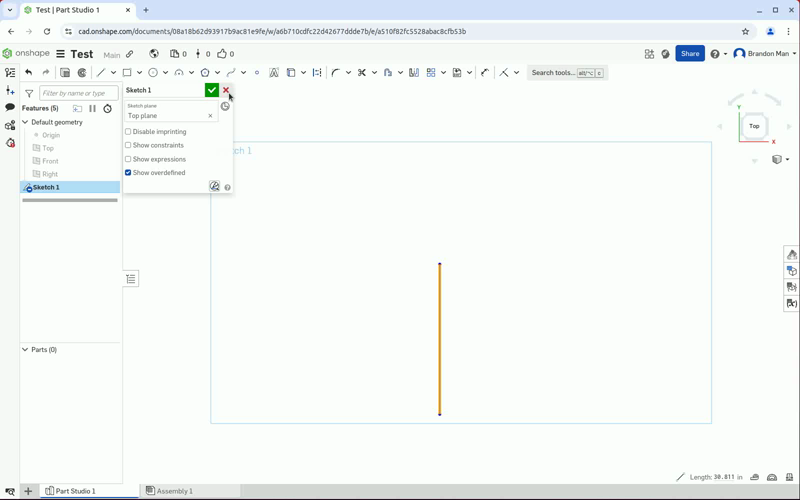
key(shift+h)
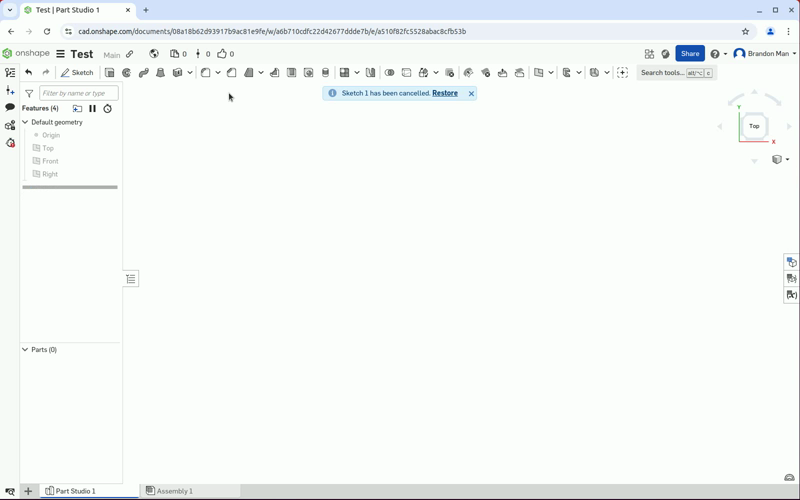
mouse_move(73, 352)
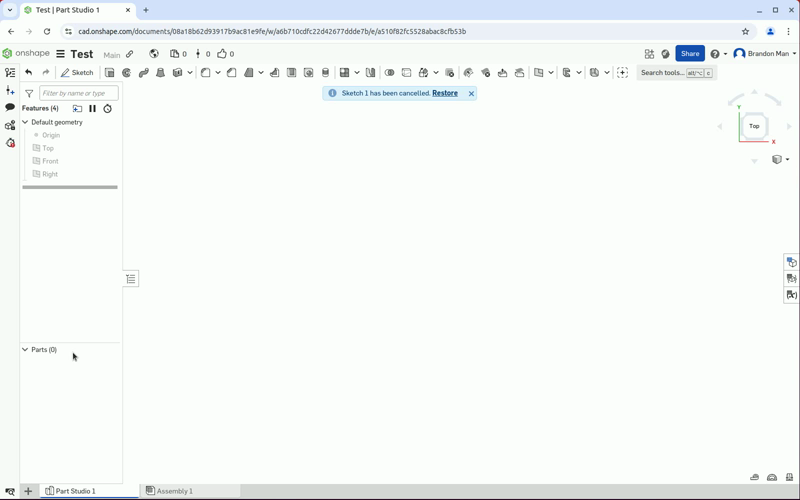
key(y)
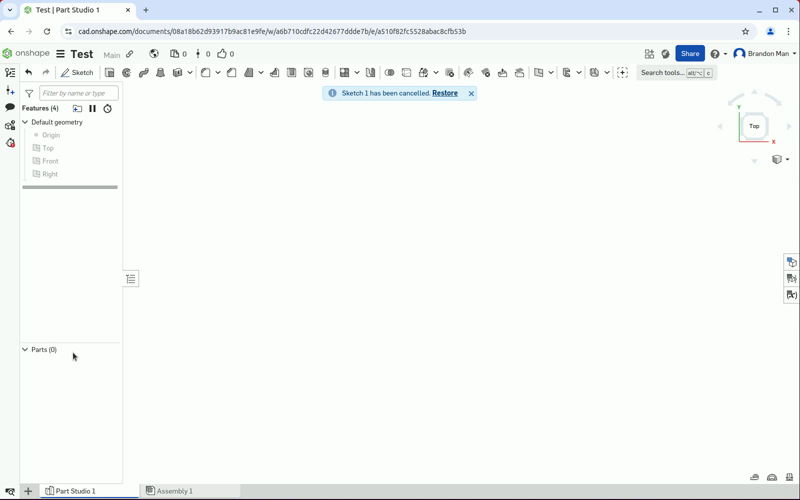
key(shift+p)
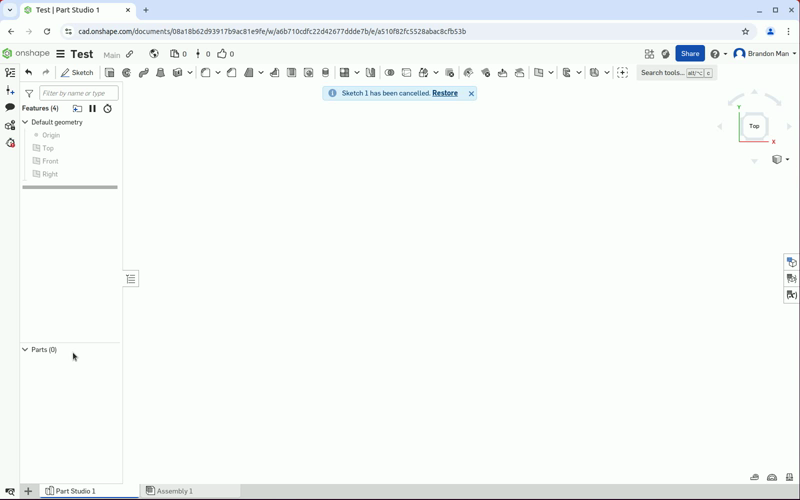
key(space)
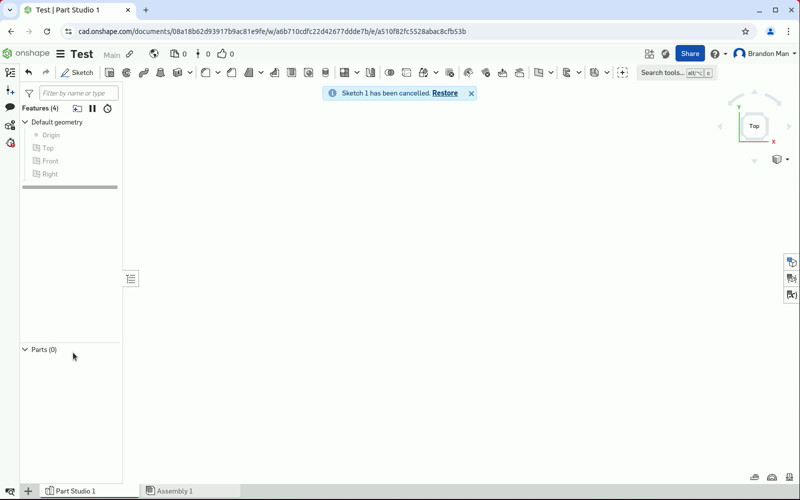
key_down(shift)
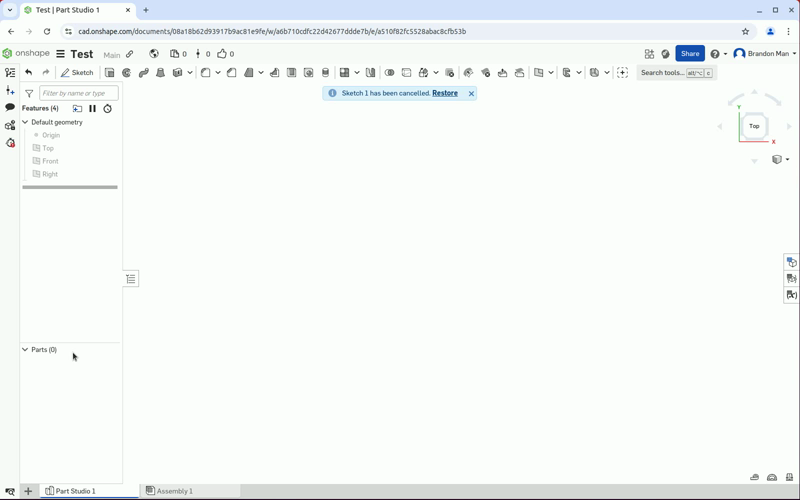
key(up)
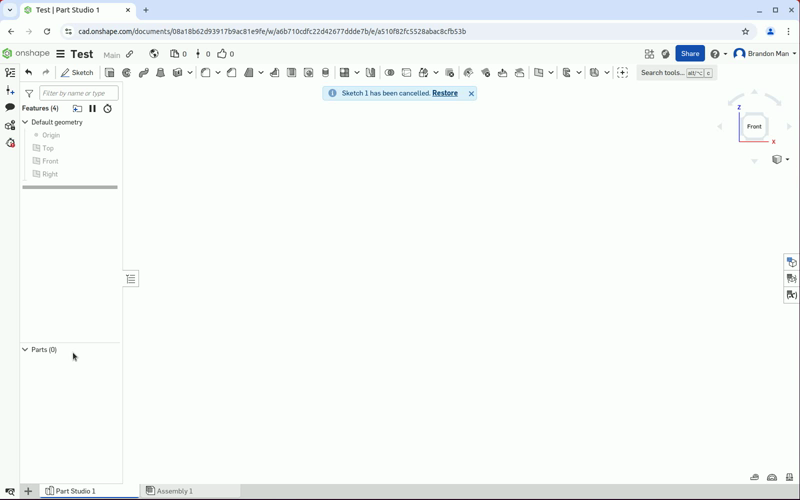
key_up(shift)
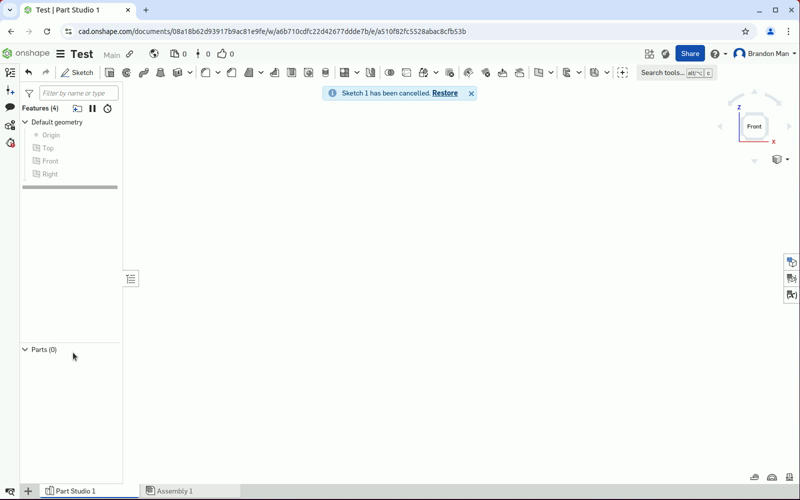
mouse_move(73, 352)
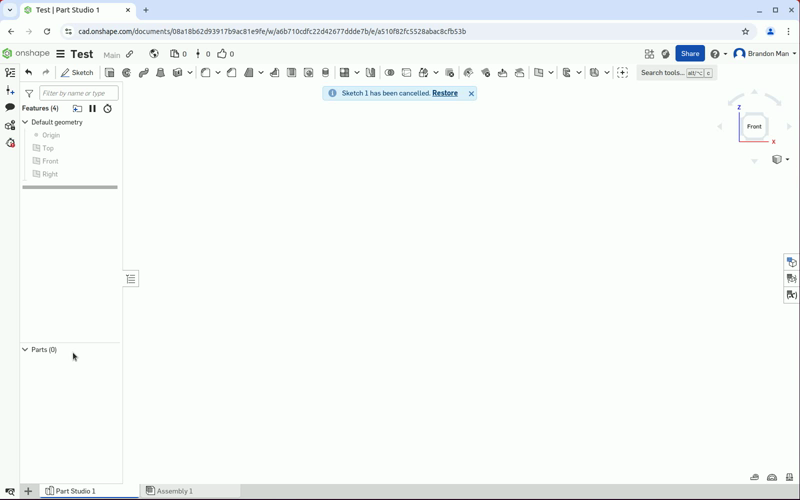
key(shift+y)
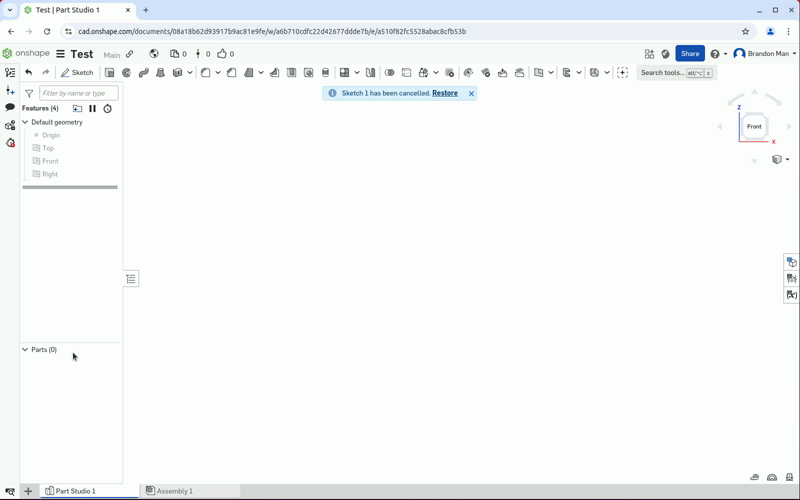
key(shift+s)
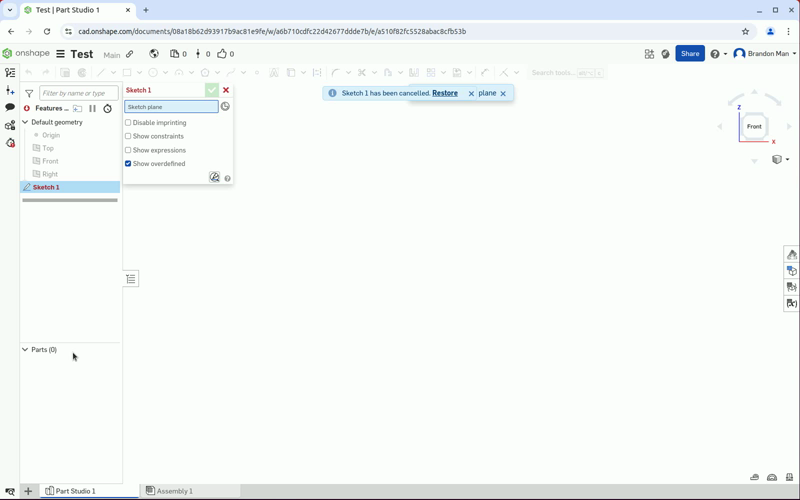
mouse_move(73, 163)
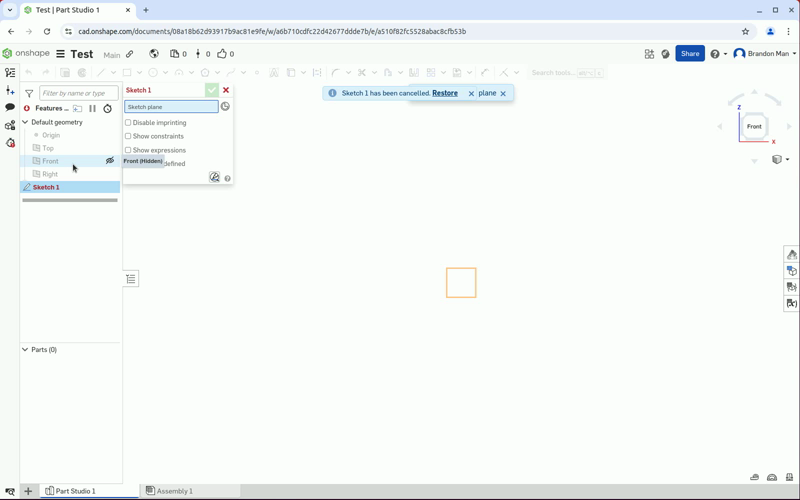
click(73, 163)
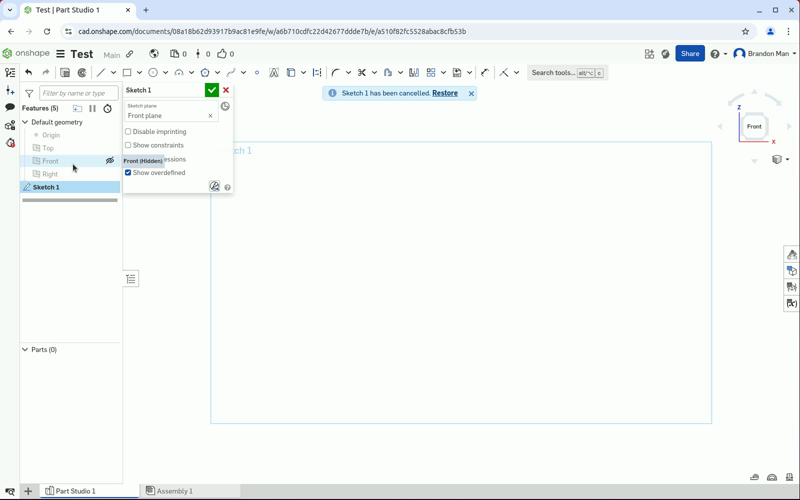
mouse_move(73, 352)
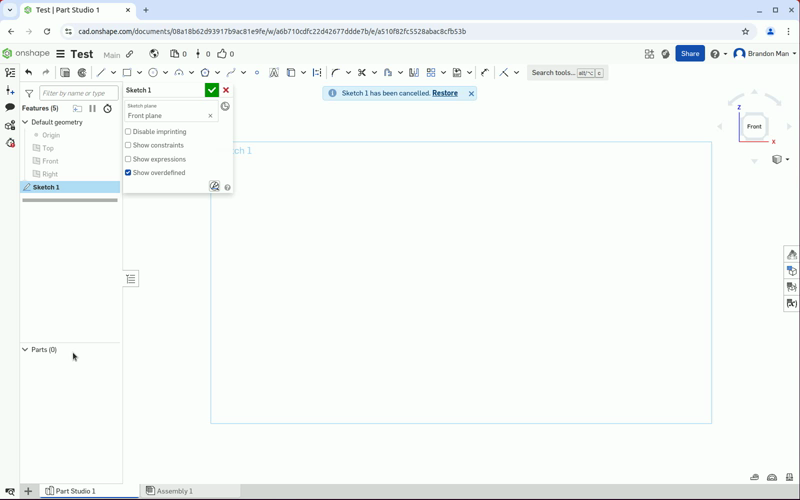
key(y)
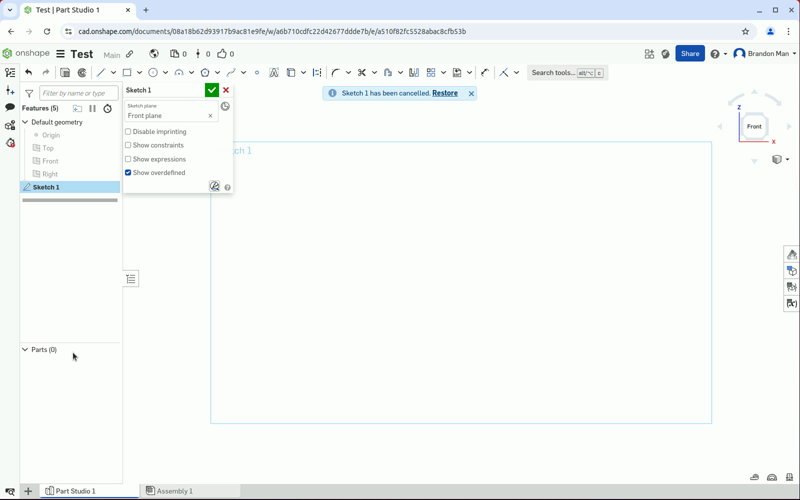
key(a)
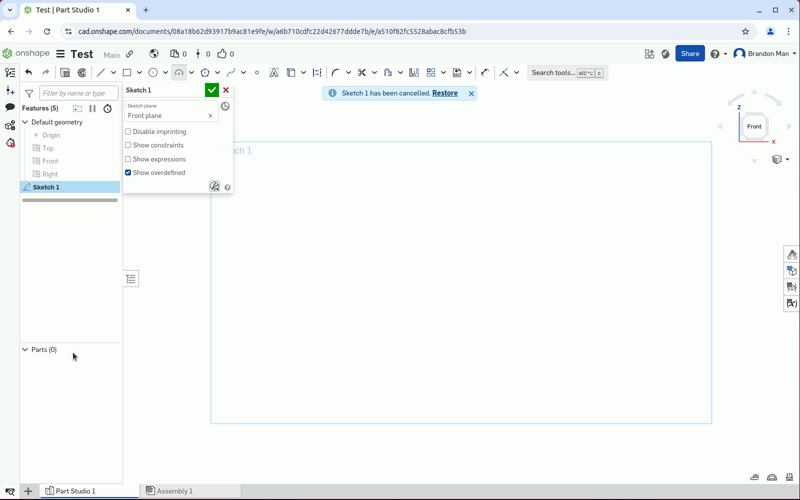
key_down(shift)
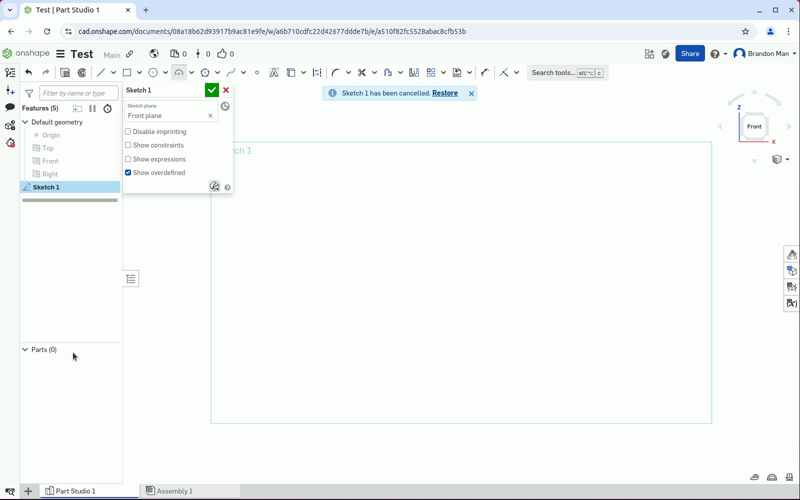
mouse_move(384, 233)
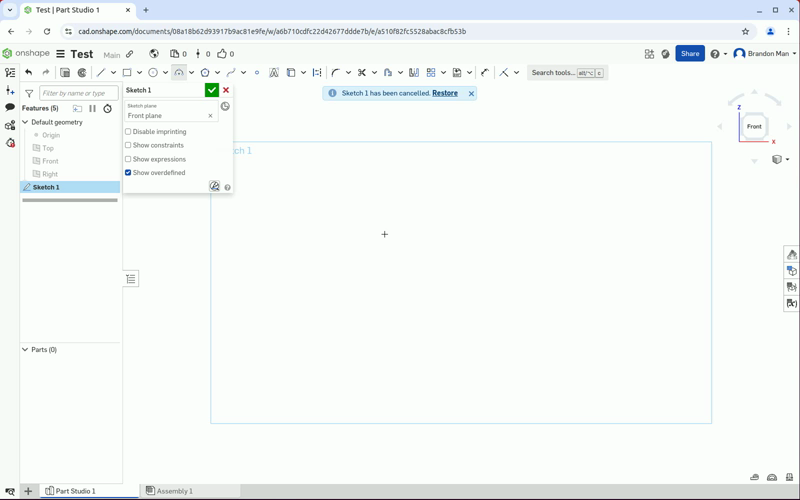
click(384, 233)
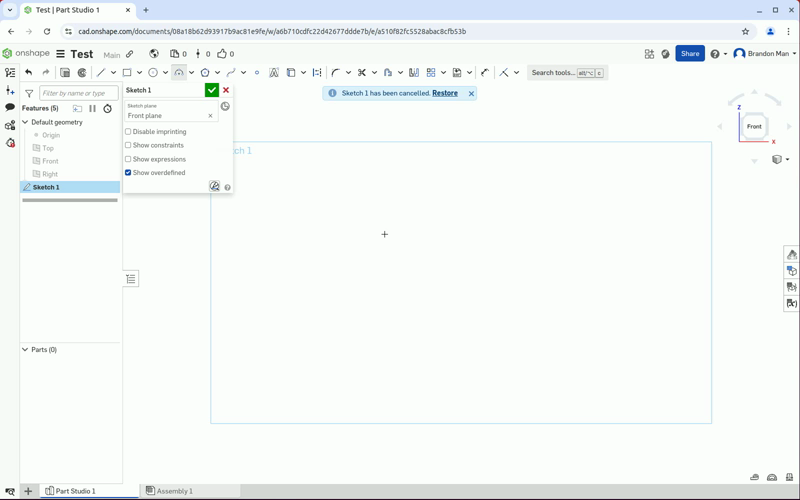
key_up(shift)
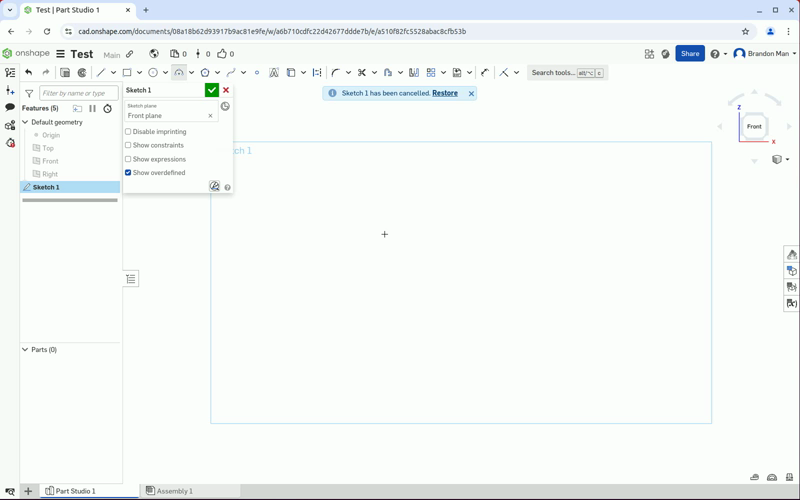
key_down(shift)
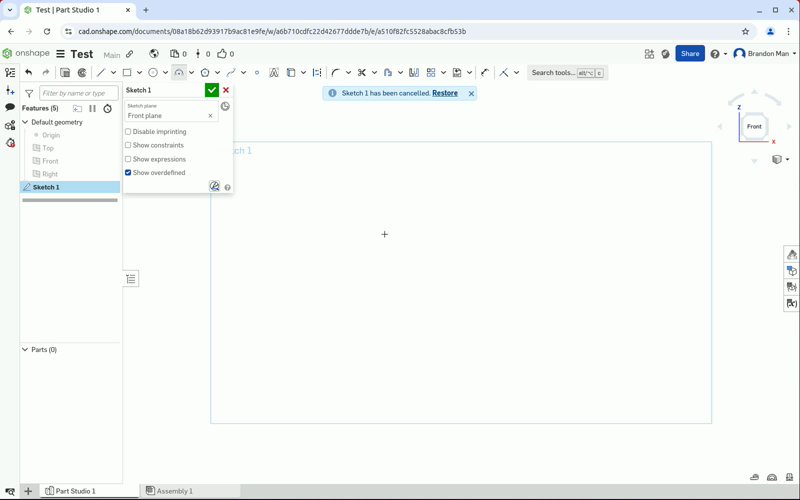
mouse_move(399, 240)
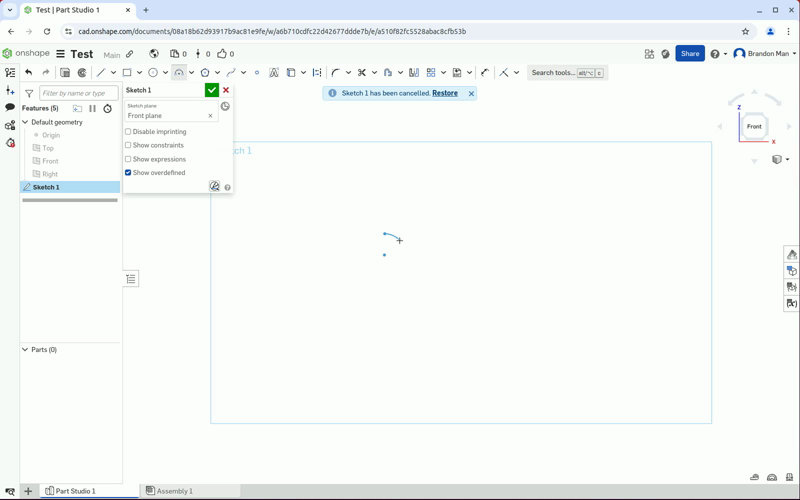
click(399, 240)
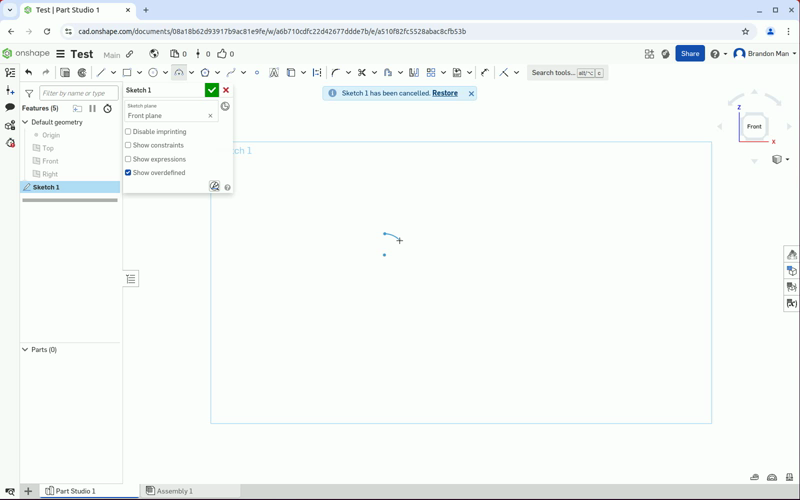
mouse_move(392, 235)
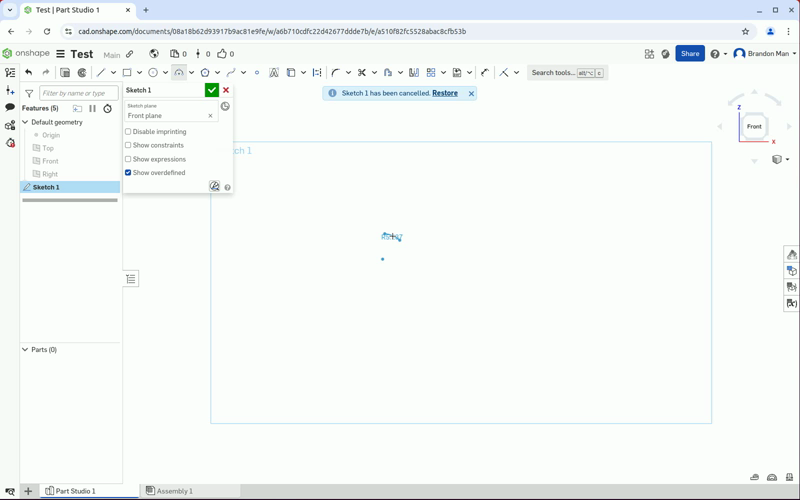
click(392, 235)
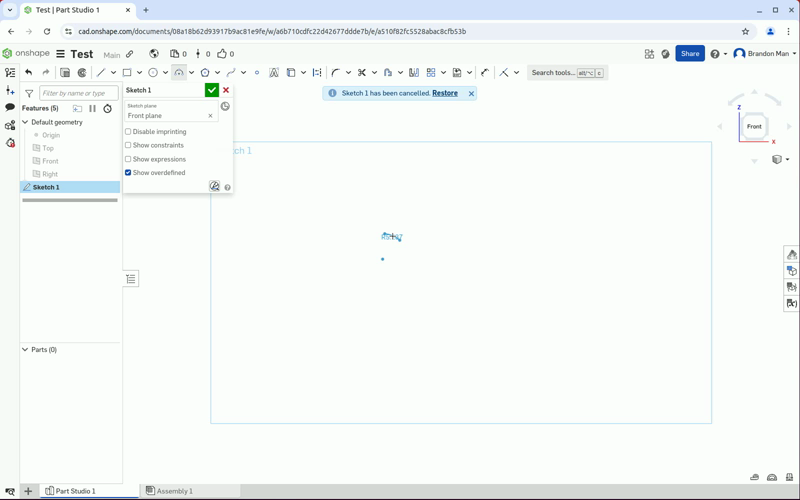
key_up(shift)
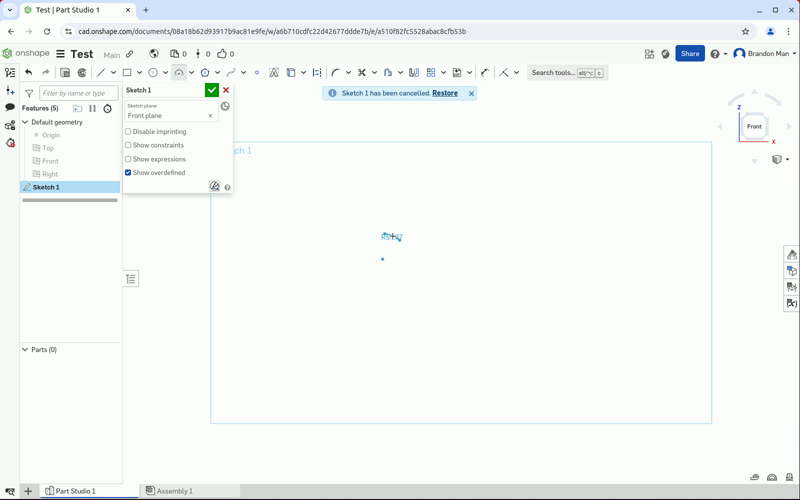
mouse_move(399, 240)
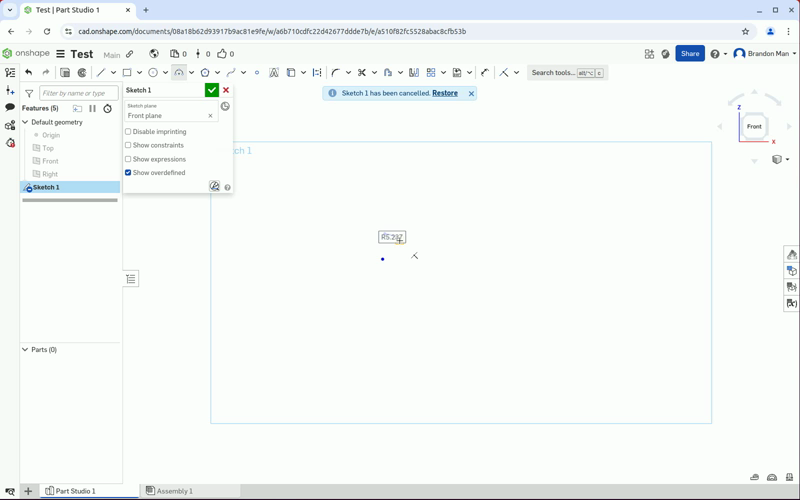
click(399, 240)
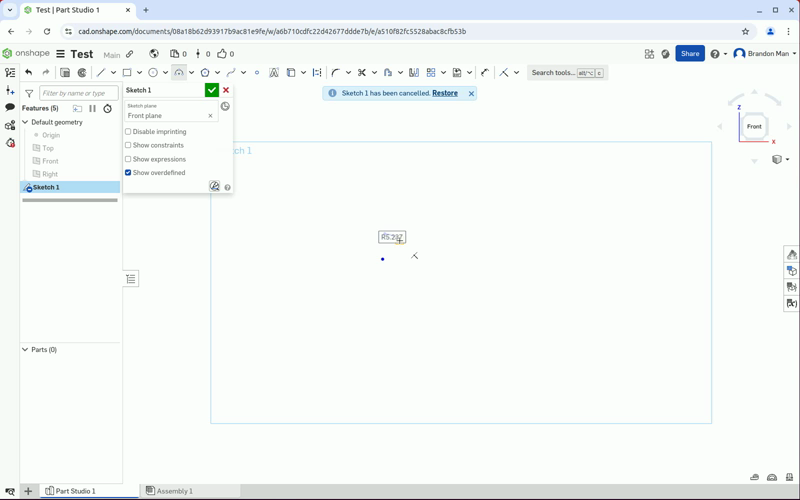
key_down(shift)
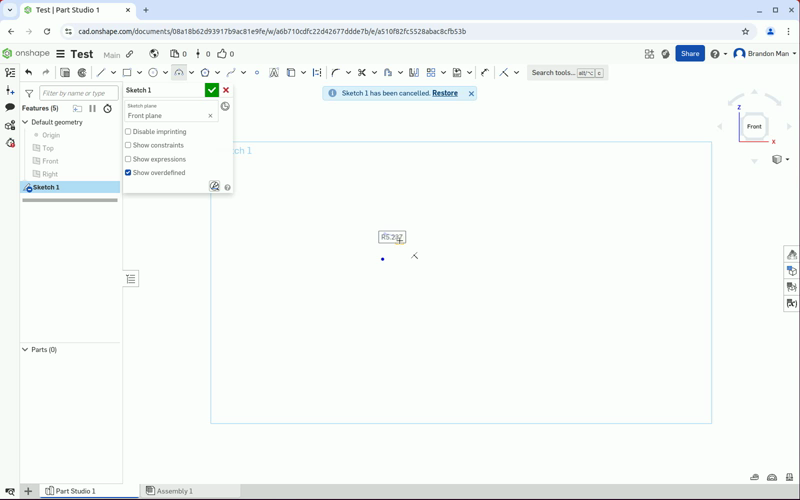
mouse_move(414, 233)
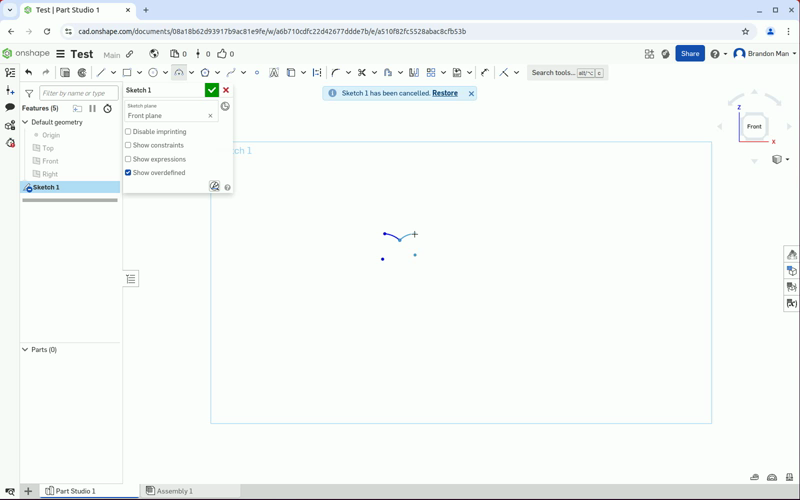
click(414, 233)
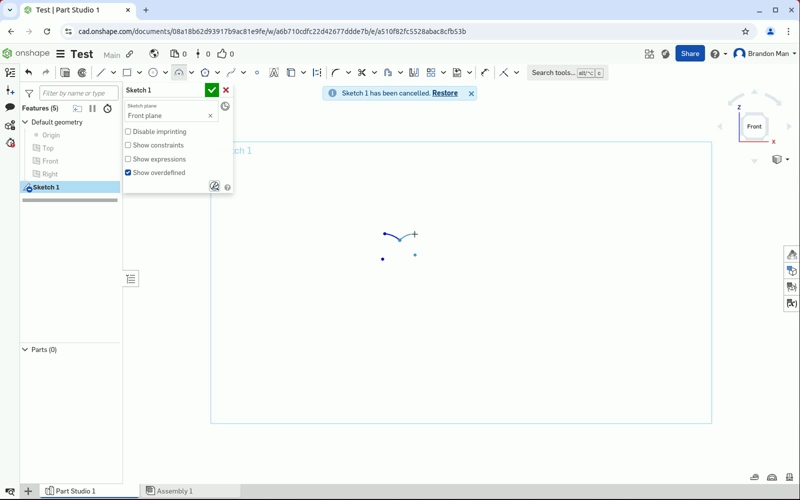
mouse_move(406, 235)
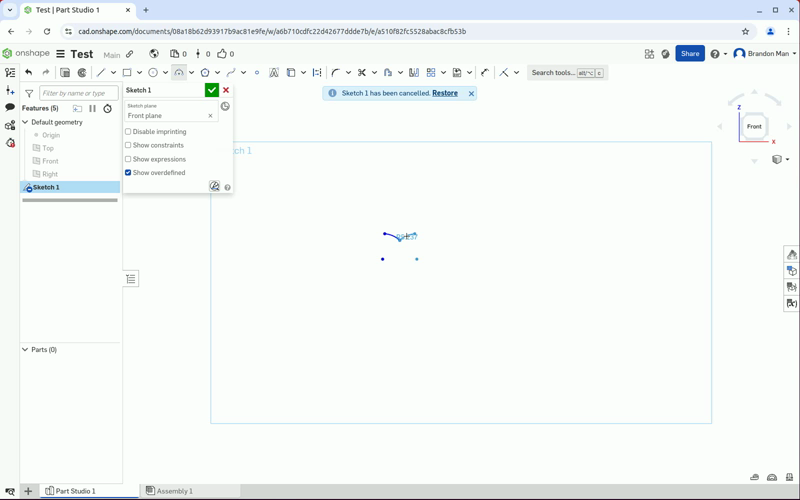
click(406, 235)
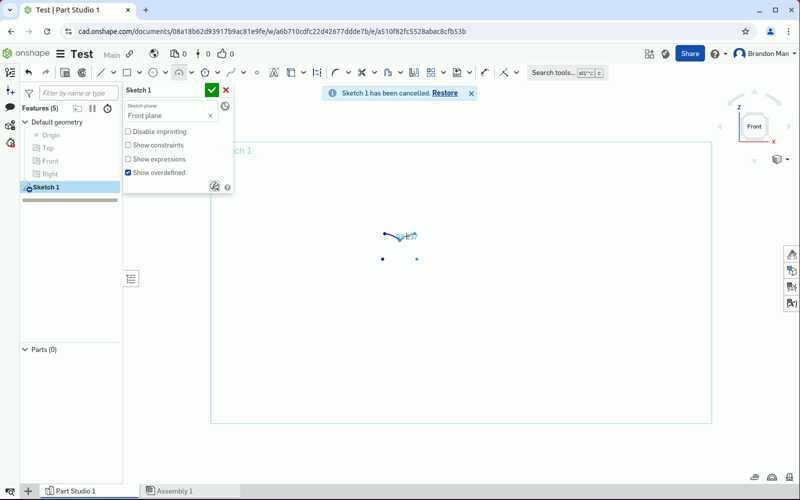
key_up(shift)
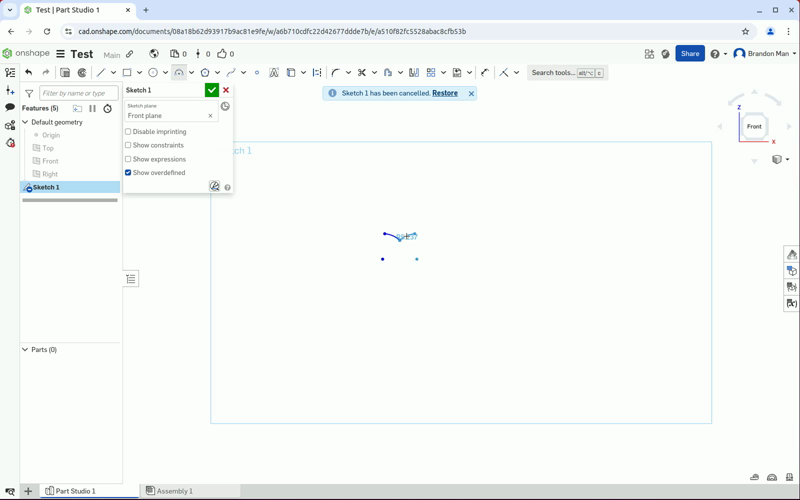
key(esc)
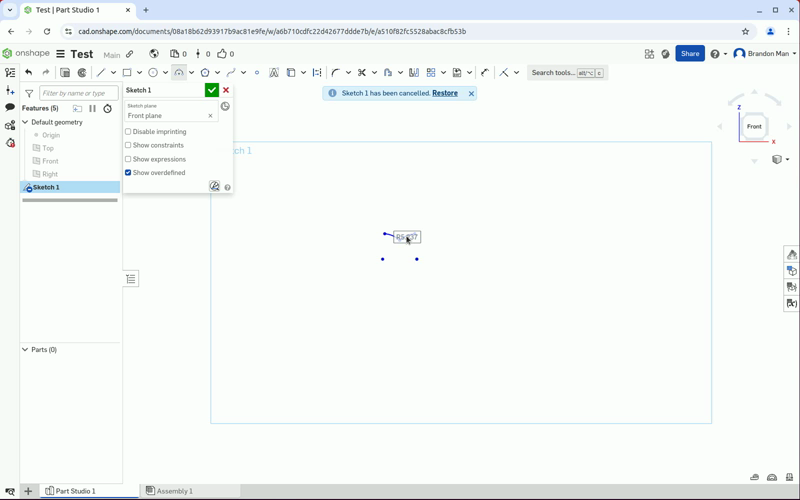
key(l)
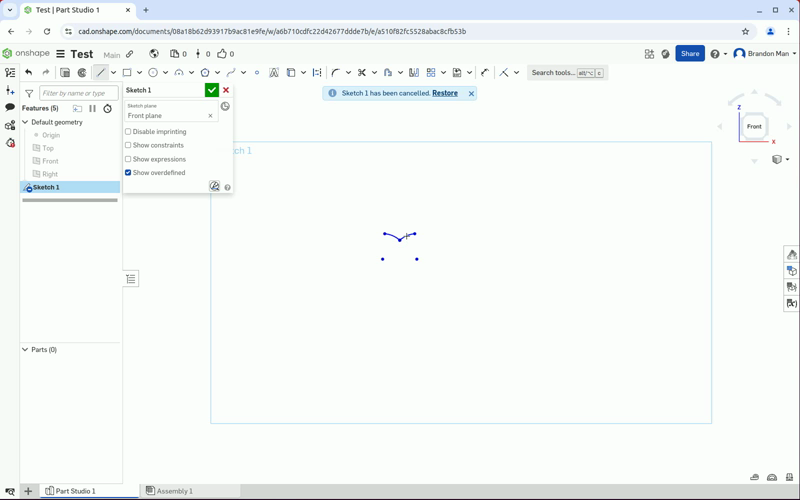
mouse_move(414, 233)
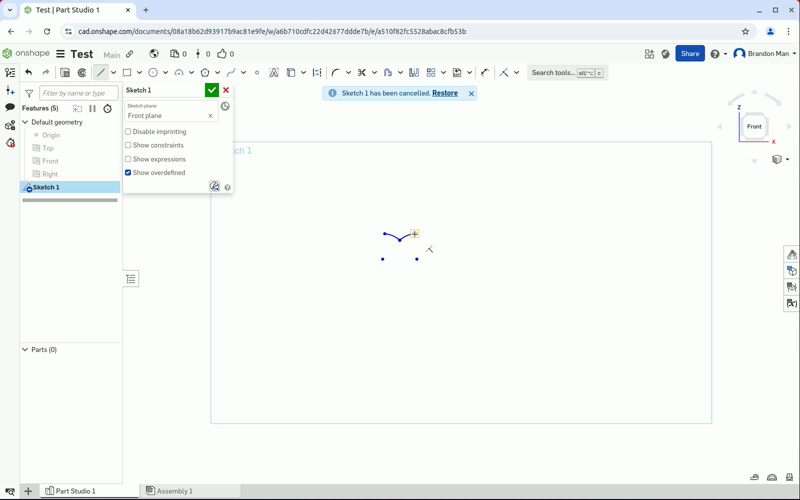
click(414, 233)
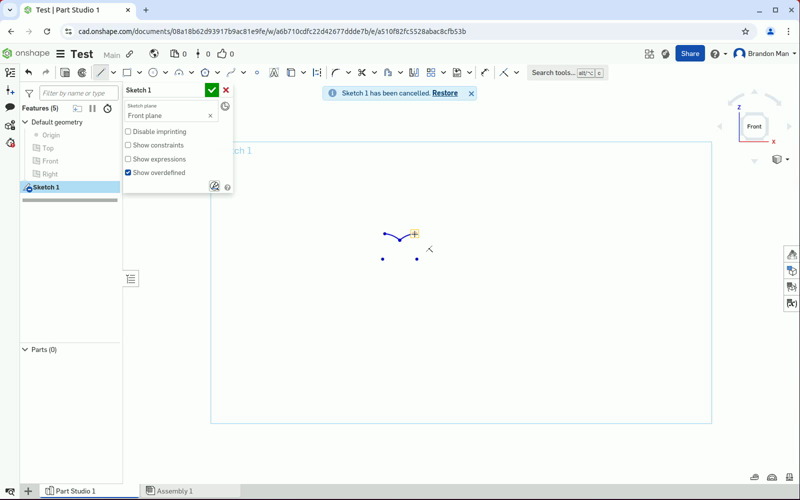
mouse_move(444, 233)
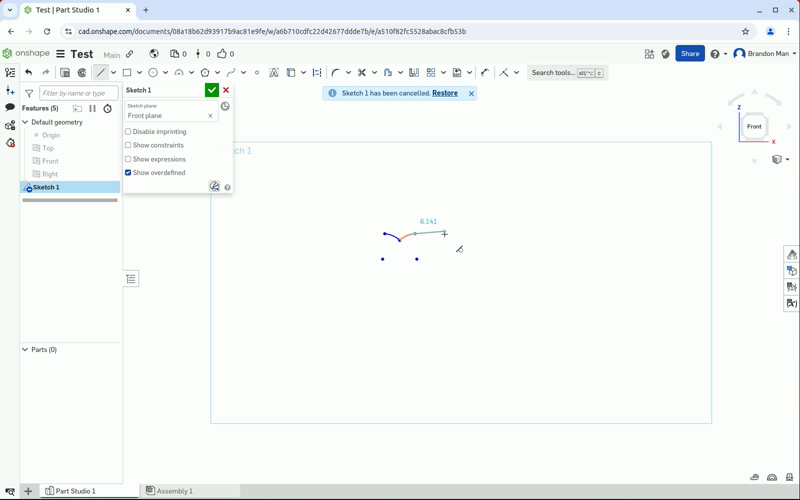
key_down(shift)
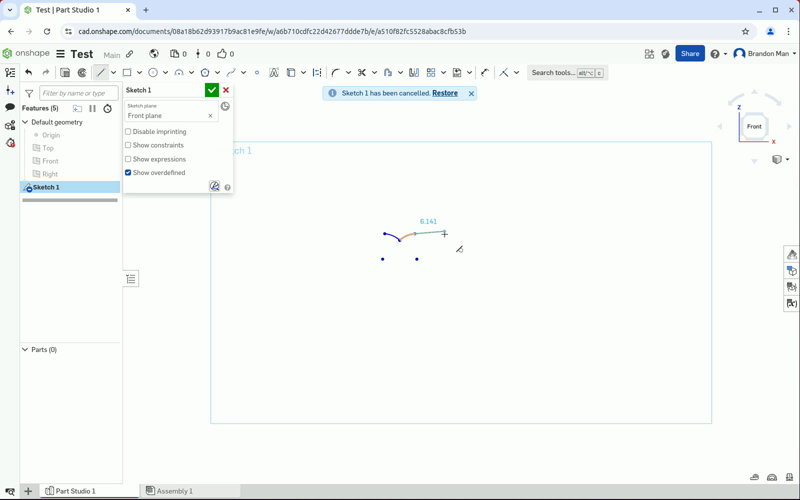
mouse_move(384, 233)
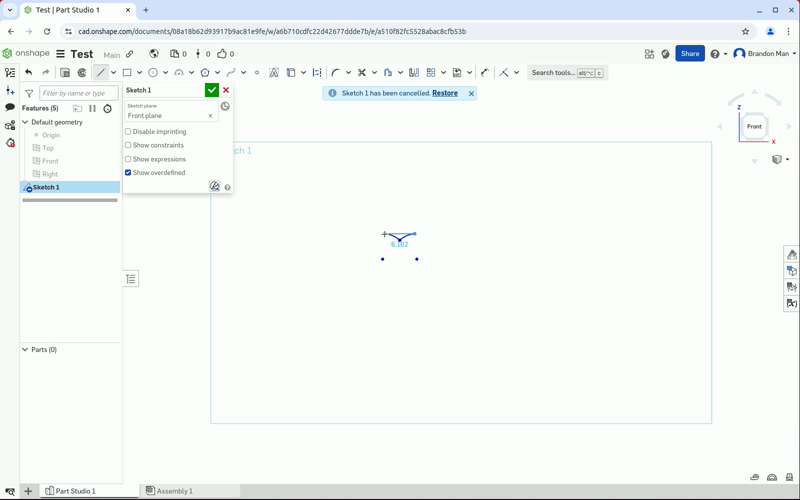
key_up(shift)
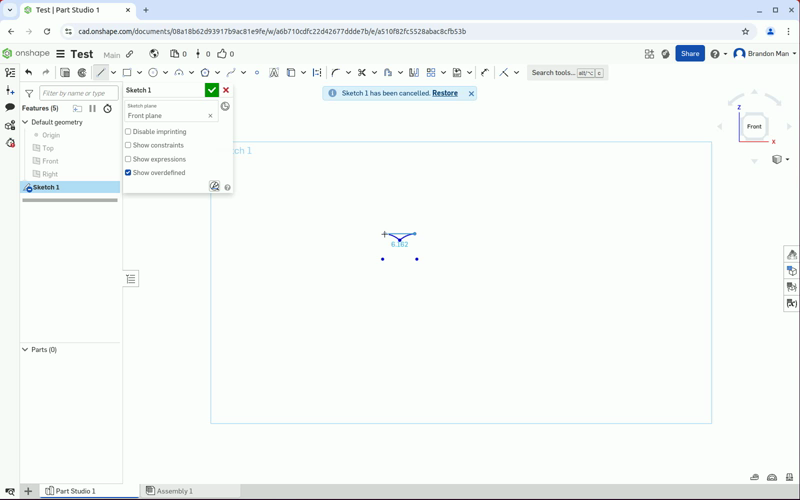
click(384, 233)
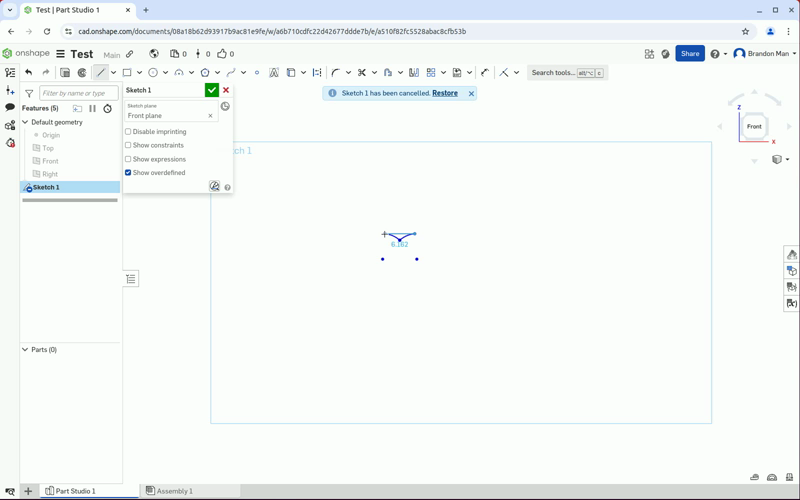
key(esc)
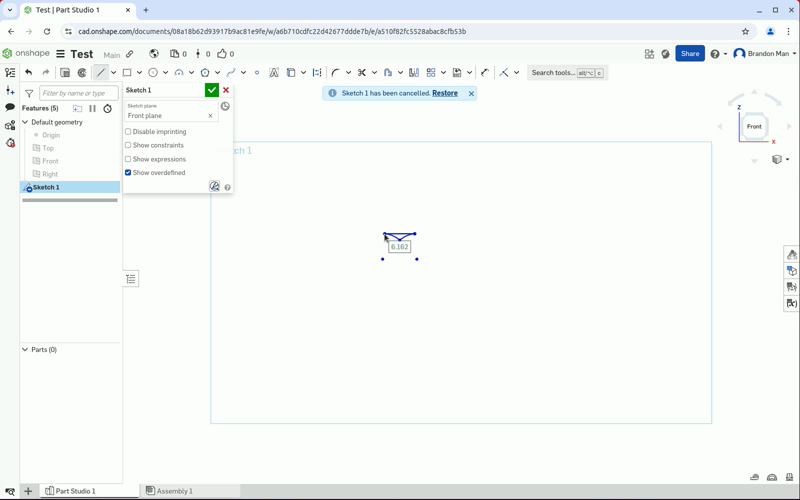
mouse_move(403, 238)
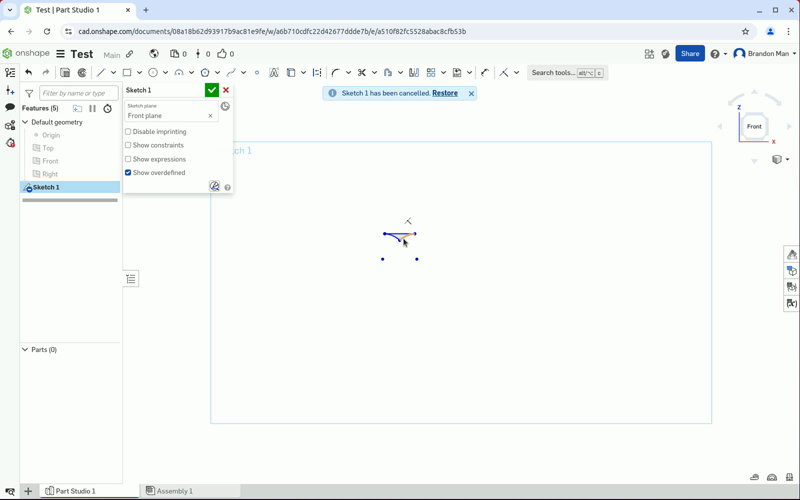
scroll(6)
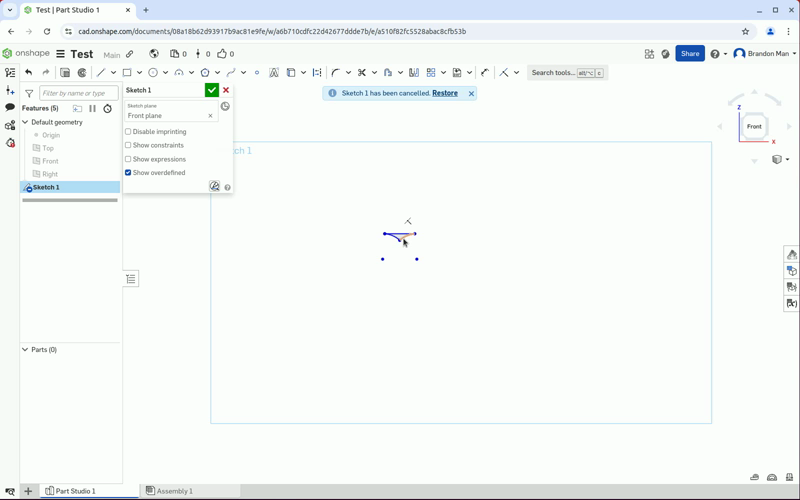
scroll(6)
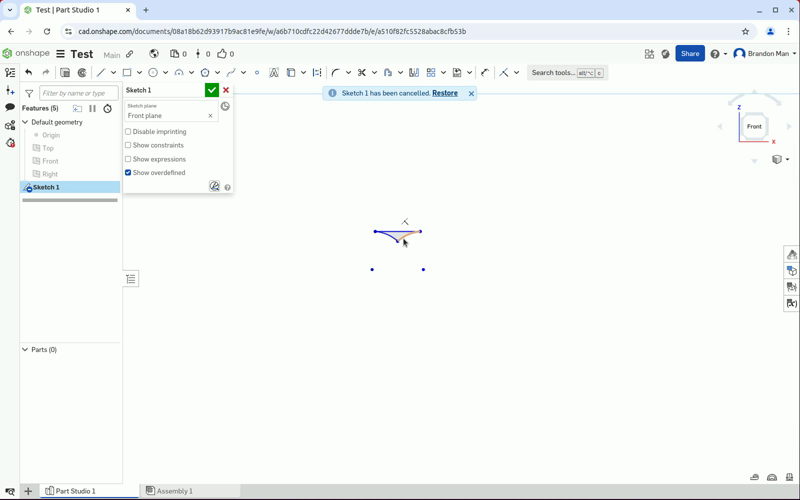
scroll(6)
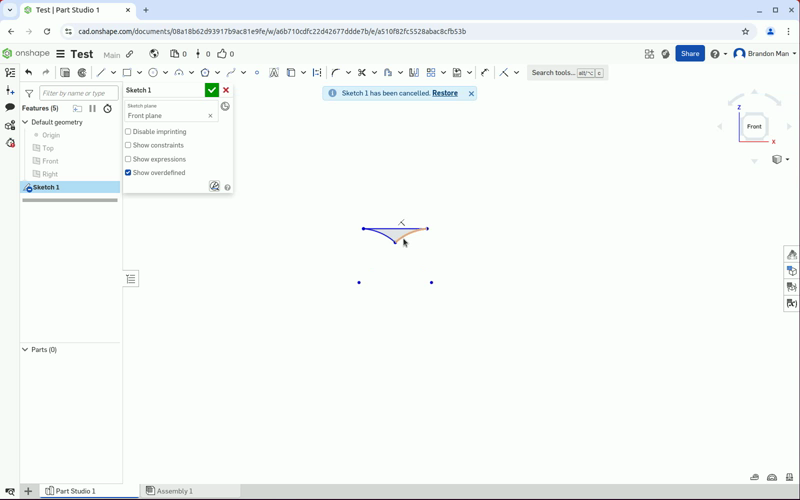
scroll(6)
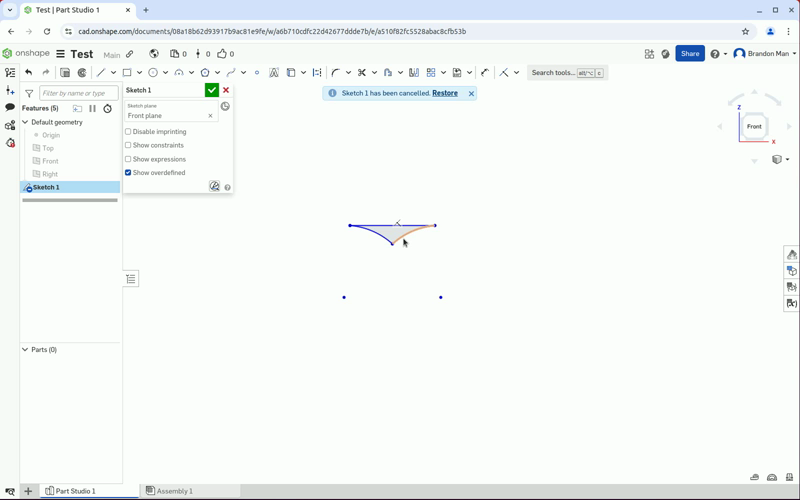
scroll(6)
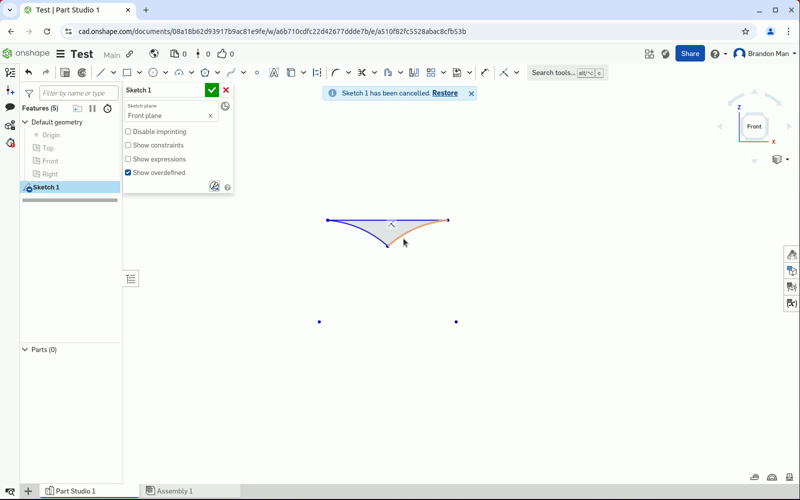
scroll(6)
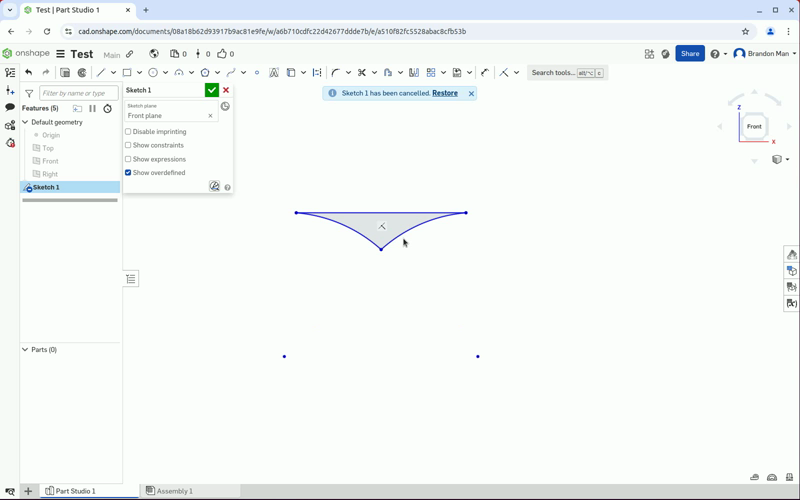
scroll(6)
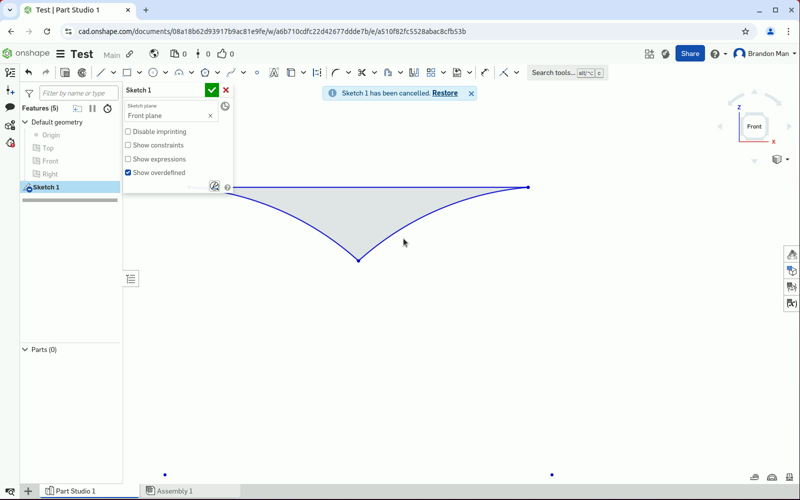
click(403, 238)
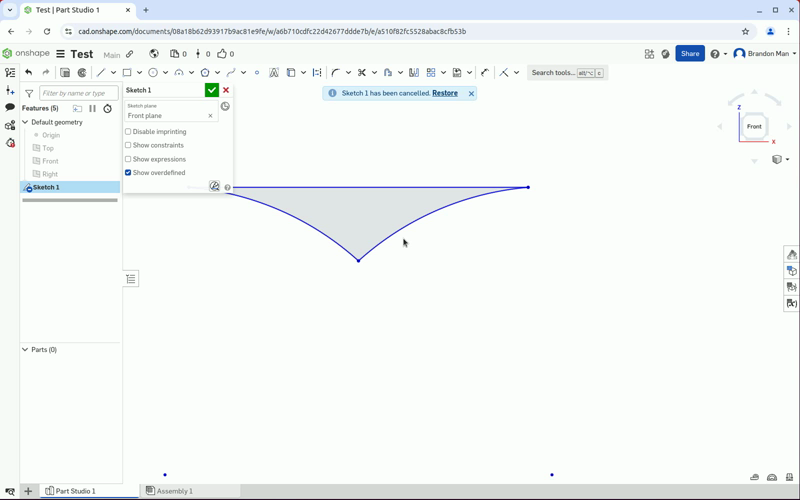
scroll(-6)
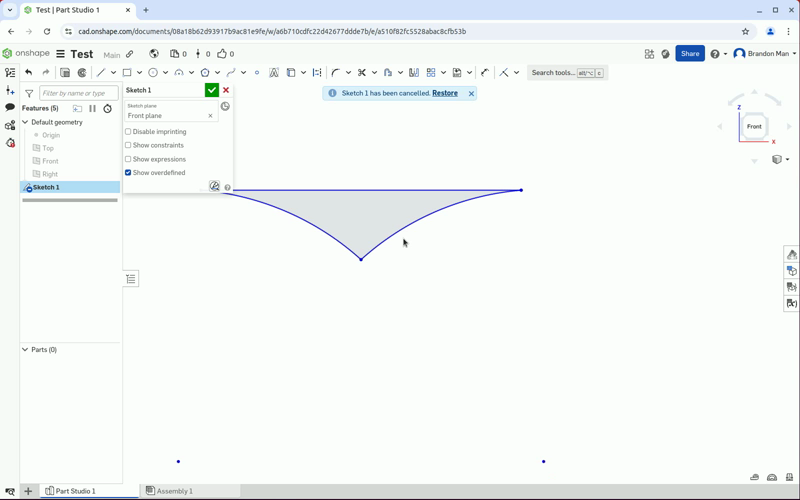
scroll(-6)
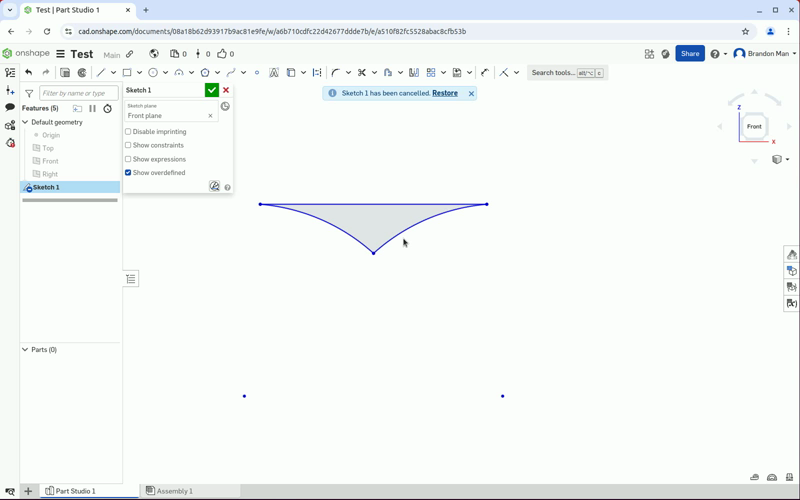
scroll(-6)
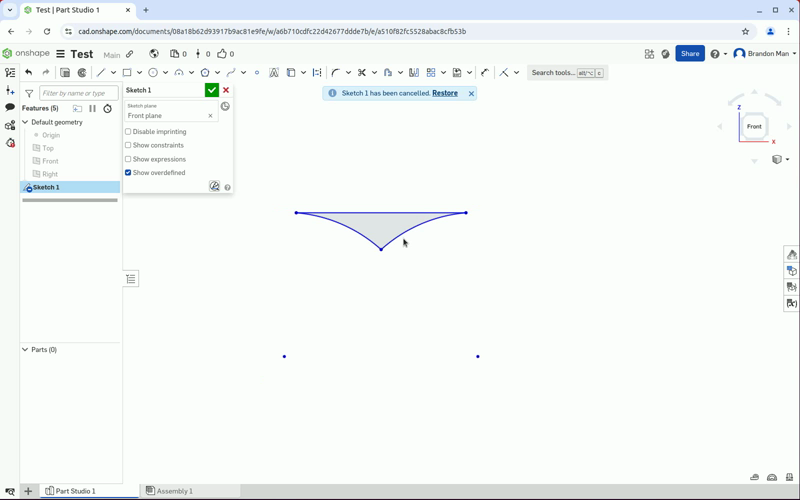
scroll(-6)
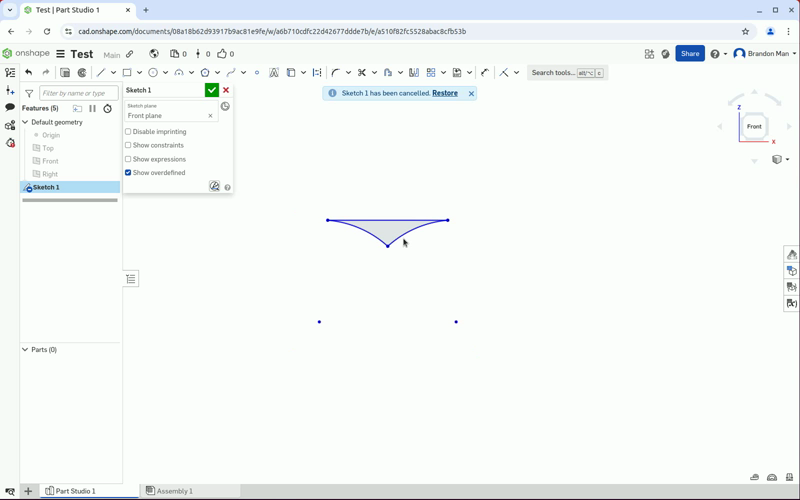
scroll(-6)
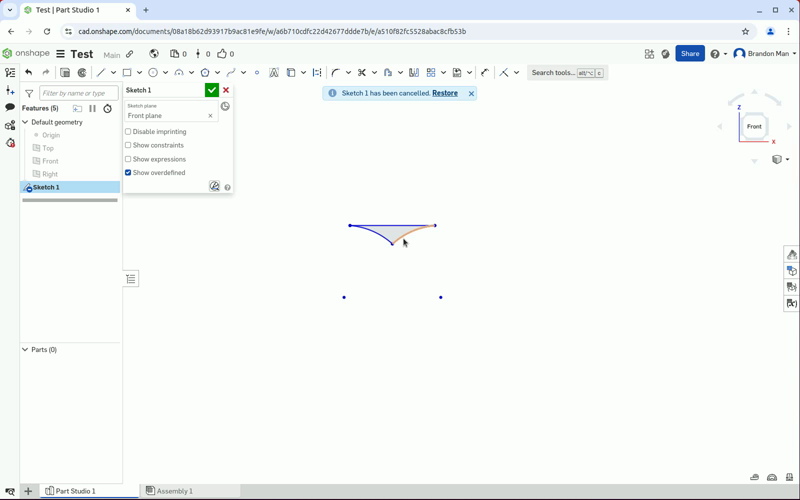
scroll(-6)
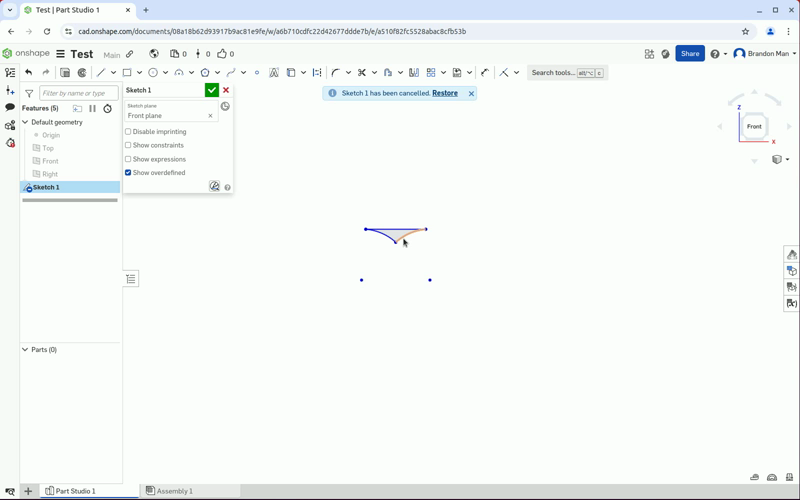
scroll(-6)
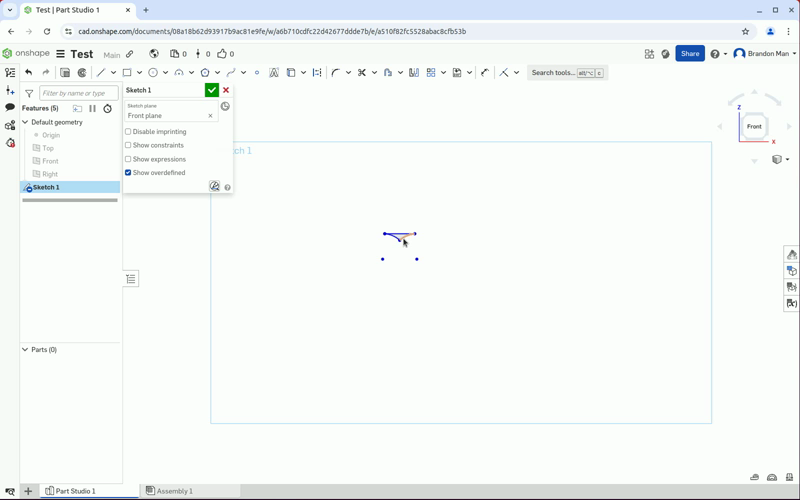
mouse_move(73, 352)
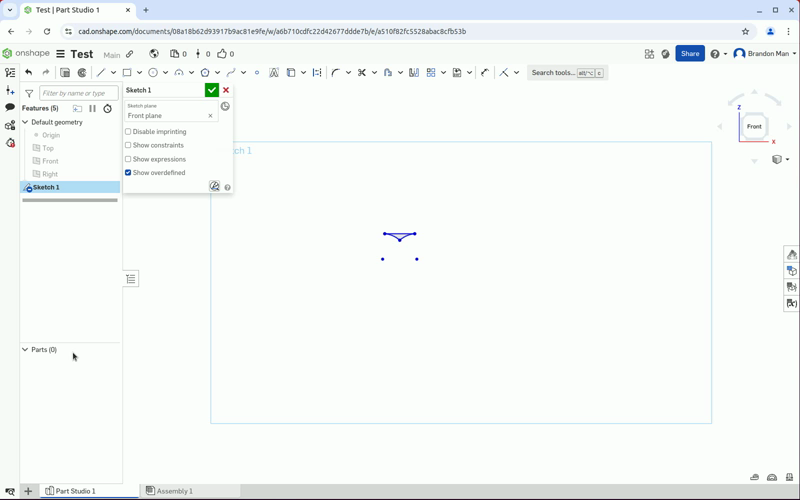
key(shift+y)
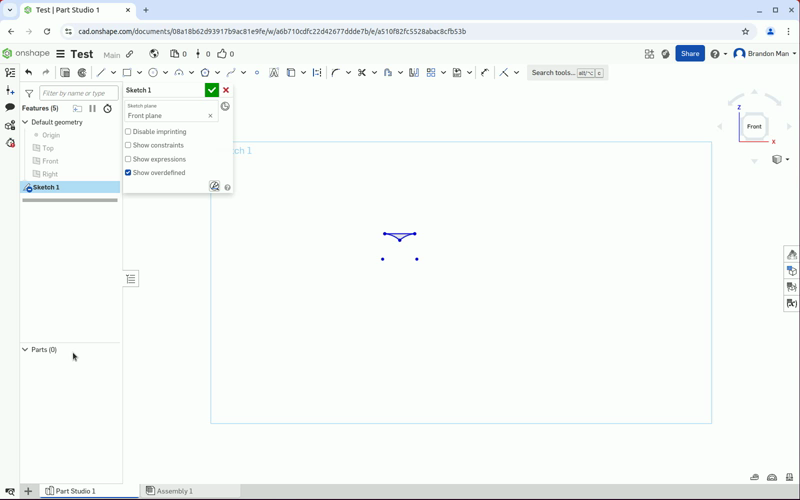
key(shift+e)
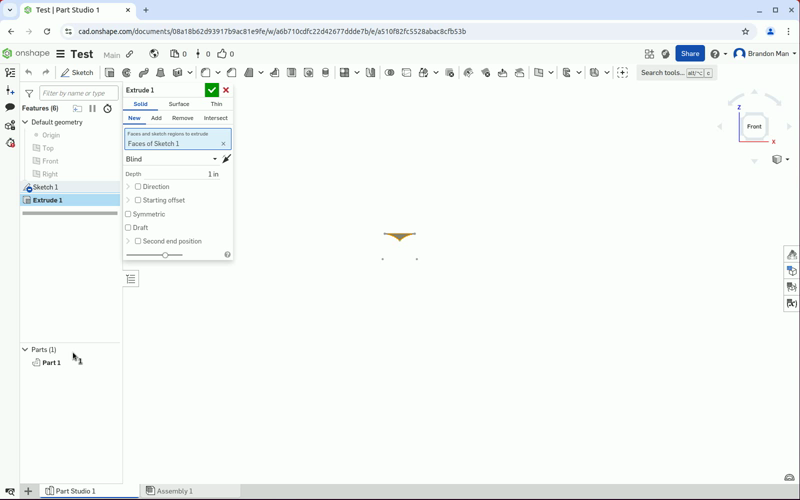
mouse_move(143, 106)
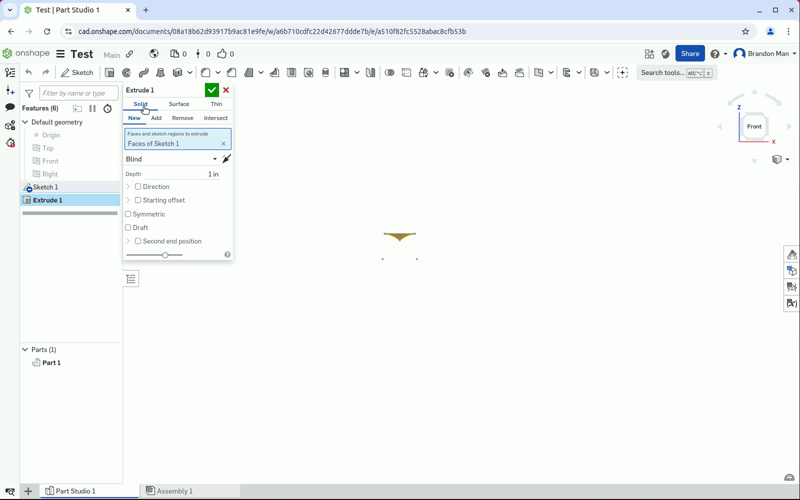
click(143, 106)
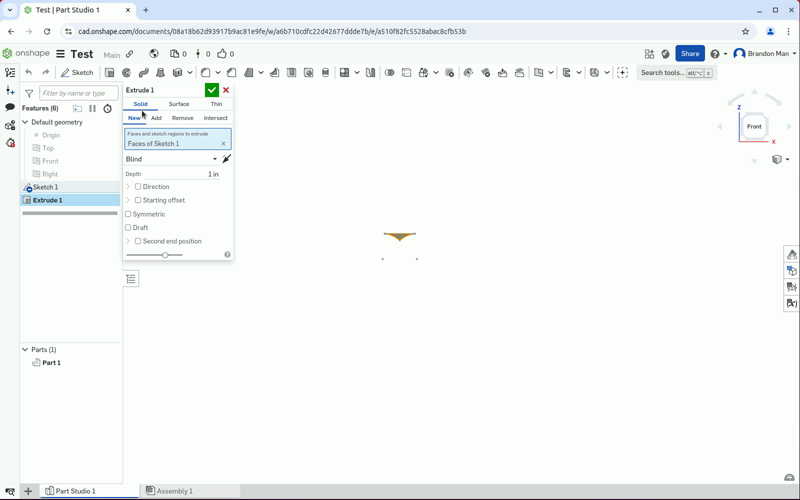
mouse_move(137, 120)
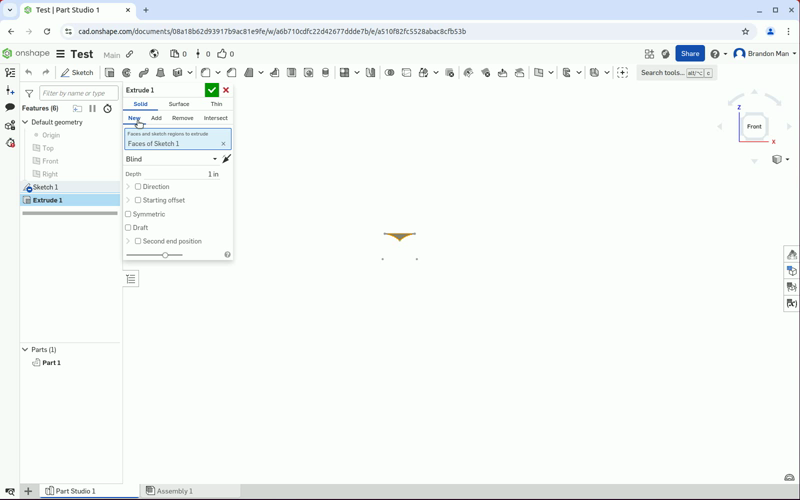
click(137, 120)
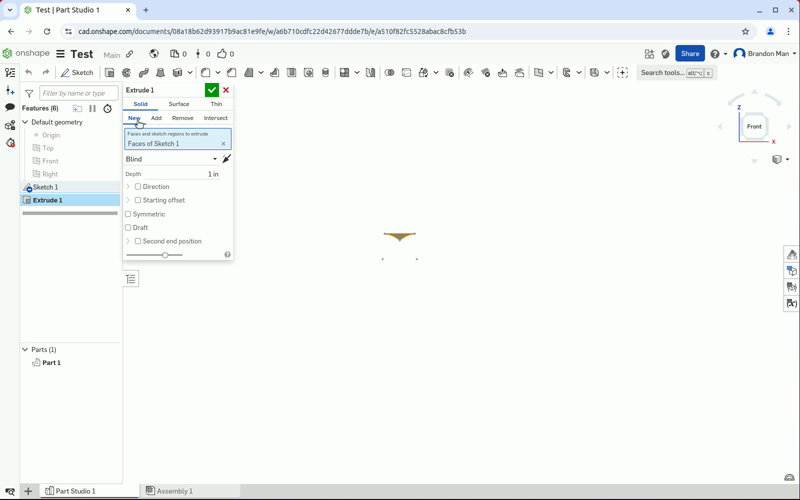
key(tab, 4)
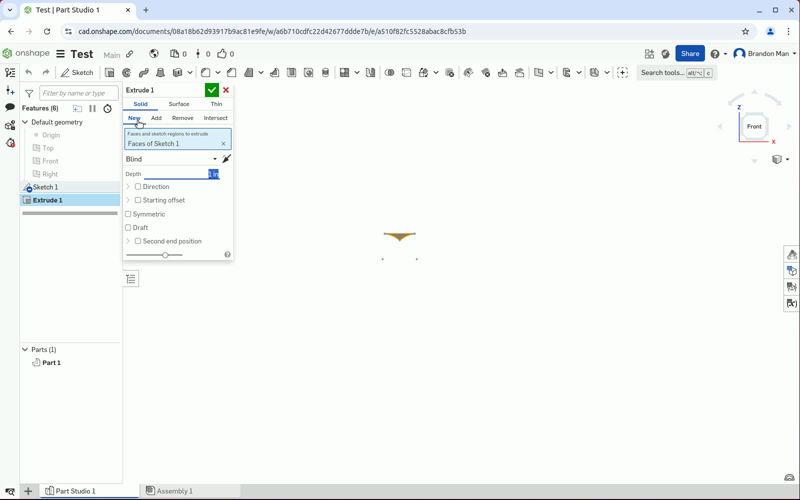
text(7.943)
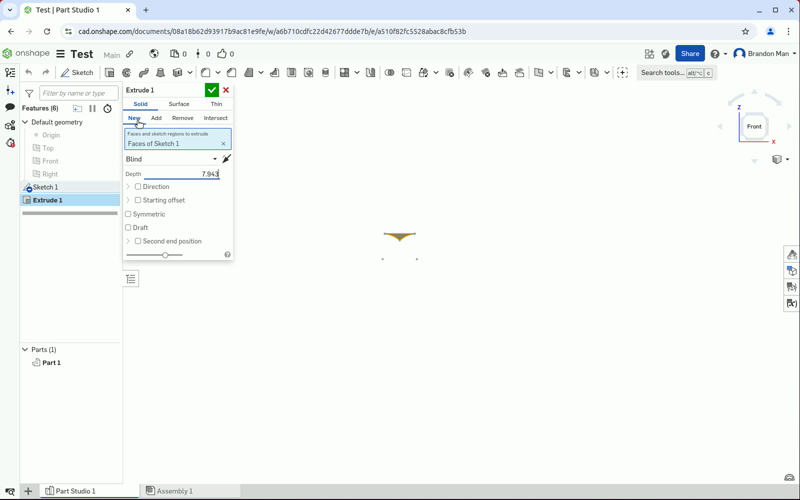
key(enter)
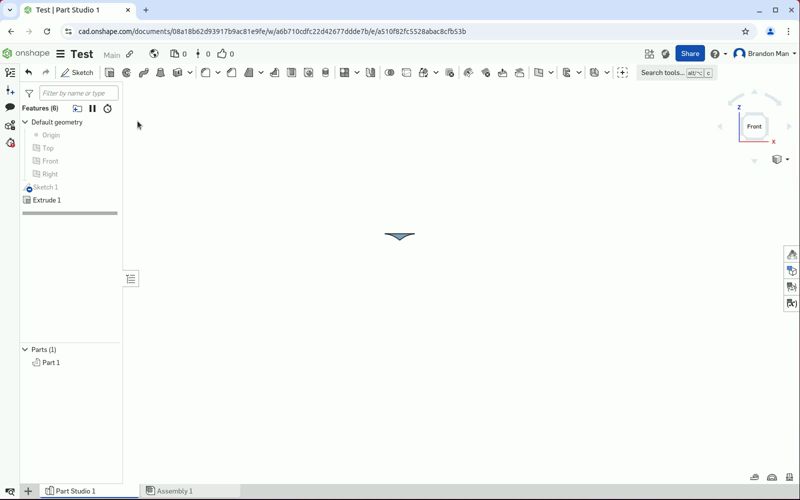
key(shift+h)
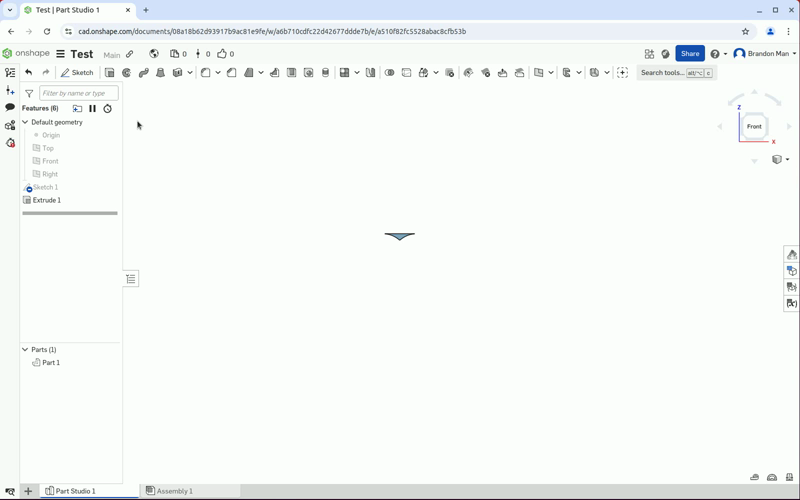
key(shift+h)
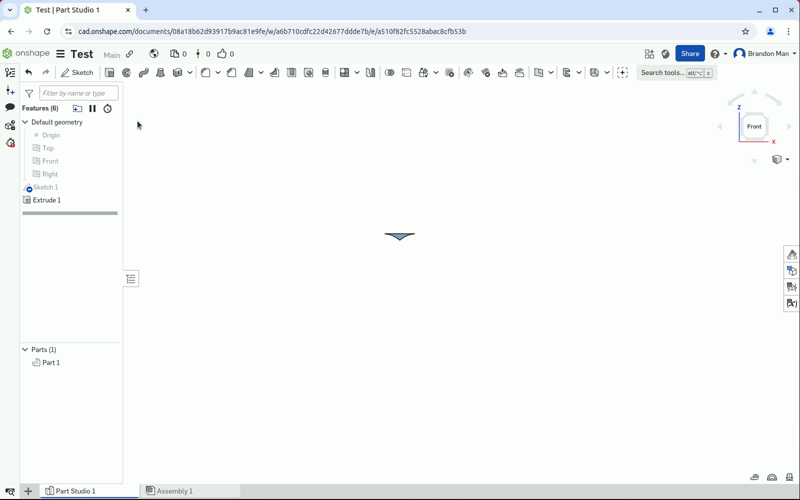
mouse_move(73, 189)
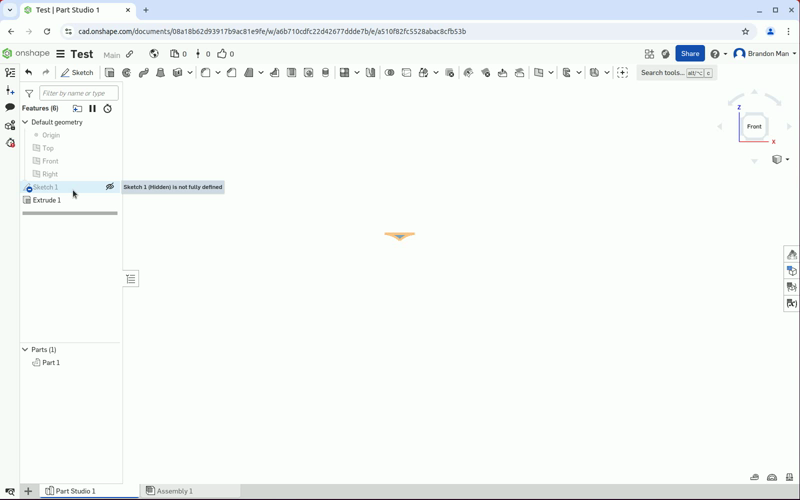
click(73, 189)
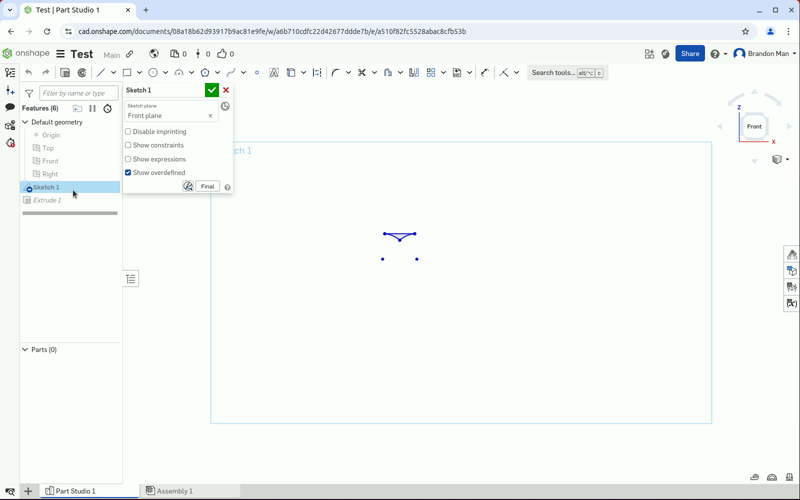
mouse_move(229, 92)
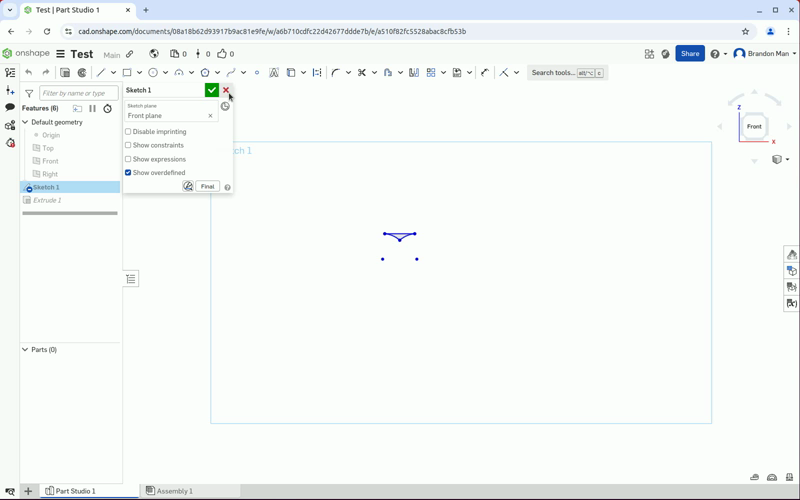
click(229, 92)
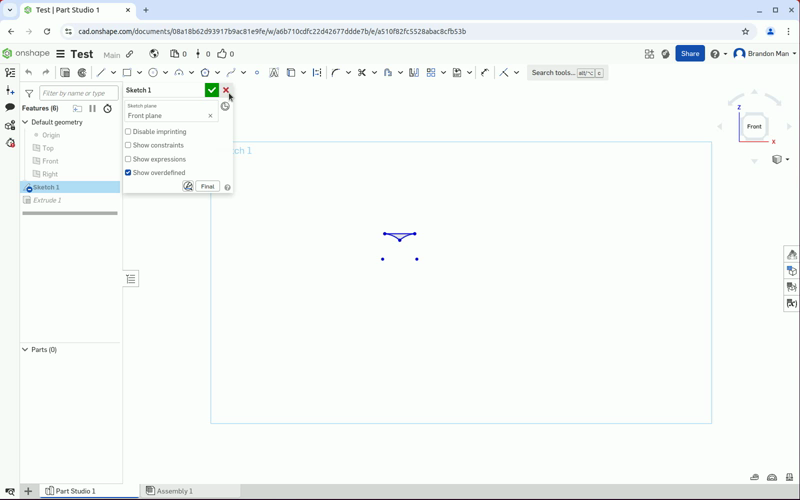
key(shift+s)
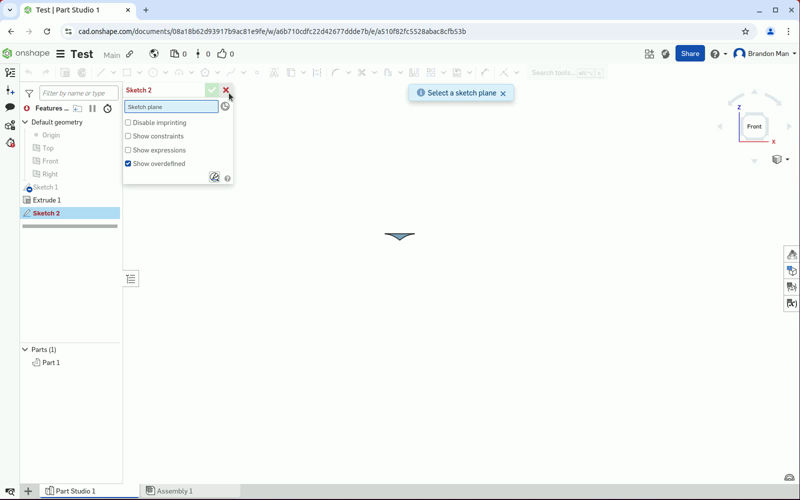
mouse_move(73, 163)
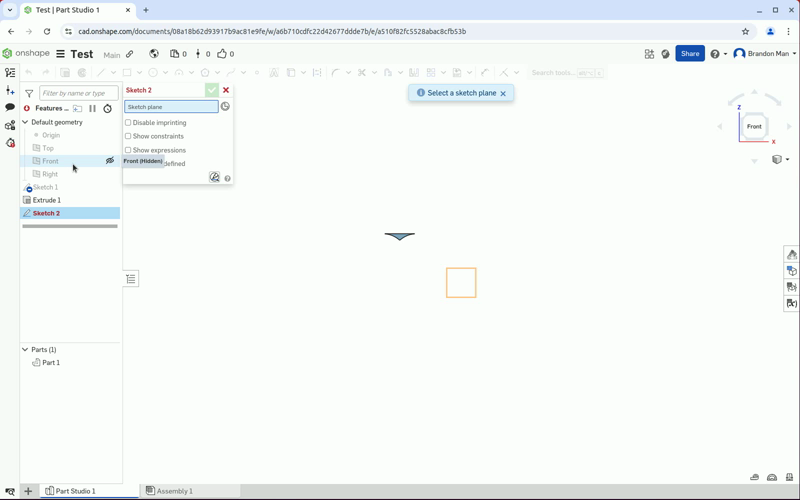
click(73, 163)
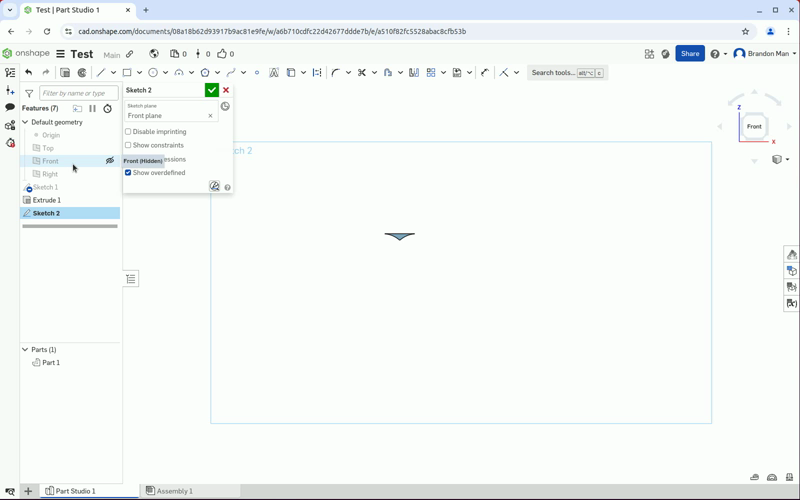
mouse_move(73, 352)
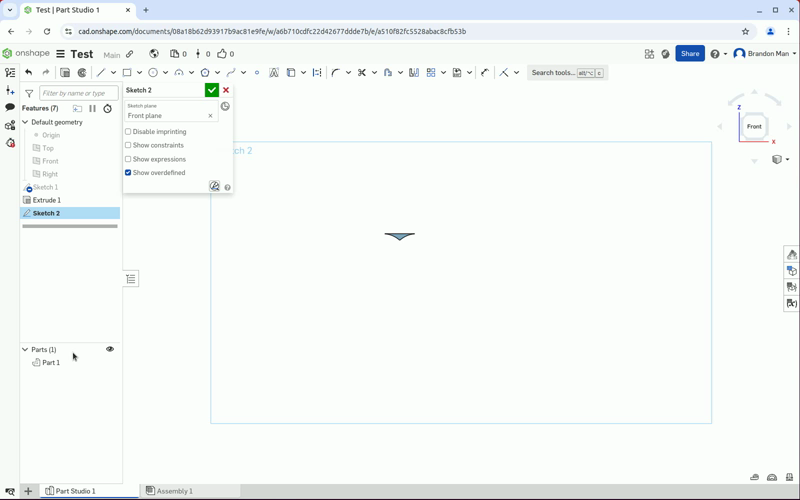
key(y)
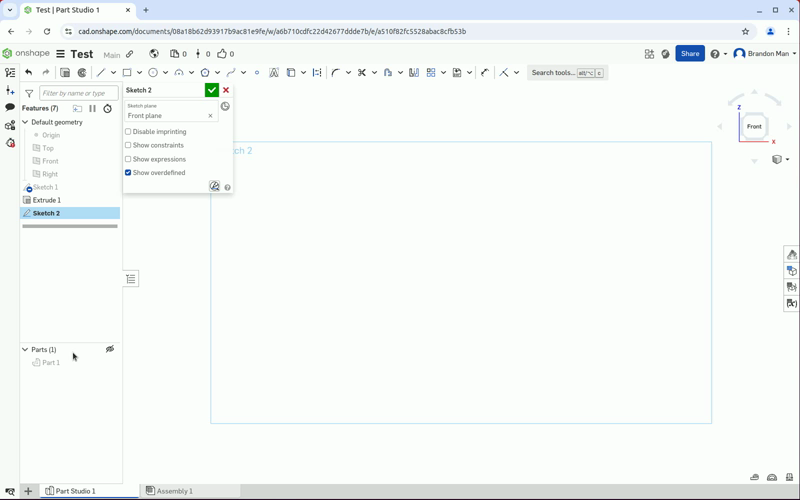
key(l)
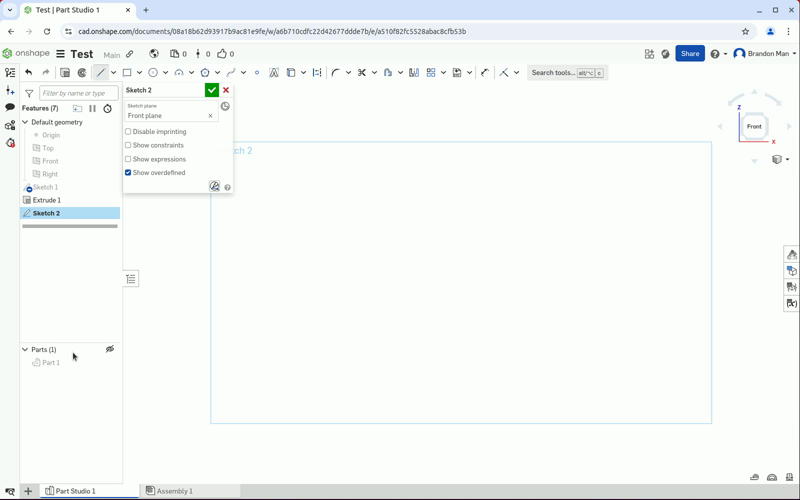
key_down(shift)
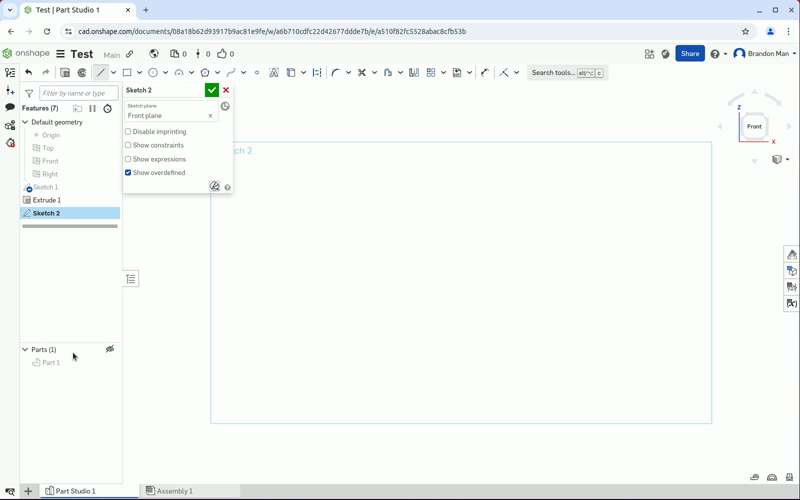
mouse_move(384, 275)
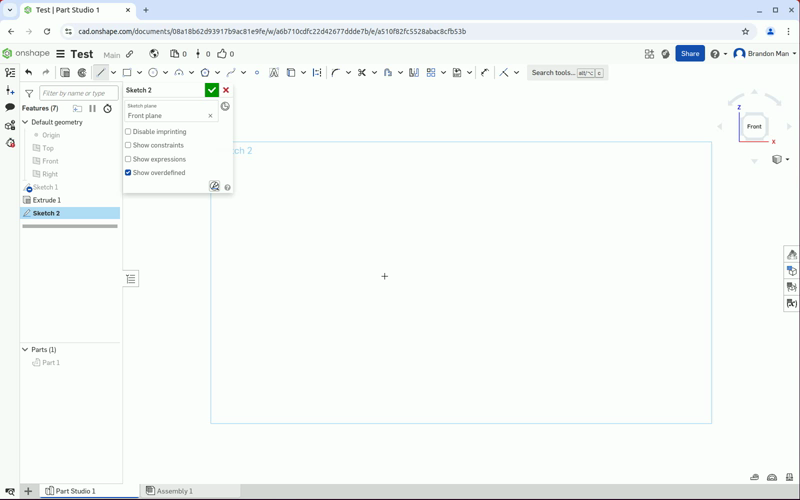
click(384, 275)
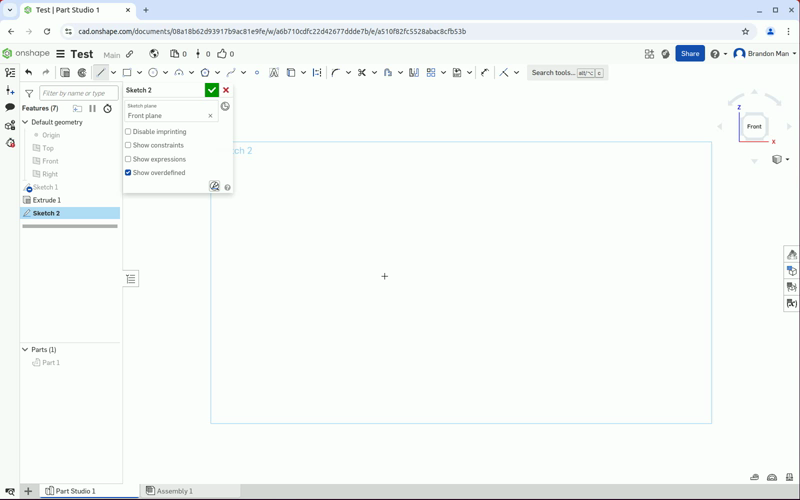
key_up(shift)
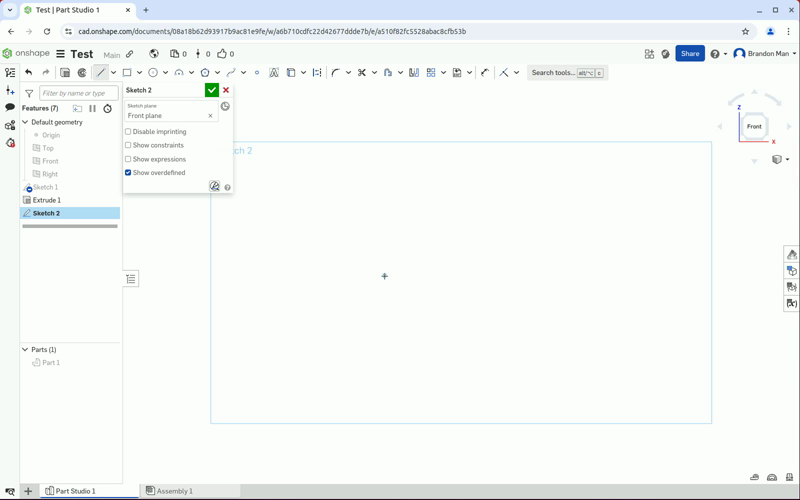
key_down(shift)
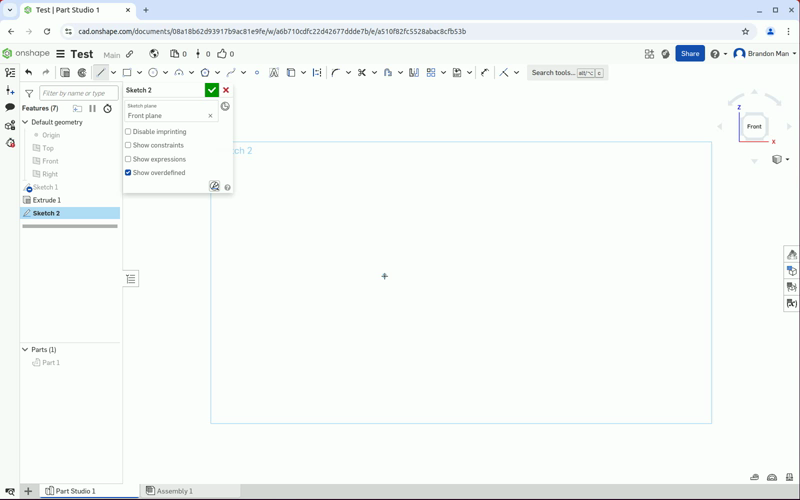
mouse_move(414, 275)
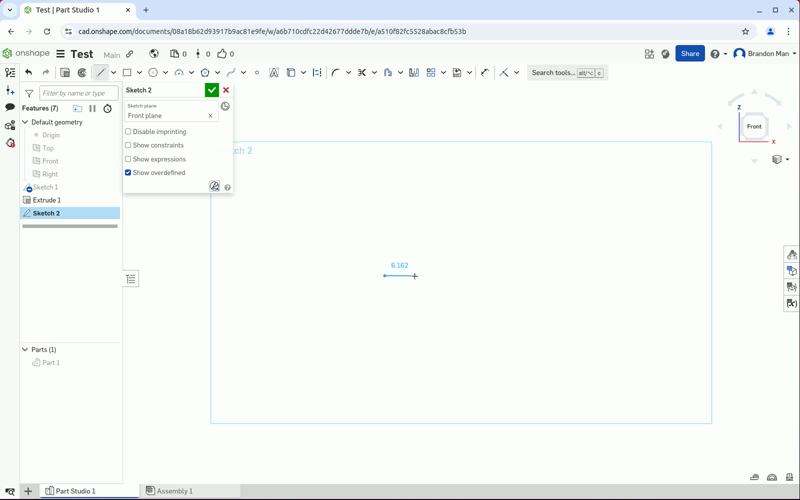
mouse_move(414, 275)
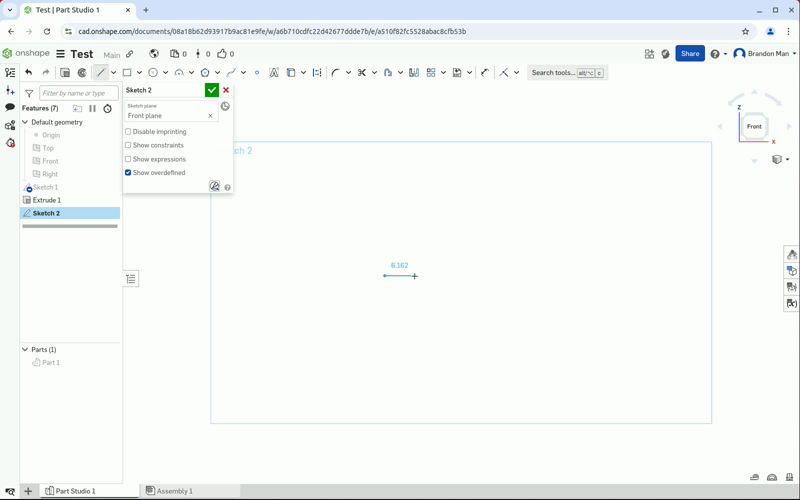
click(414, 275)
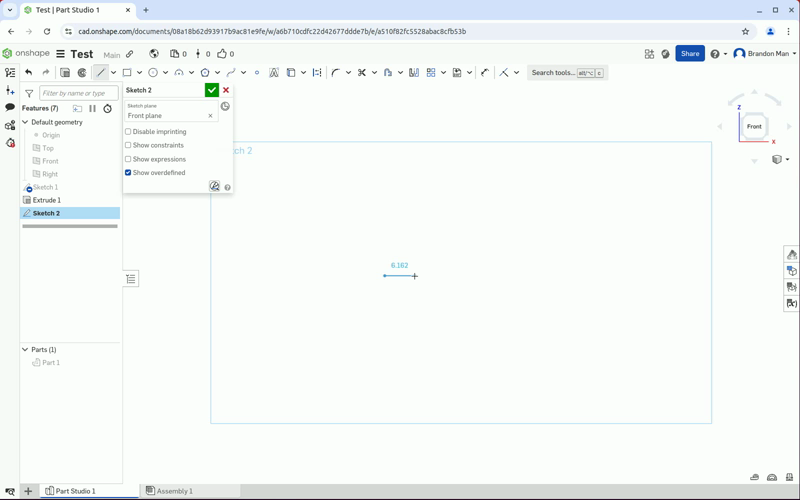
key_up(shift)
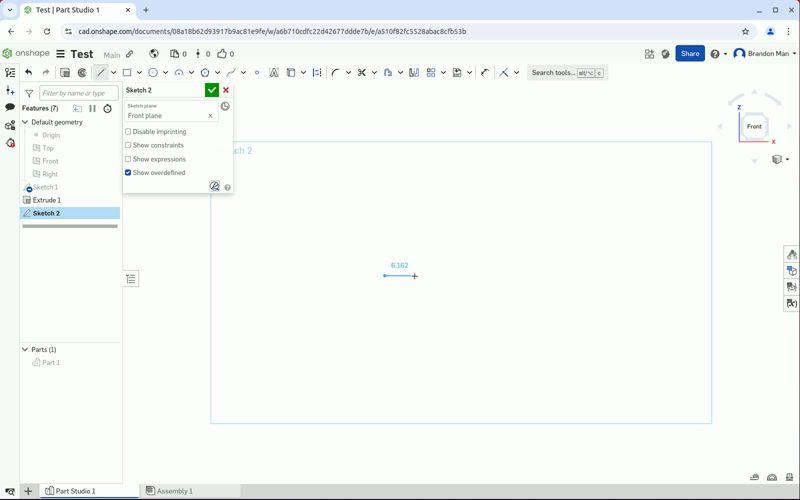
key(esc)
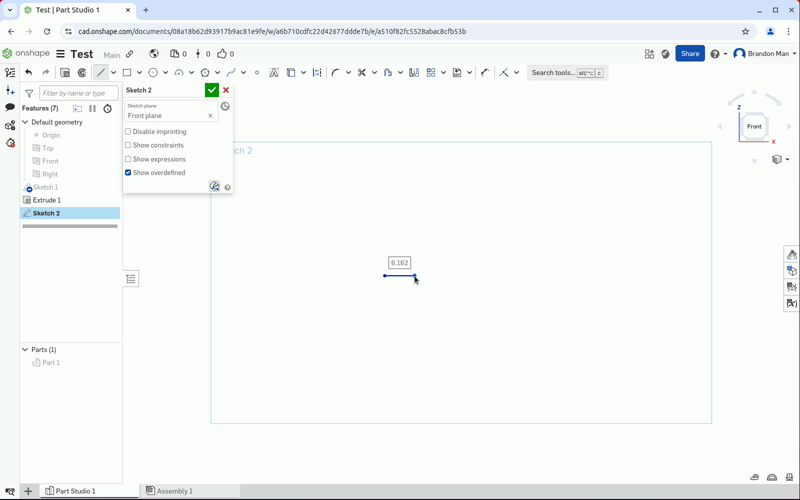
key(a)
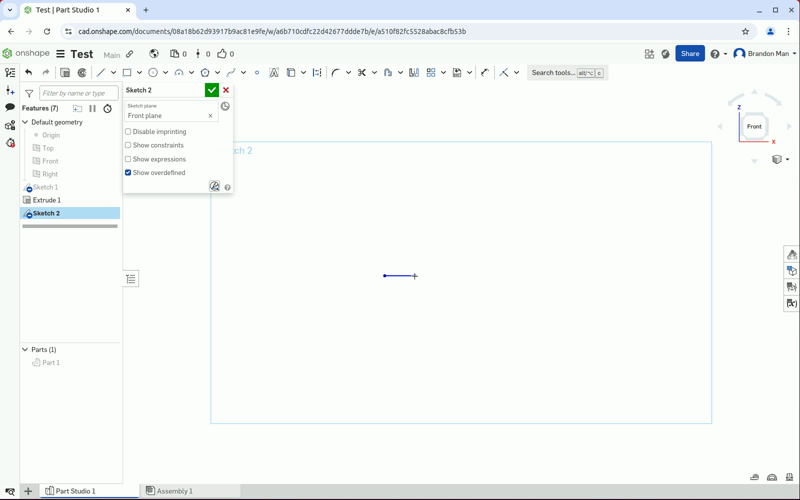
mouse_move(414, 275)
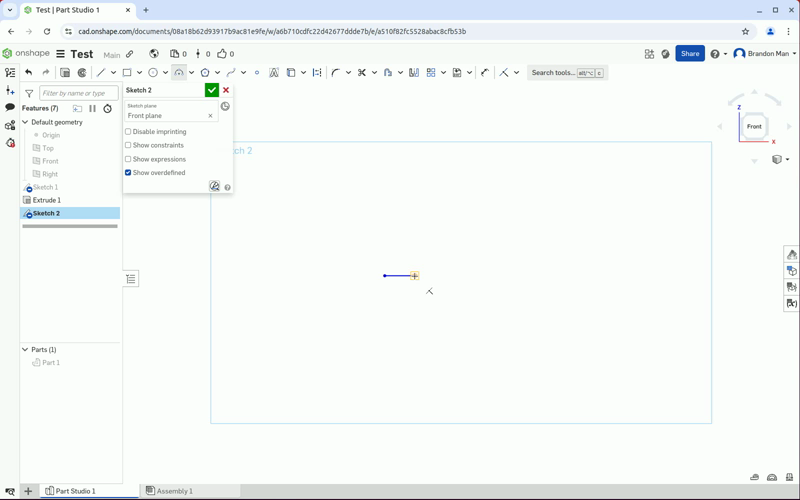
click(414, 275)
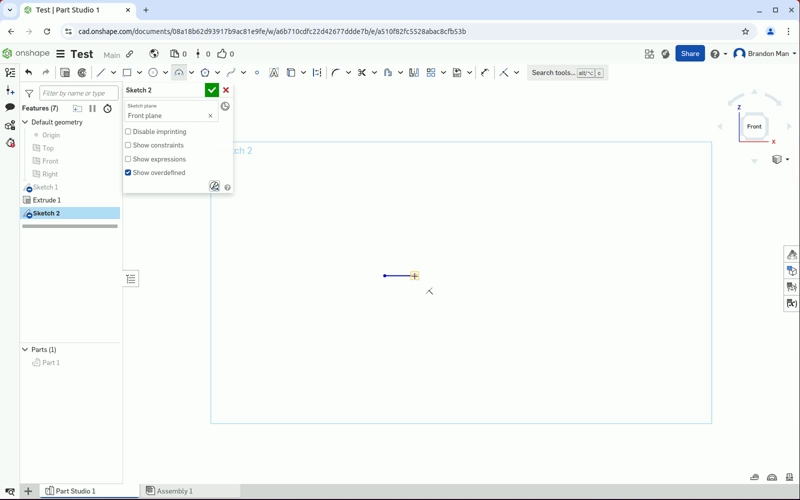
key_down(shift)
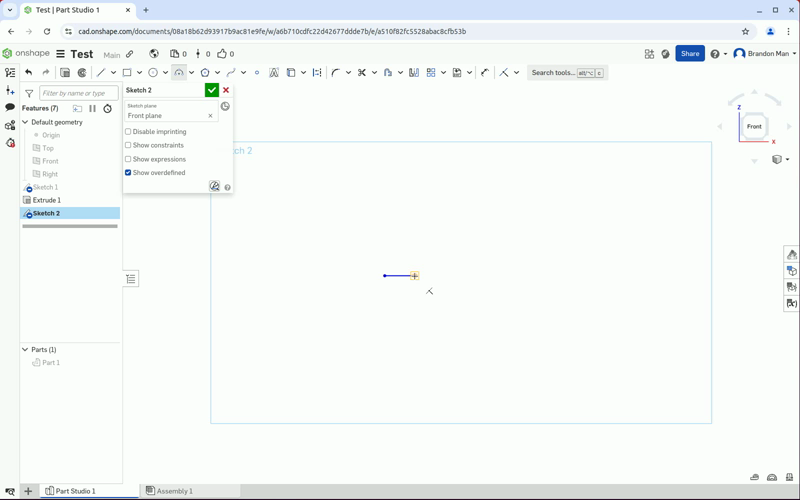
mouse_move(399, 269)
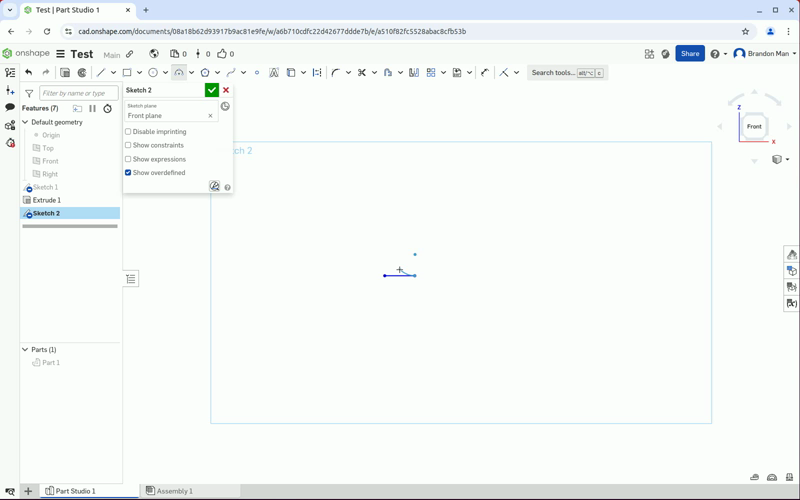
click(399, 269)
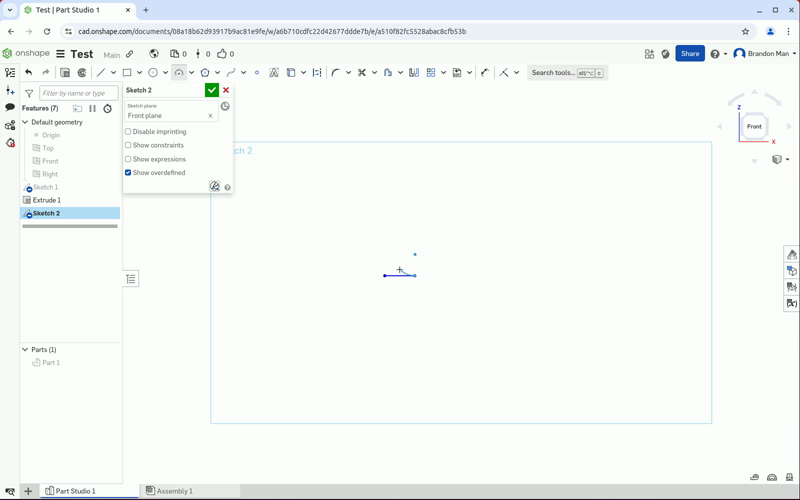
mouse_move(406, 274)
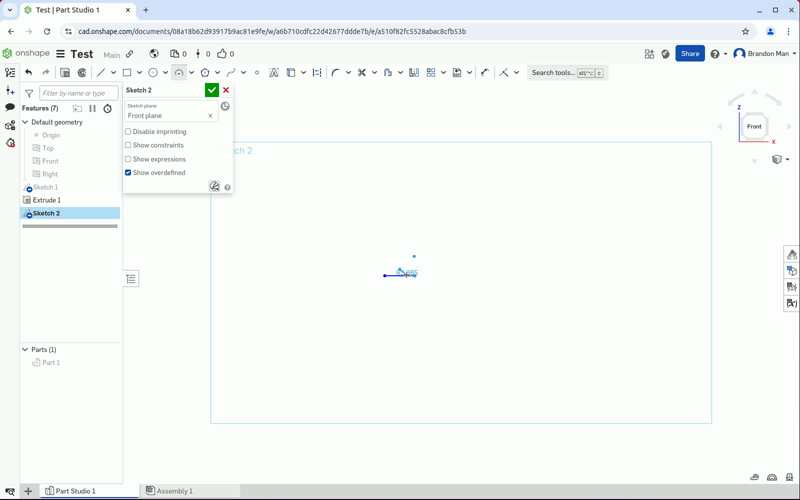
click(406, 274)
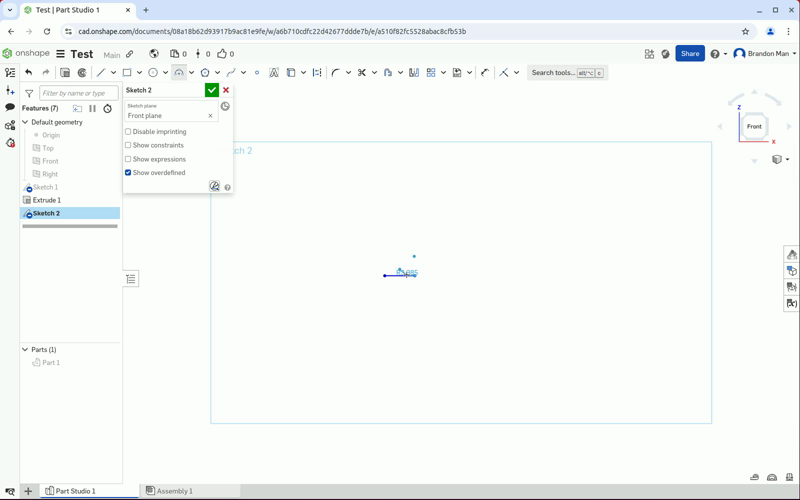
key_up(shift)
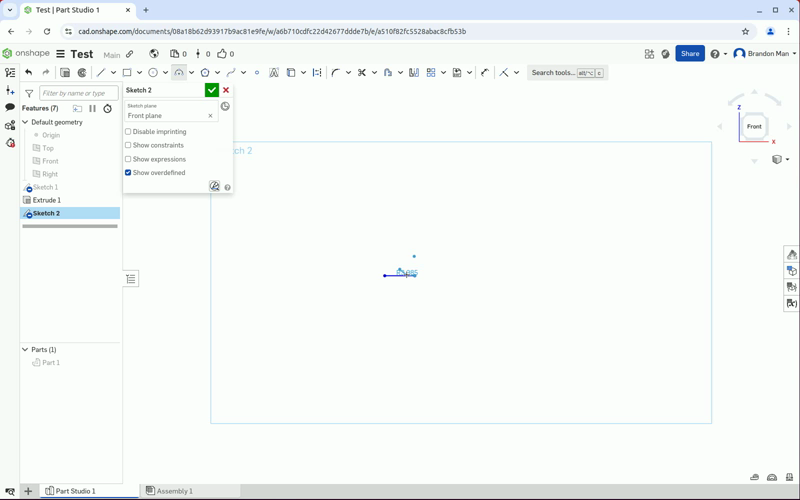
mouse_move(399, 269)
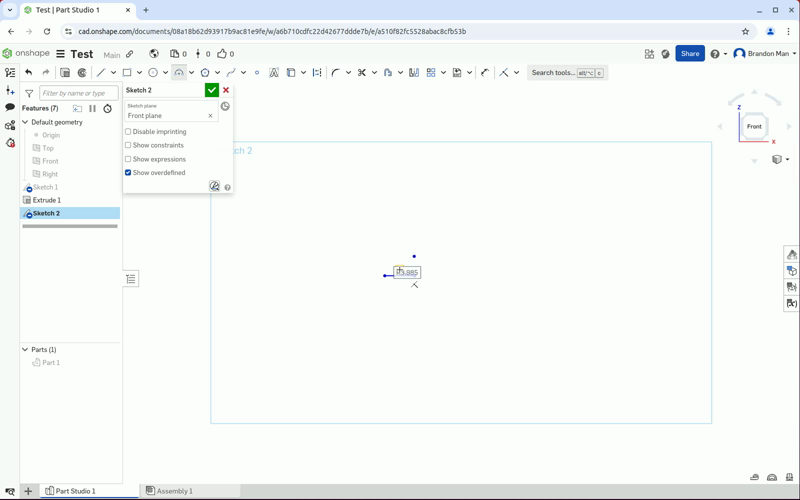
click(399, 269)
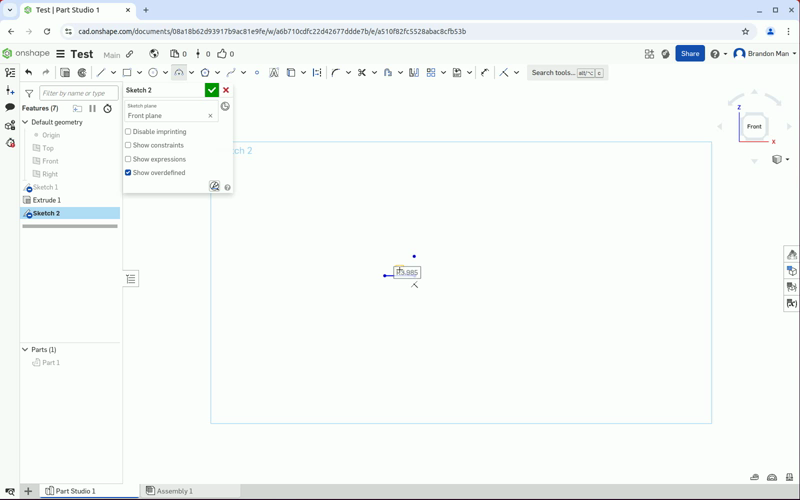
mouse_move(384, 275)
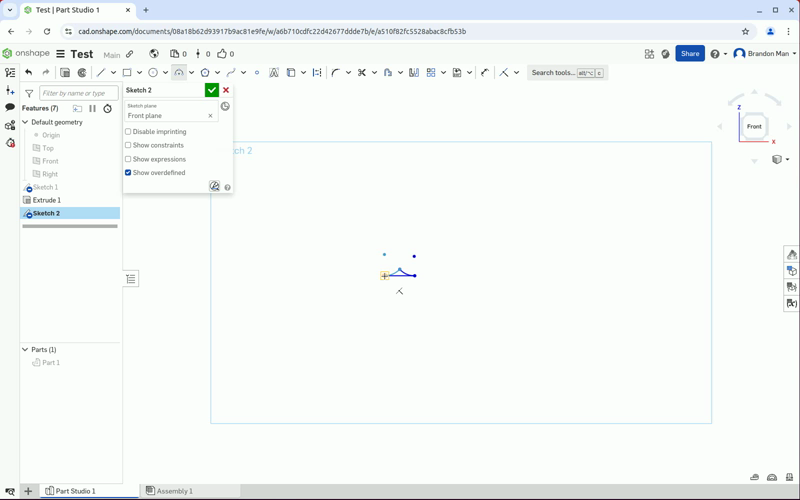
click(384, 275)
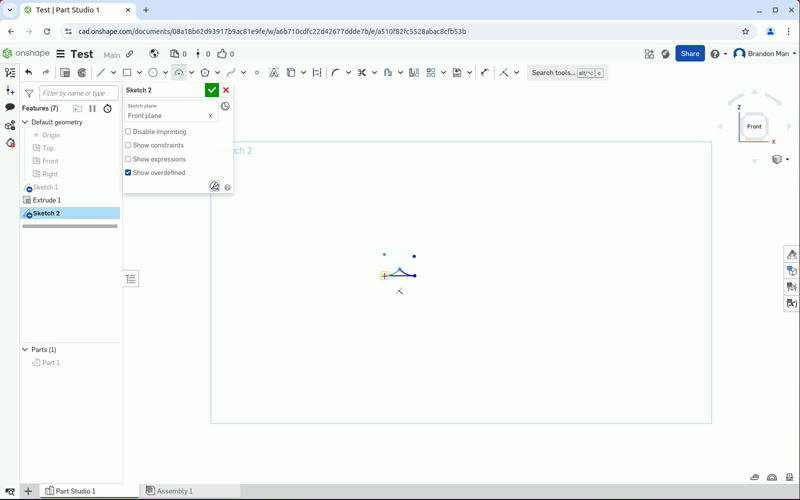
key_down(shift)
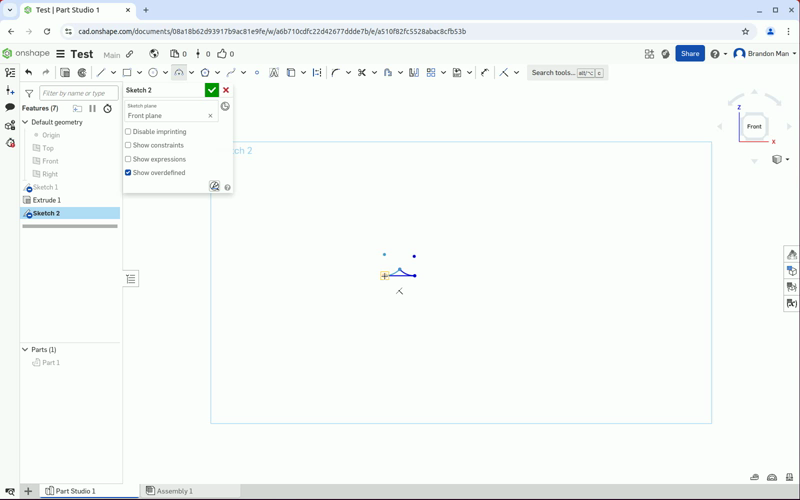
mouse_move(392, 274)
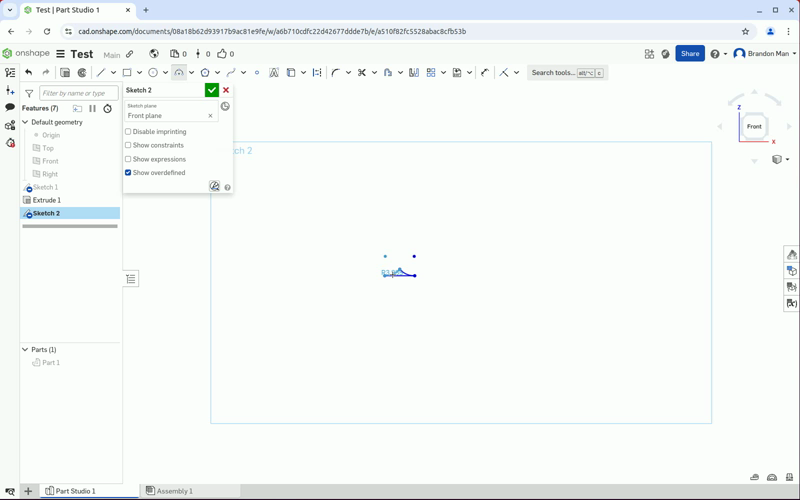
click(392, 274)
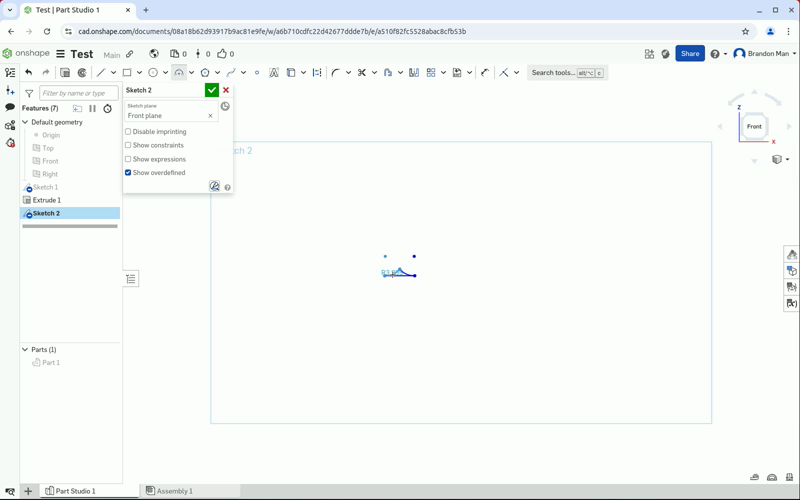
key_up(shift)
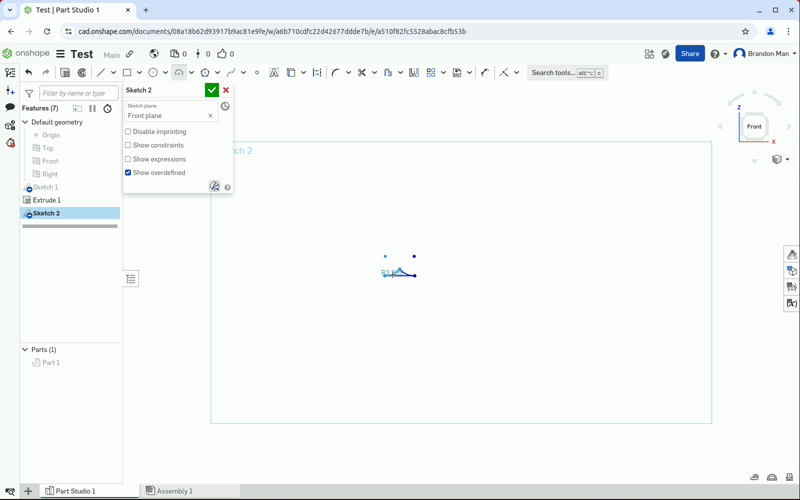
key(esc)
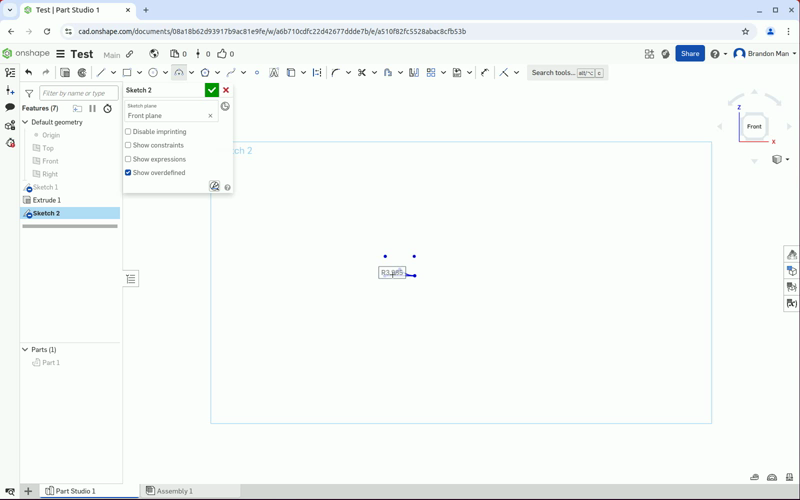
mouse_move(414, 275)
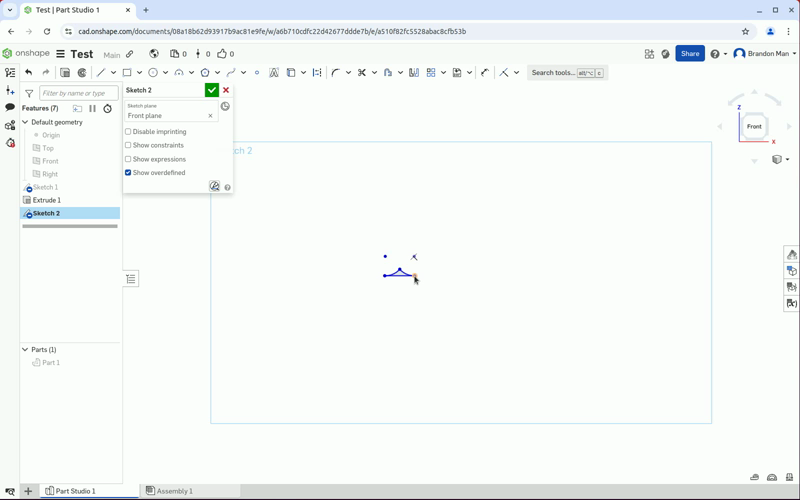
scroll(6)
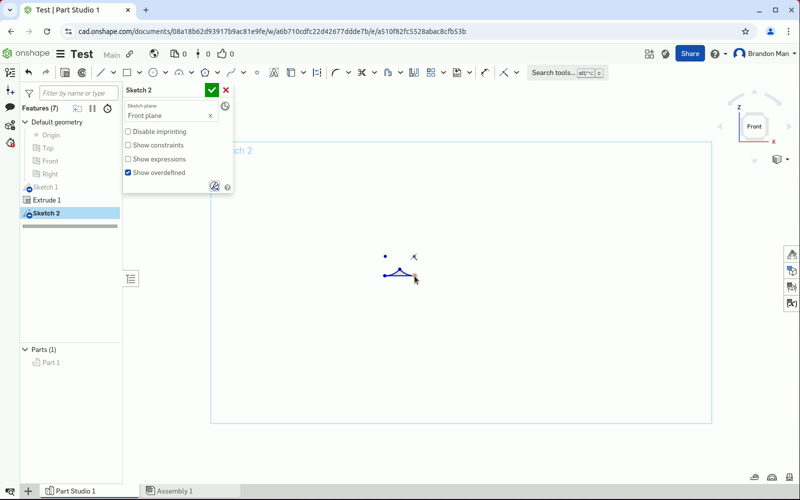
scroll(6)
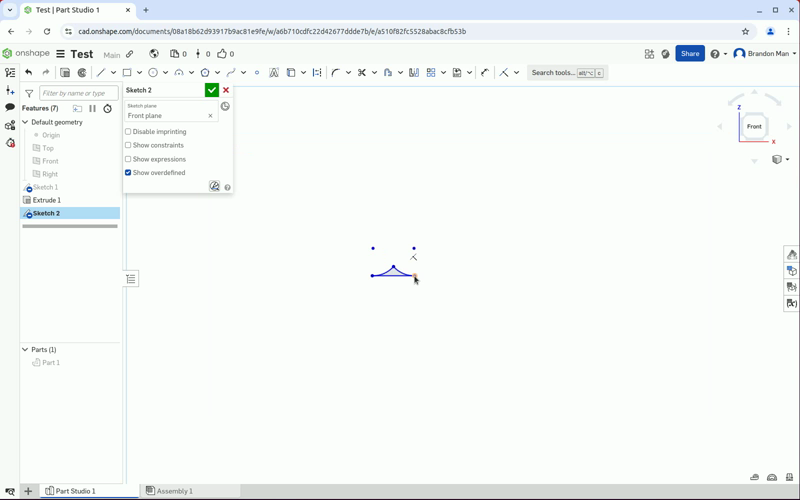
scroll(6)
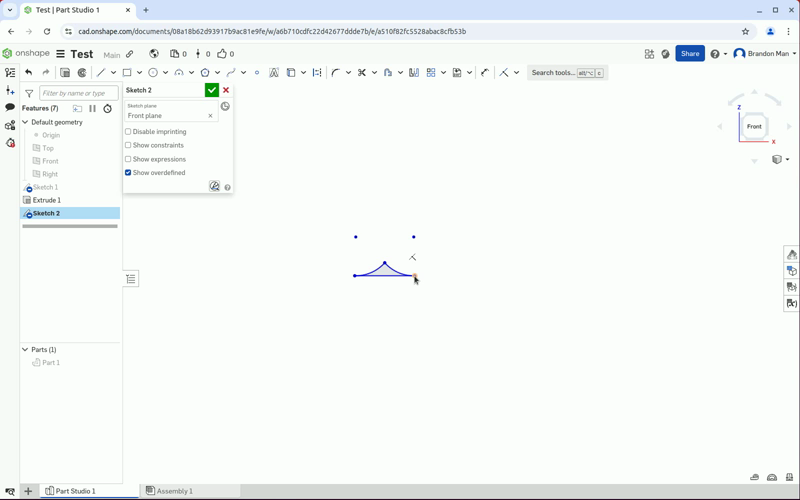
scroll(6)
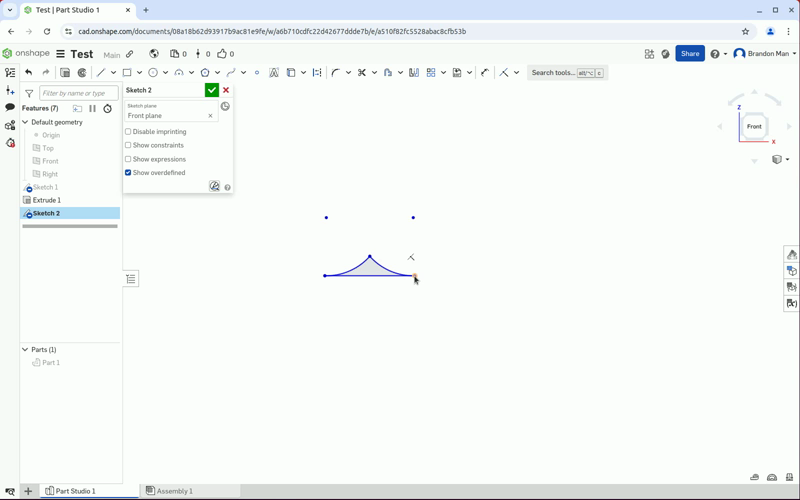
scroll(6)
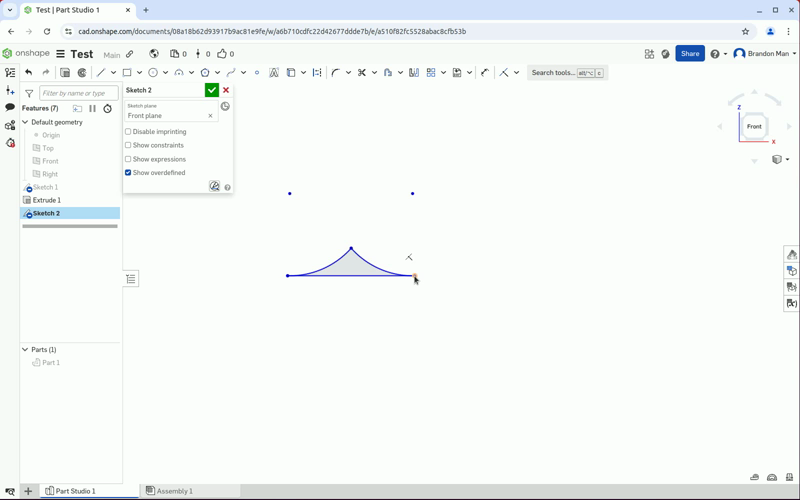
scroll(6)
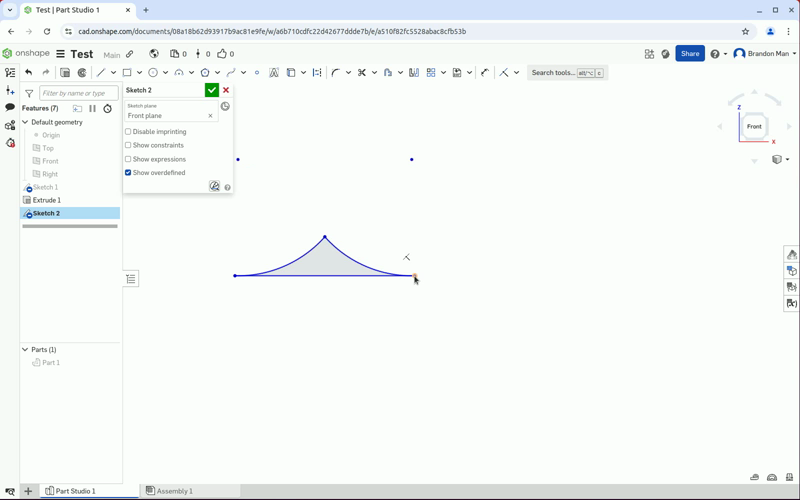
scroll(6)
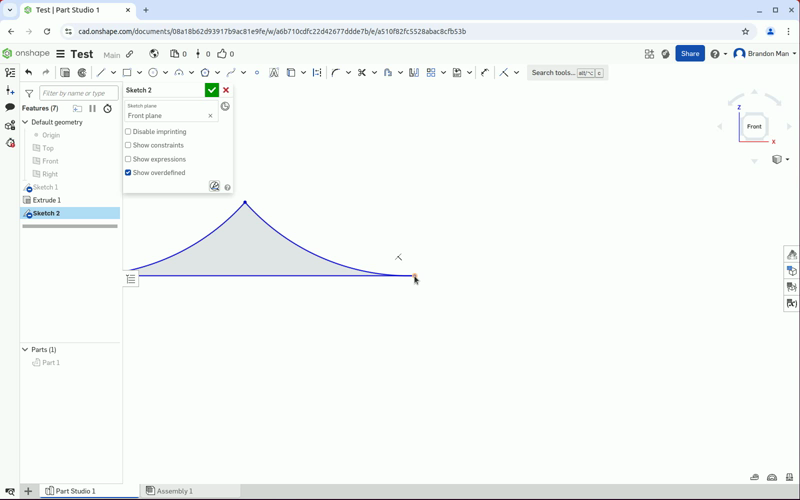
click(414, 275)
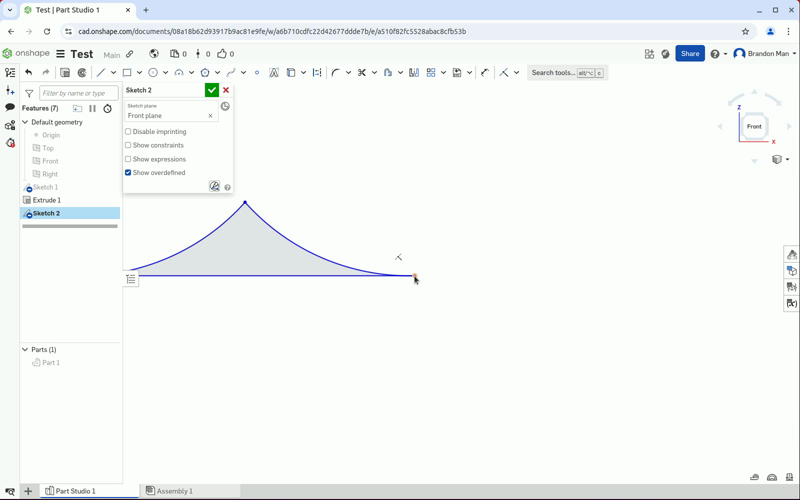
scroll(-6)
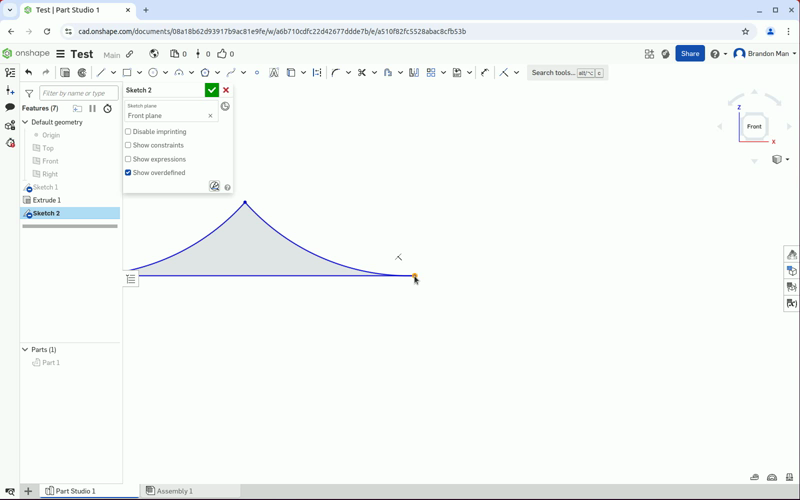
scroll(-6)
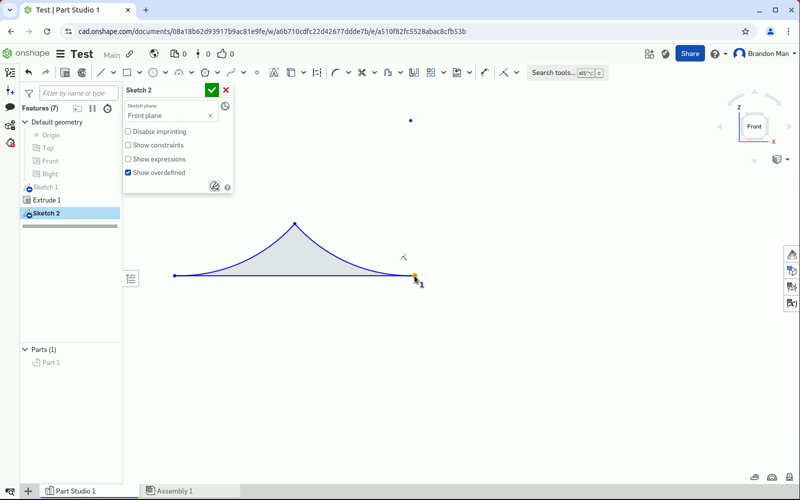
scroll(-6)
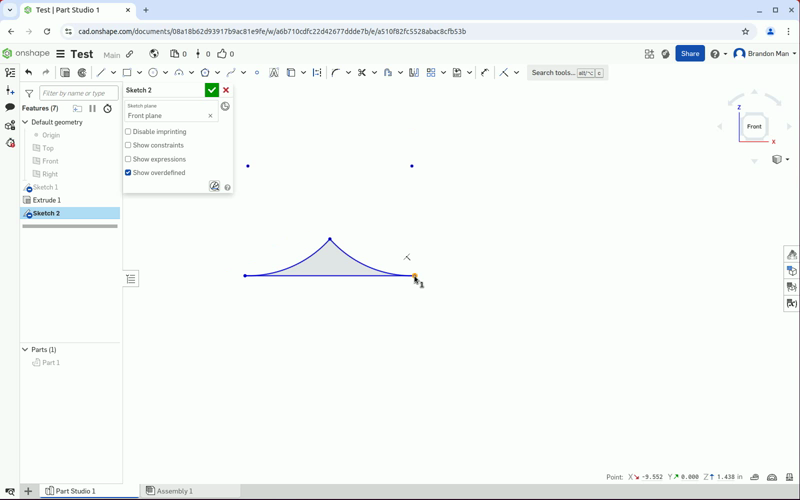
scroll(-6)
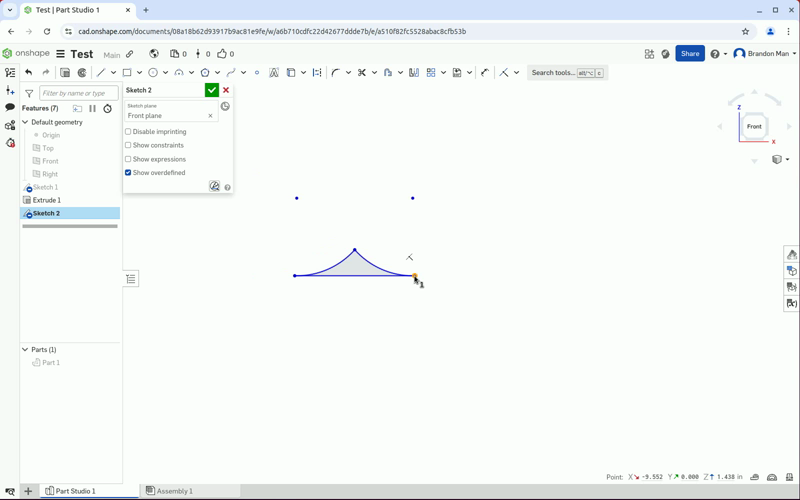
scroll(-6)
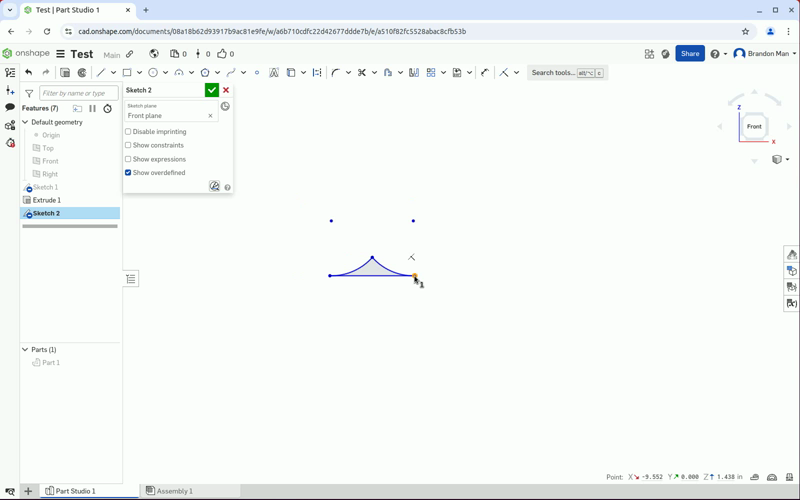
scroll(-6)
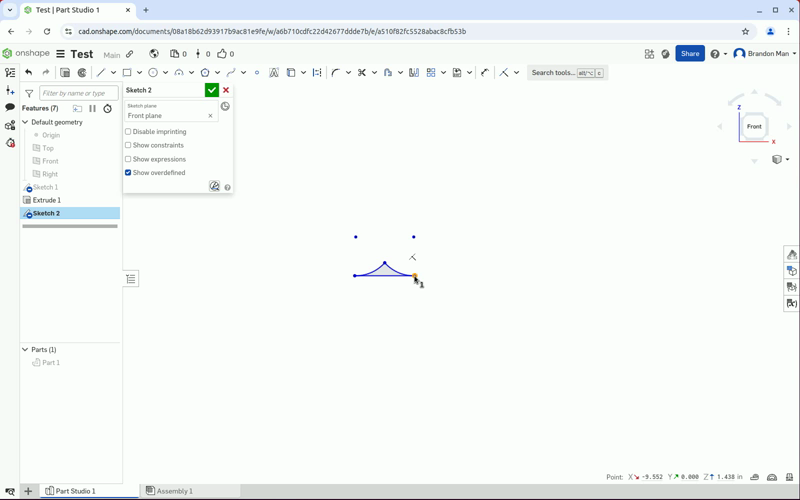
scroll(-6)
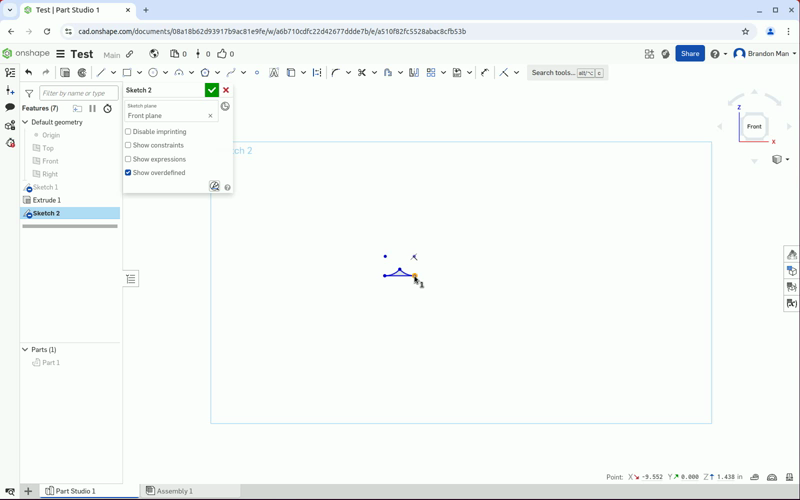
mouse_move(73, 352)
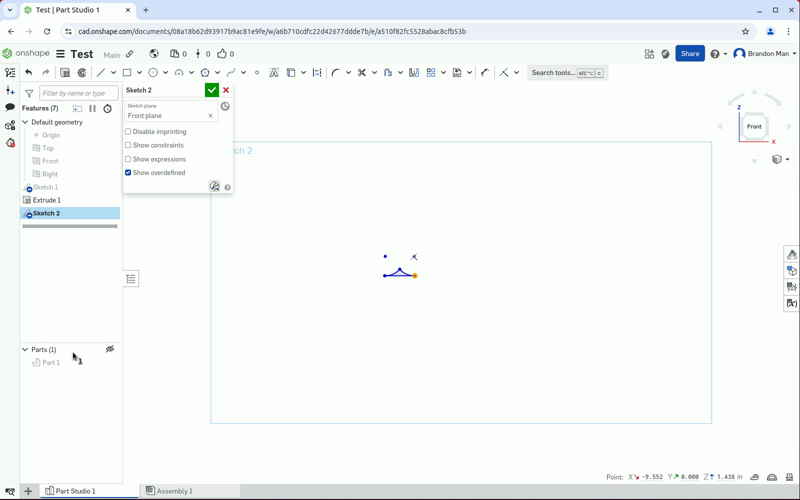
key(shift+y)
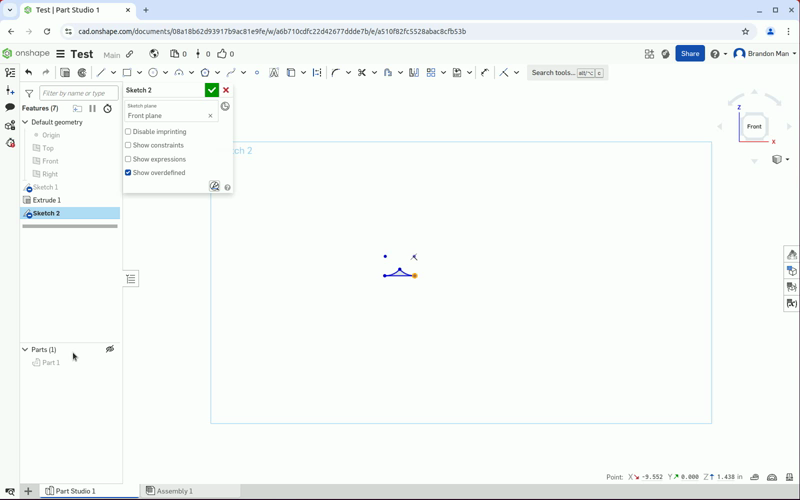
key(shift+e)
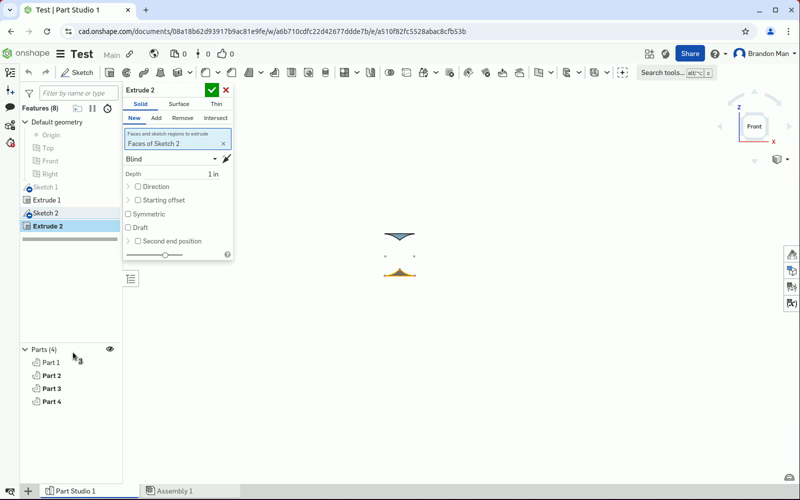
mouse_move(143, 106)
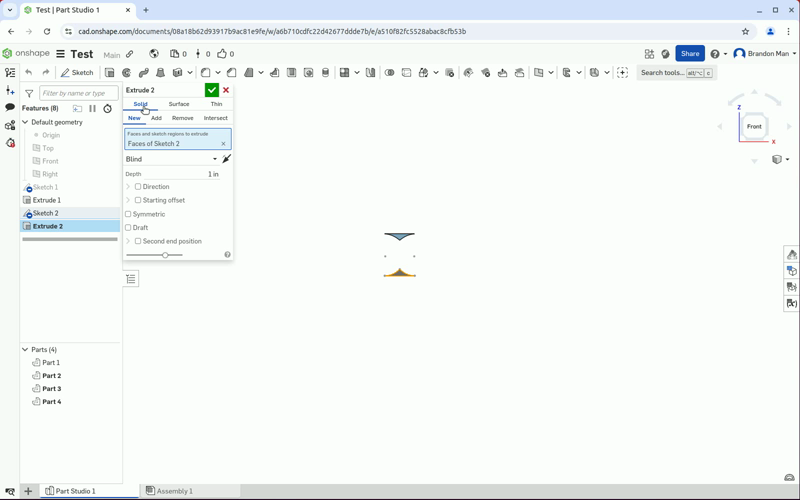
click(143, 106)
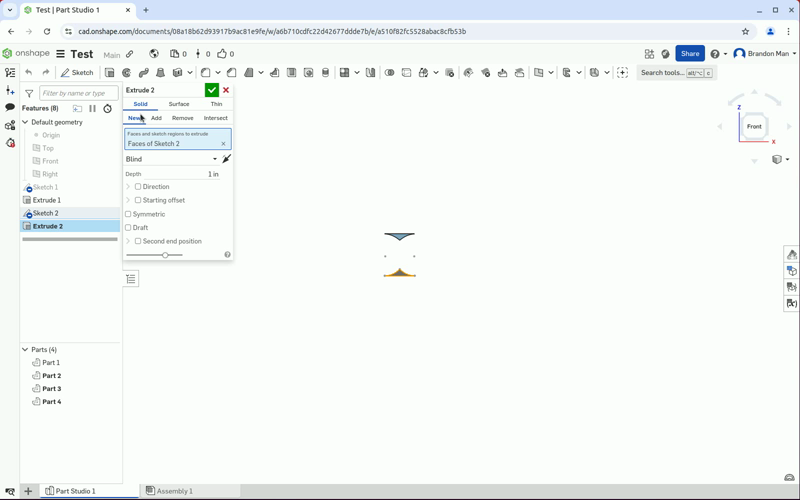
mouse_move(137, 120)
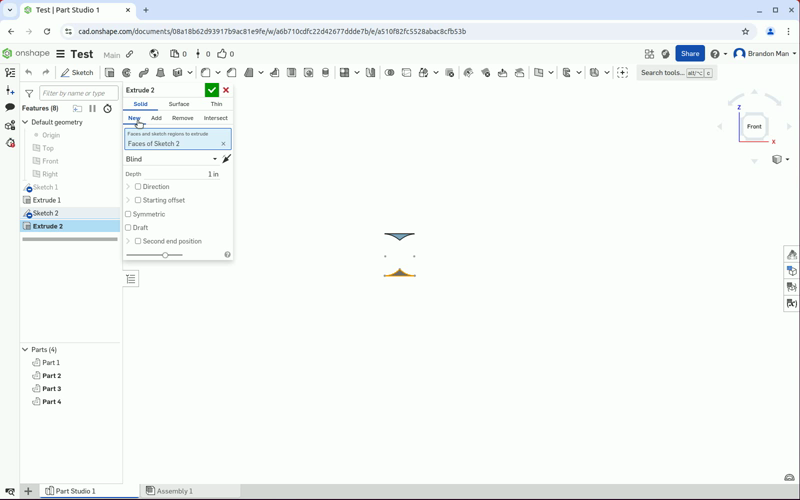
click(137, 120)
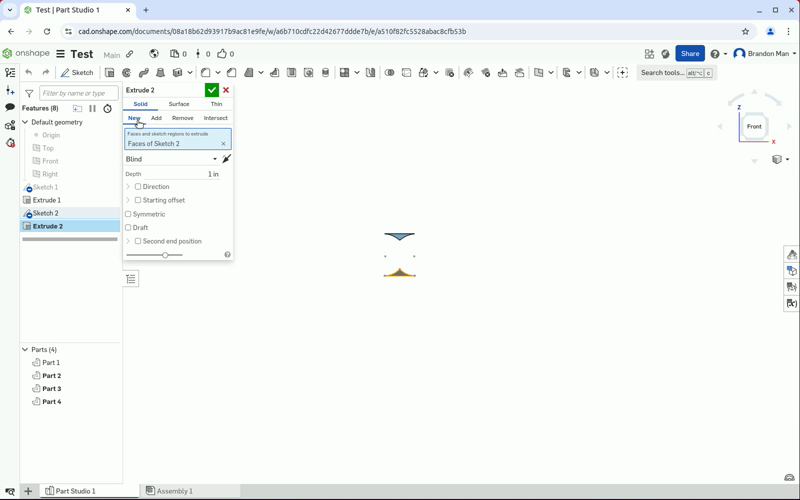
key(tab, 4)
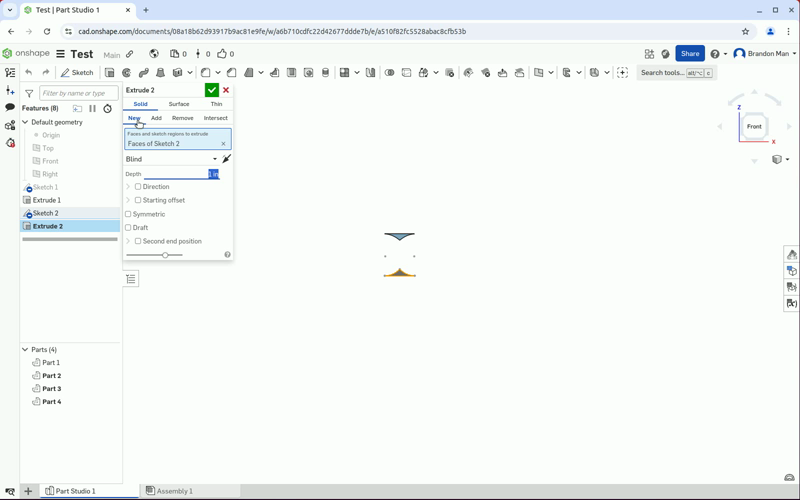
text(7.943)
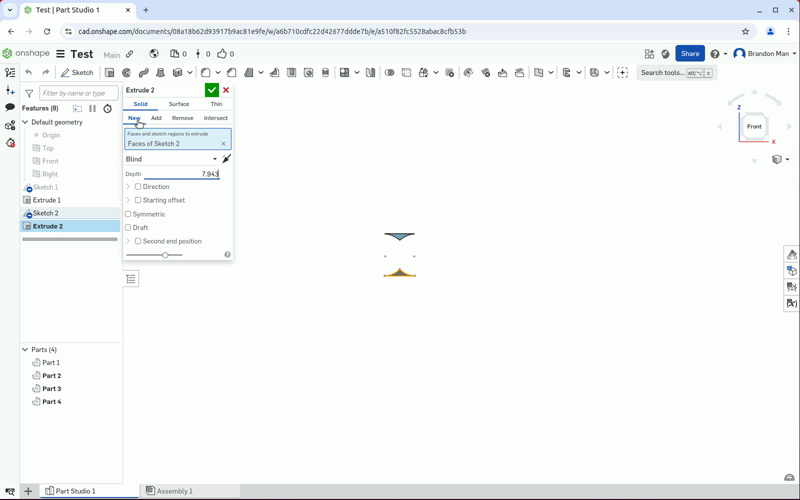
key(enter)
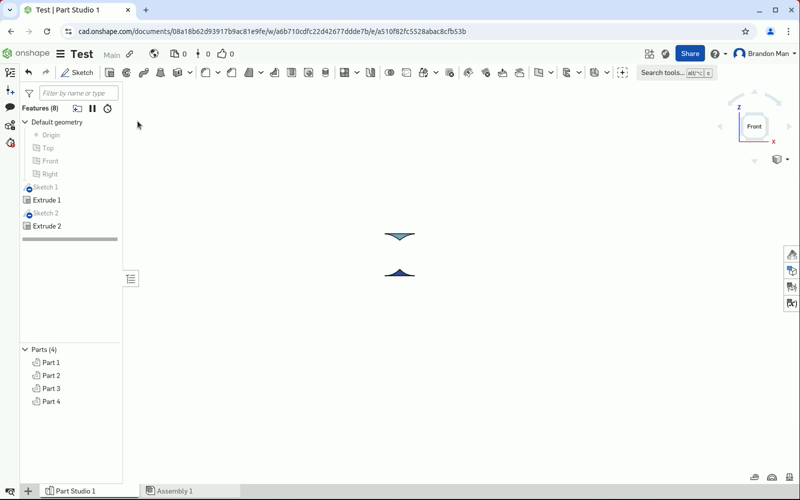
key(shift+h)
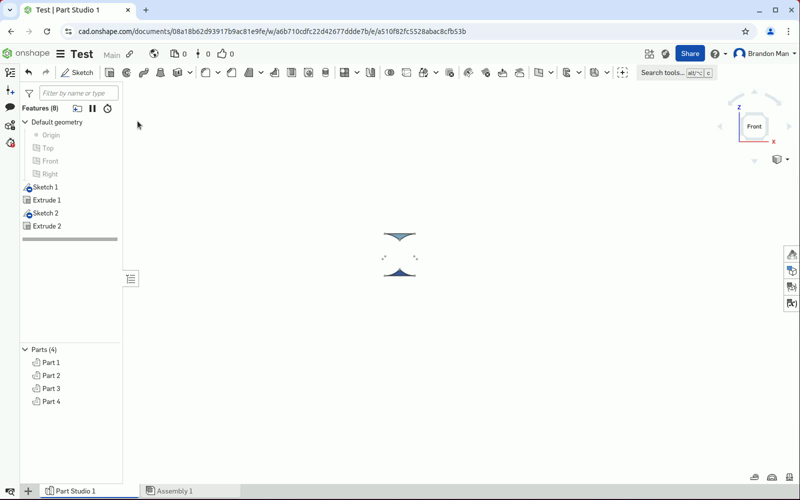
key(shift+h)
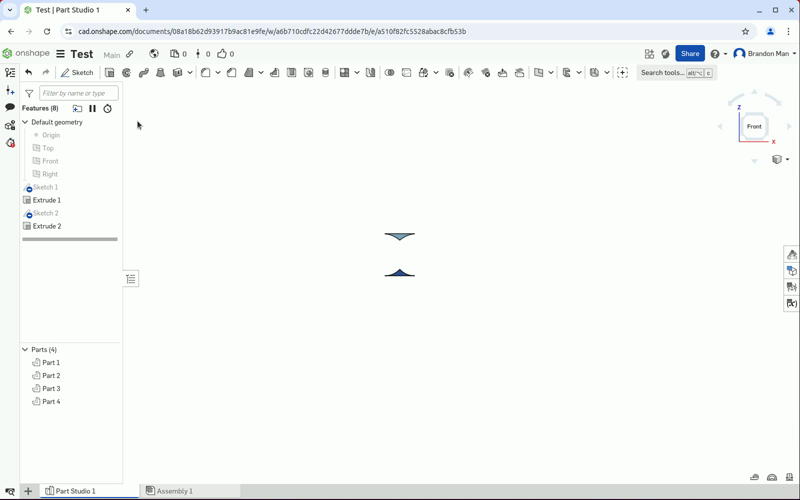
mouse_move(73, 189)
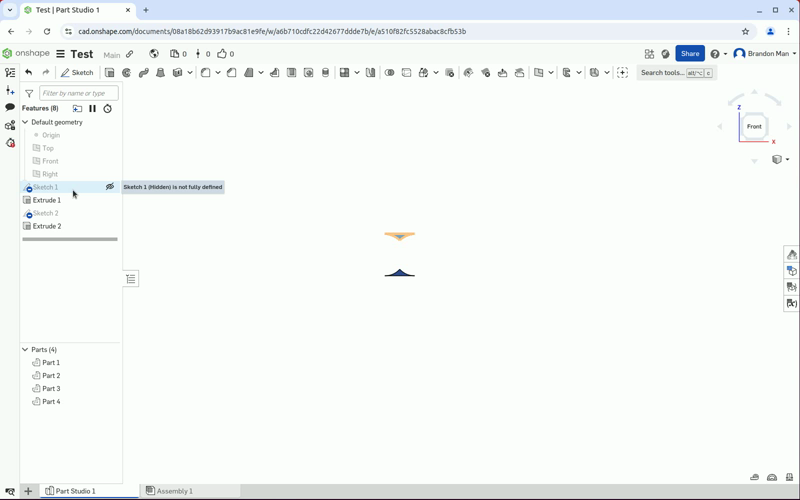
click(73, 189)
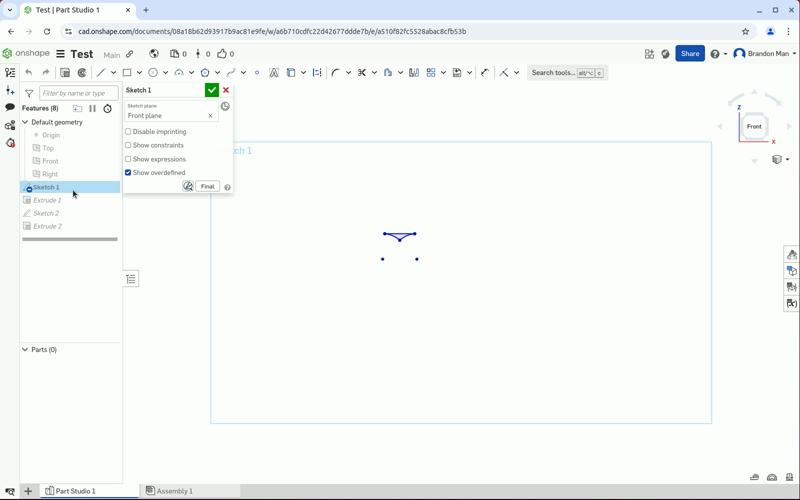
mouse_move(229, 92)
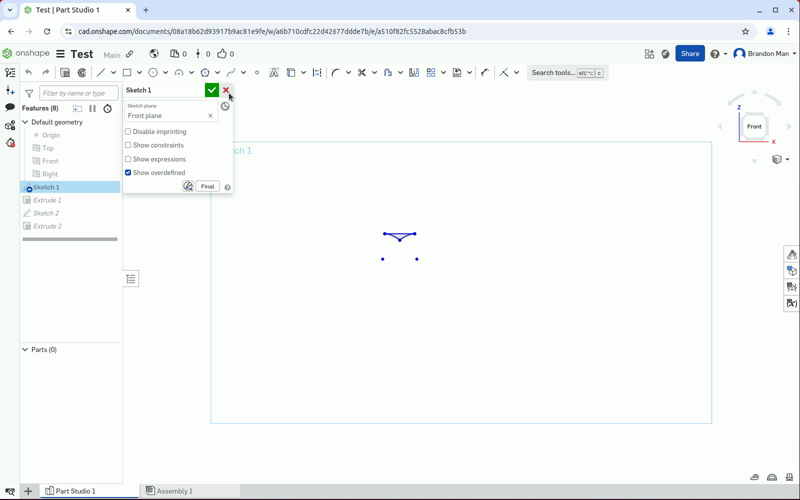
click(229, 92)
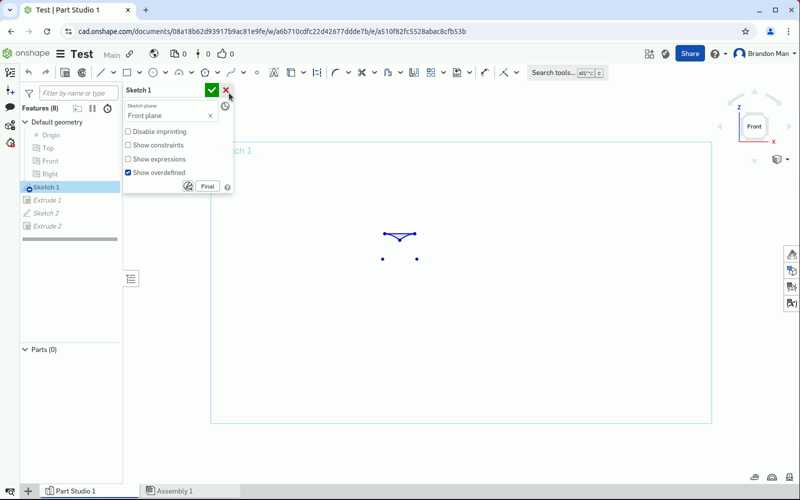
key(shift+s)
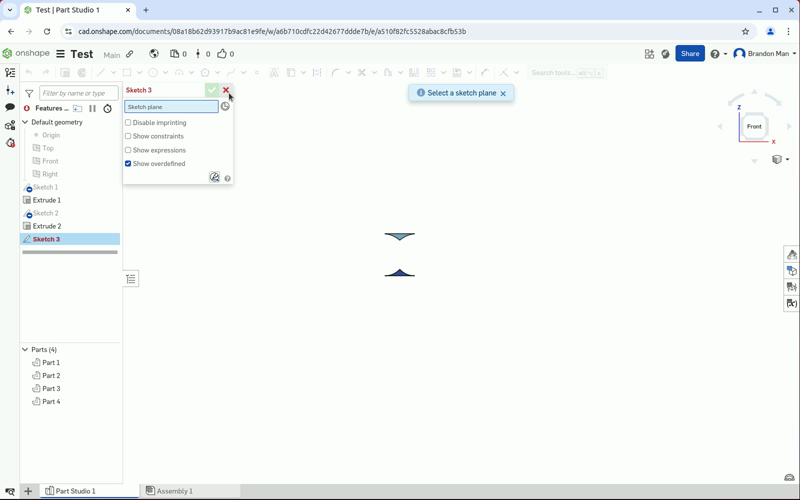
mouse_move(73, 163)
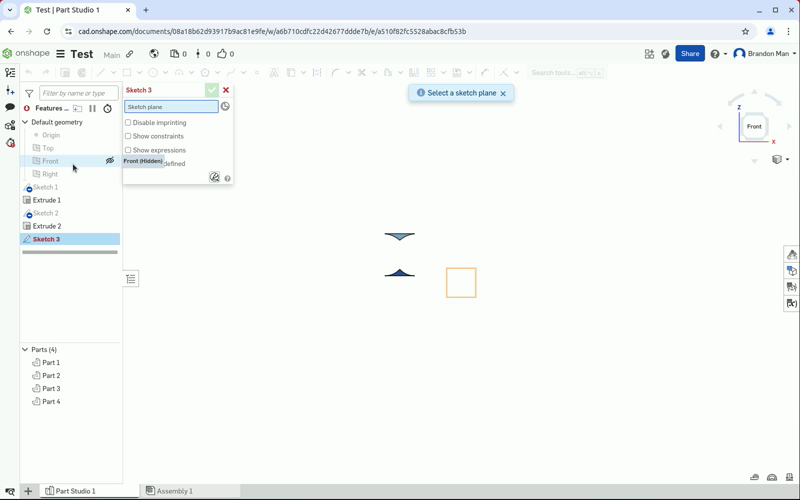
click(73, 163)
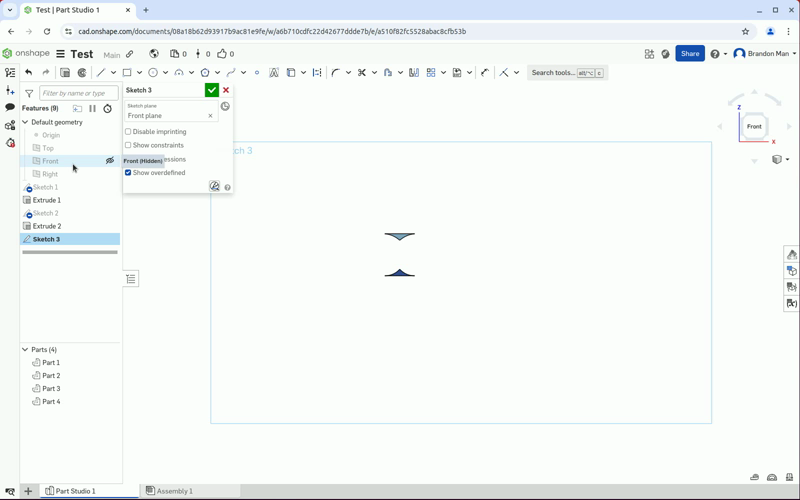
mouse_move(73, 352)
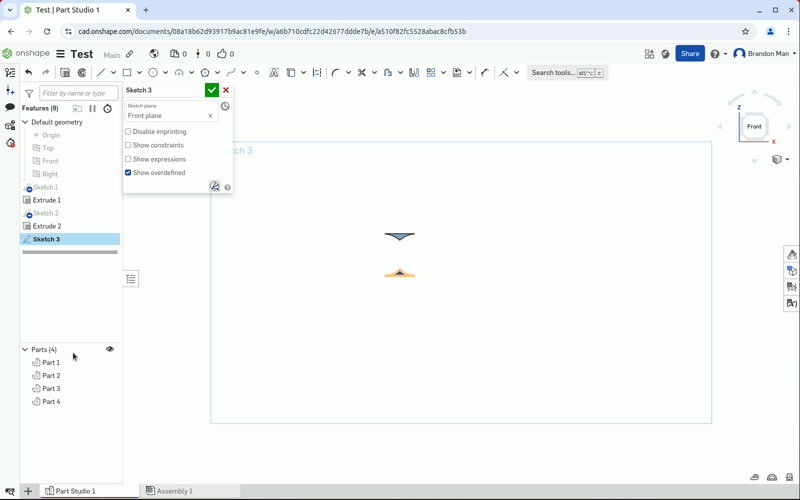
key(y)
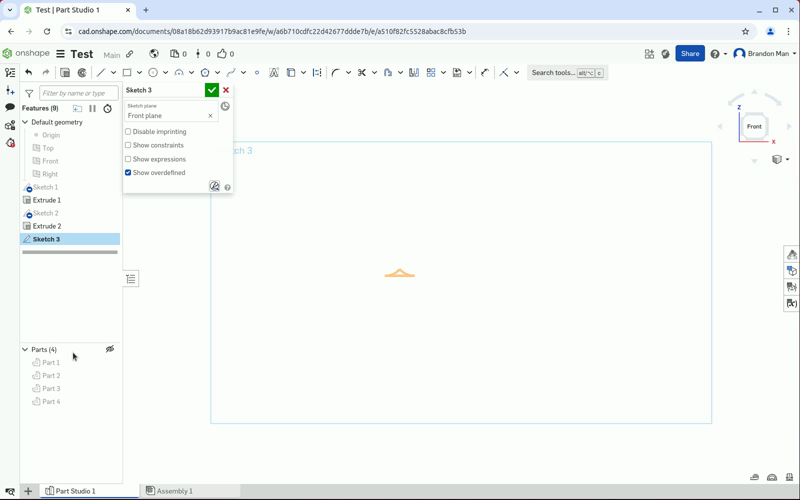
key(a)
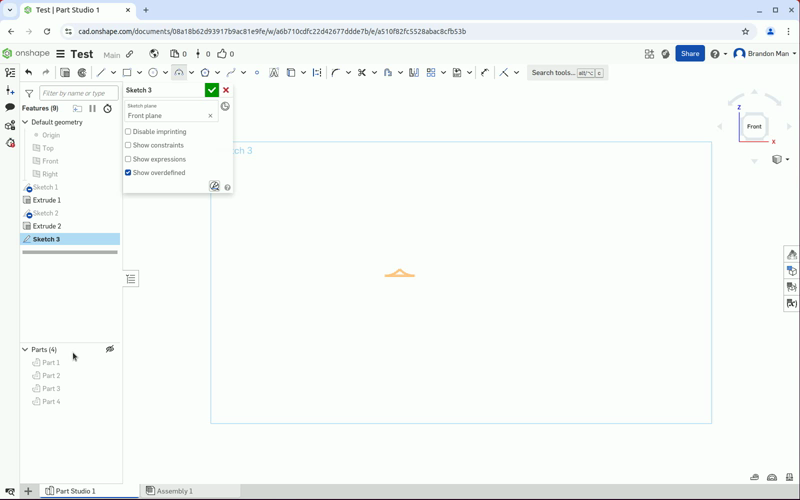
key_down(shift)
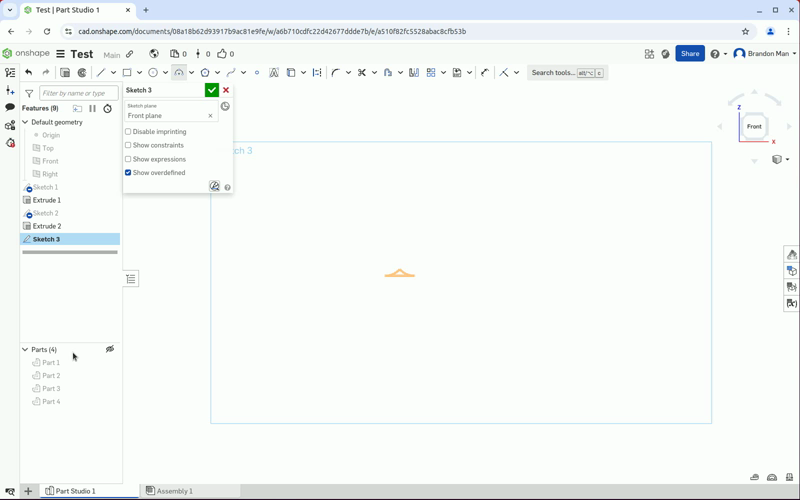
mouse_move(363, 255)
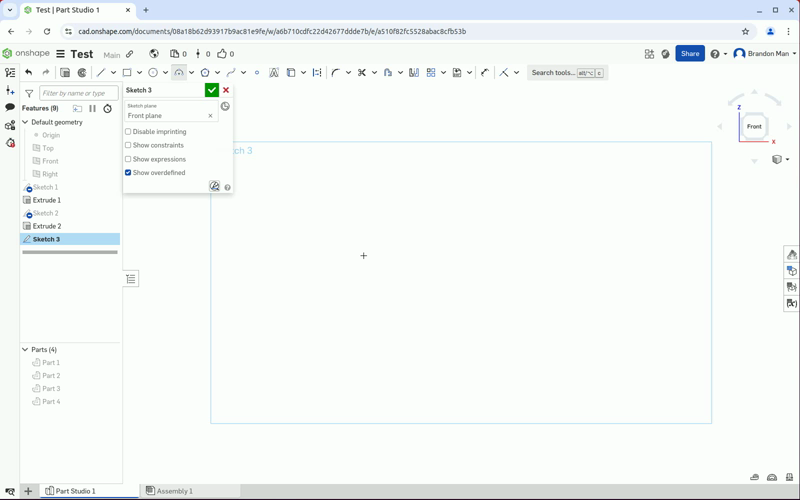
click(363, 255)
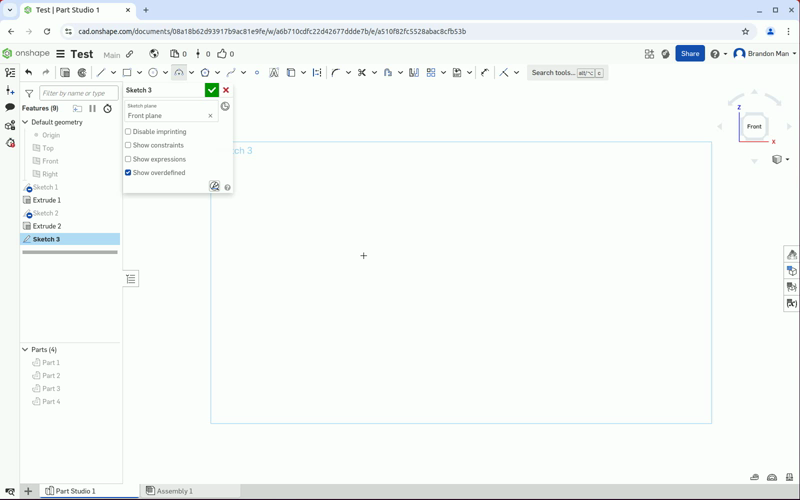
key_up(shift)
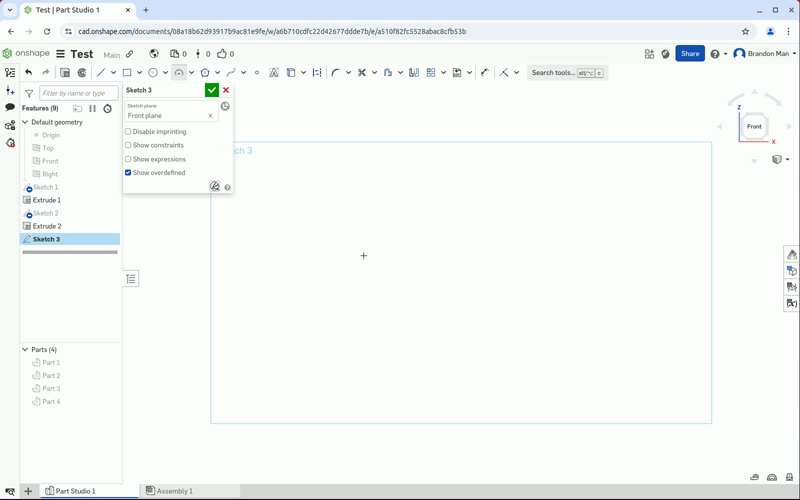
key_down(shift)
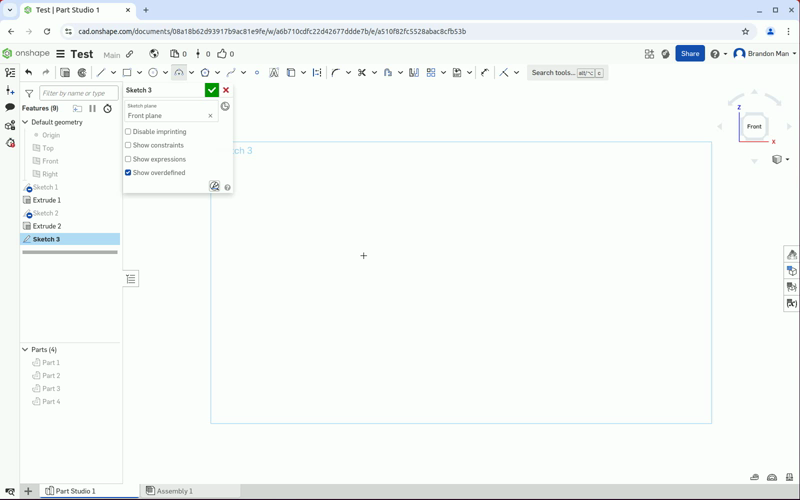
mouse_move(399, 240)
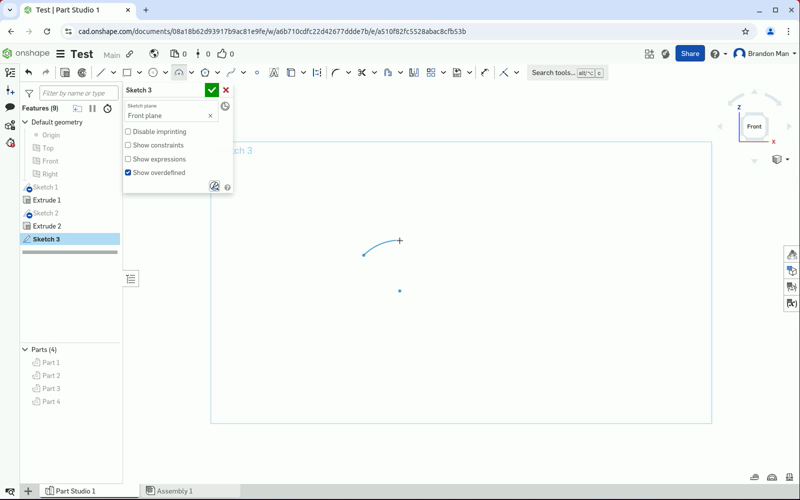
click(399, 240)
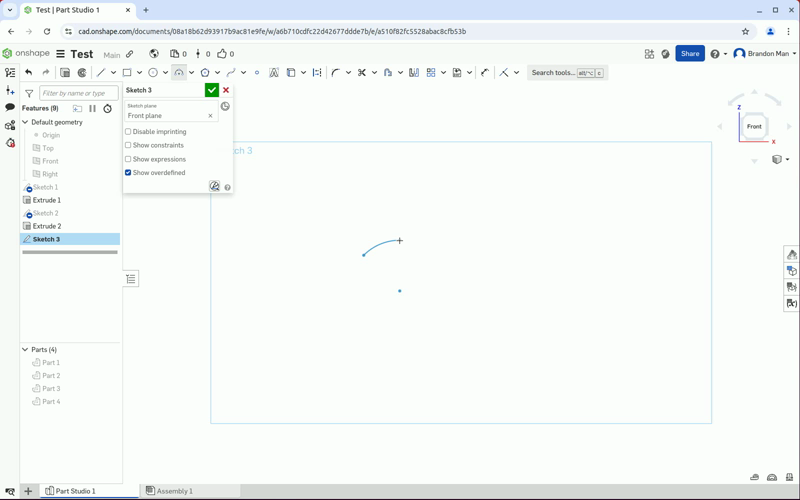
mouse_move(381, 246)
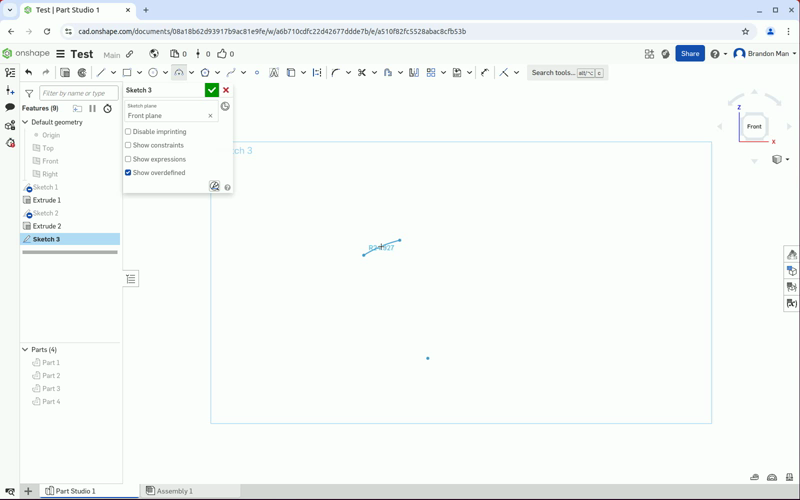
click(381, 246)
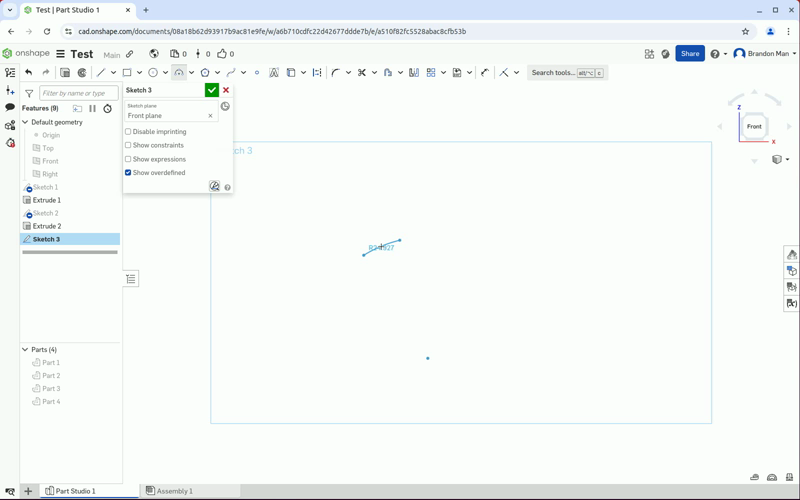
key_up(shift)
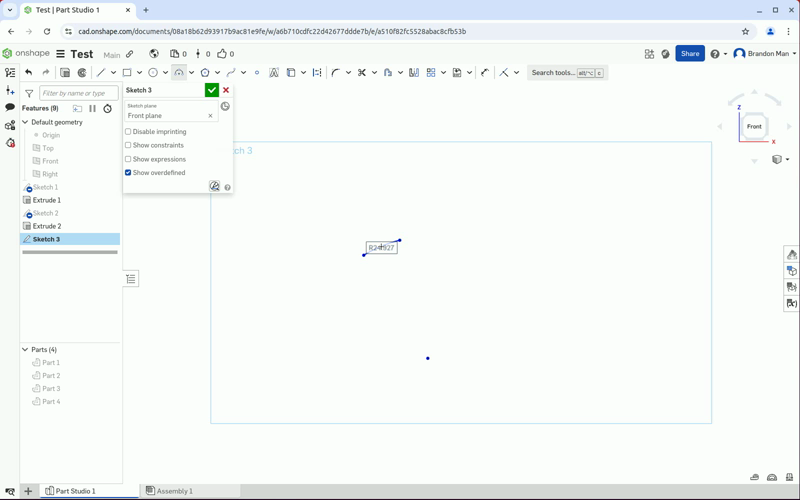
mouse_move(399, 240)
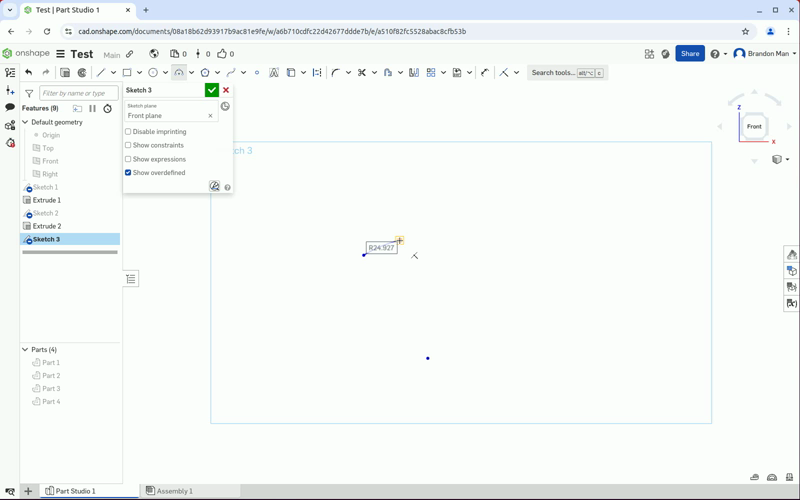
click(399, 240)
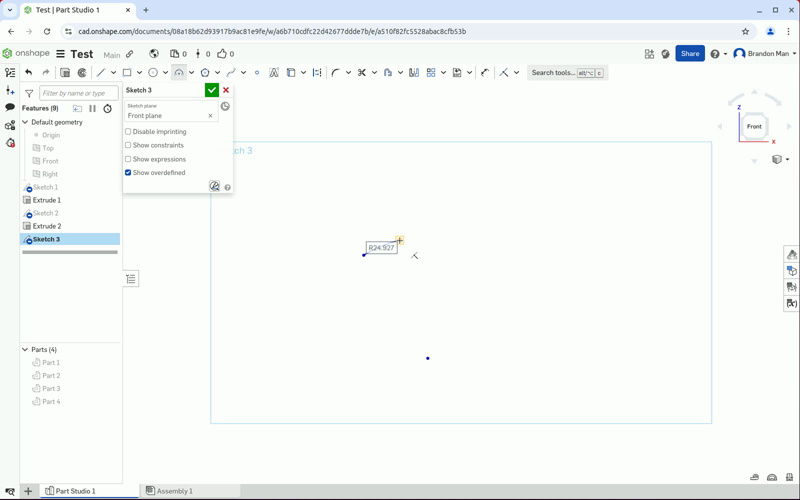
key_down(shift)
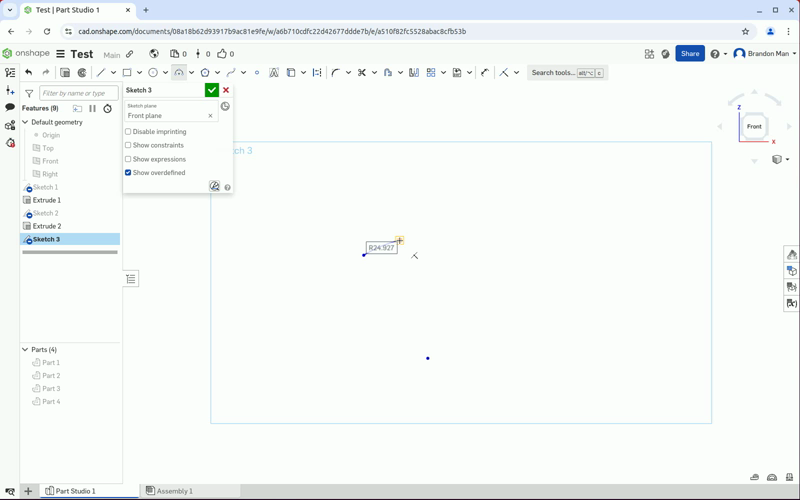
mouse_move(395, 264)
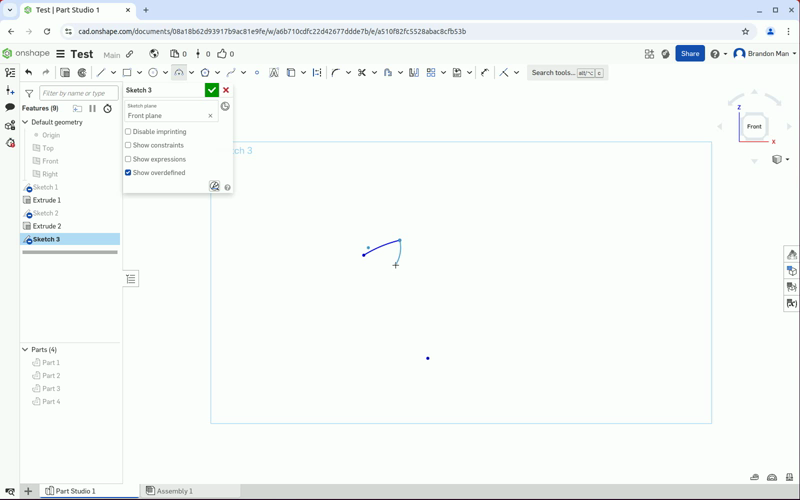
click(395, 264)
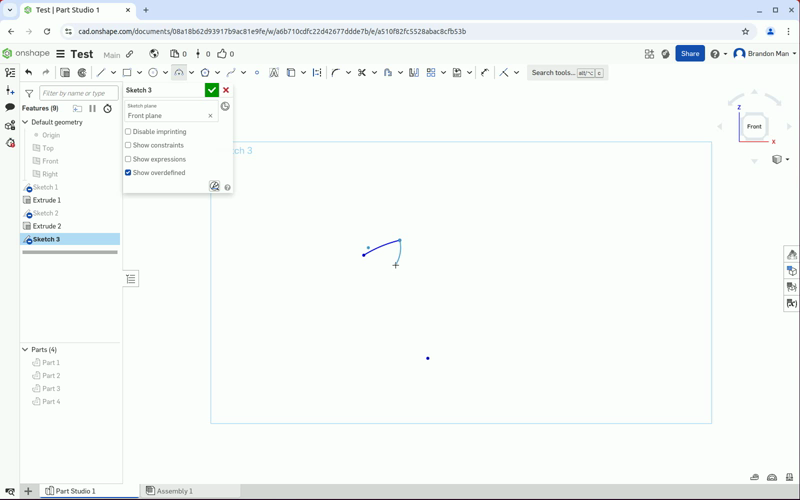
mouse_move(364, 247)
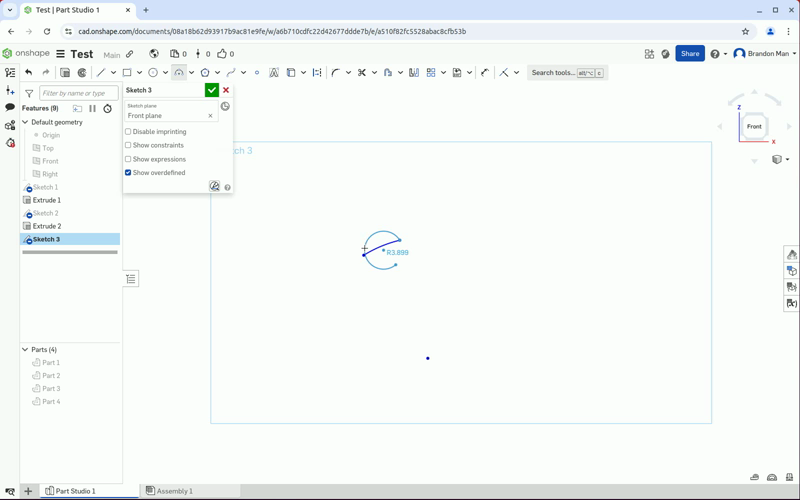
click(364, 247)
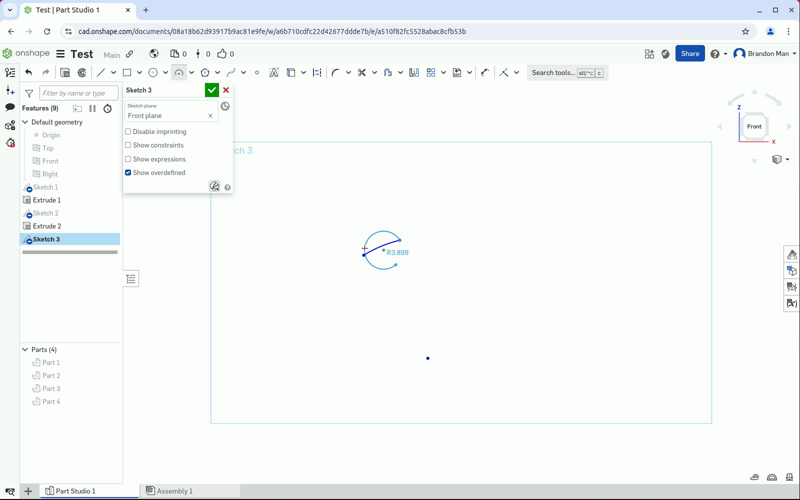
key_up(shift)
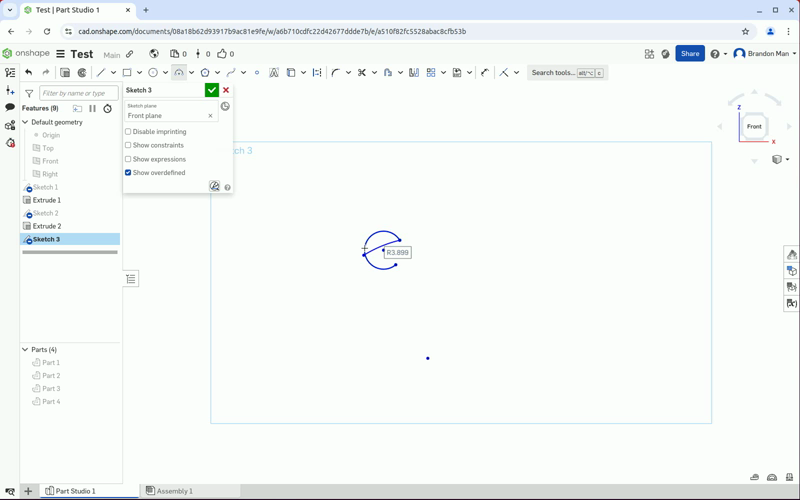
mouse_move(395, 264)
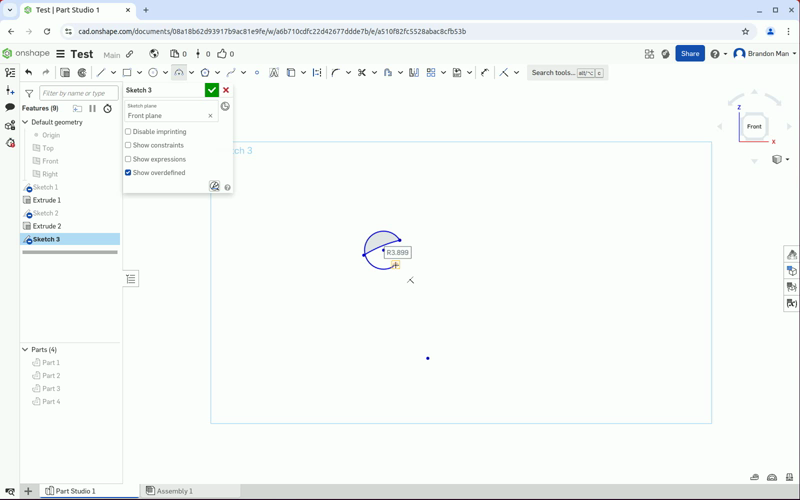
click(395, 264)
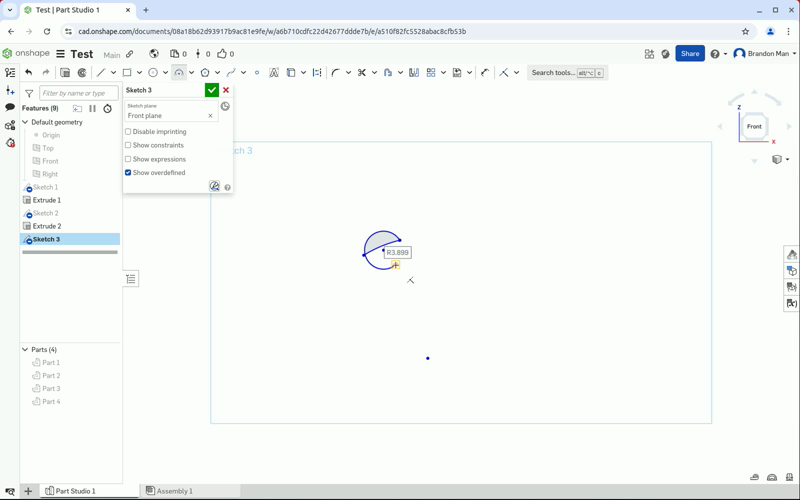
key_down(shift)
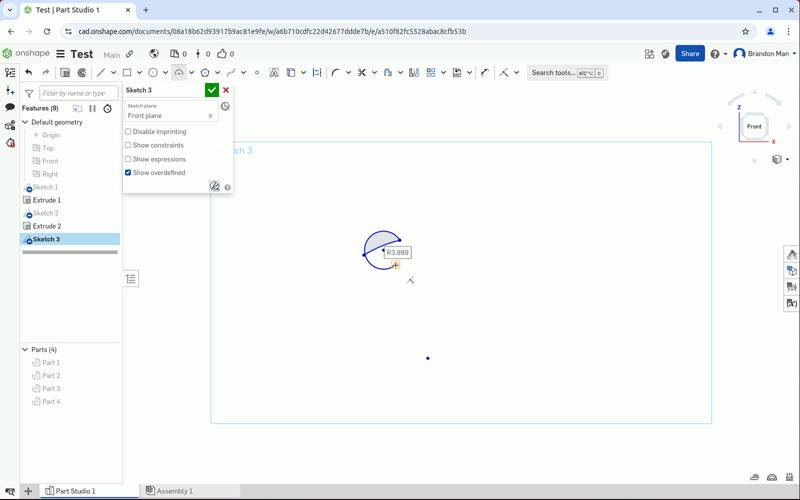
mouse_move(399, 269)
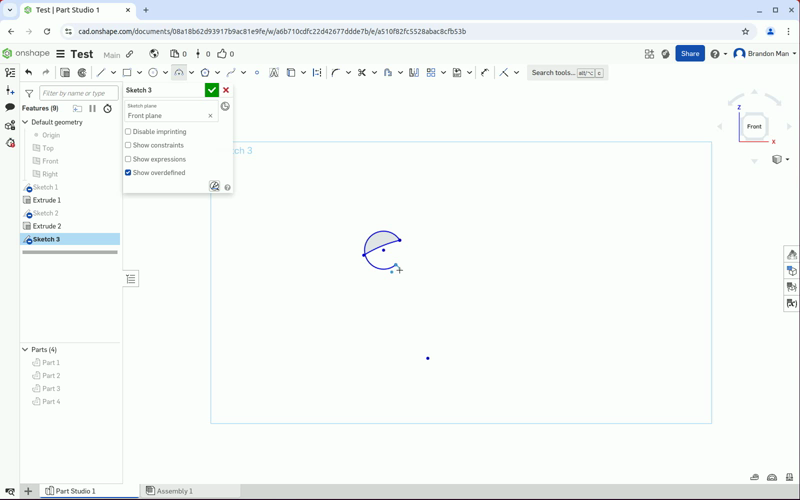
scroll(6)
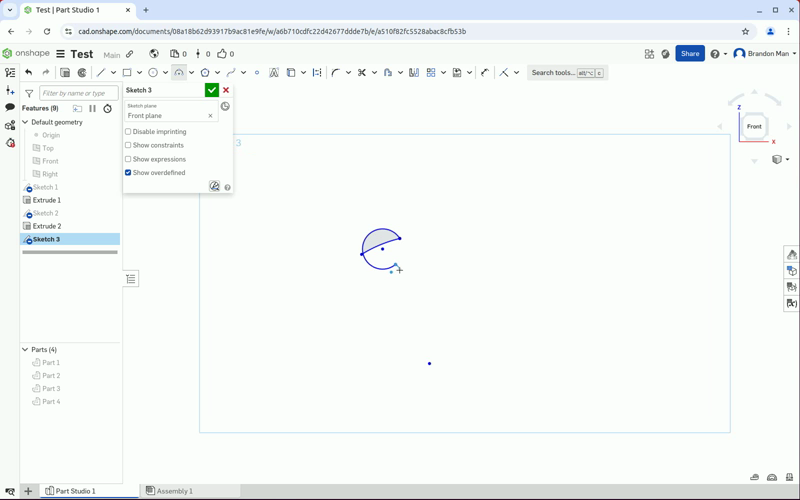
scroll(6)
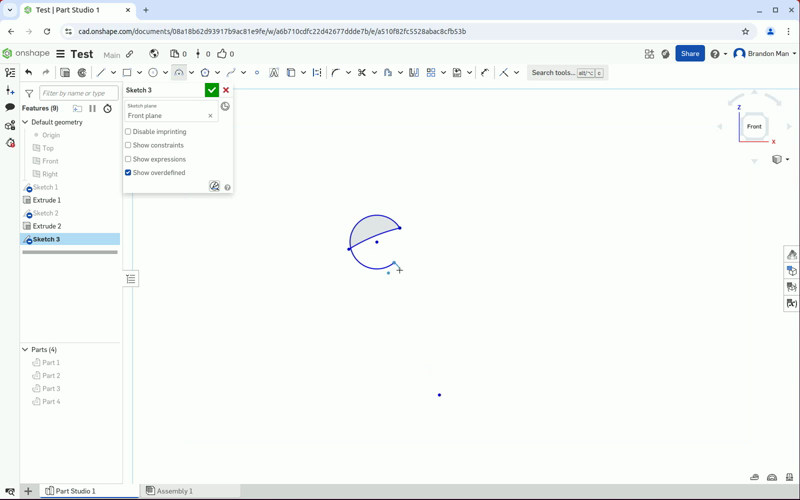
scroll(6)
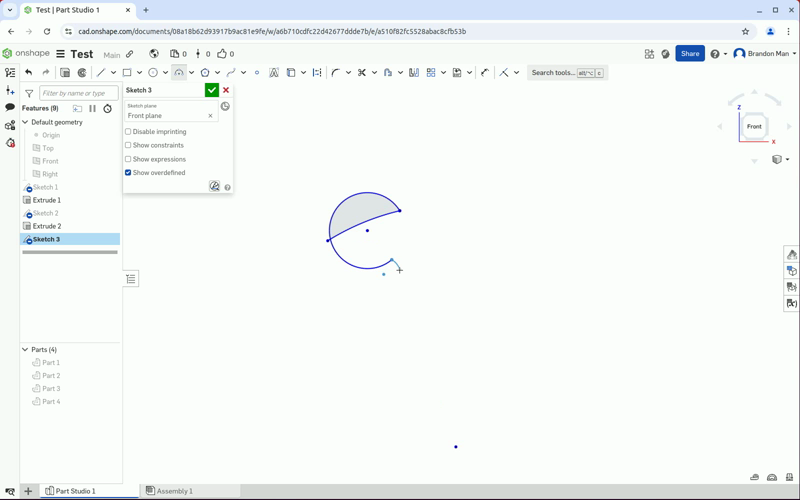
scroll(6)
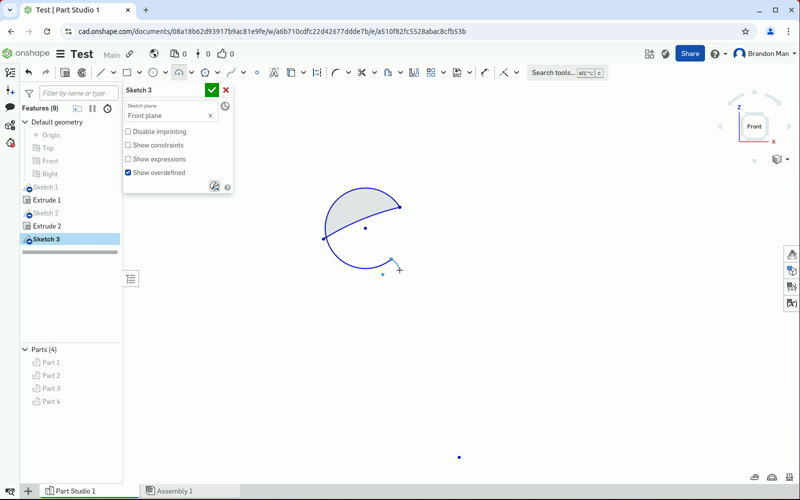
scroll(6)
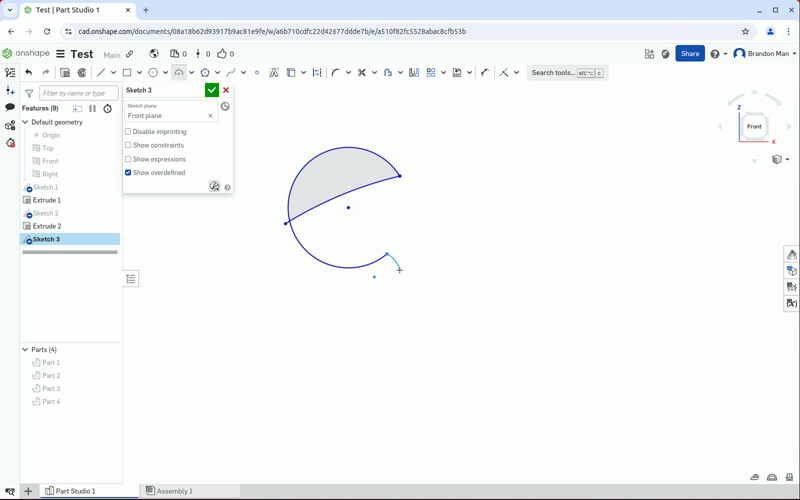
scroll(6)
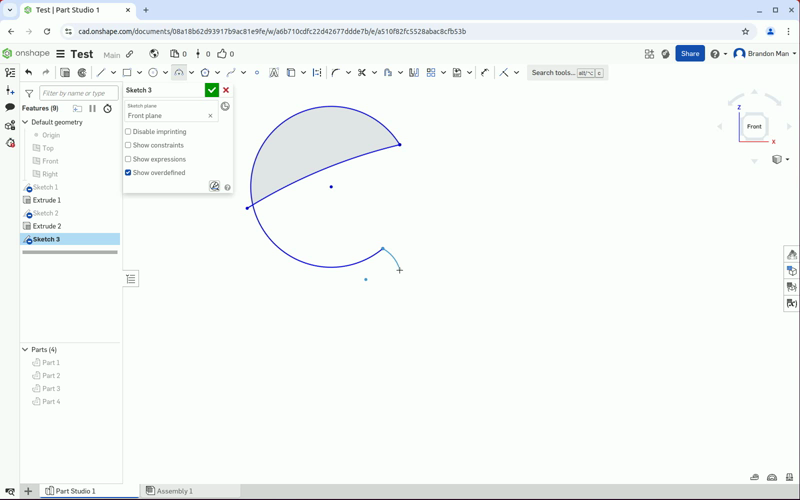
scroll(6)
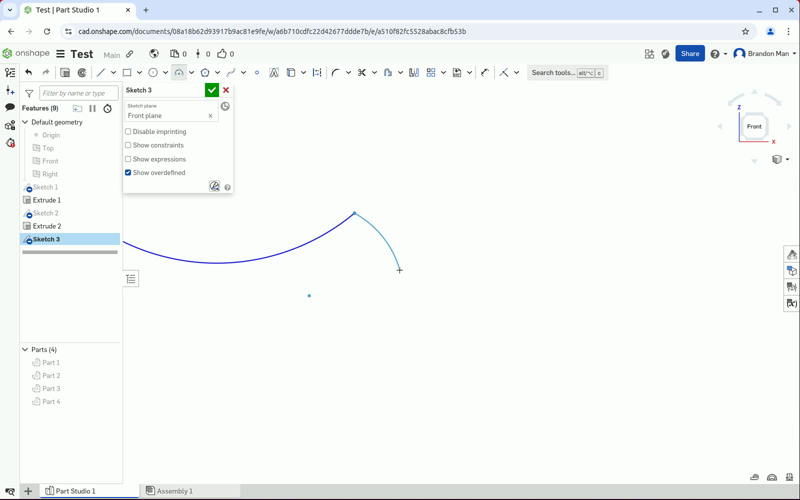
click(399, 269)
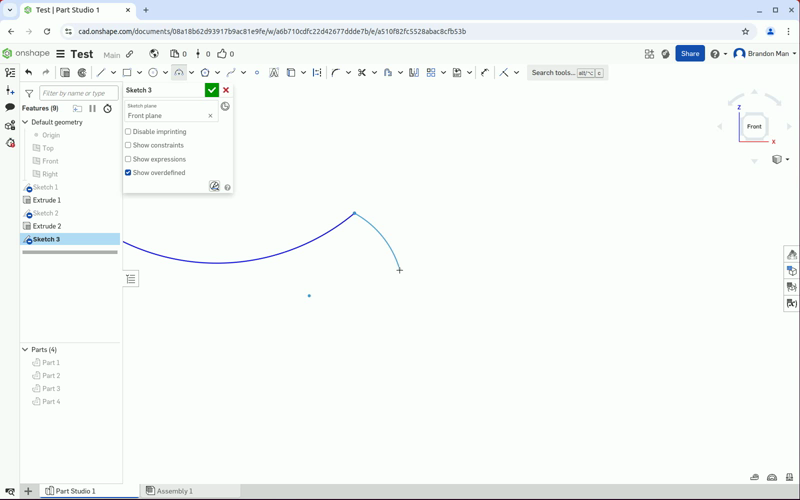
scroll(-6)
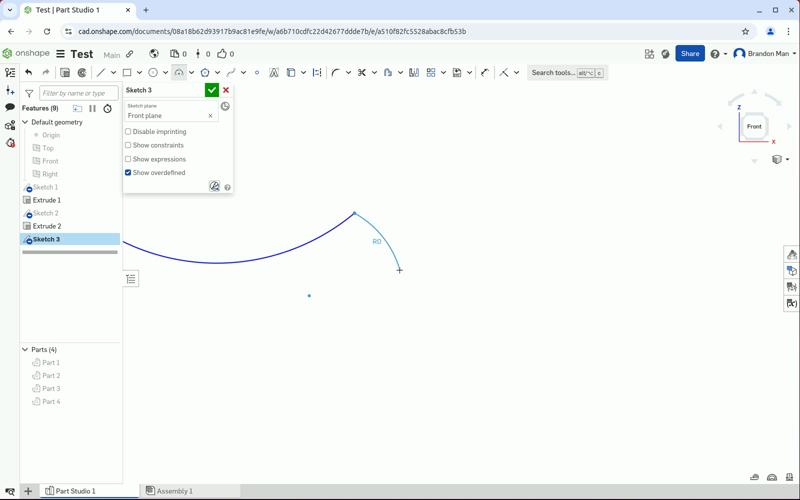
scroll(-6)
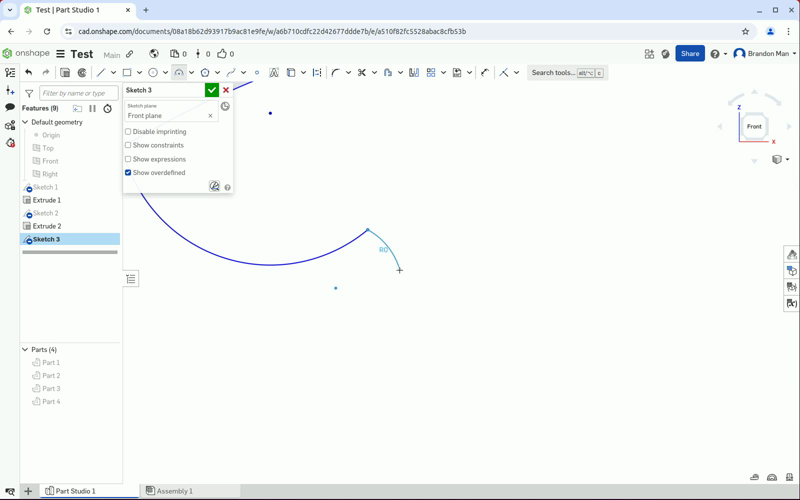
scroll(-6)
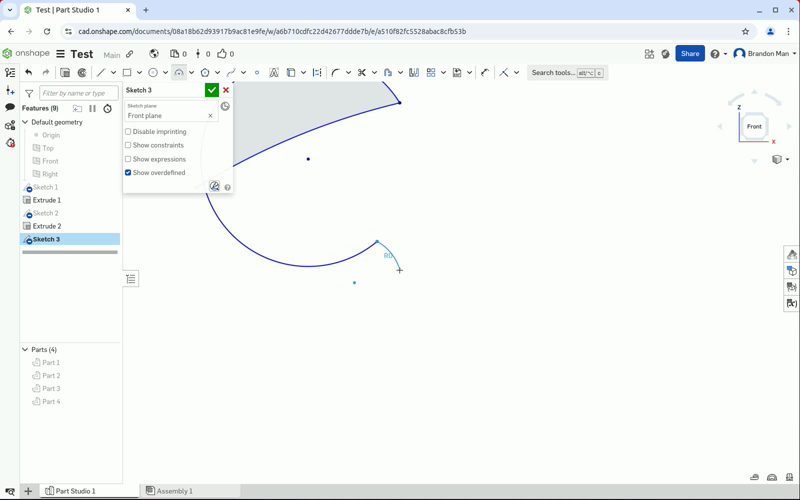
scroll(-6)
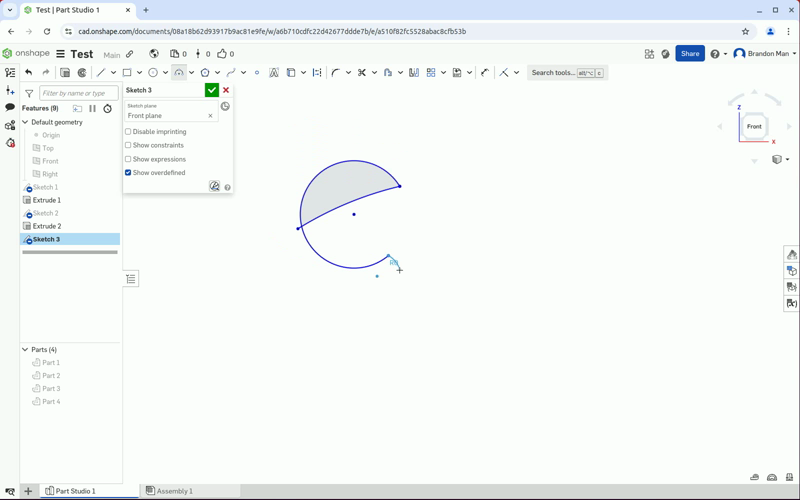
scroll(-6)
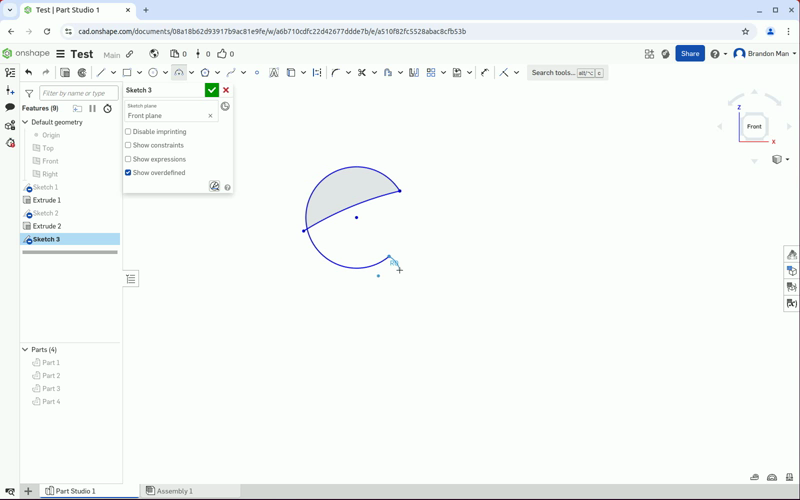
scroll(-6)
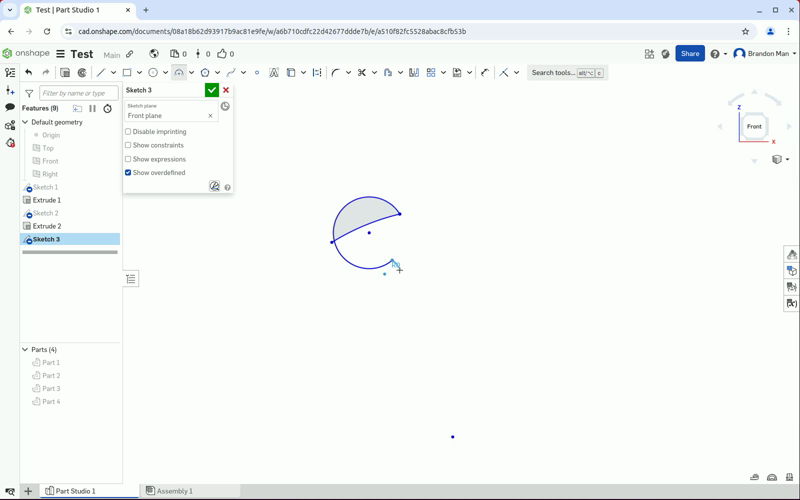
scroll(-6)
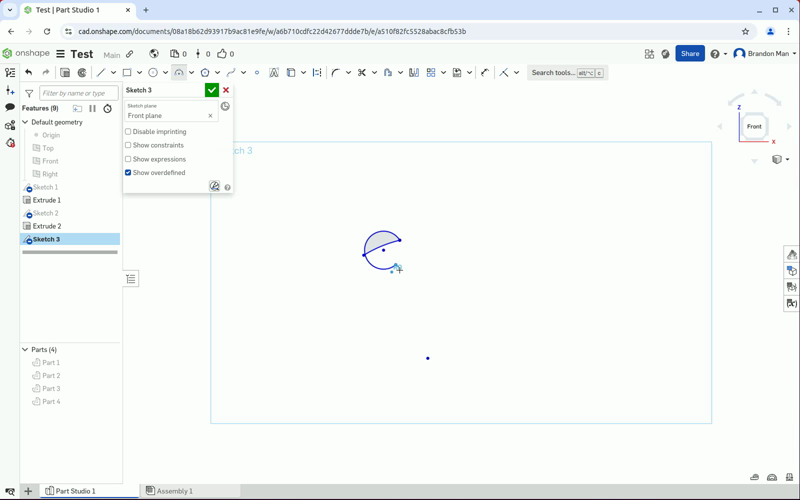
mouse_move(397, 267)
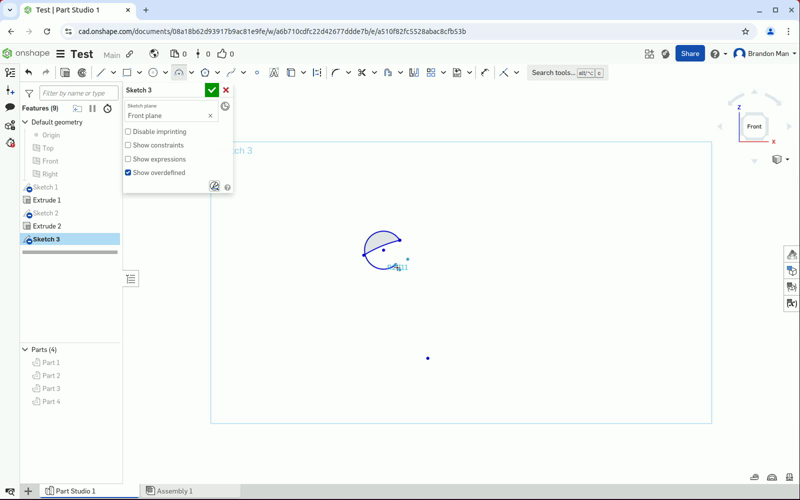
scroll(6)
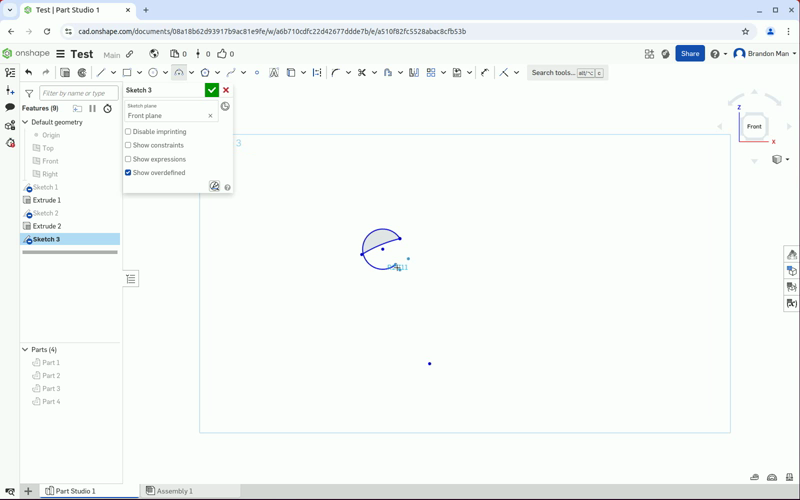
scroll(6)
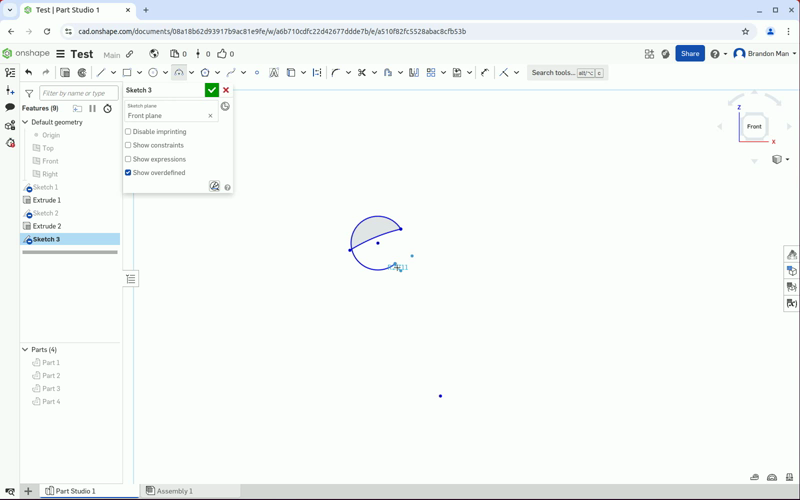
scroll(6)
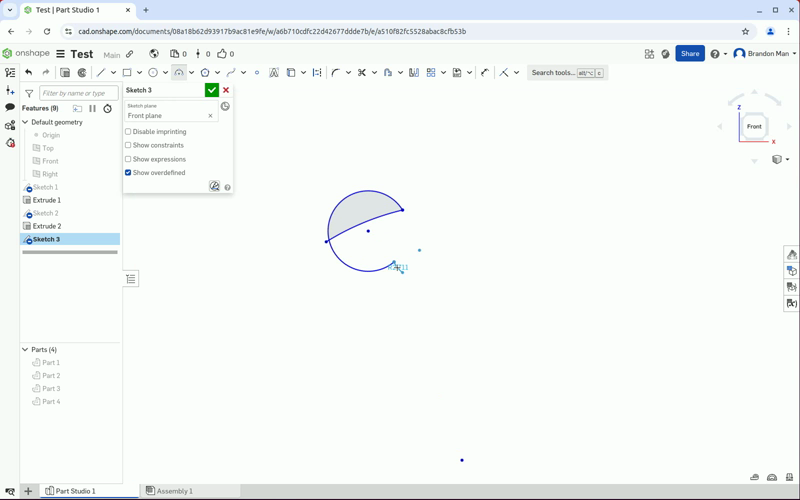
scroll(6)
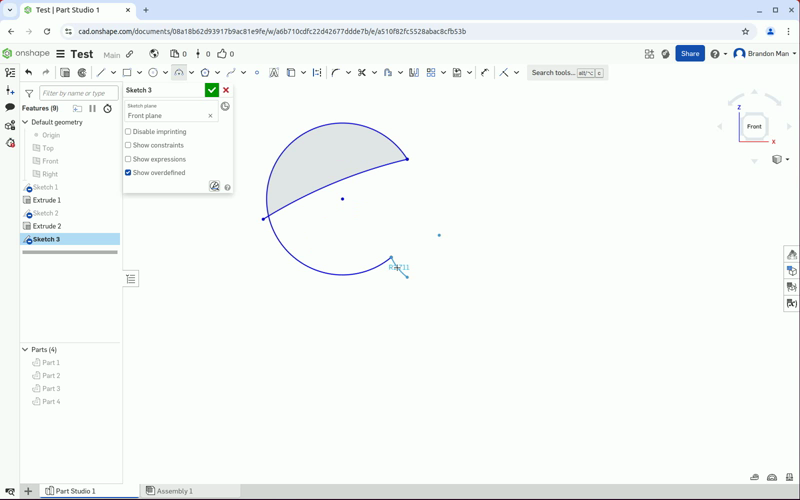
scroll(6)
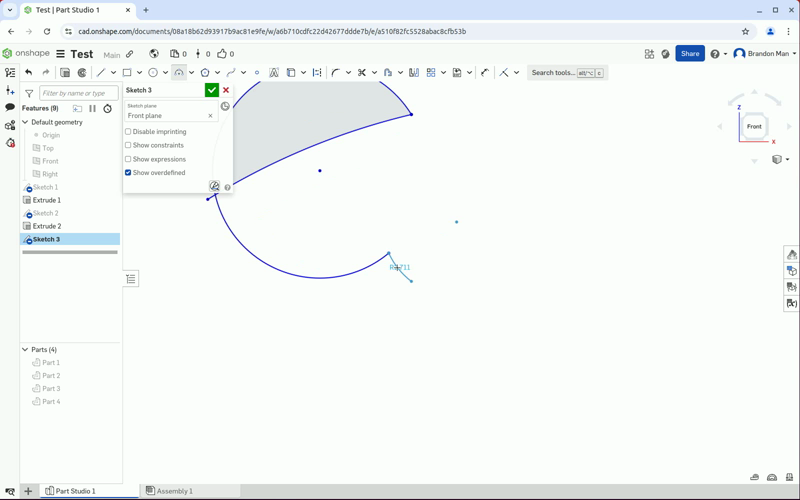
scroll(6)
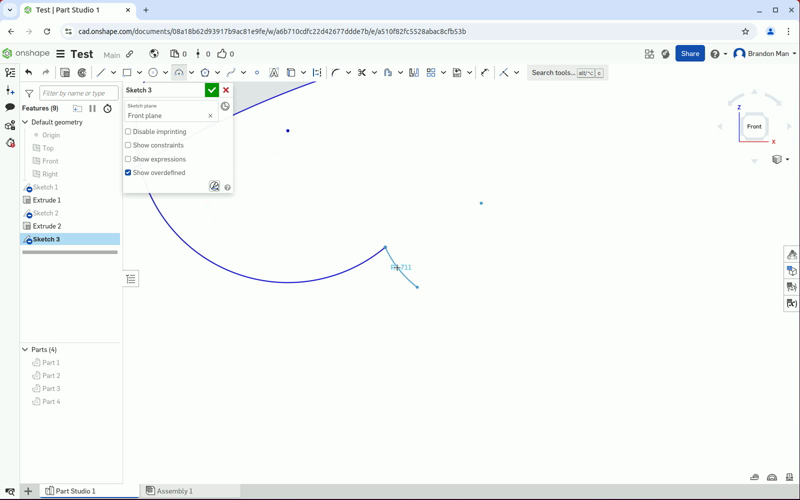
scroll(6)
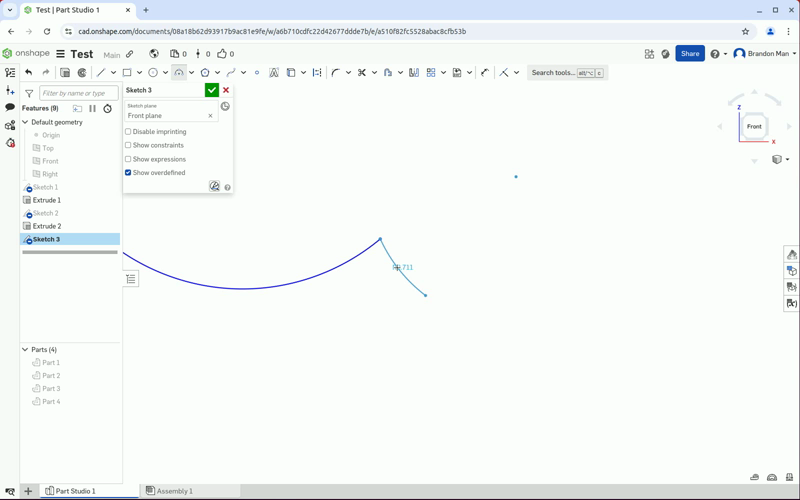
click(397, 267)
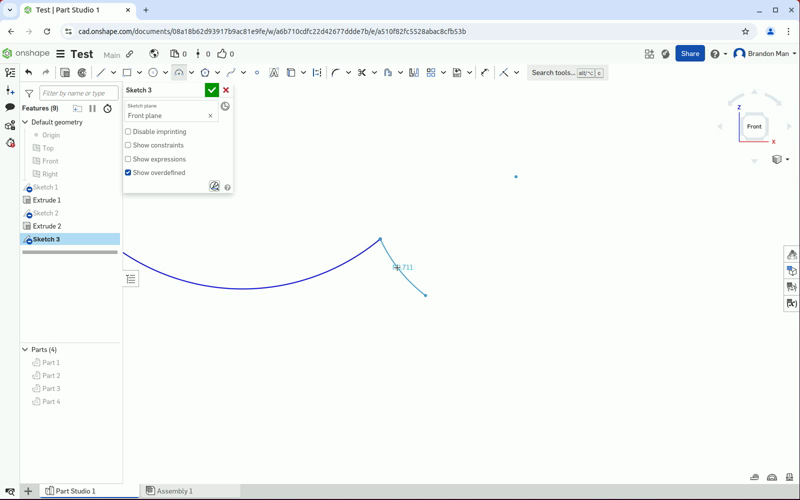
scroll(-6)
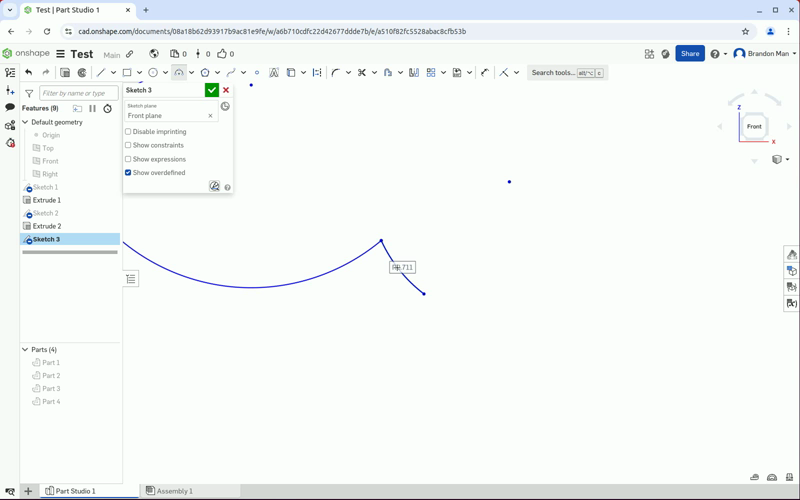
scroll(-6)
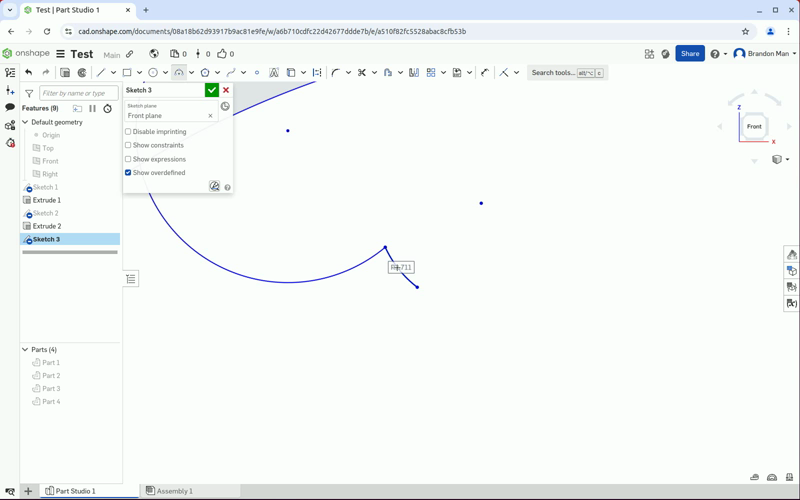
scroll(-6)
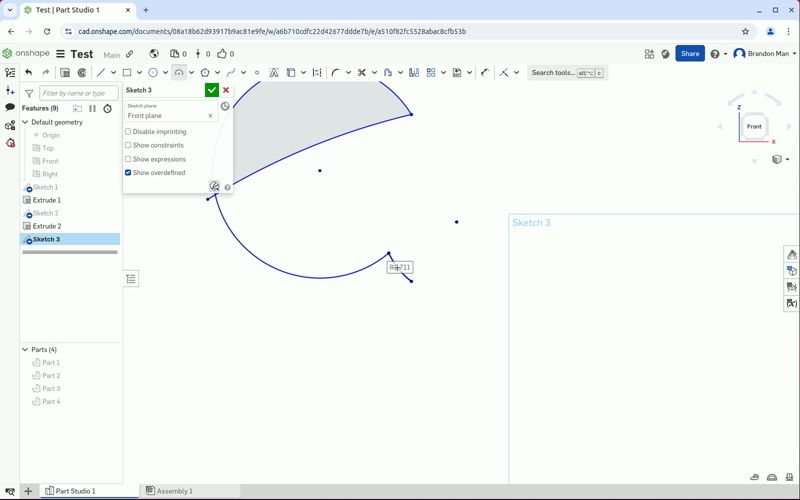
scroll(-6)
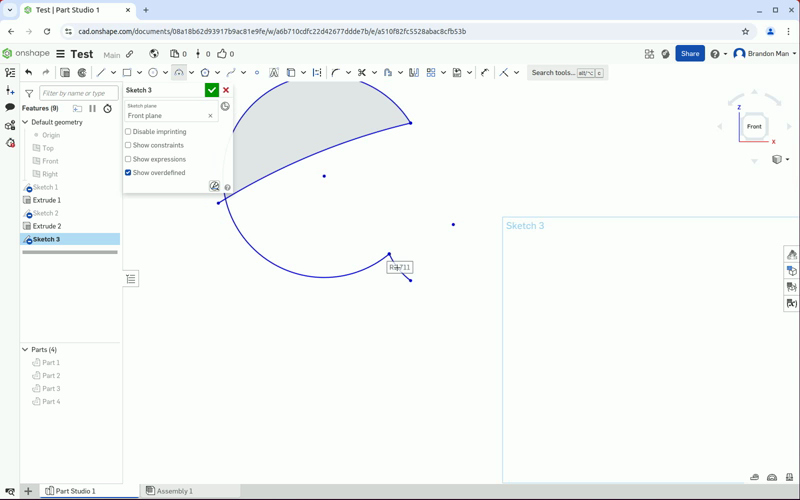
scroll(-6)
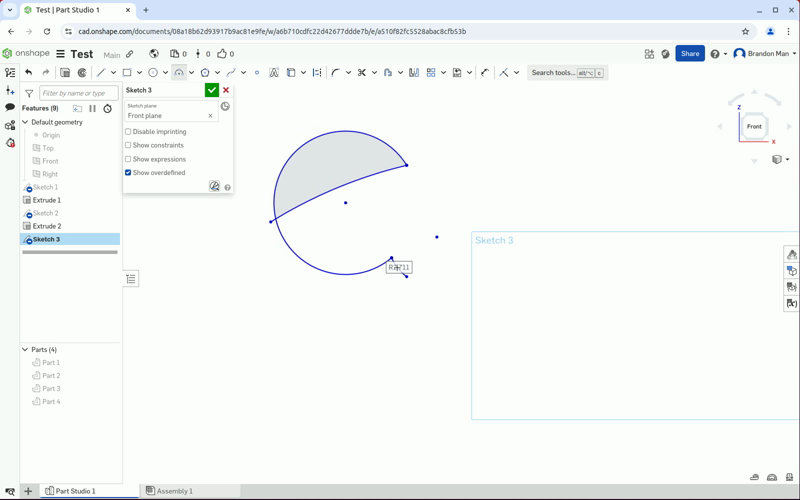
scroll(-6)
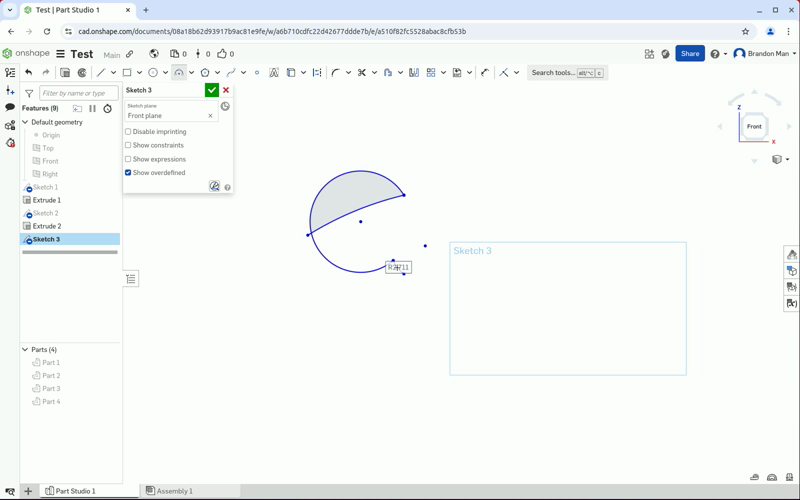
scroll(-6)
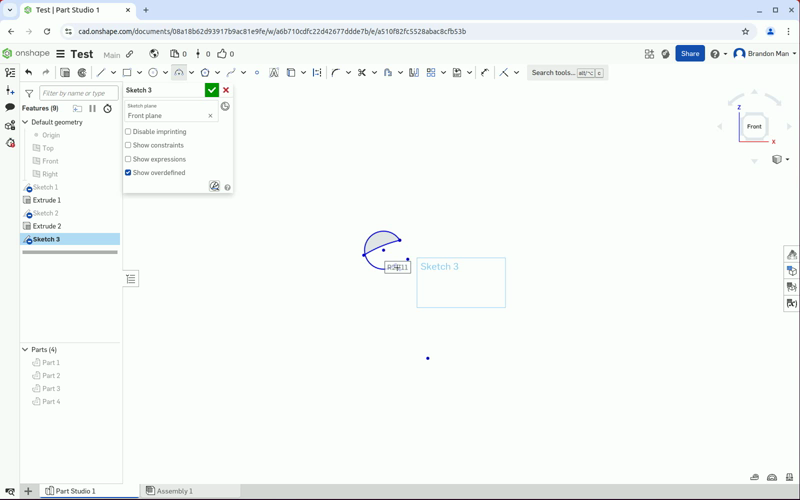
key_up(shift)
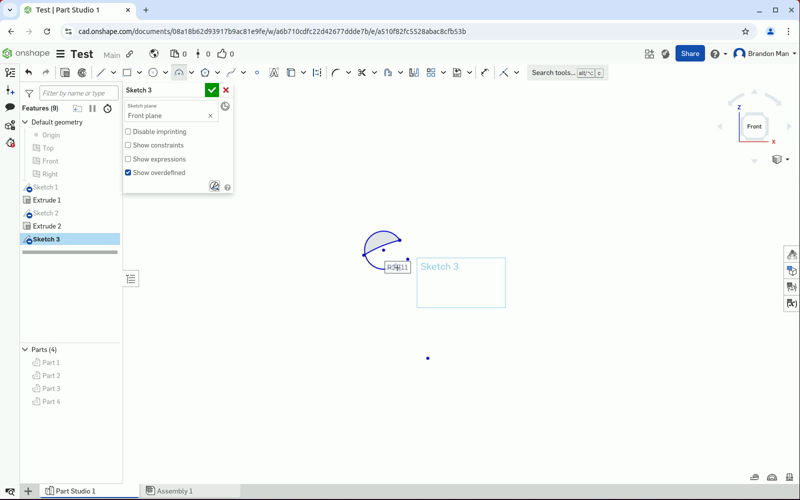
mouse_move(399, 269)
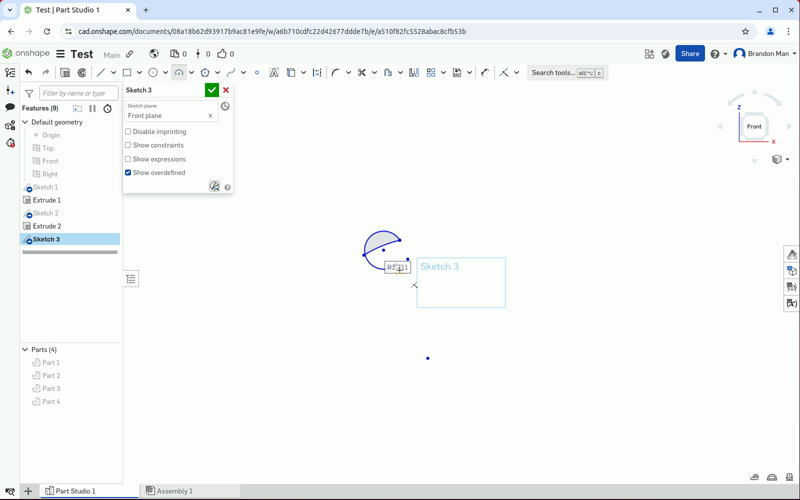
scroll(6)
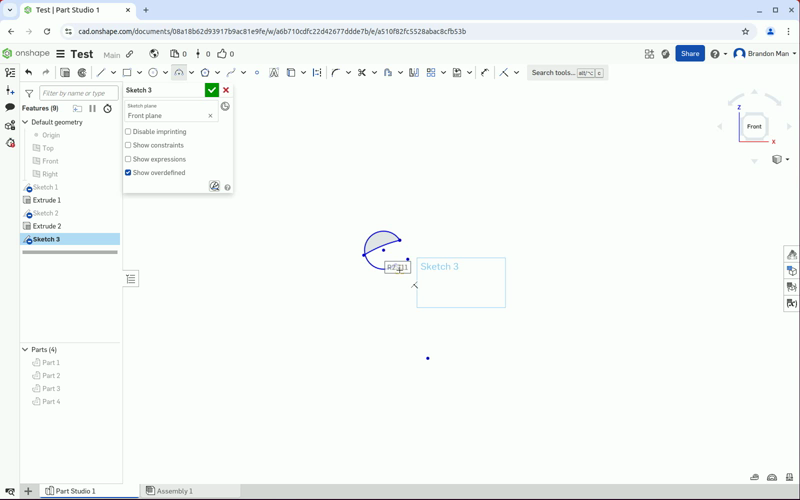
scroll(6)
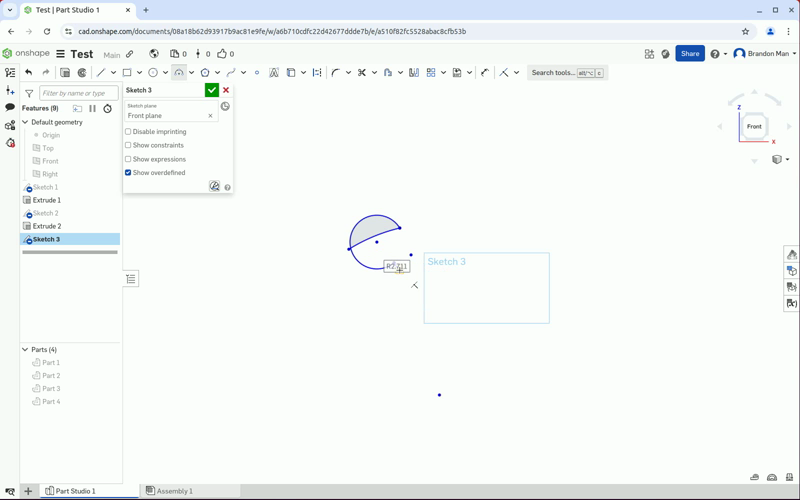
scroll(6)
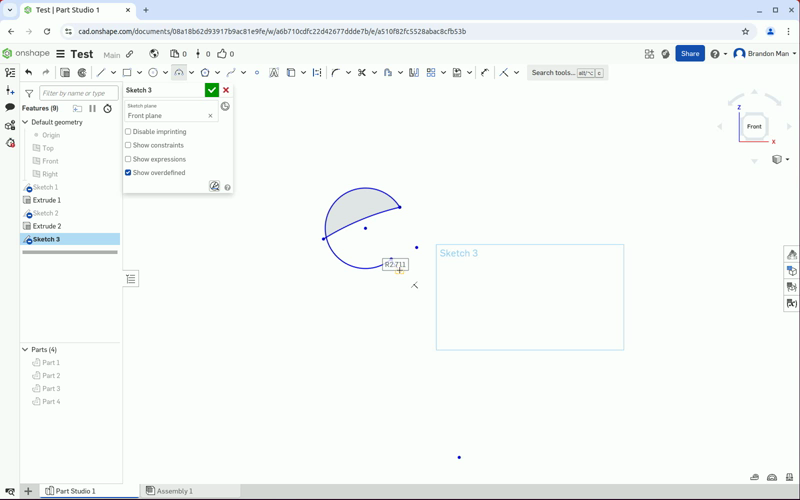
scroll(6)
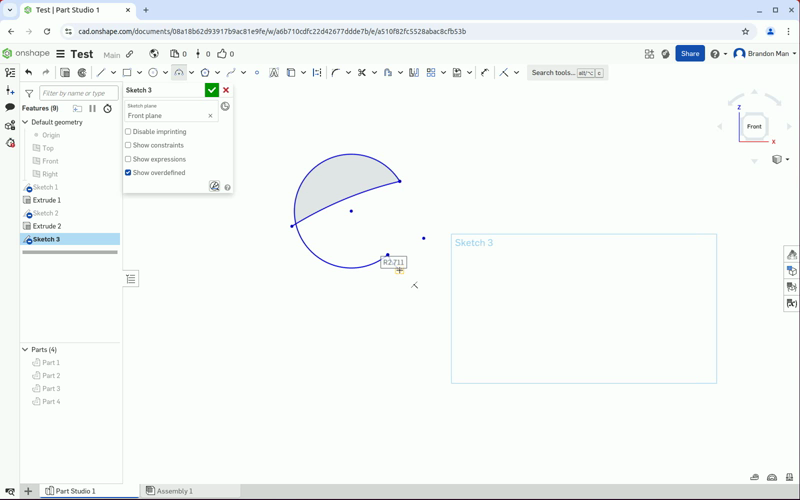
scroll(6)
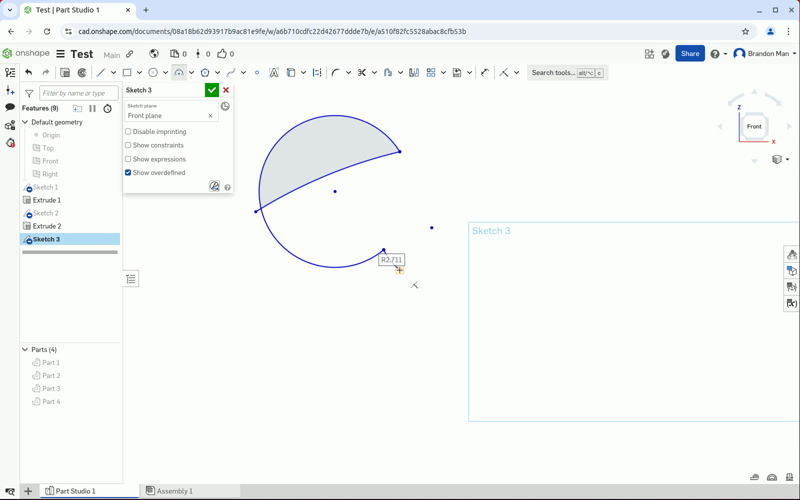
scroll(6)
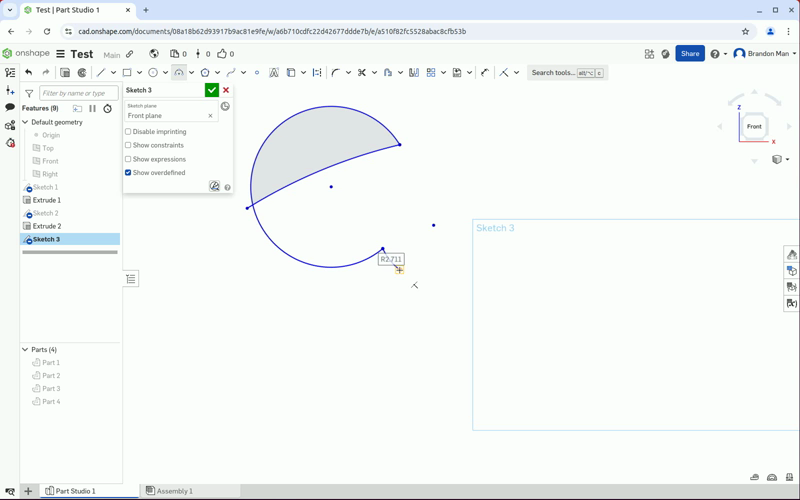
scroll(6)
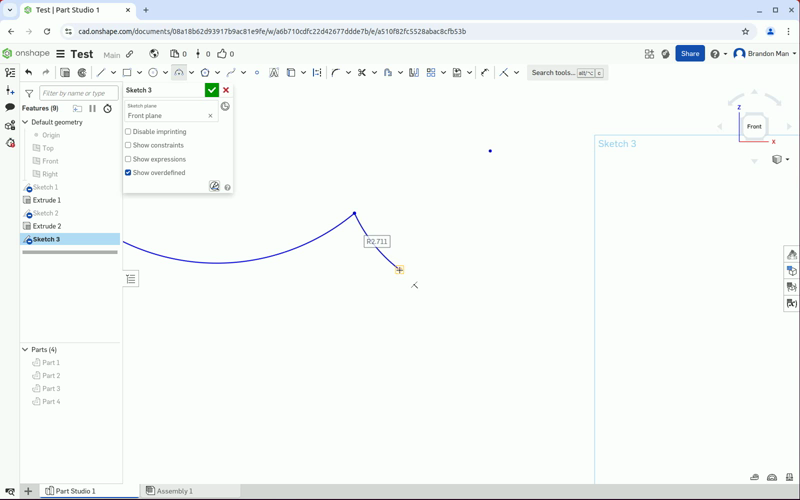
click(399, 269)
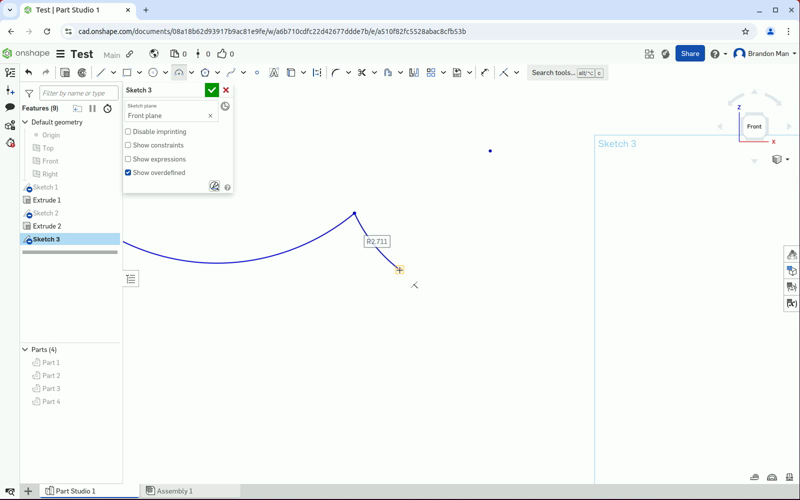
scroll(-6)
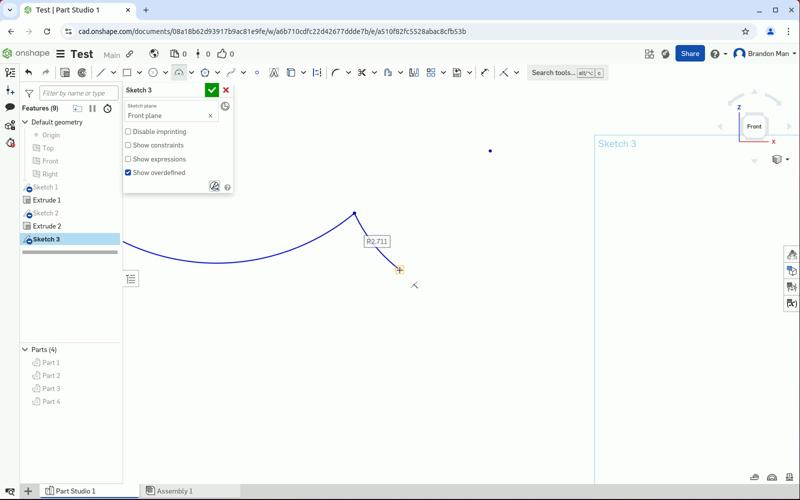
scroll(-6)
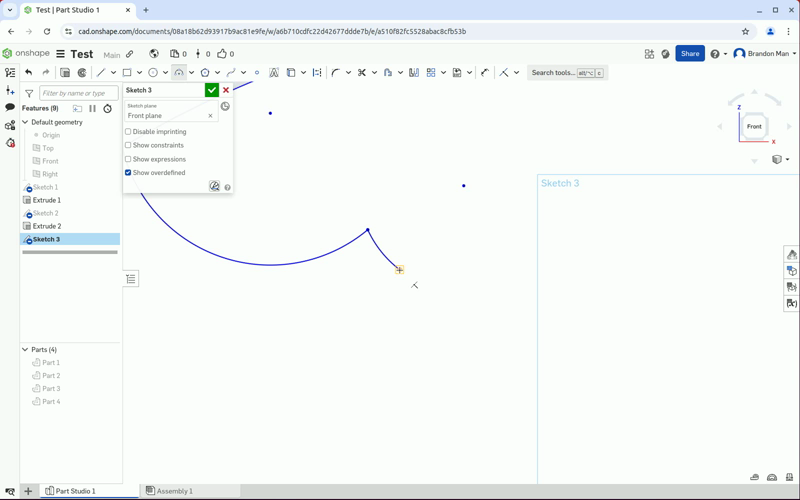
scroll(-6)
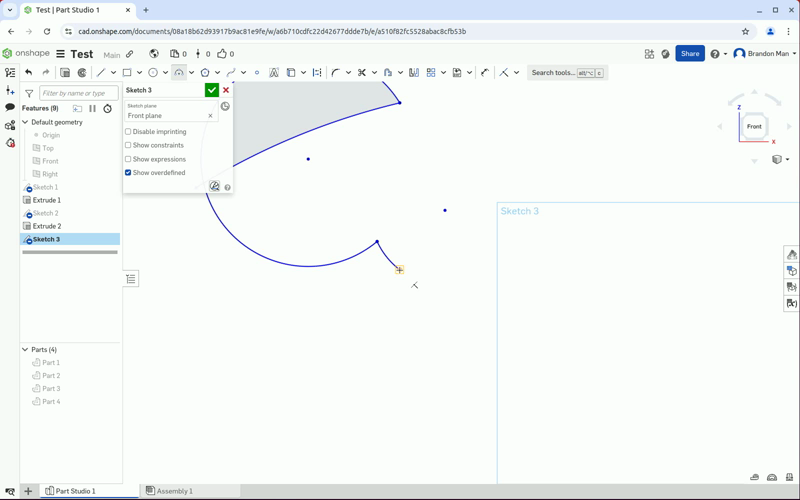
scroll(-6)
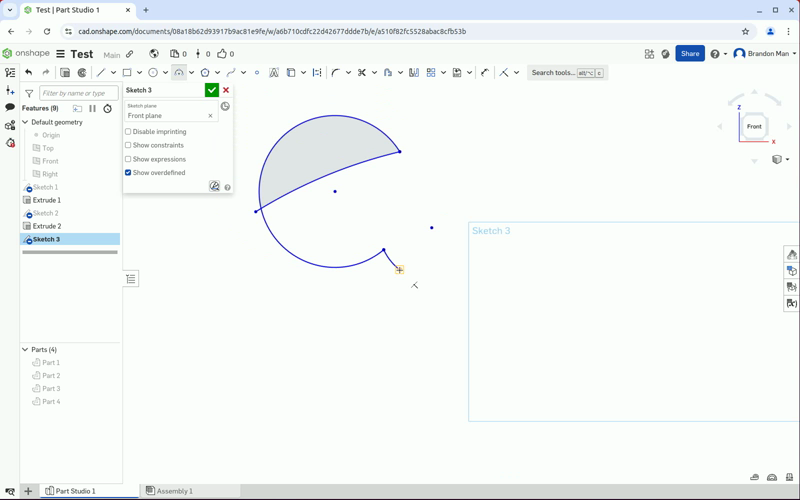
scroll(-6)
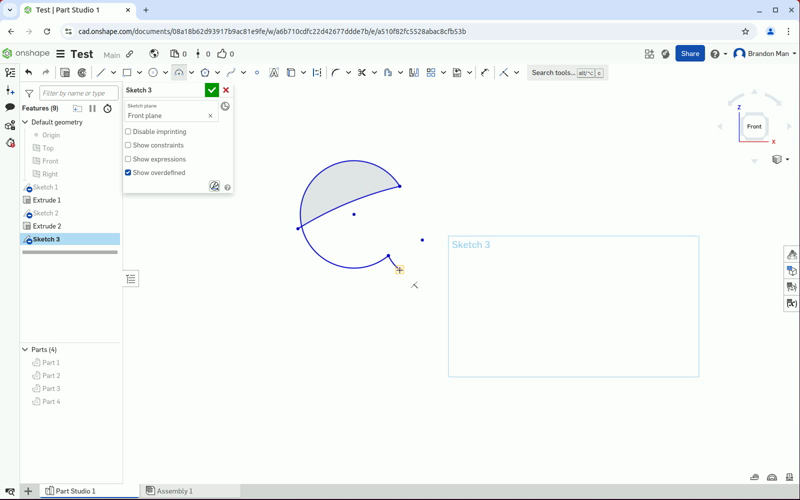
scroll(-6)
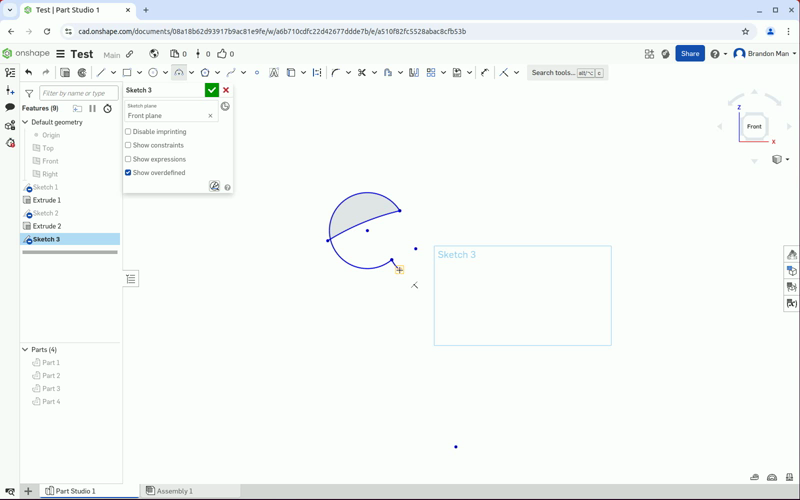
scroll(-6)
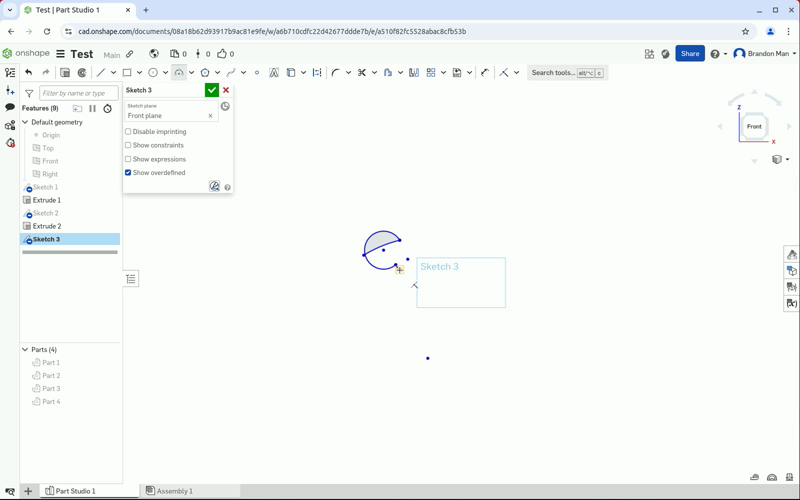
mouse_move(363, 255)
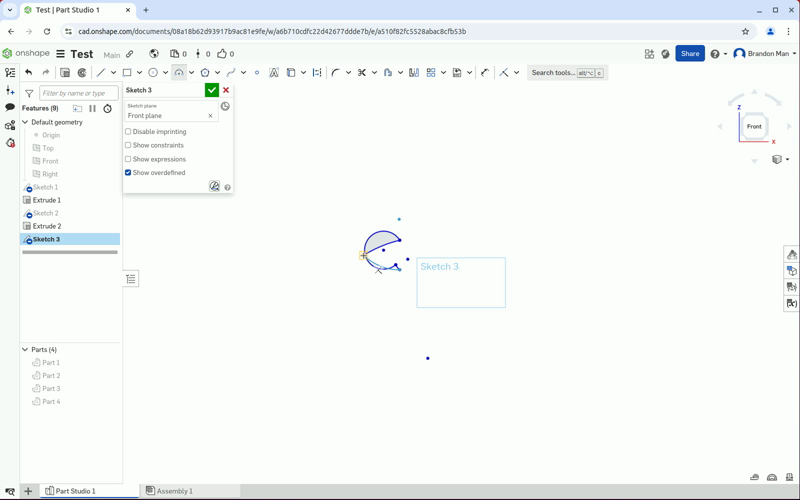
click(363, 255)
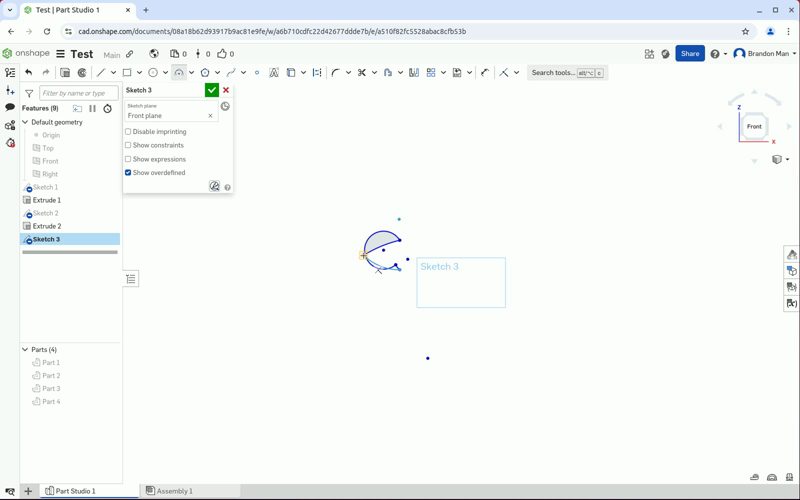
key_down(shift)
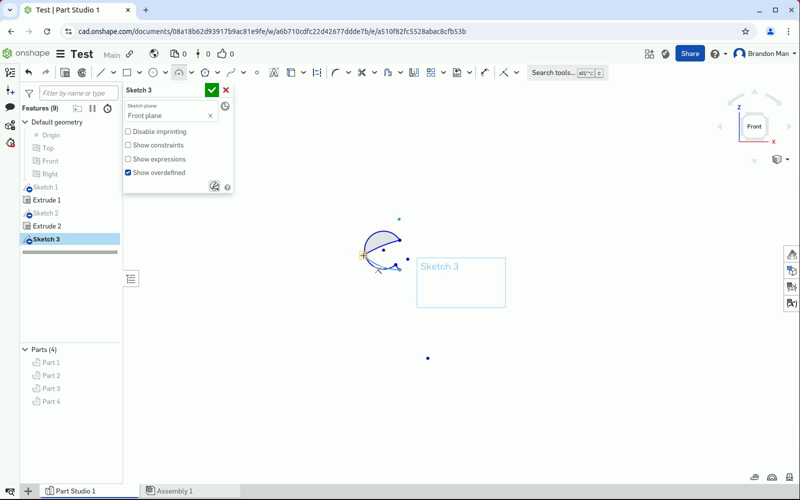
mouse_move(400, 218)
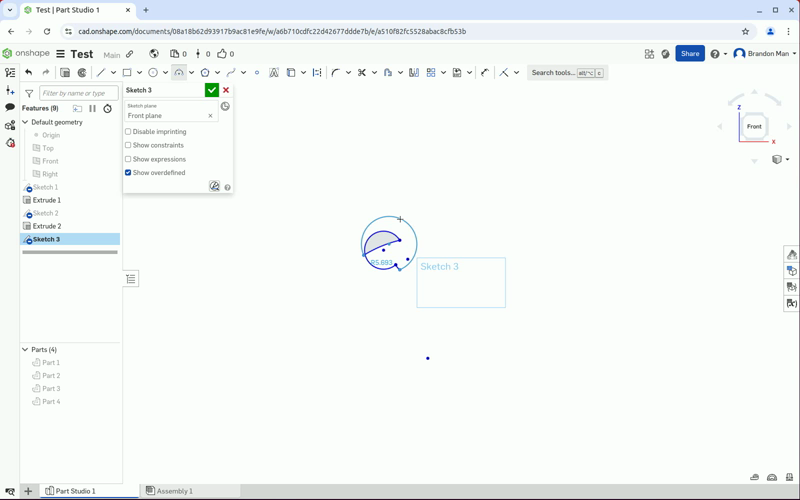
click(400, 218)
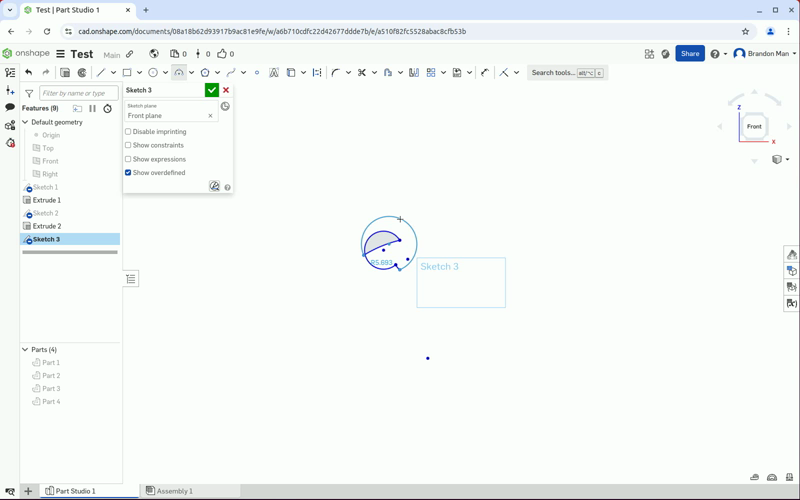
key_up(shift)
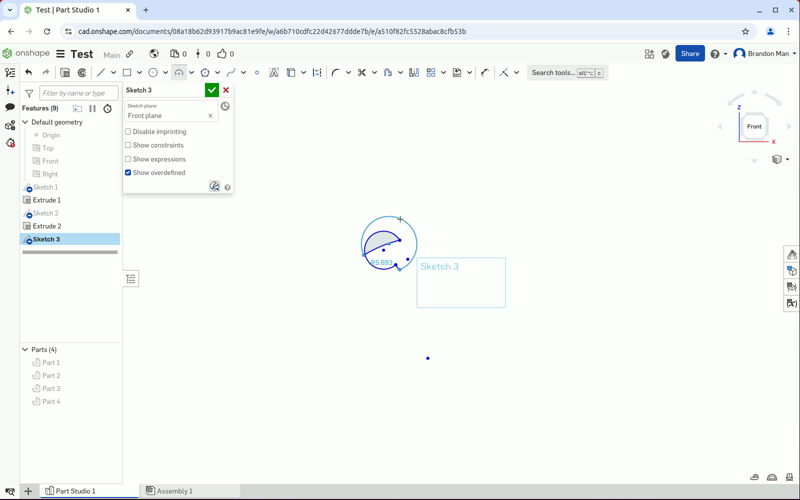
key(esc)
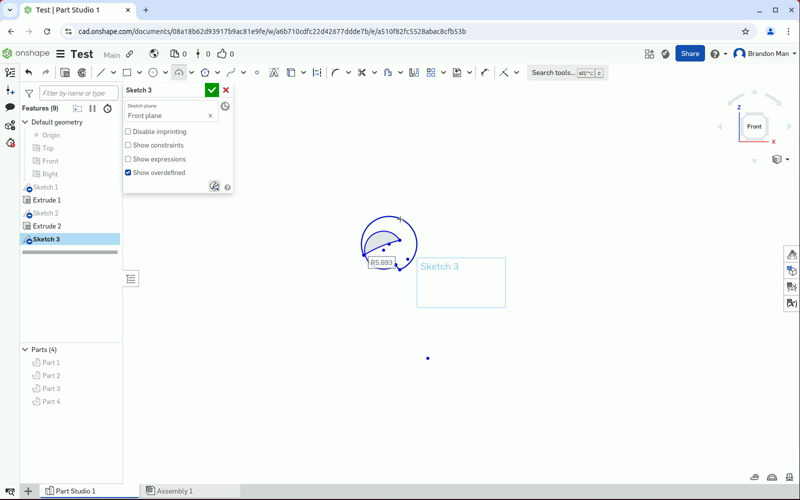
mouse_move(374, 256)
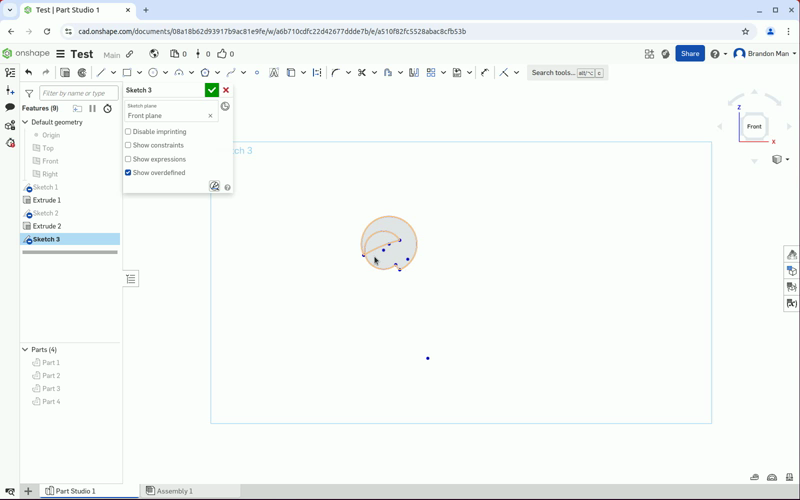
click(374, 256)
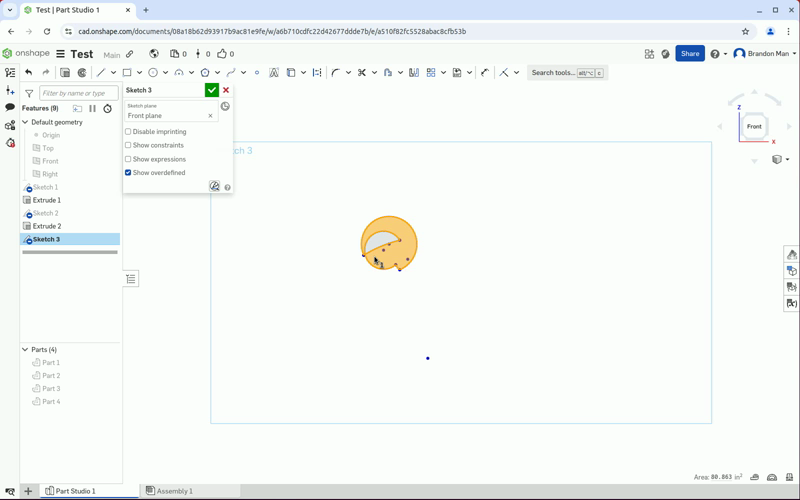
mouse_move(73, 352)
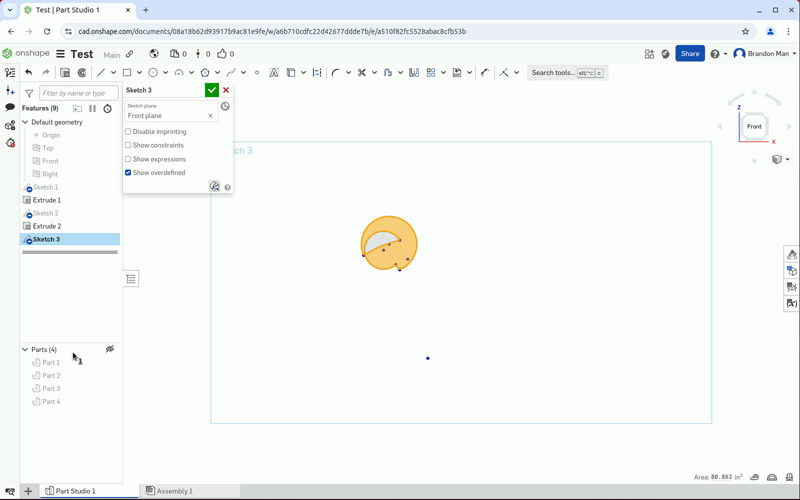
key(shift+y)
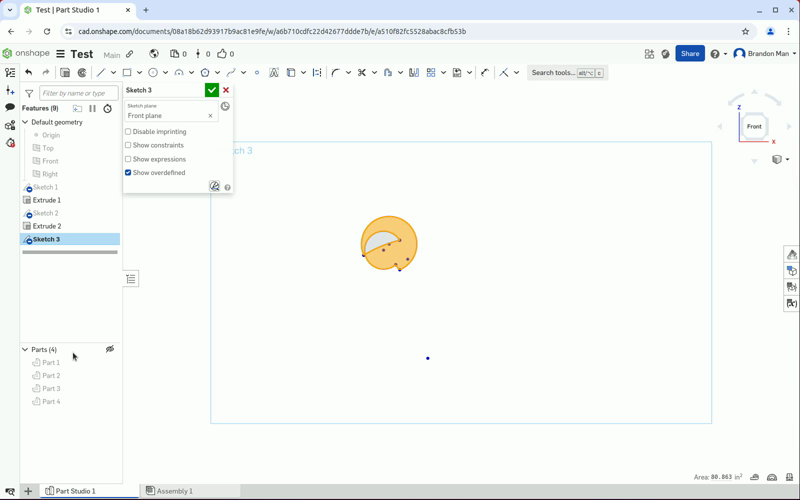
key(shift+e)
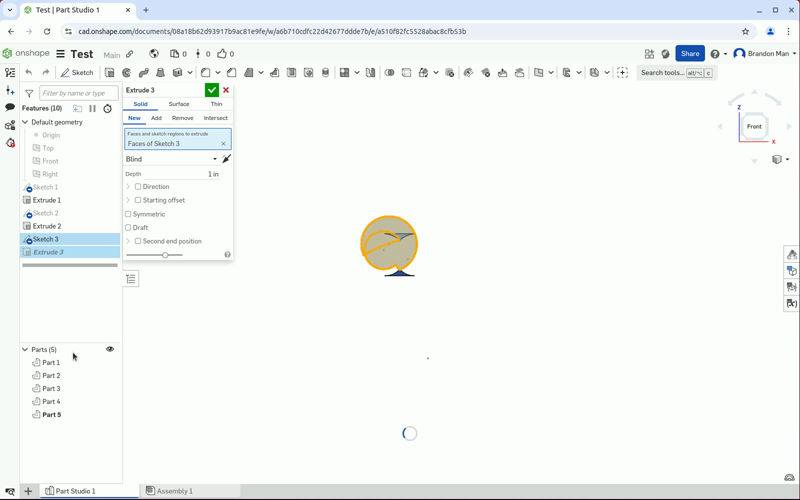
mouse_move(143, 106)
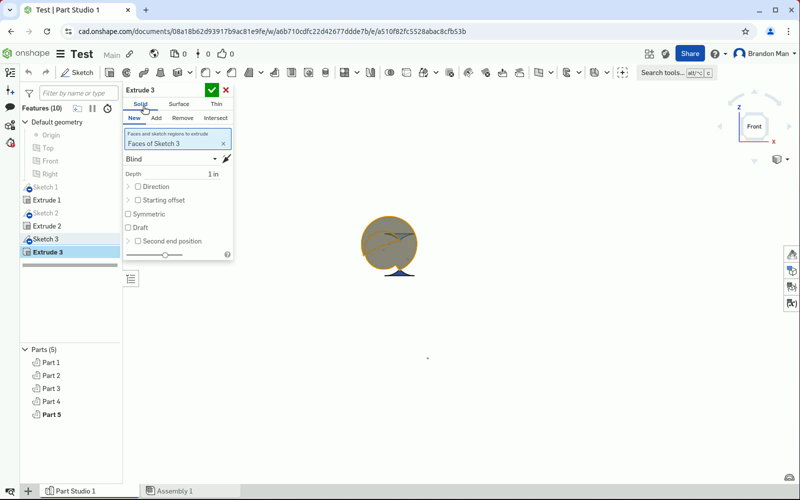
click(143, 106)
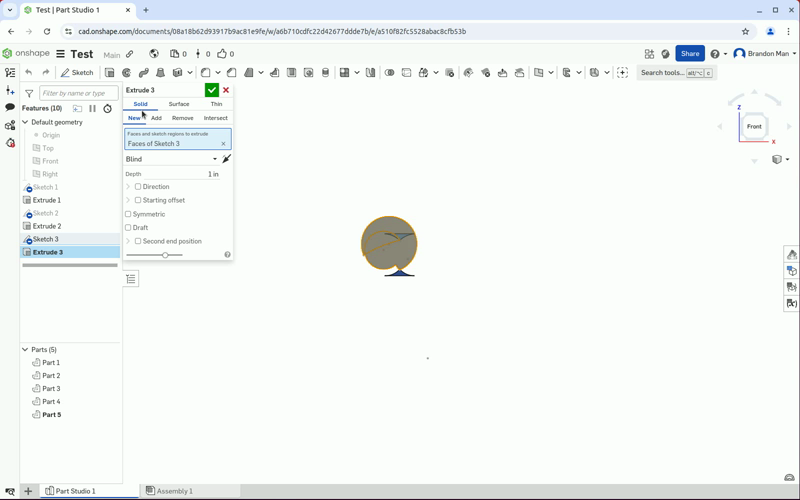
mouse_move(137, 120)
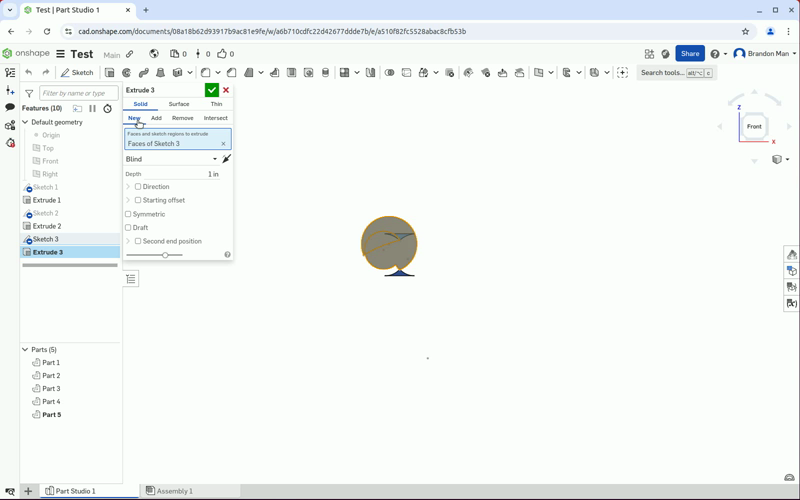
click(137, 120)
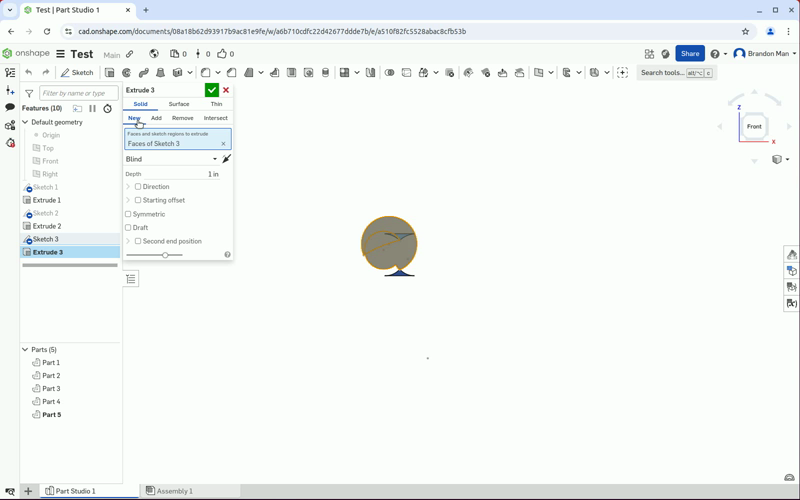
key(tab, 4)
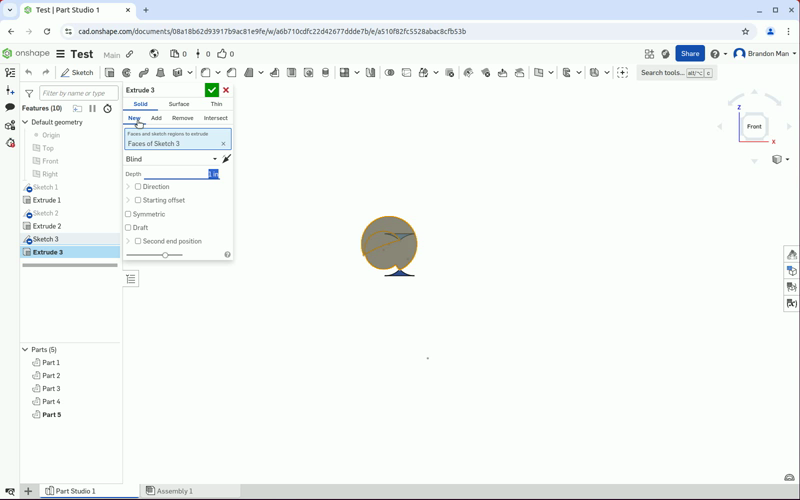
text(7.943)
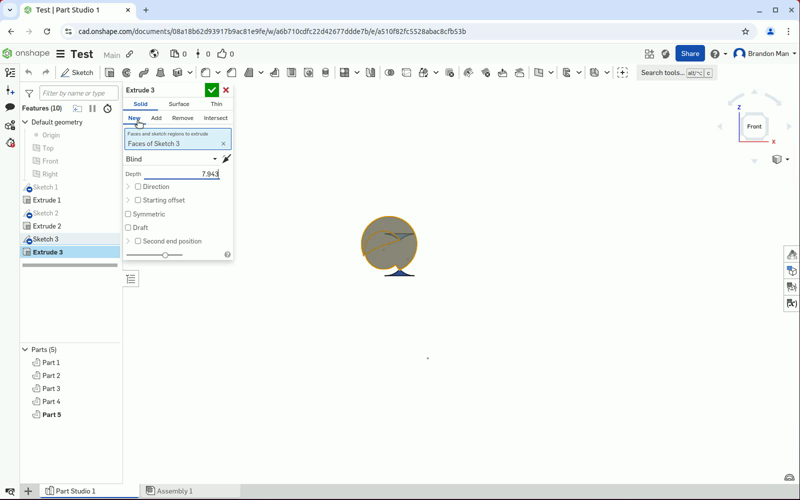
key(enter)
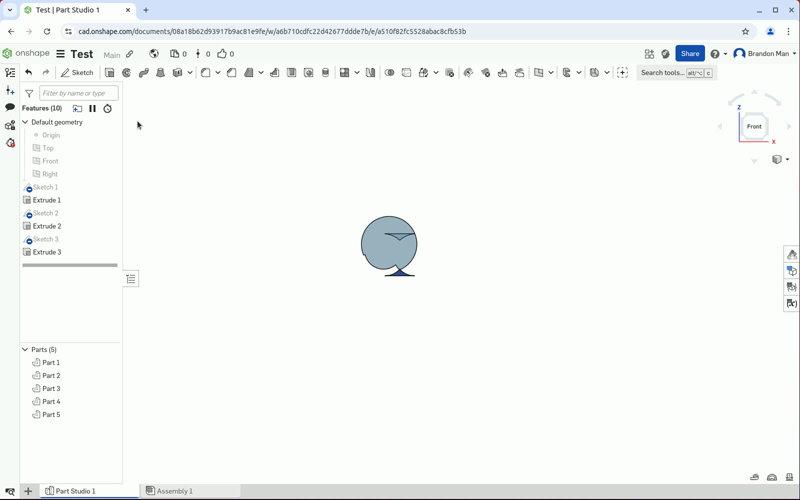
key(shift+h)
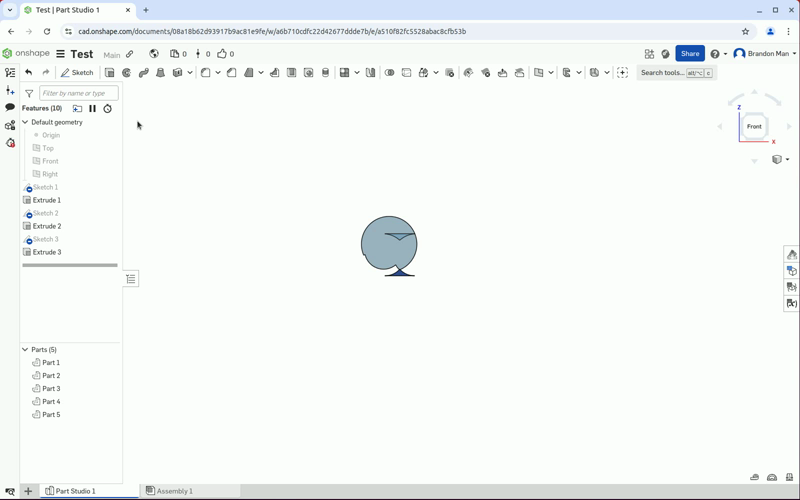
key(shift+h)
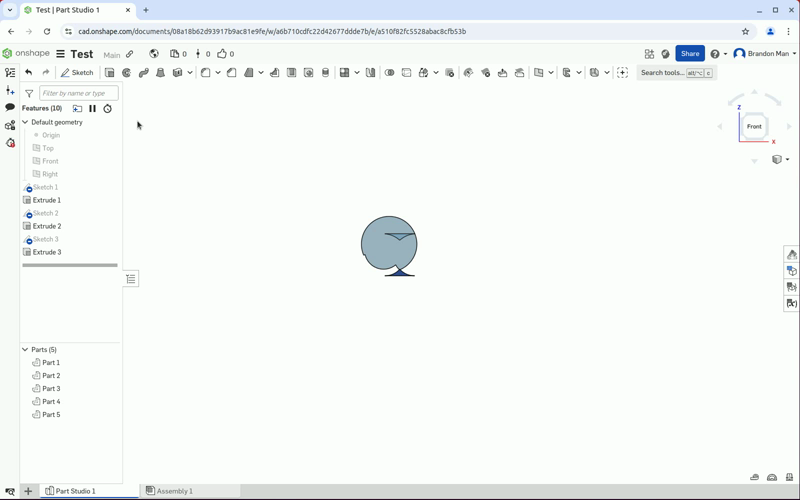
mouse_move(73, 189)
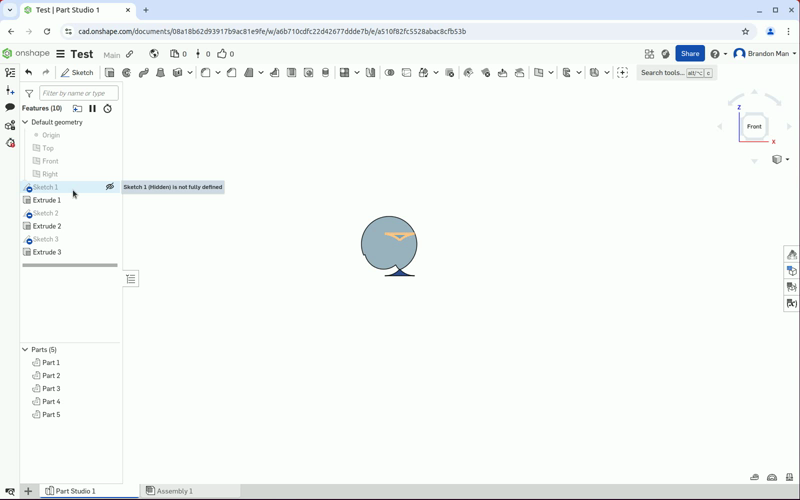
click(73, 189)
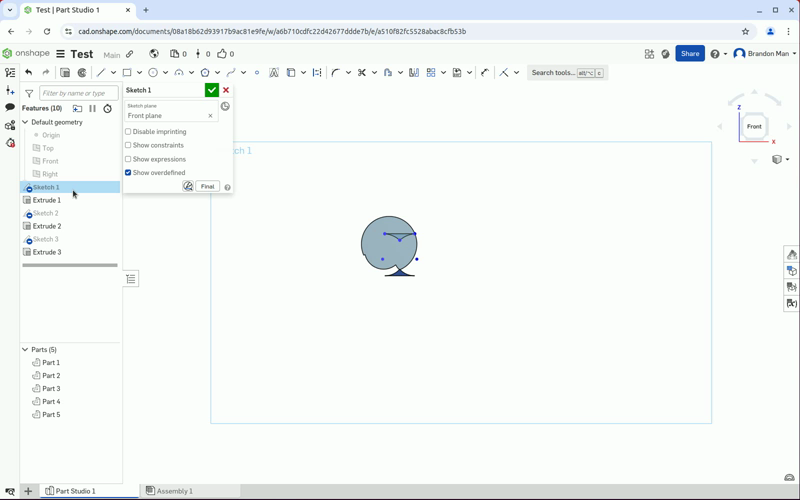
mouse_move(229, 92)
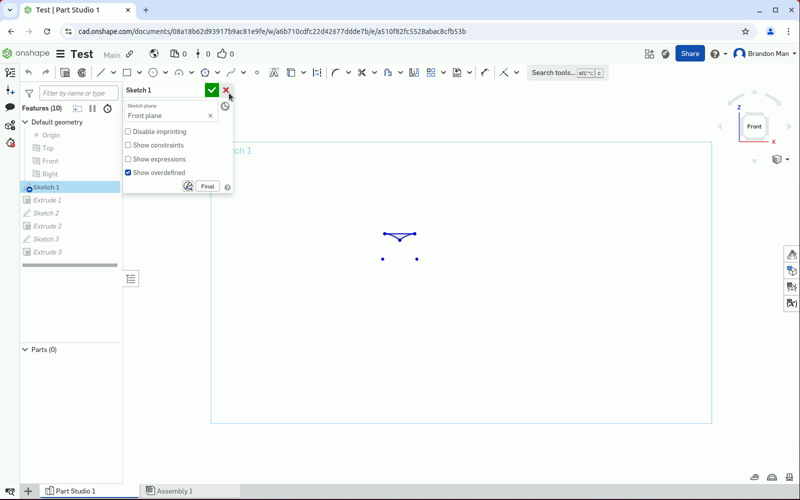
click(229, 92)
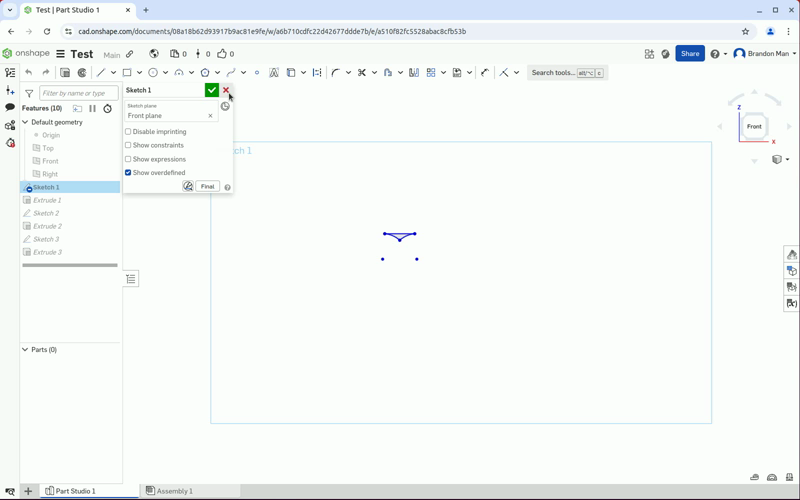
key(shift+s)
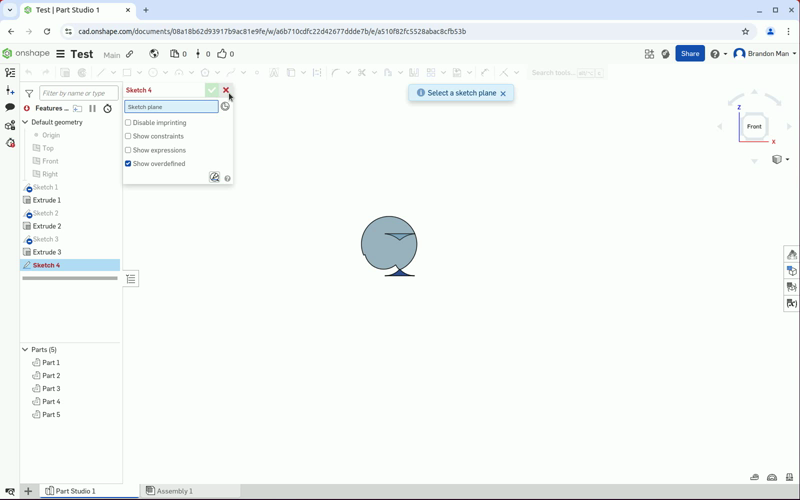
mouse_move(73, 163)
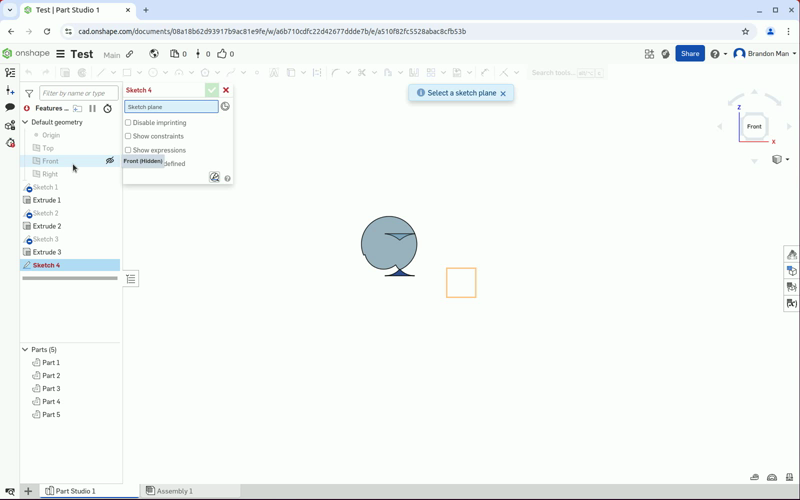
click(73, 163)
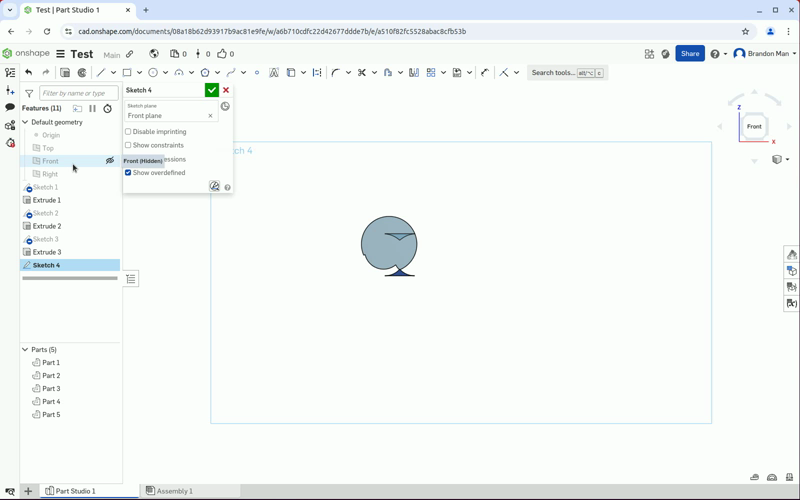
mouse_move(73, 352)
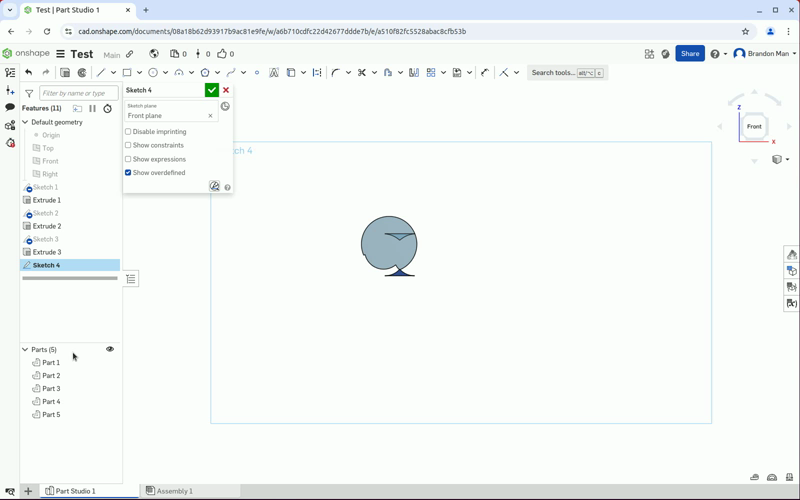
key(y)
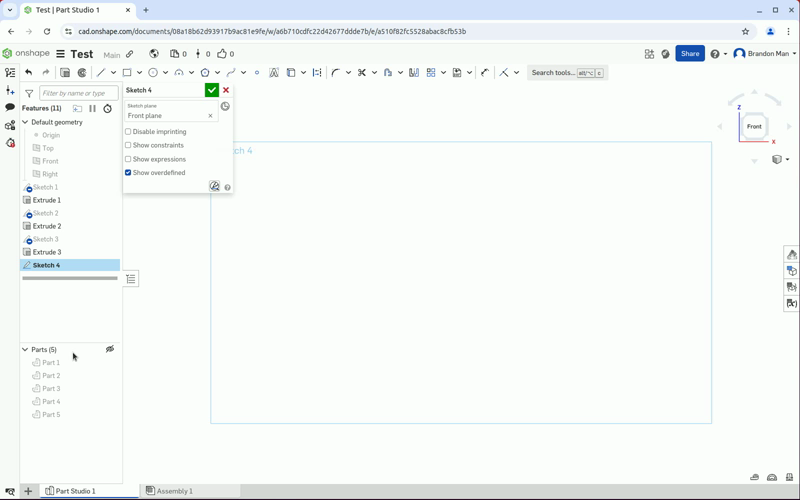
key(a)
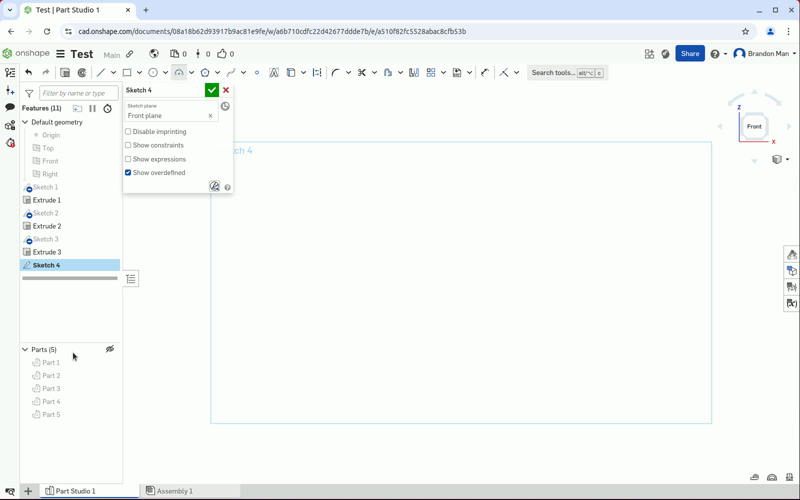
key_down(shift)
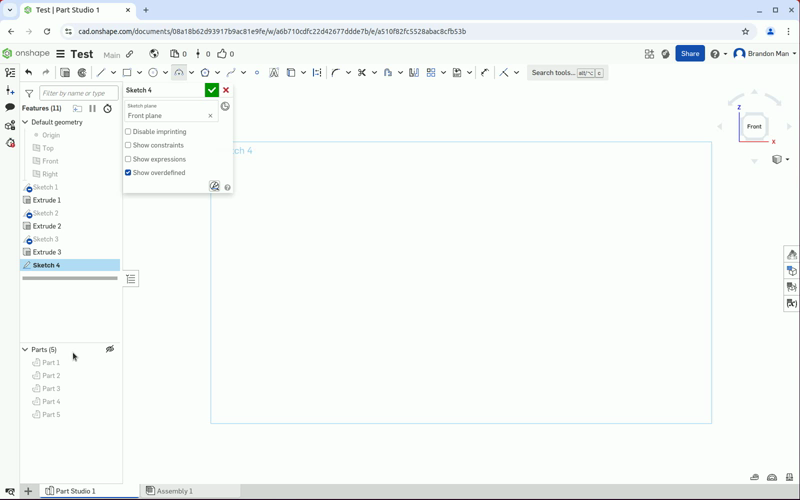
mouse_move(399, 268)
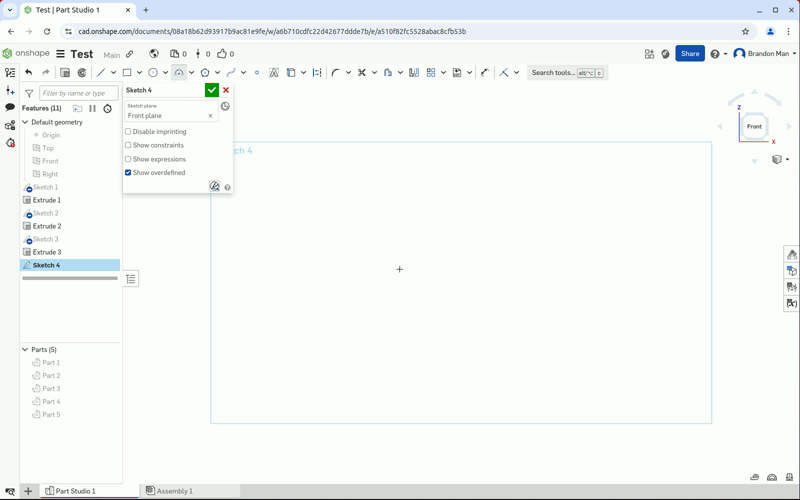
click(399, 268)
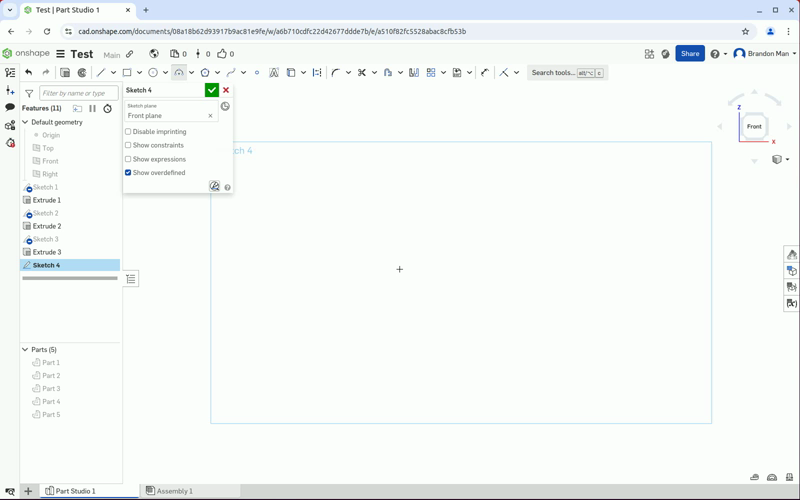
key_up(shift)
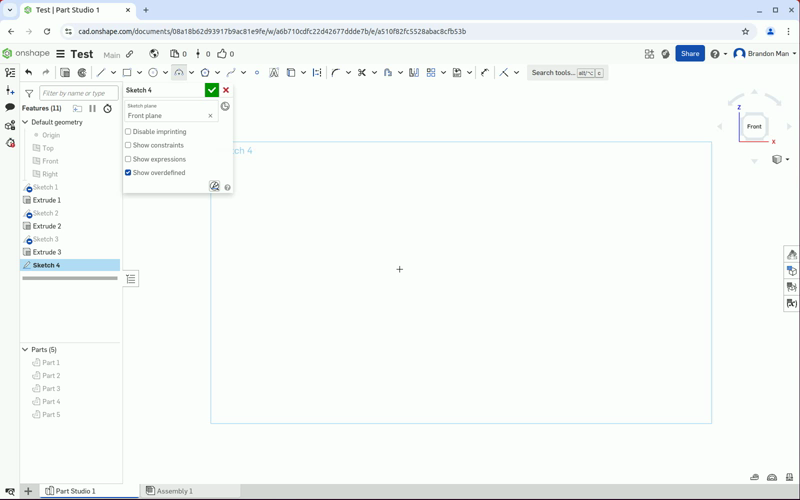
key_down(shift)
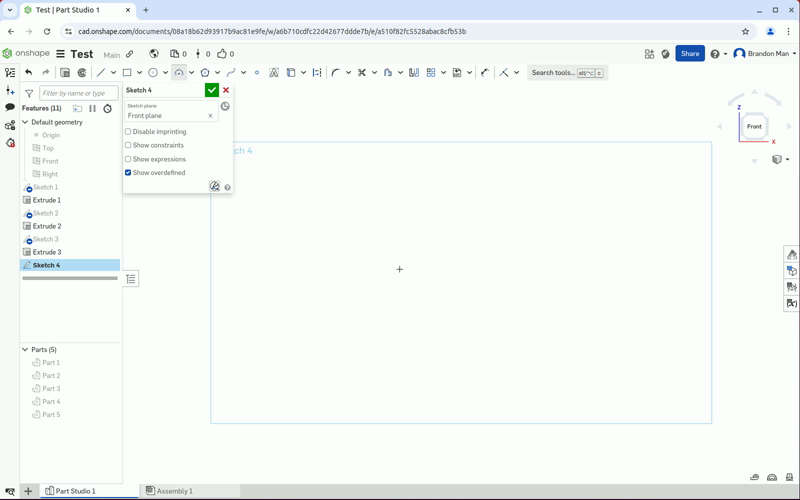
mouse_move(399, 239)
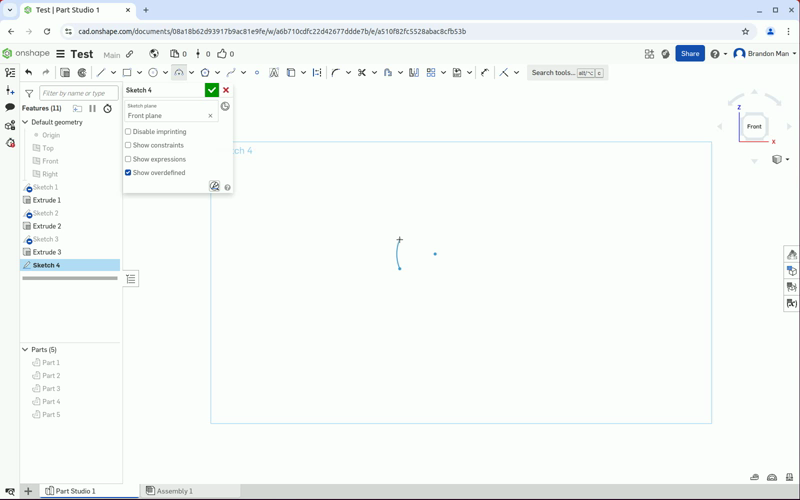
click(399, 239)
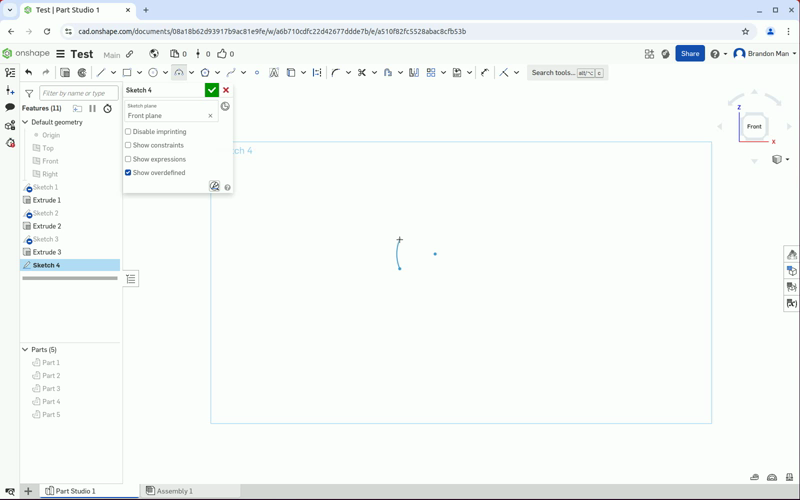
mouse_move(436, 254)
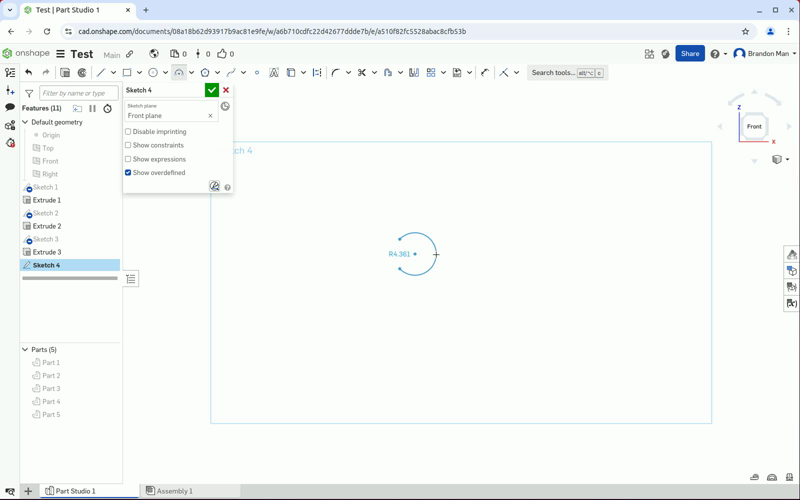
click(436, 254)
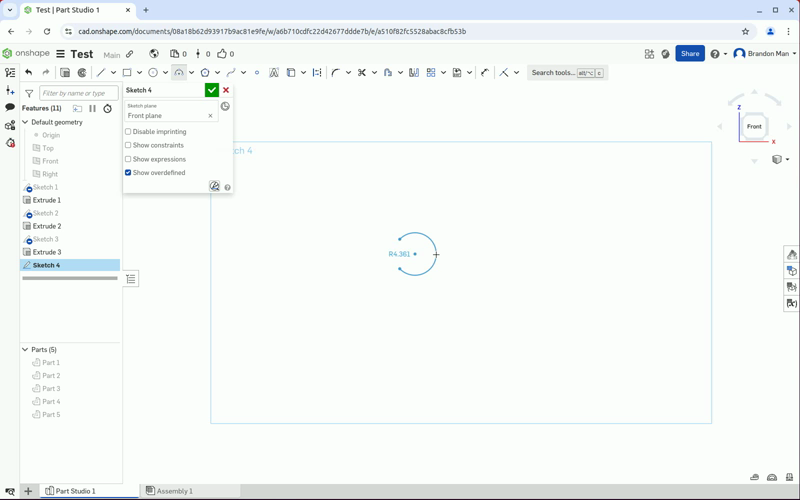
key_up(shift)
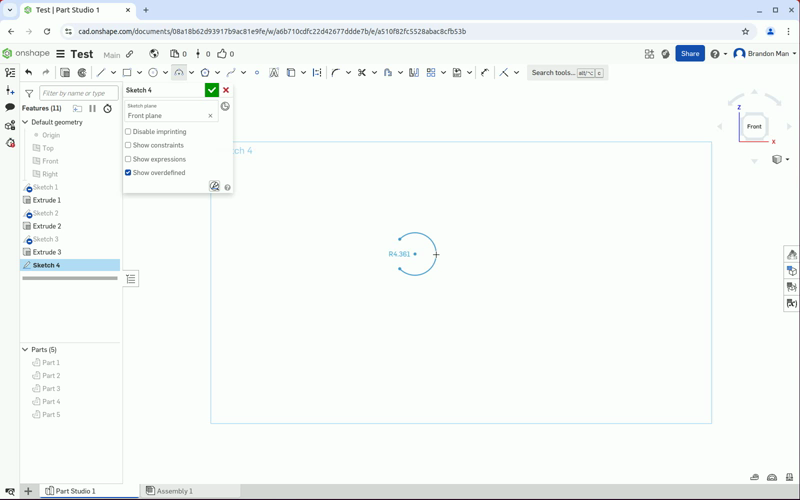
mouse_move(399, 239)
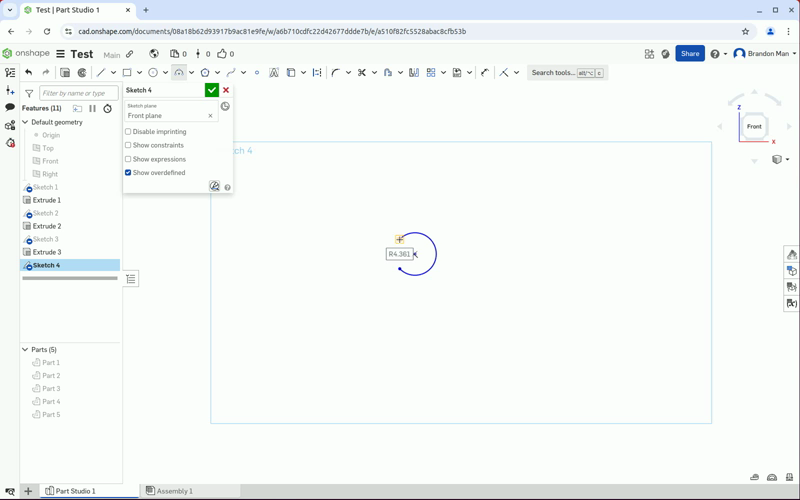
click(399, 239)
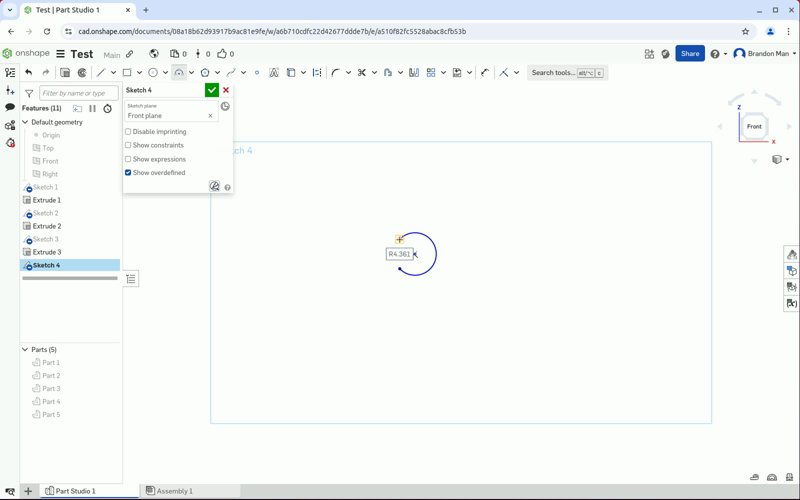
key_down(shift)
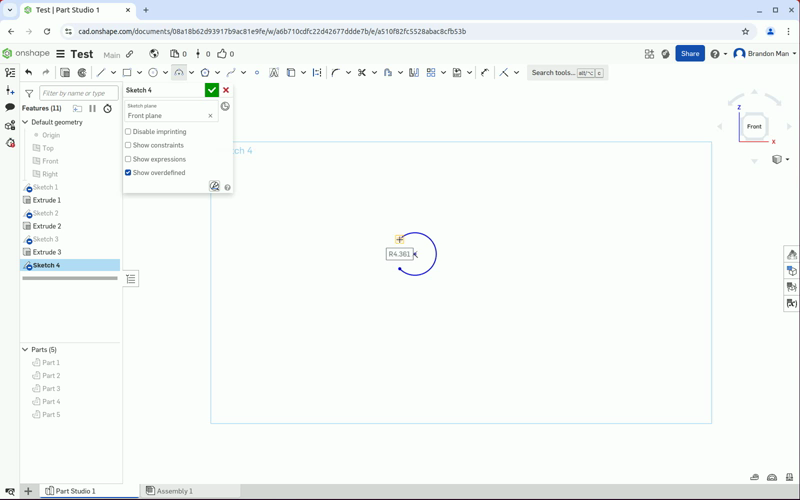
mouse_move(403, 244)
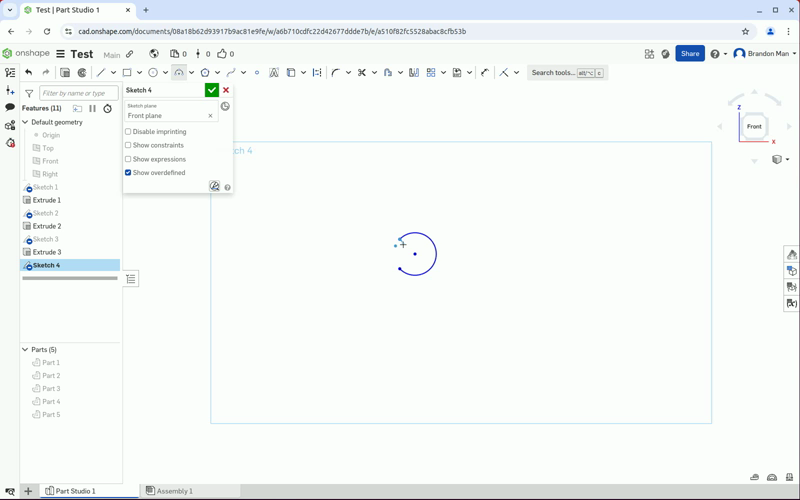
scroll(6)
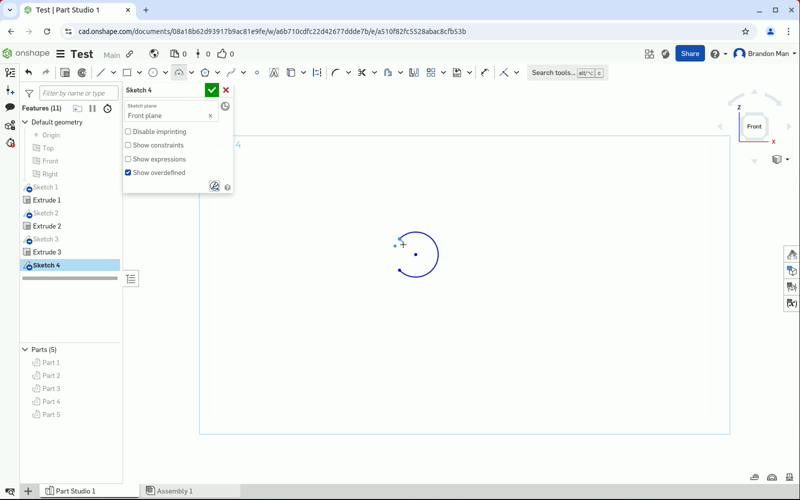
scroll(6)
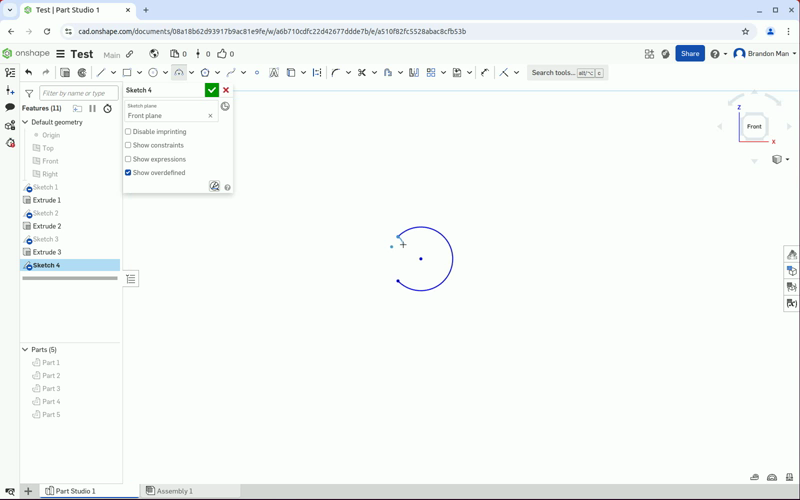
scroll(6)
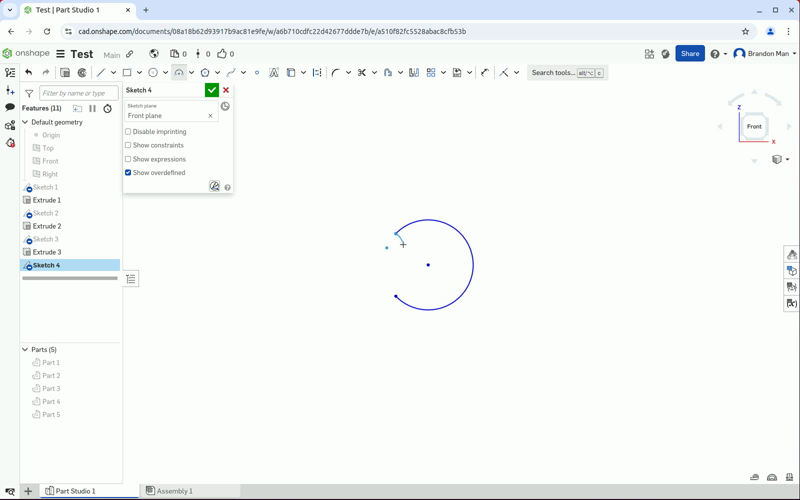
scroll(6)
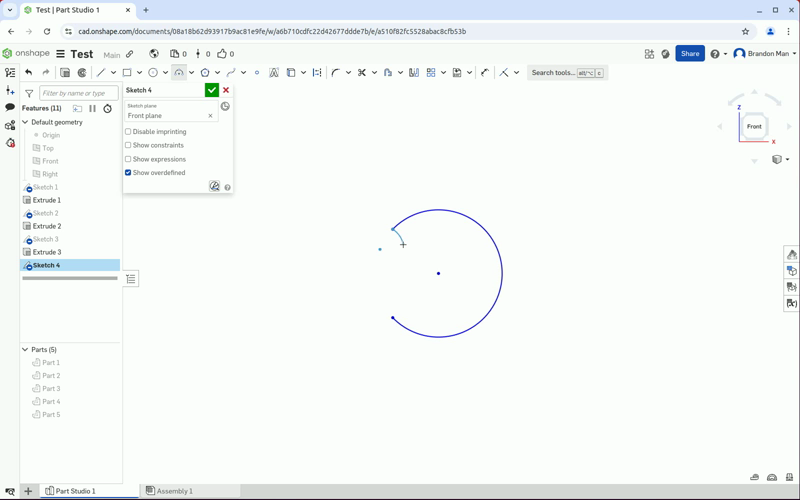
scroll(6)
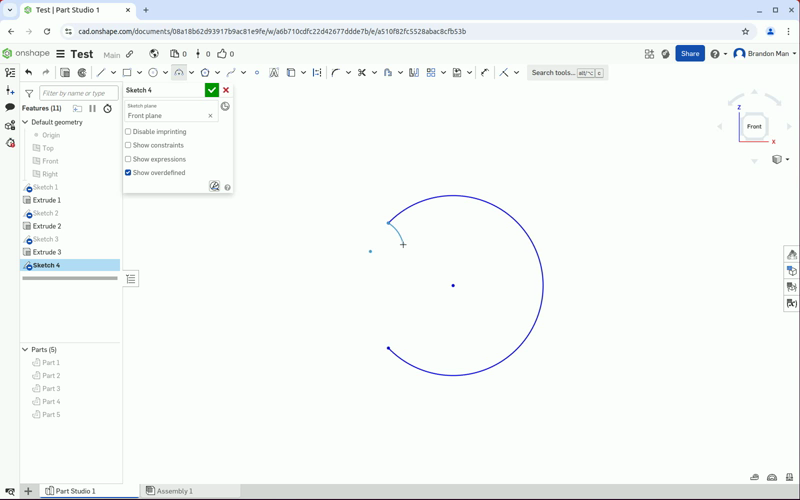
scroll(6)
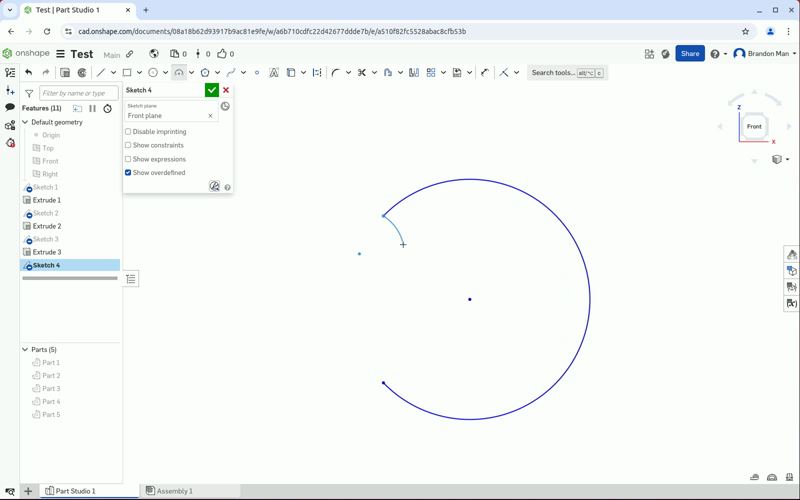
scroll(6)
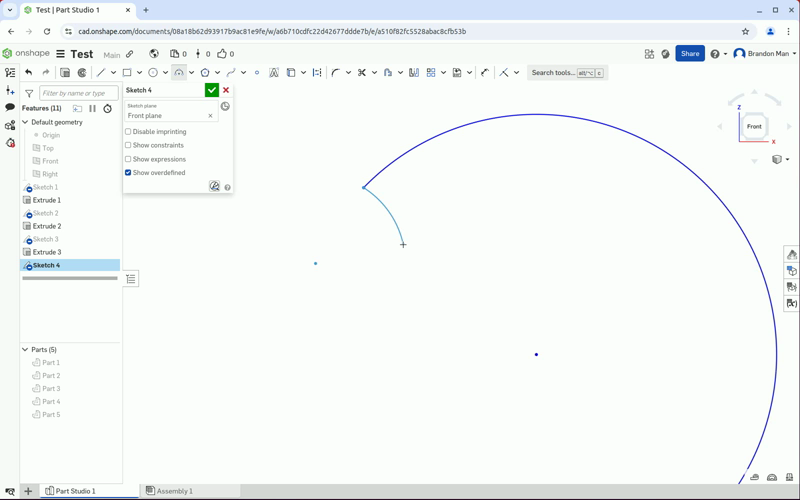
click(403, 244)
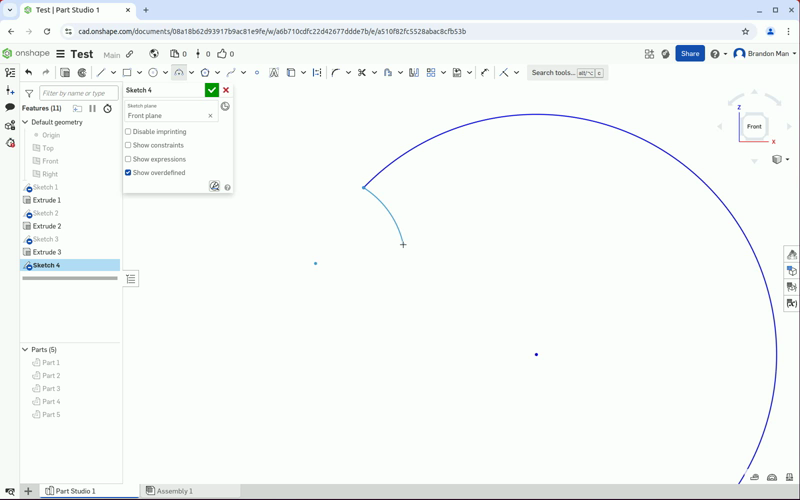
scroll(-6)
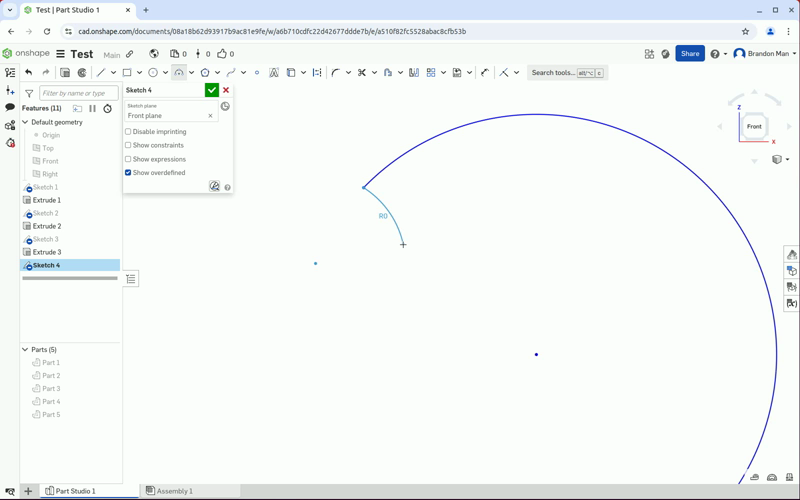
scroll(-6)
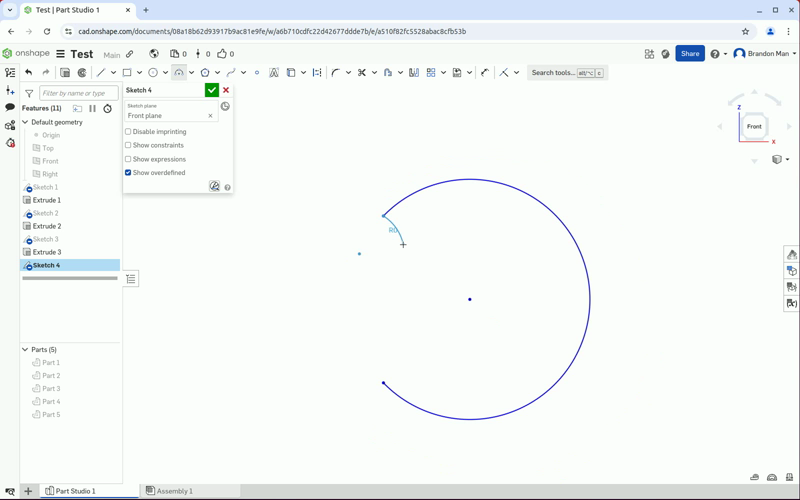
scroll(-6)
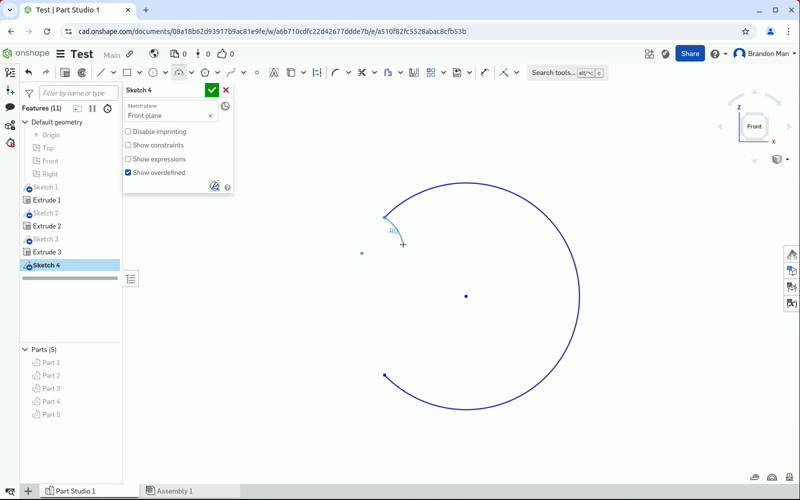
scroll(-6)
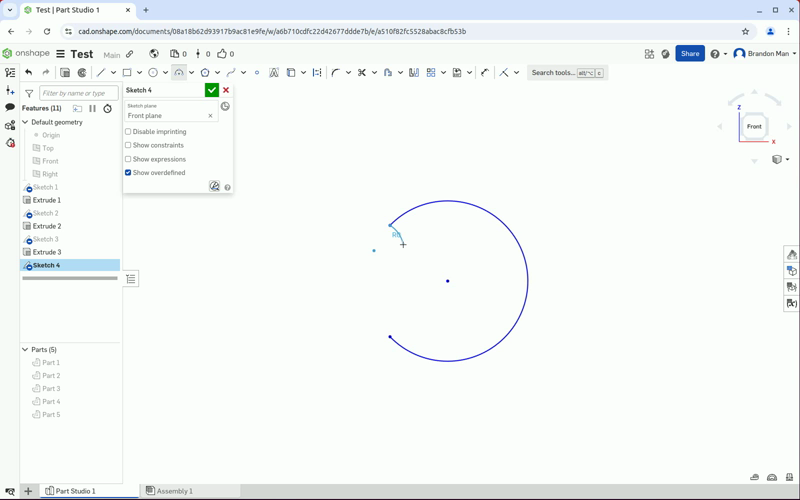
scroll(-6)
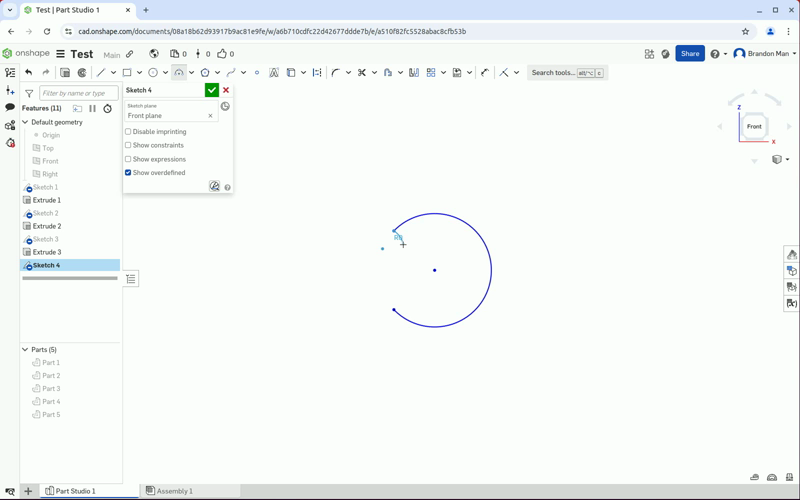
scroll(-6)
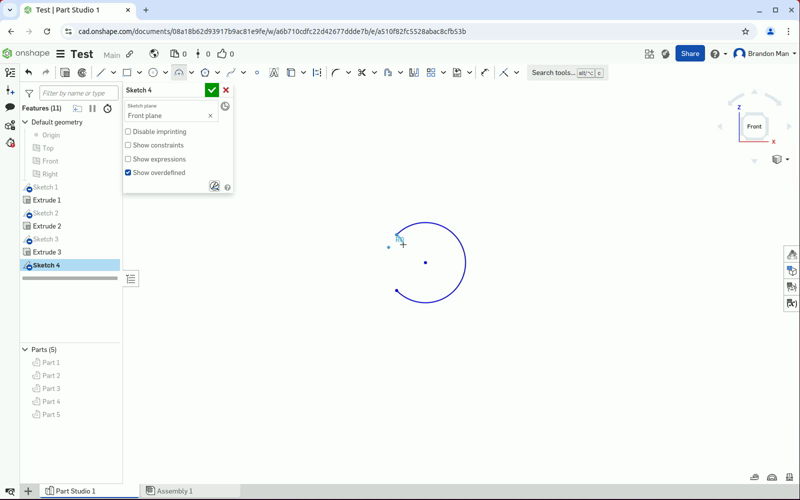
scroll(-6)
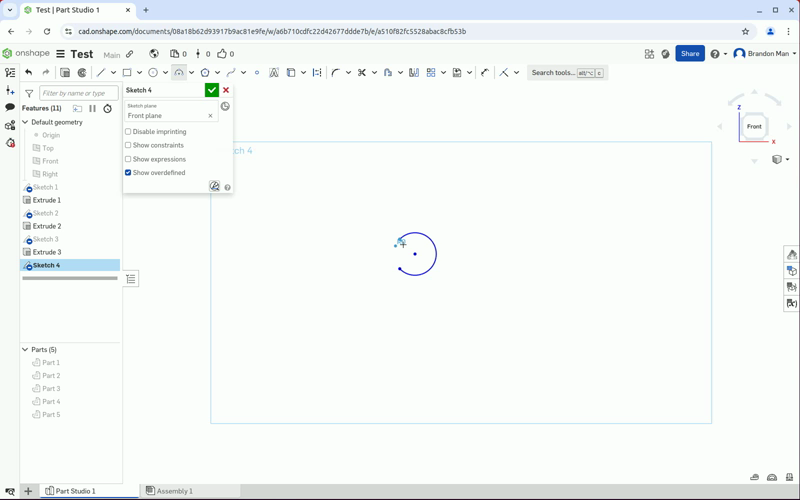
mouse_move(401, 241)
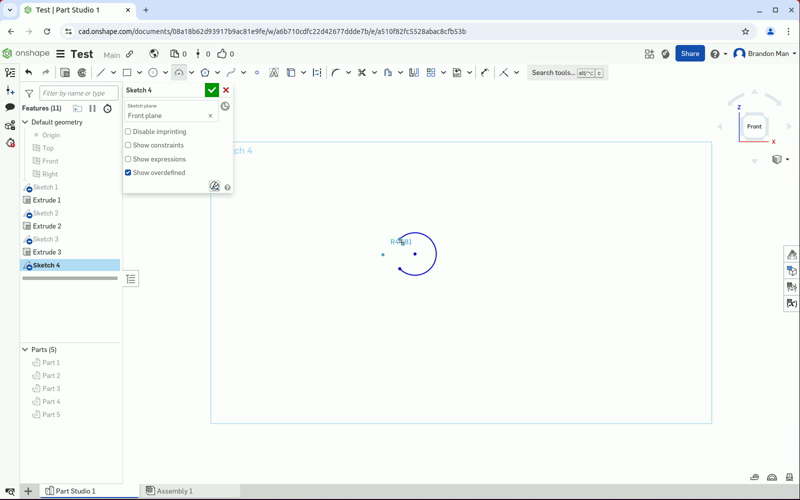
scroll(6)
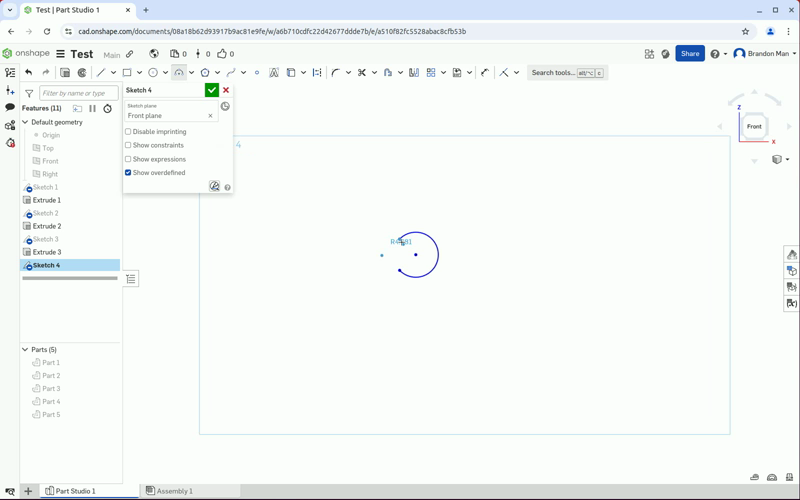
scroll(6)
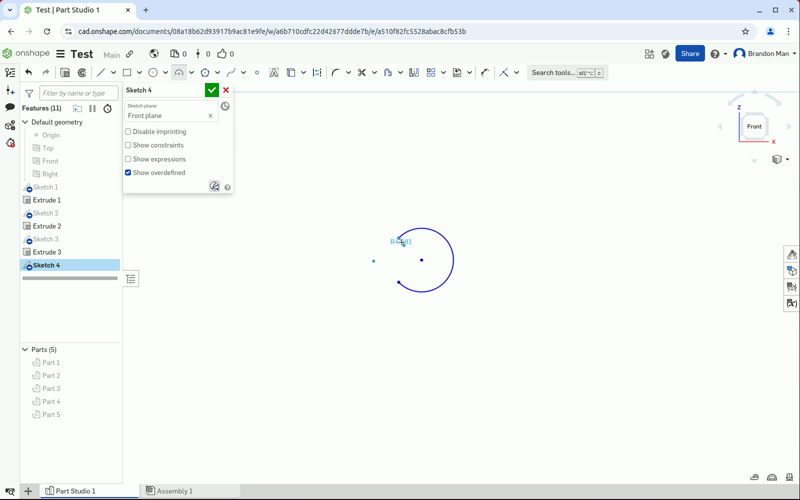
scroll(6)
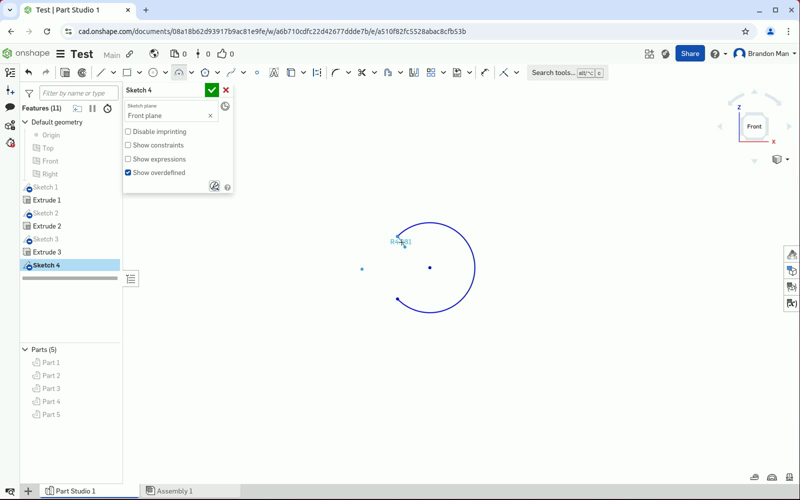
scroll(6)
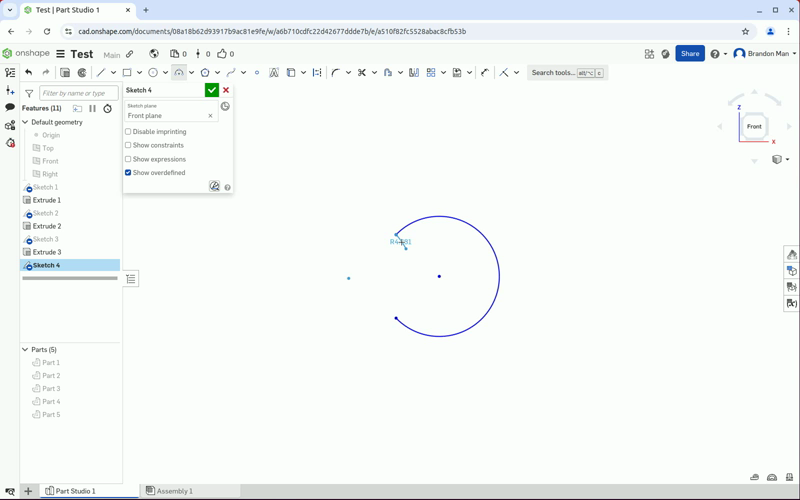
scroll(6)
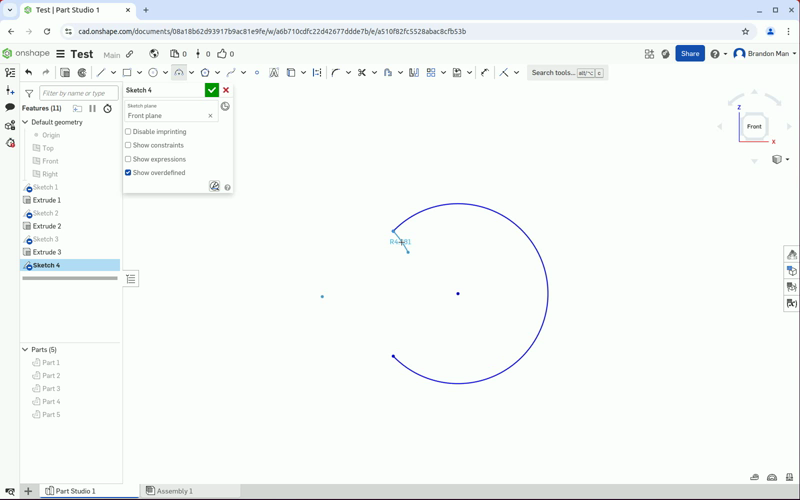
scroll(6)
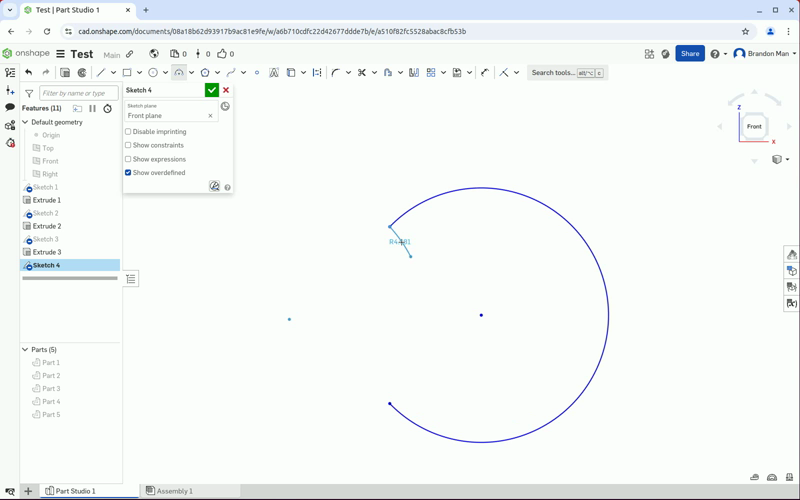
scroll(6)
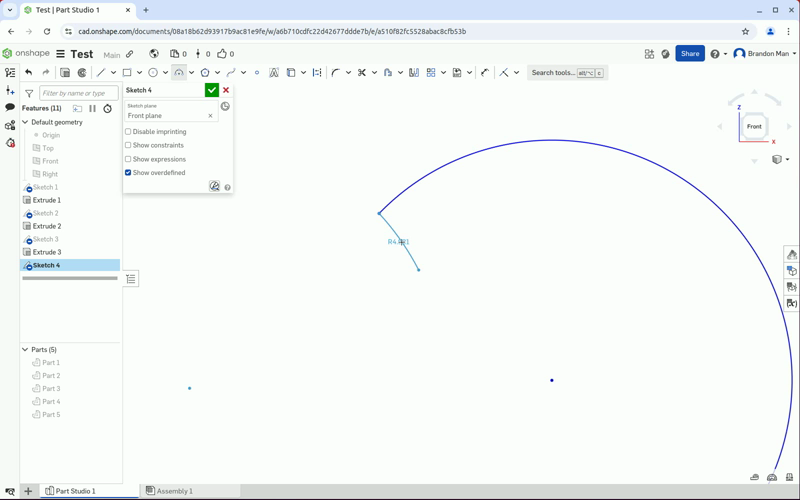
click(401, 241)
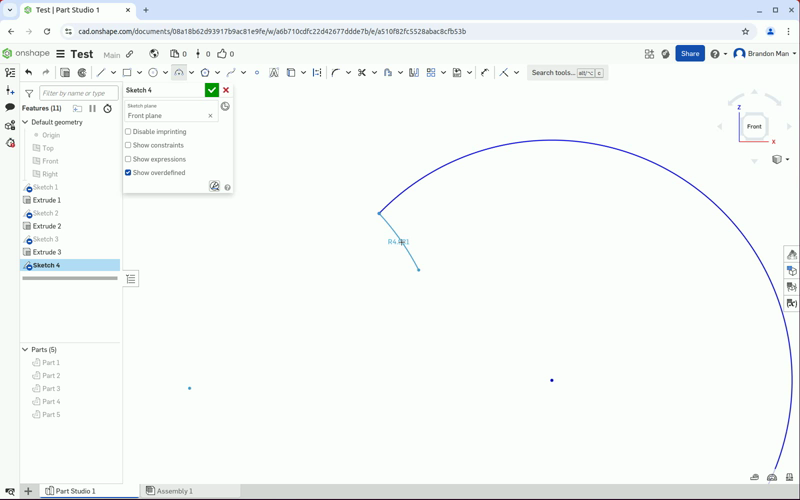
scroll(-6)
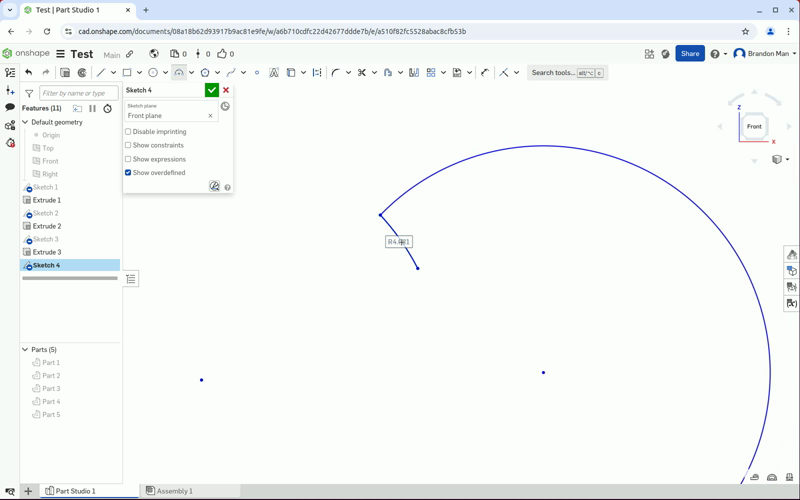
scroll(-6)
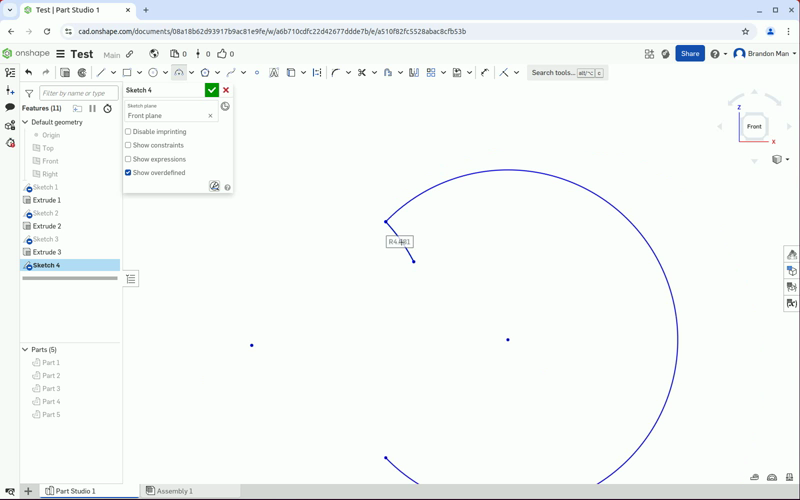
scroll(-6)
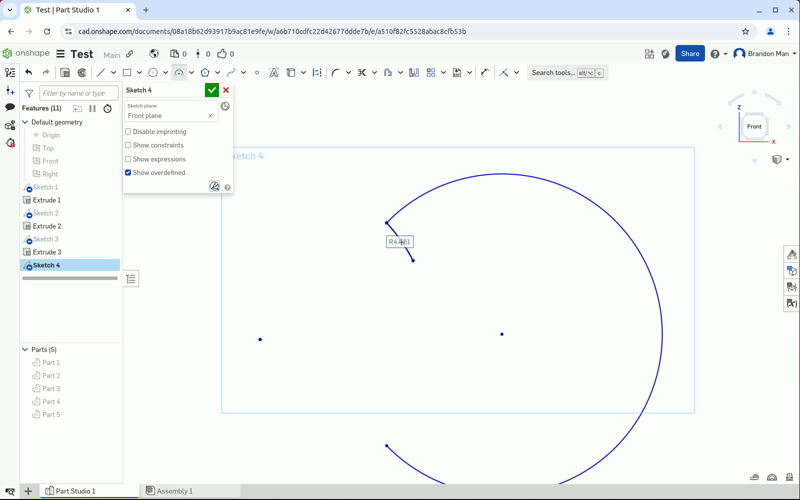
scroll(-6)
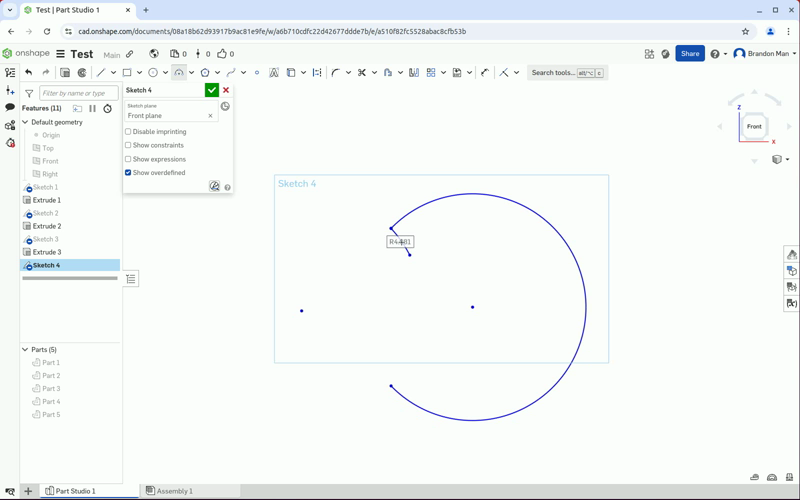
scroll(-6)
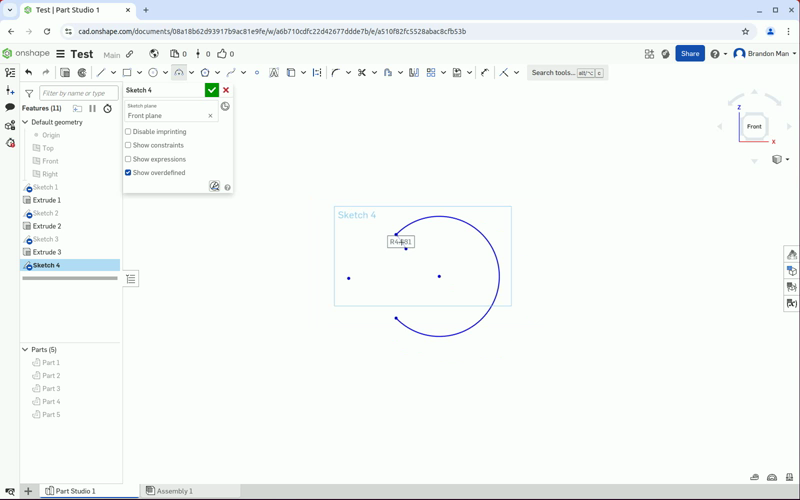
scroll(-6)
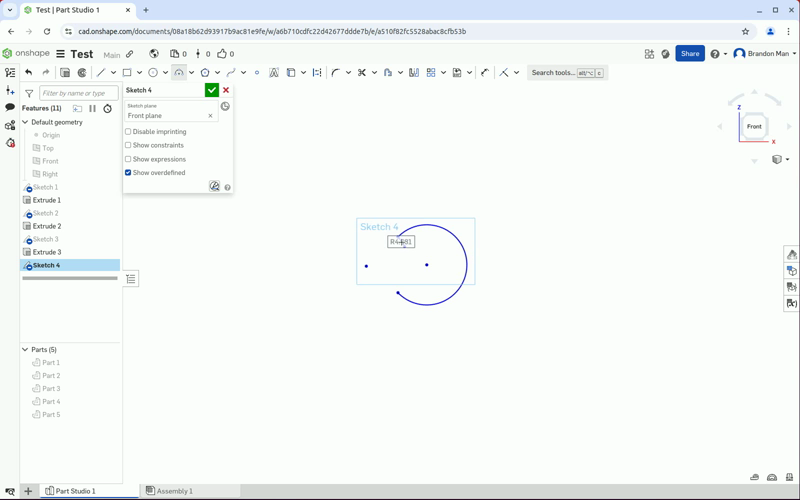
scroll(-6)
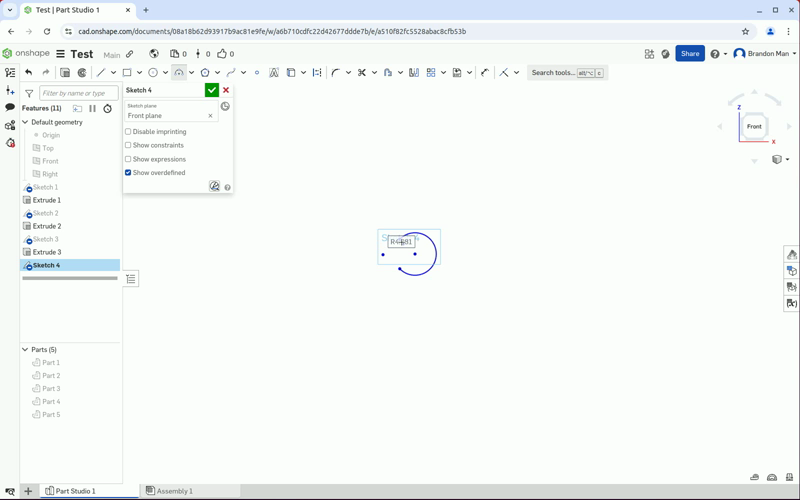
key_up(shift)
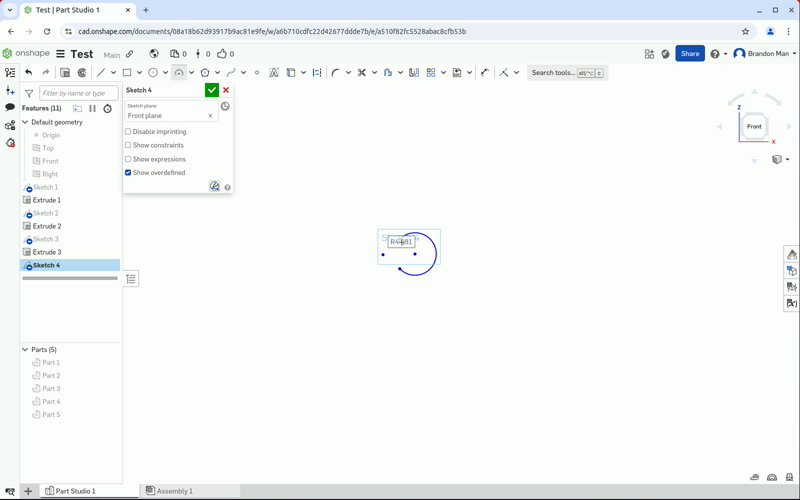
mouse_move(403, 244)
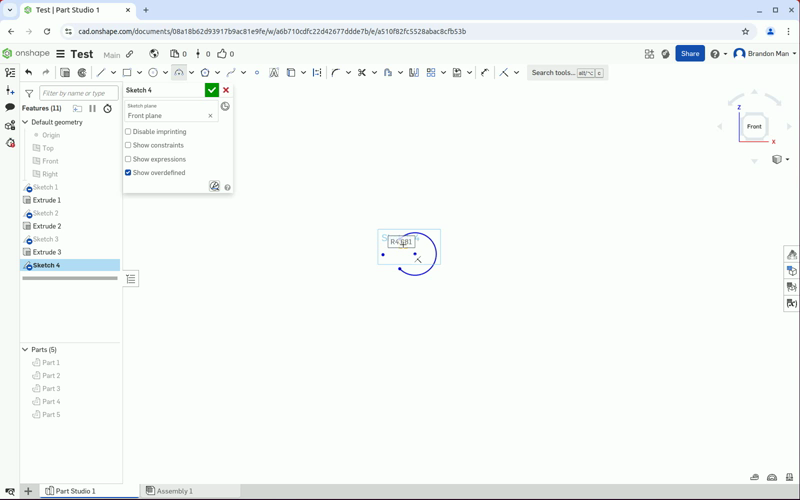
scroll(6)
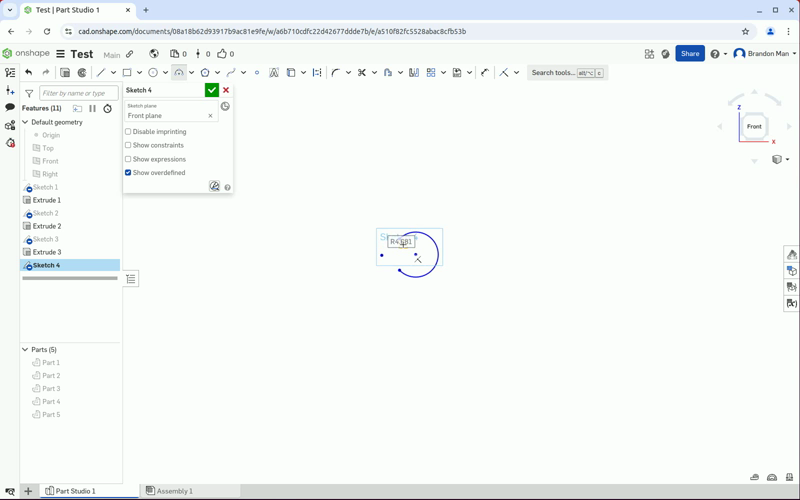
scroll(6)
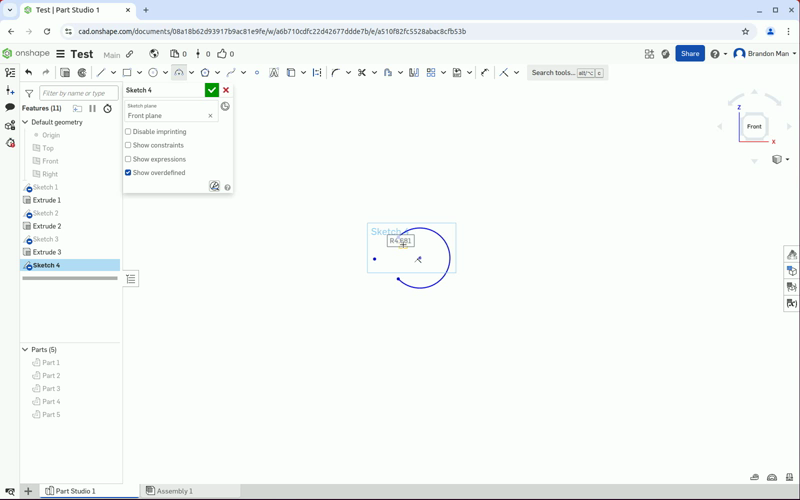
scroll(6)
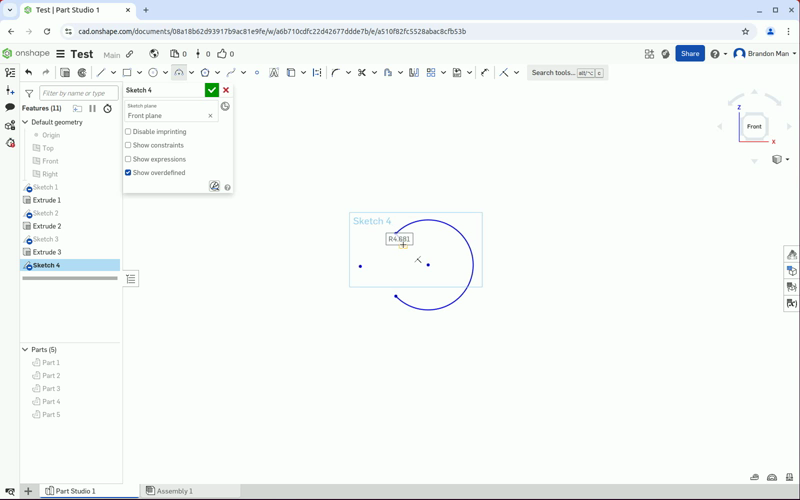
scroll(6)
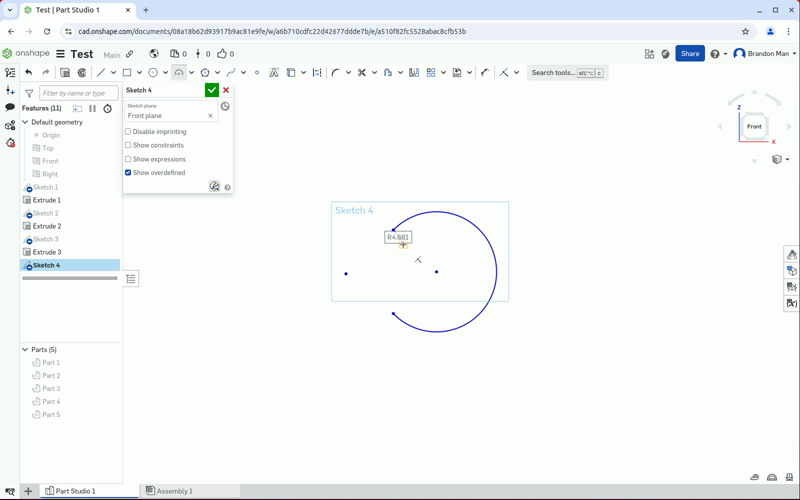
scroll(6)
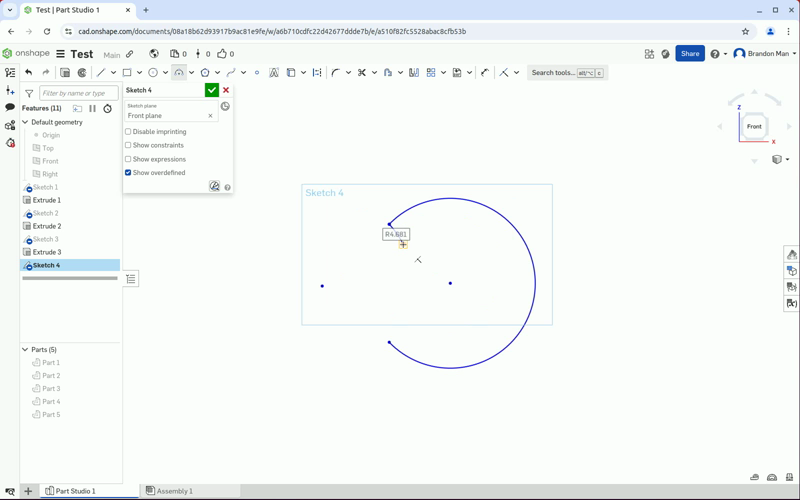
scroll(6)
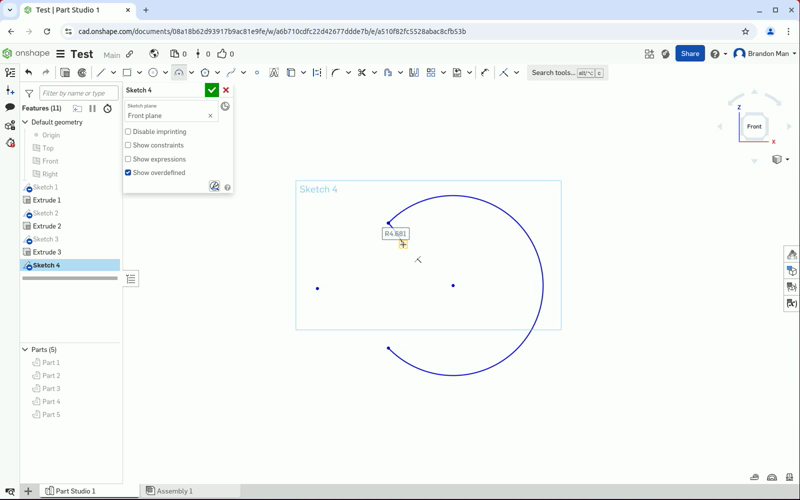
scroll(6)
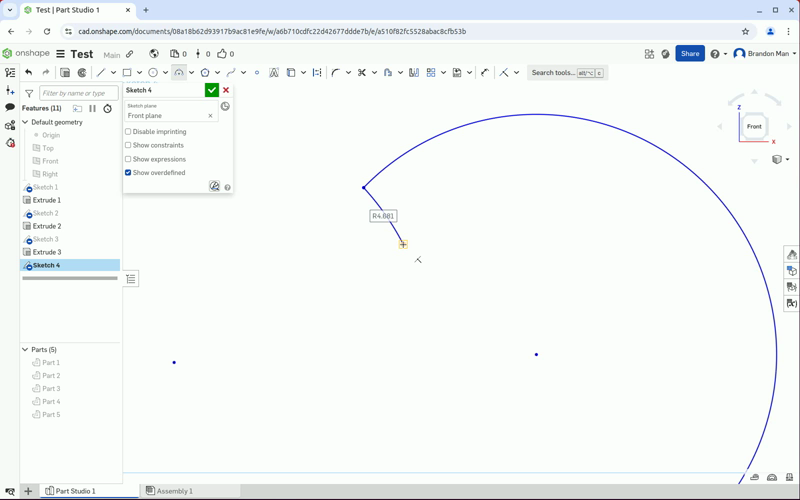
click(403, 244)
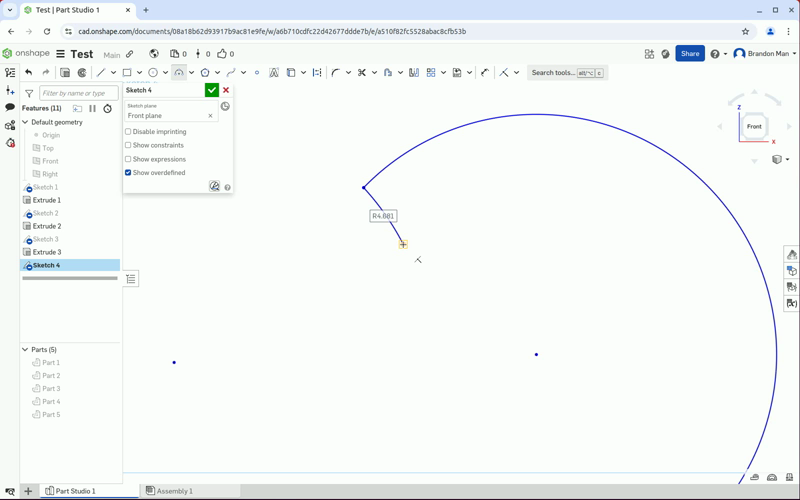
scroll(-6)
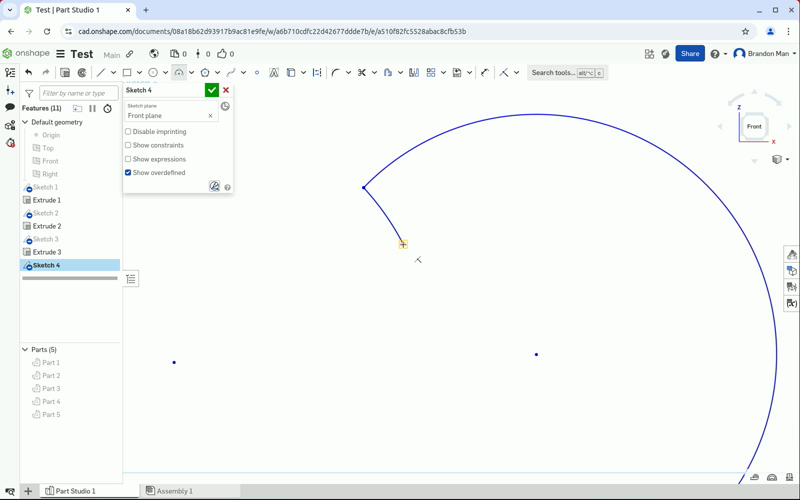
scroll(-6)
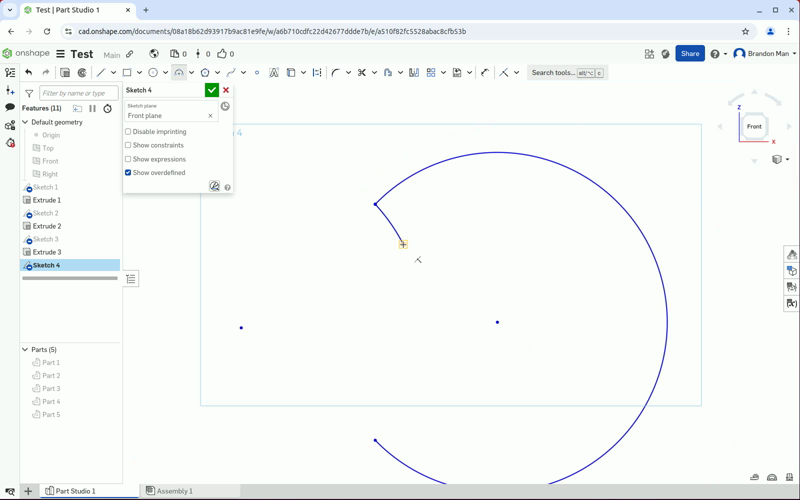
scroll(-6)
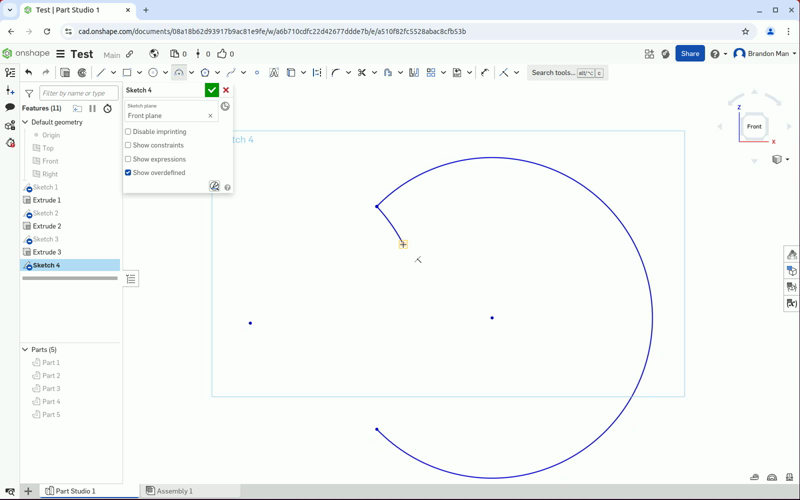
scroll(-6)
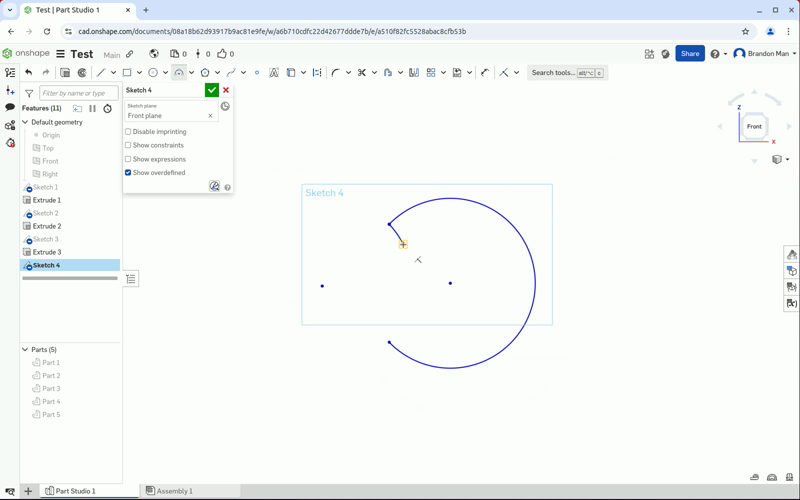
scroll(-6)
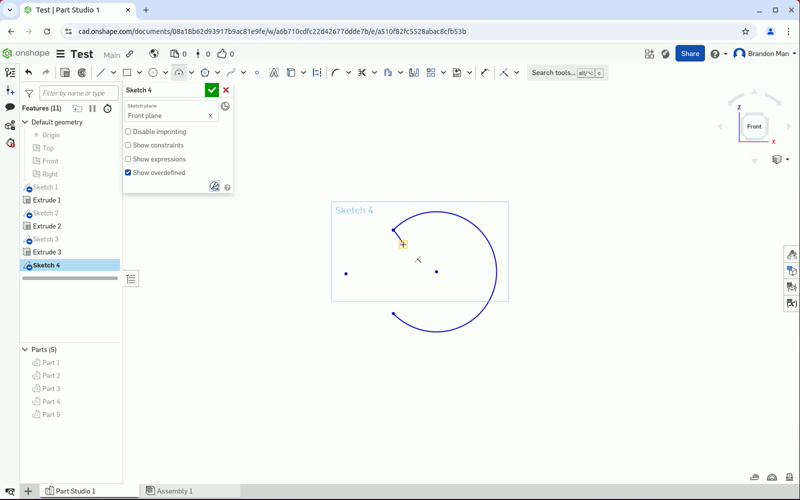
scroll(-6)
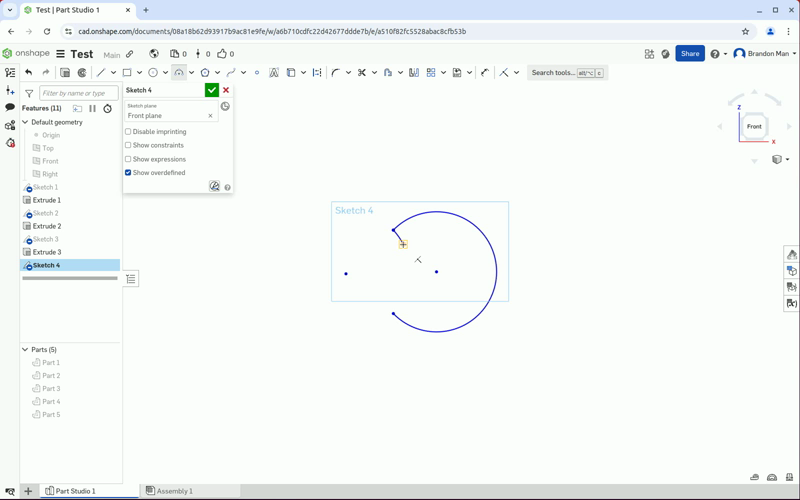
scroll(-6)
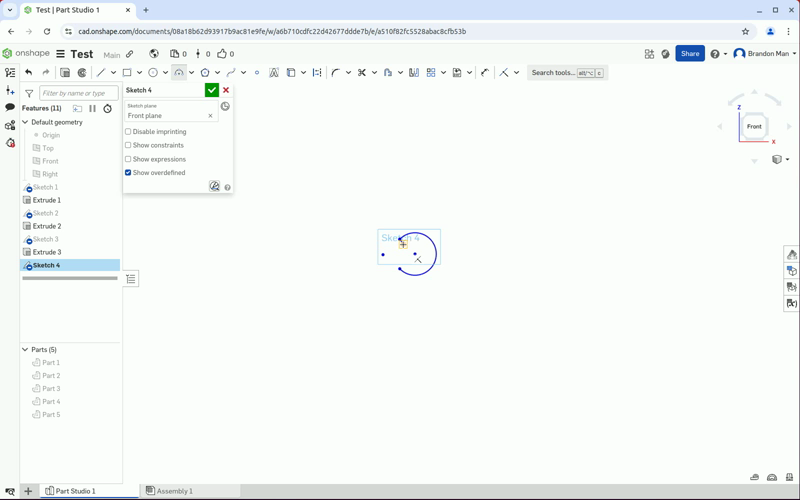
key_down(shift)
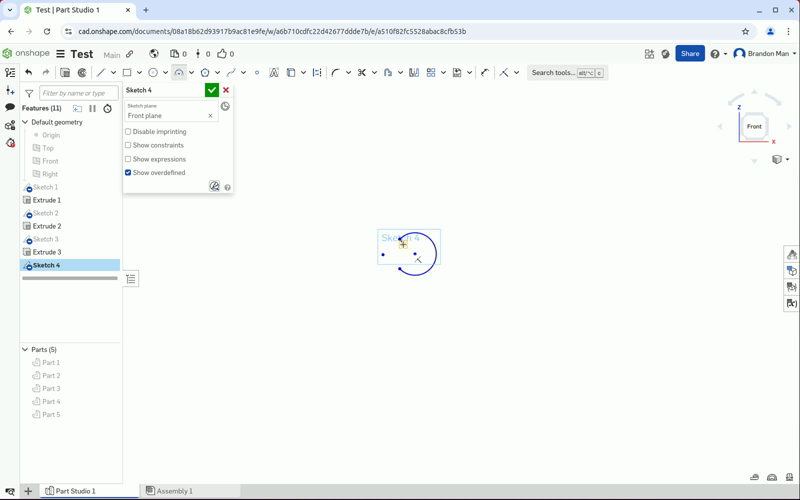
mouse_move(403, 264)
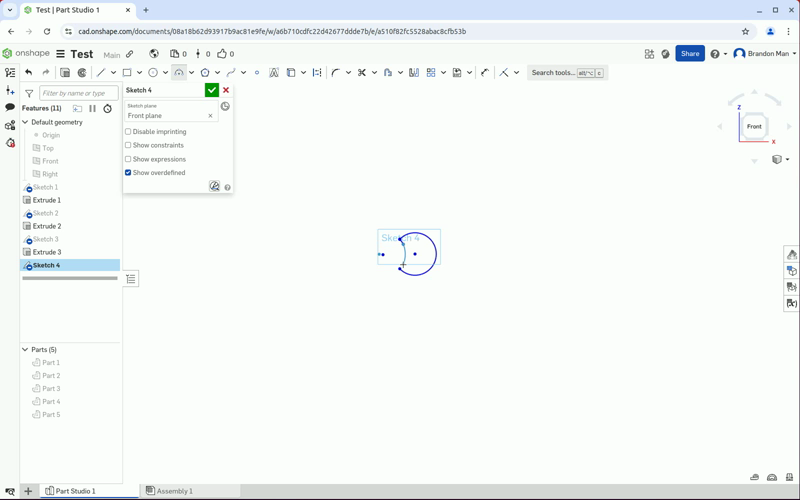
click(403, 264)
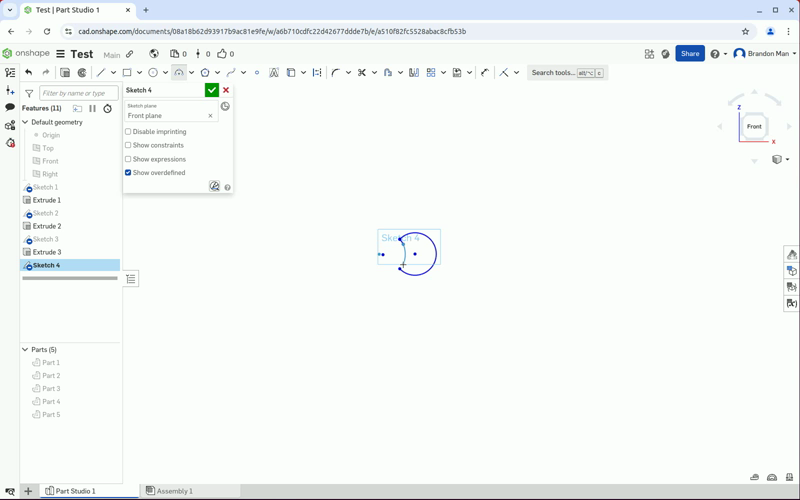
mouse_move(429, 254)
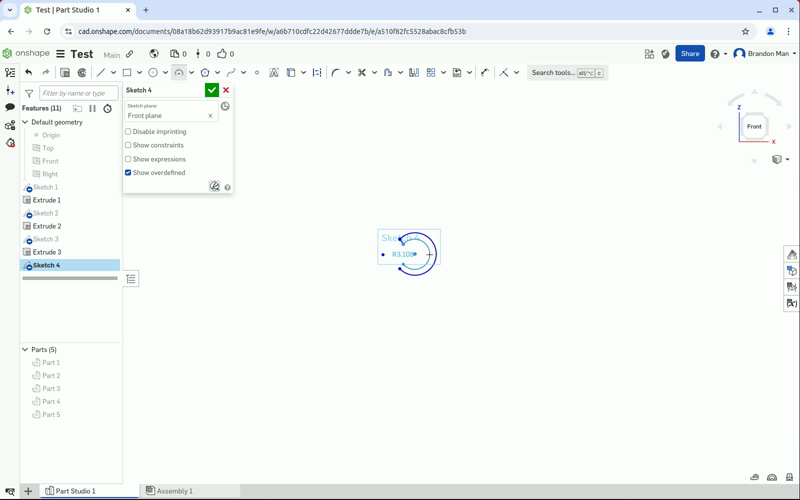
click(429, 254)
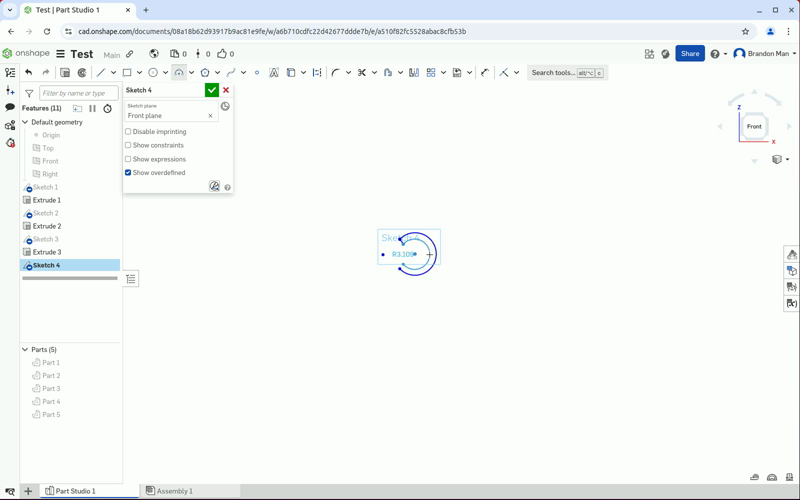
key_up(shift)
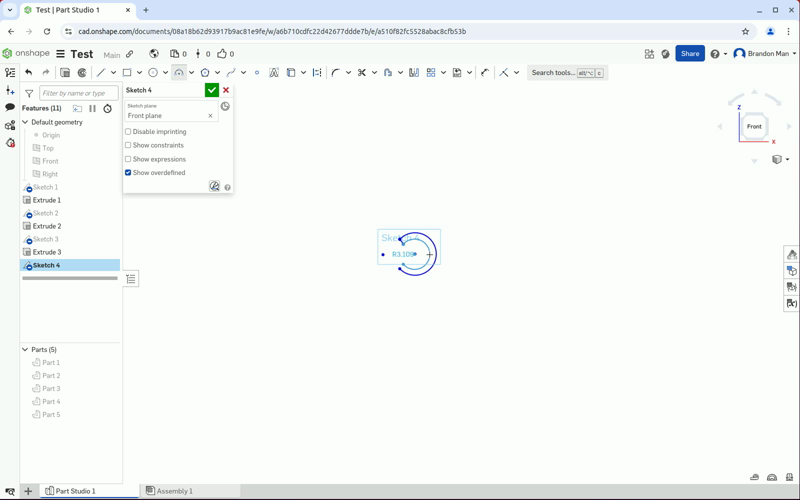
mouse_move(403, 264)
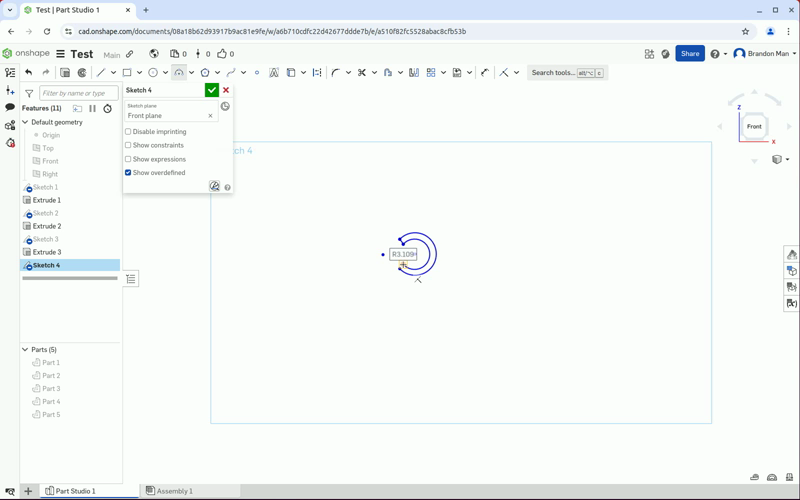
click(403, 264)
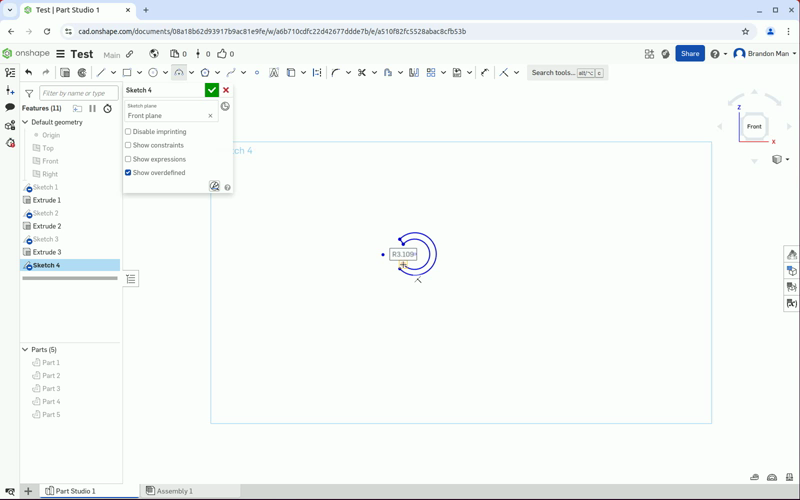
mouse_move(399, 268)
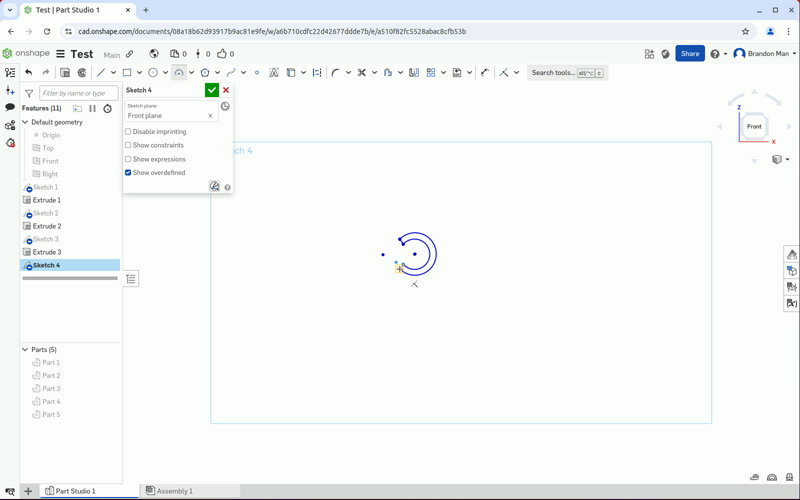
scroll(6)
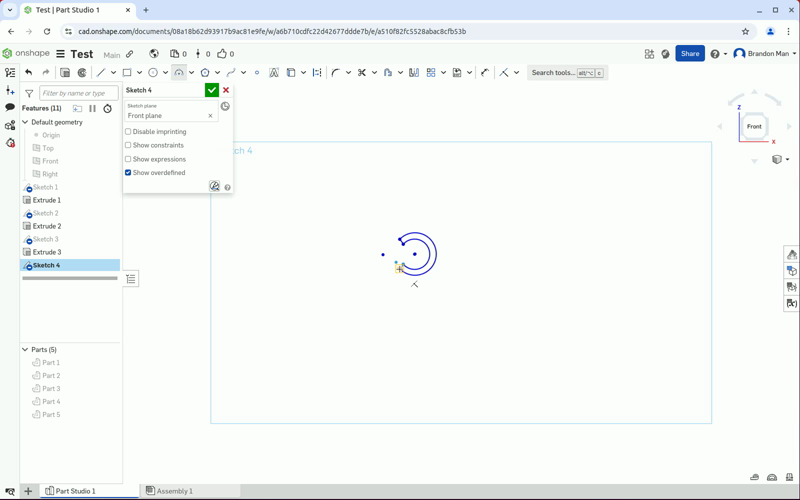
scroll(6)
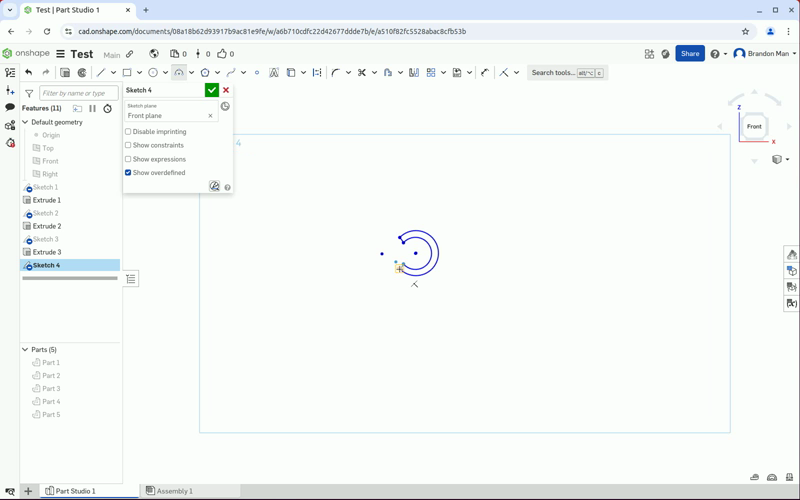
scroll(6)
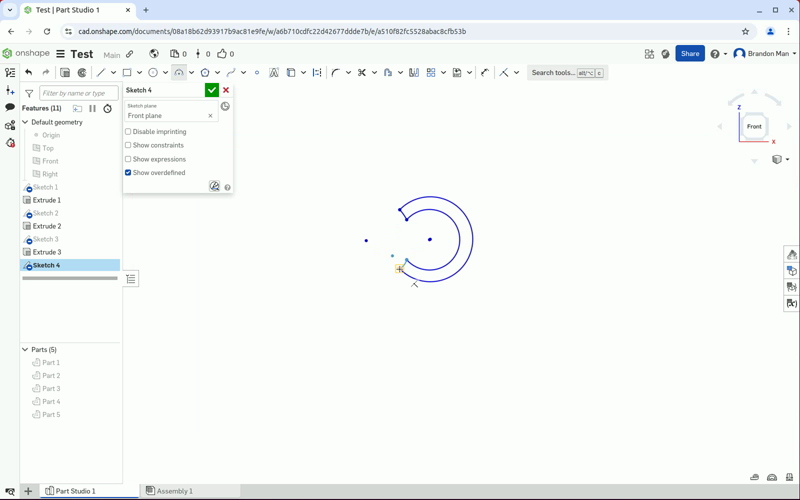
scroll(6)
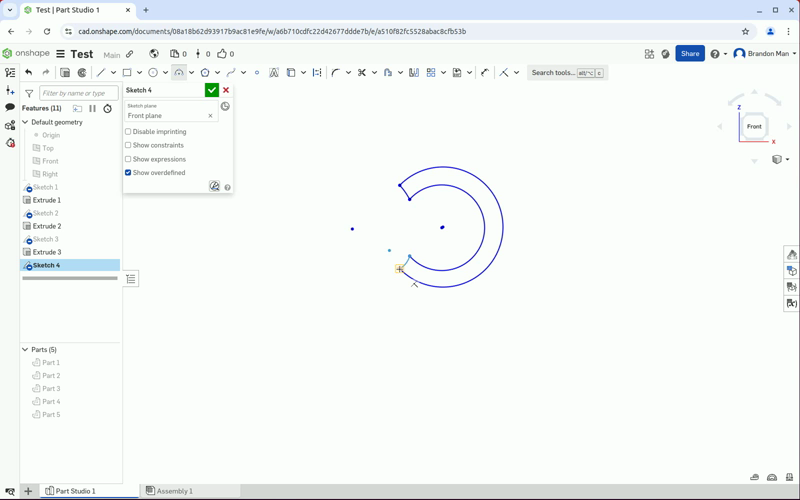
scroll(6)
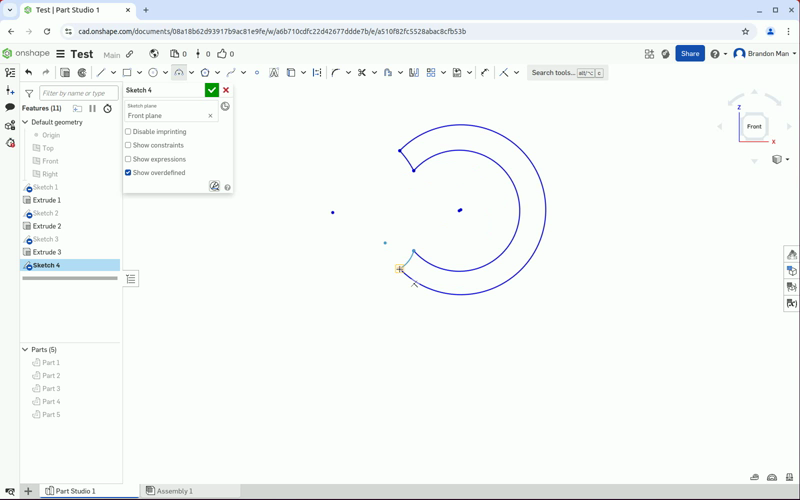
scroll(6)
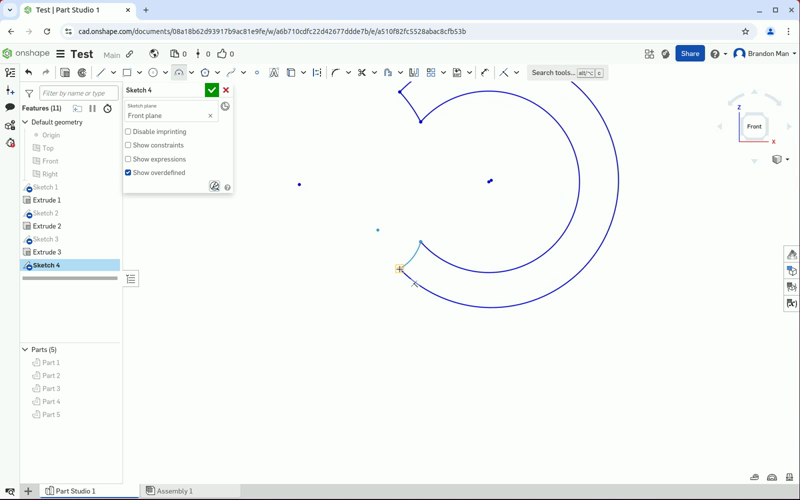
scroll(6)
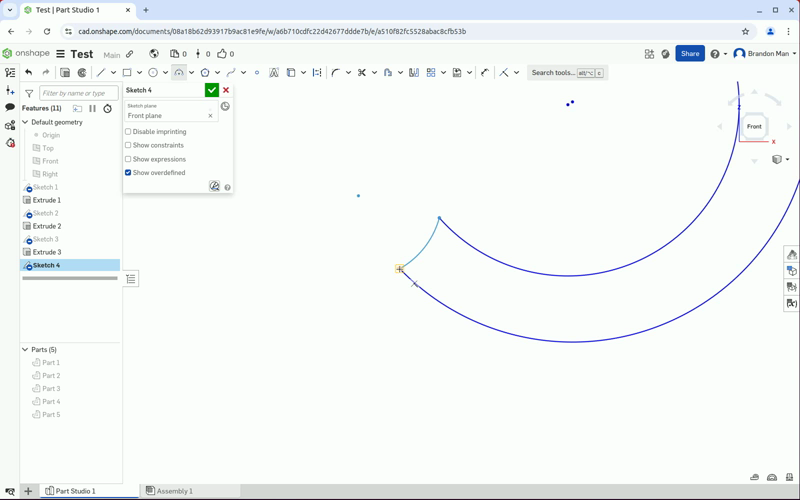
click(399, 268)
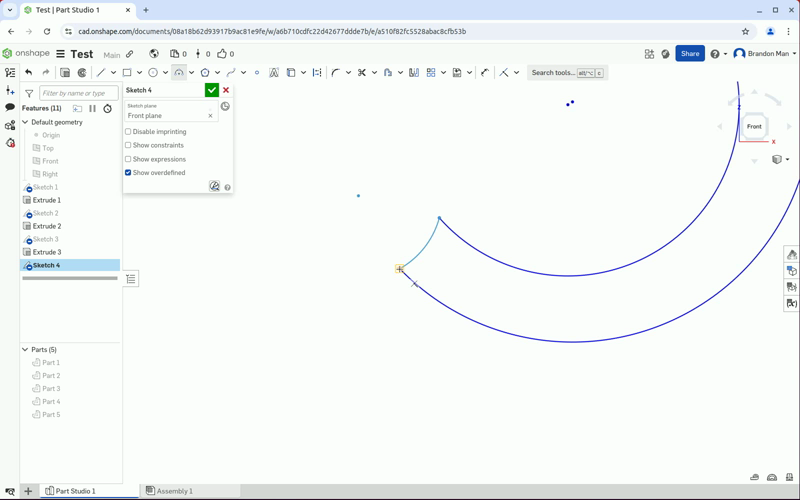
scroll(-6)
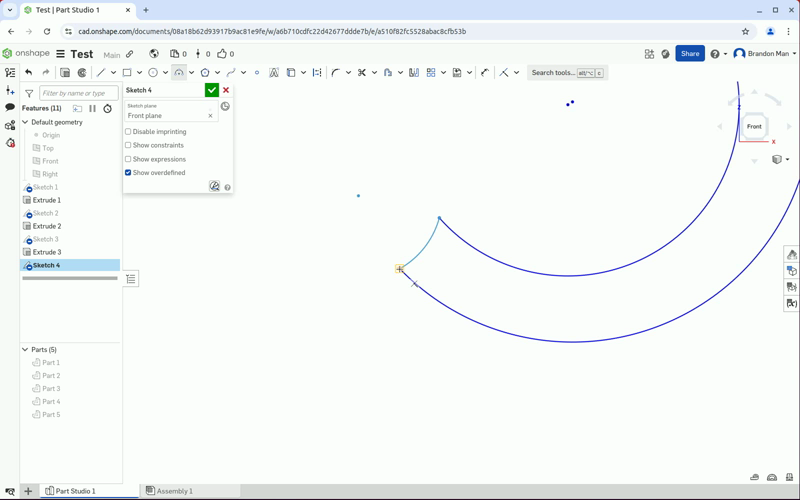
scroll(-6)
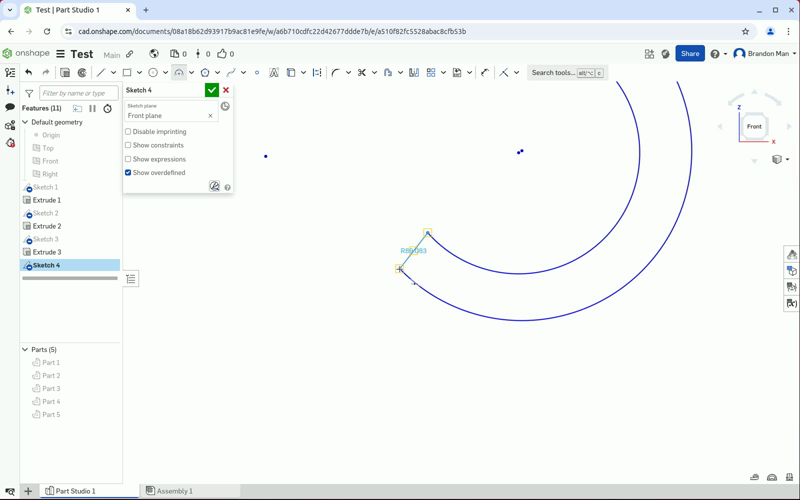
scroll(-6)
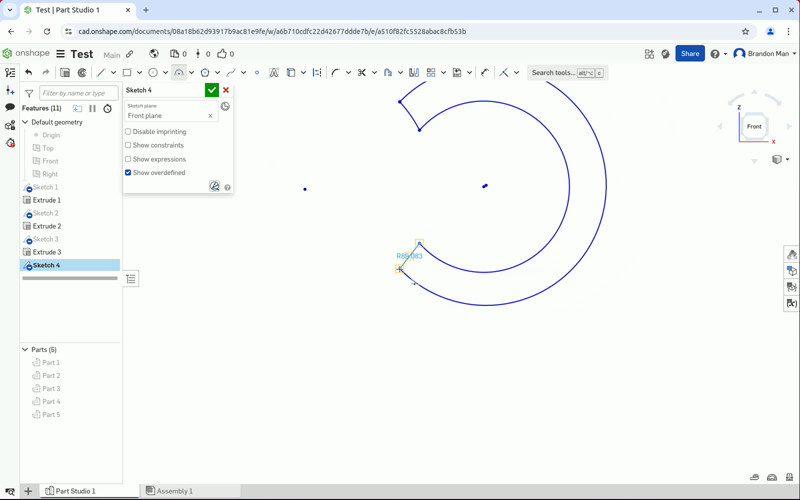
scroll(-6)
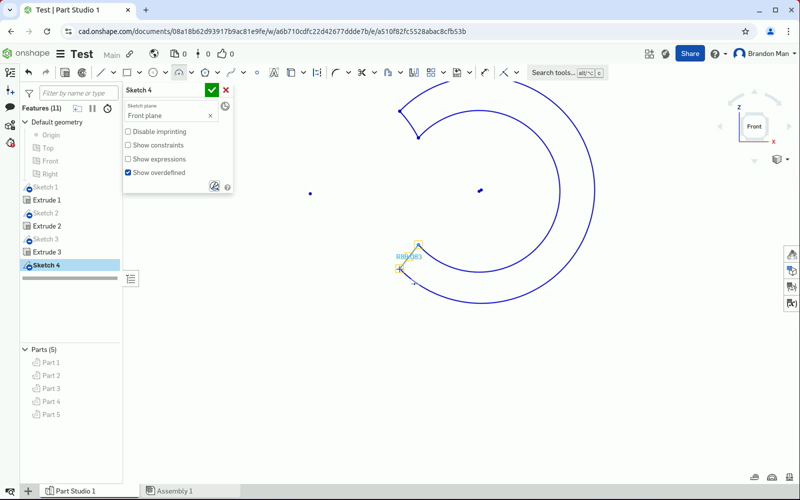
scroll(-6)
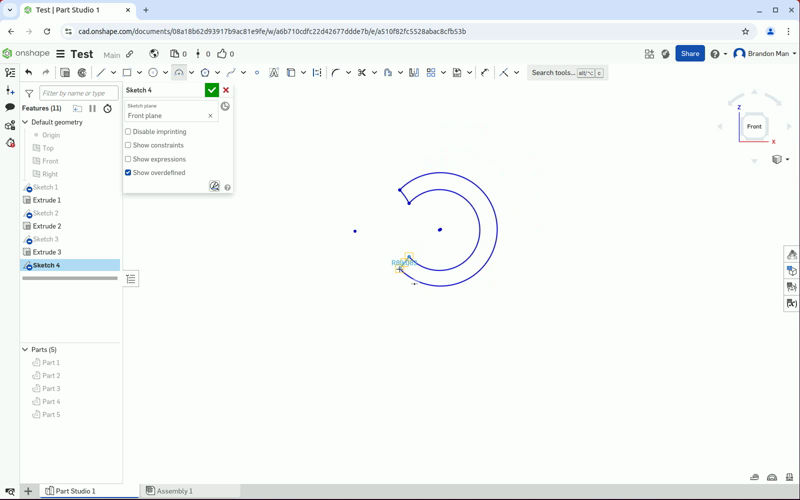
scroll(-6)
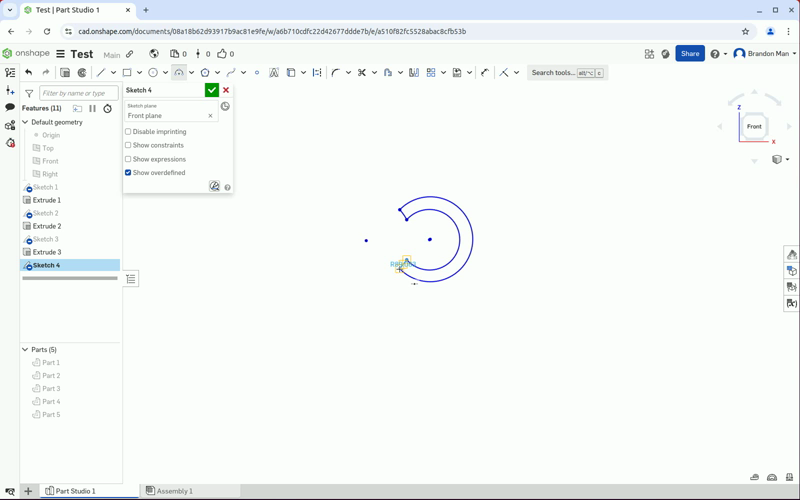
scroll(-6)
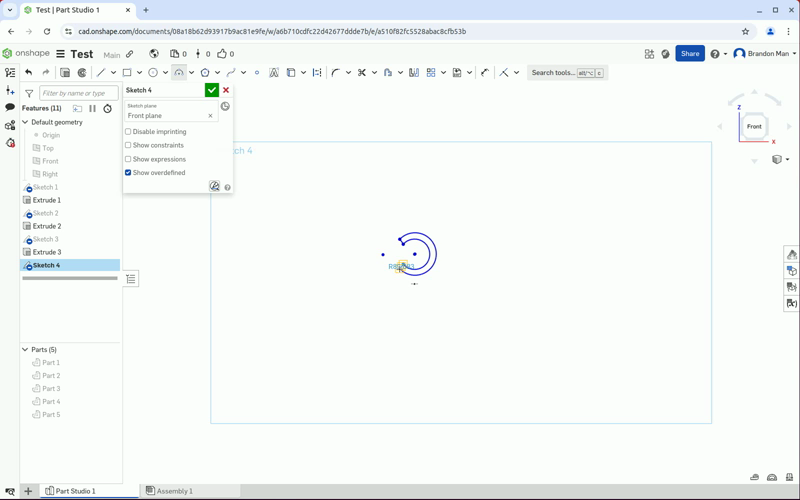
key_down(shift)
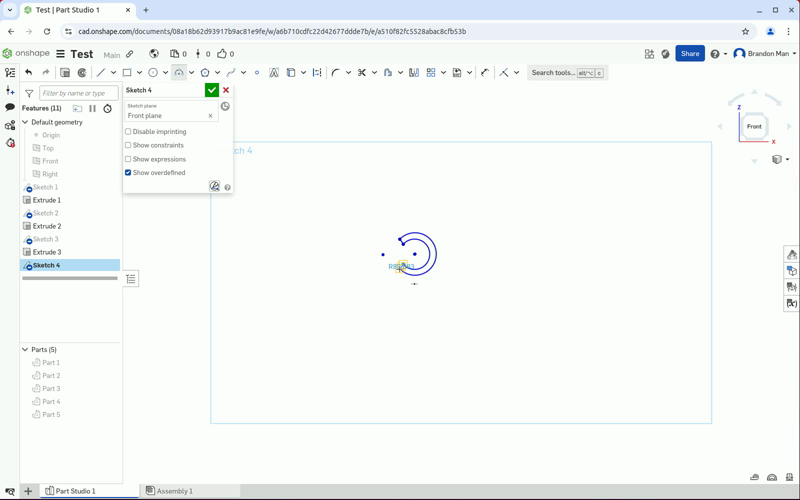
mouse_move(401, 266)
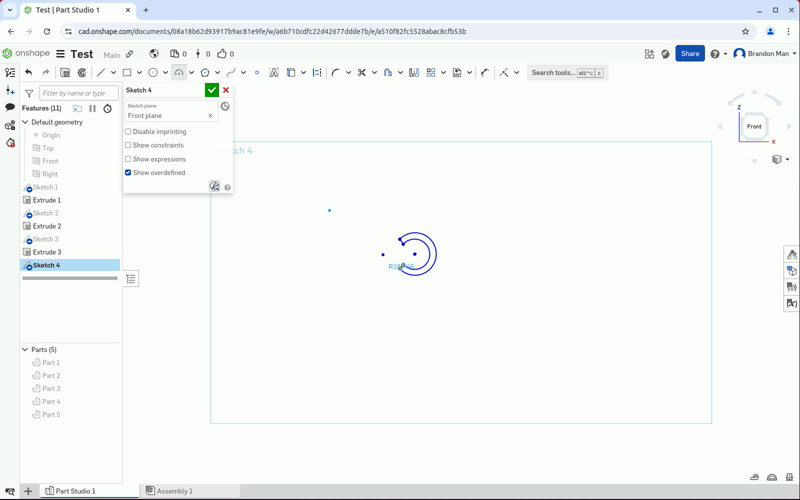
scroll(6)
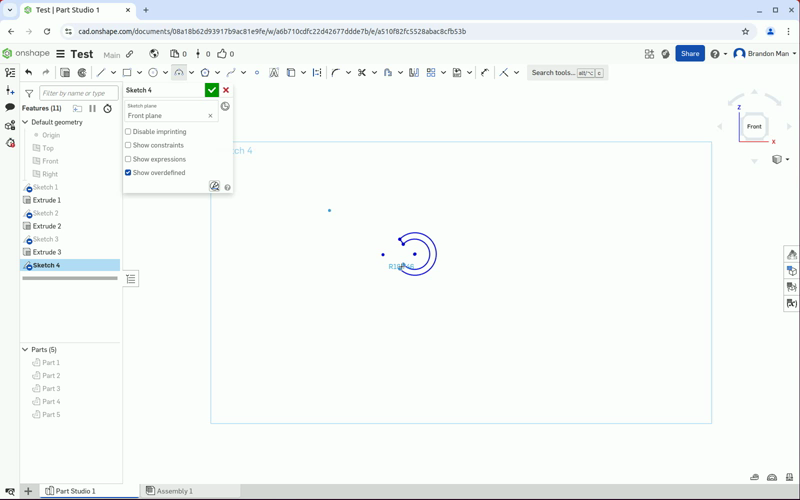
scroll(6)
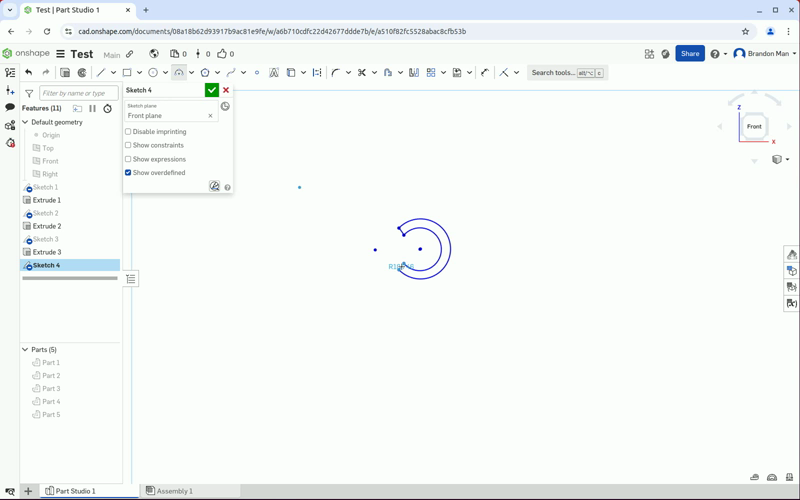
scroll(6)
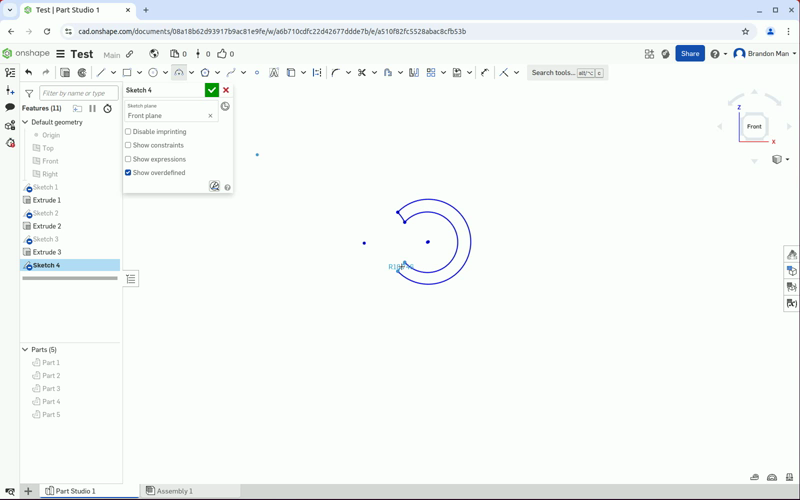
scroll(6)
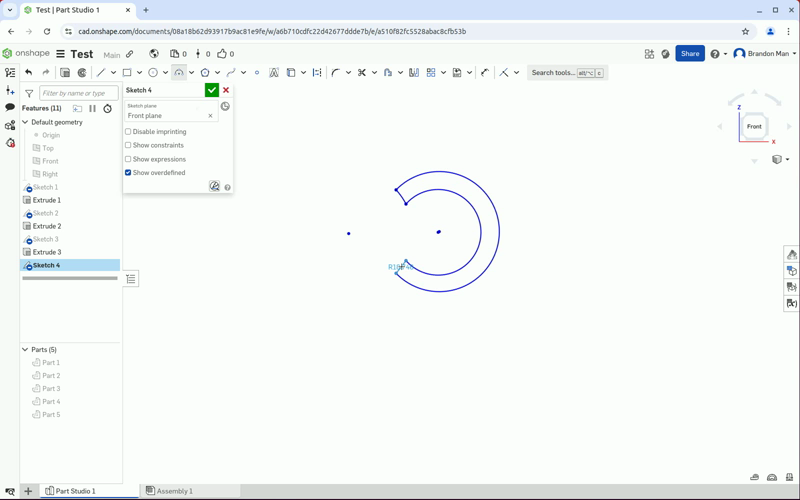
scroll(6)
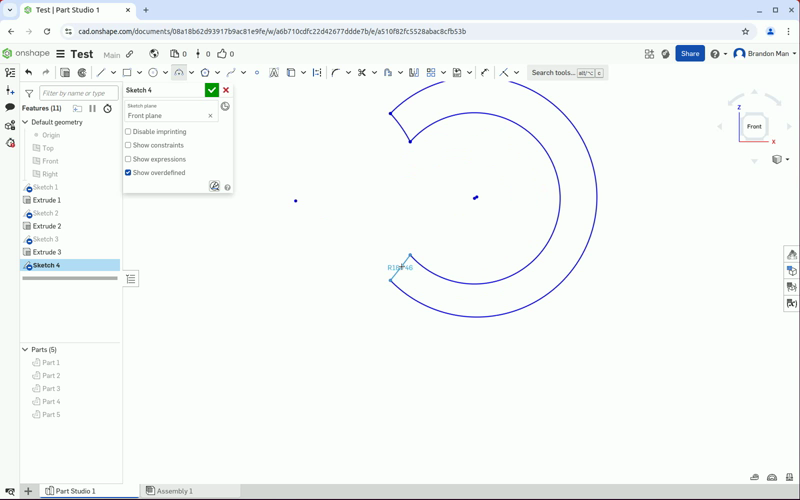
scroll(6)
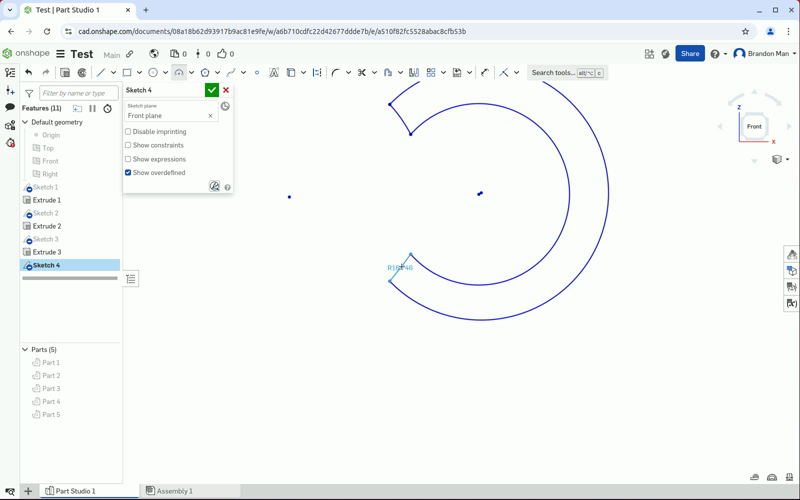
scroll(6)
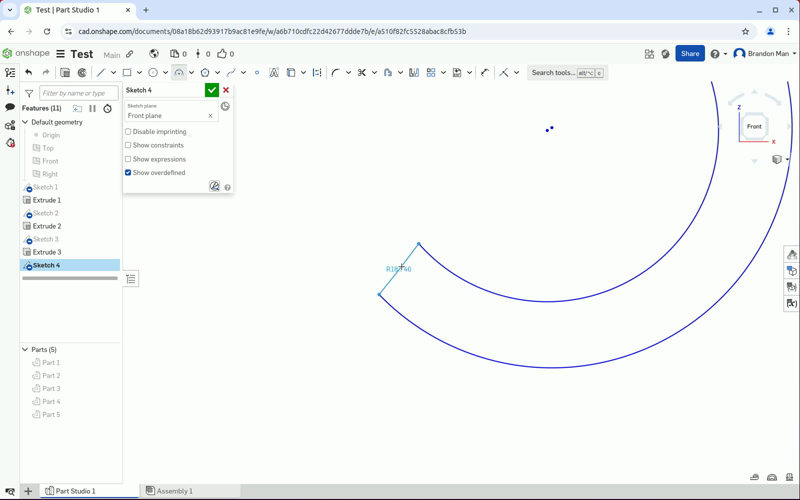
click(401, 266)
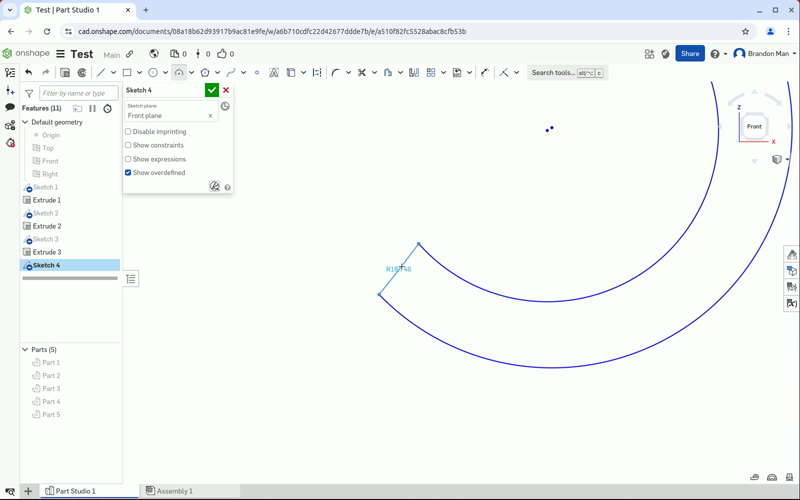
scroll(-6)
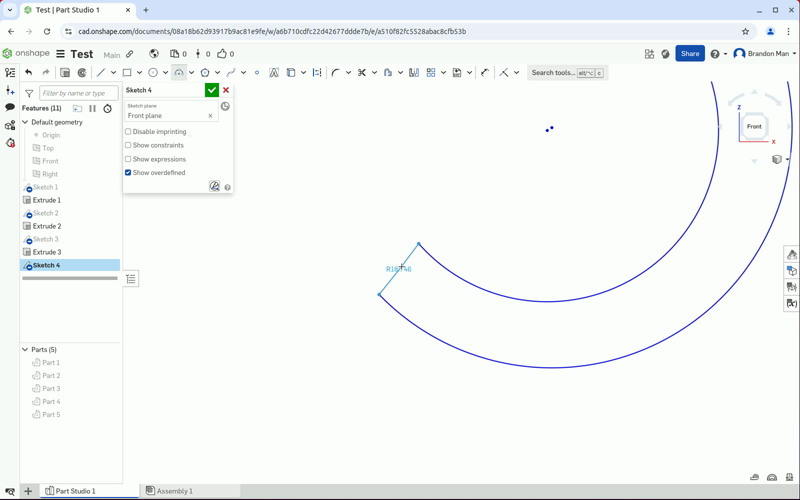
scroll(-6)
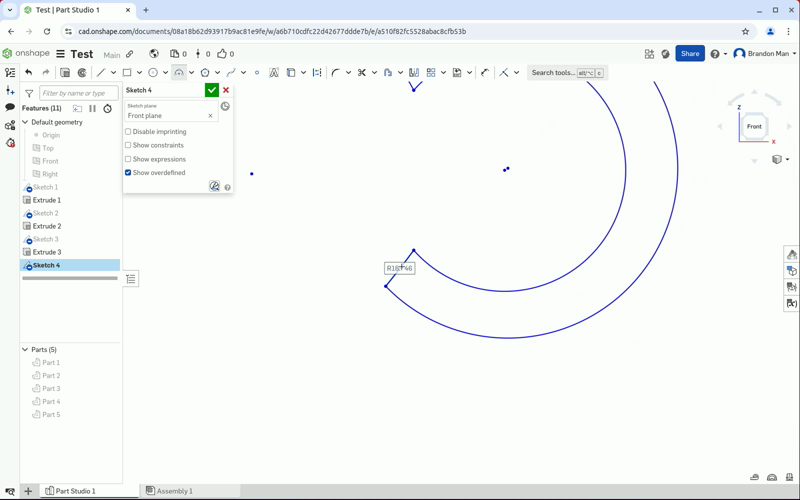
scroll(-6)
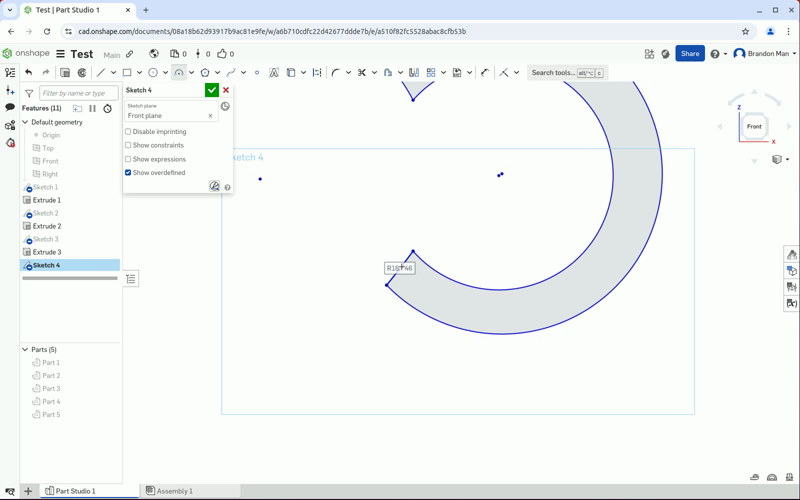
scroll(-6)
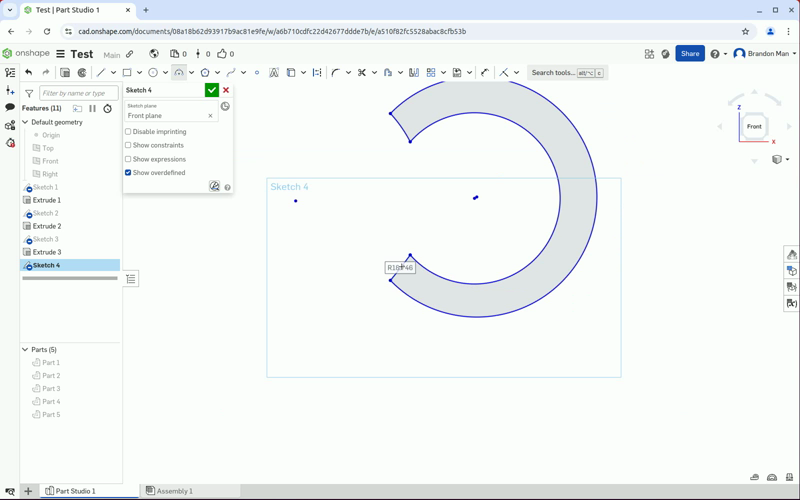
scroll(-6)
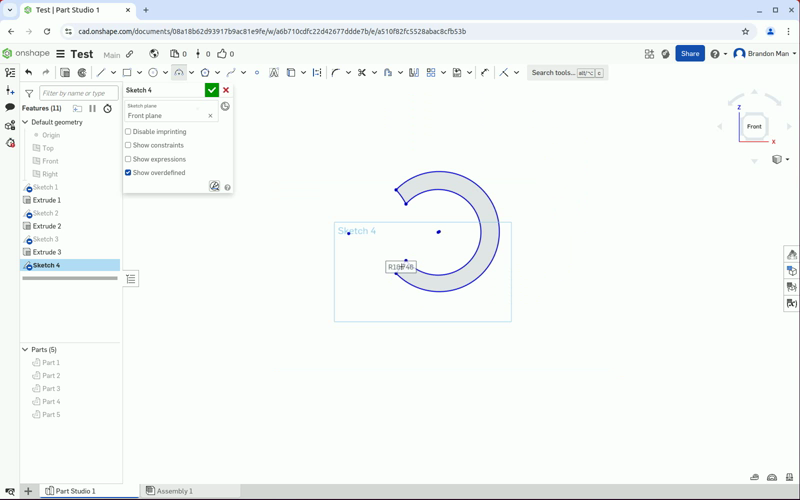
scroll(-6)
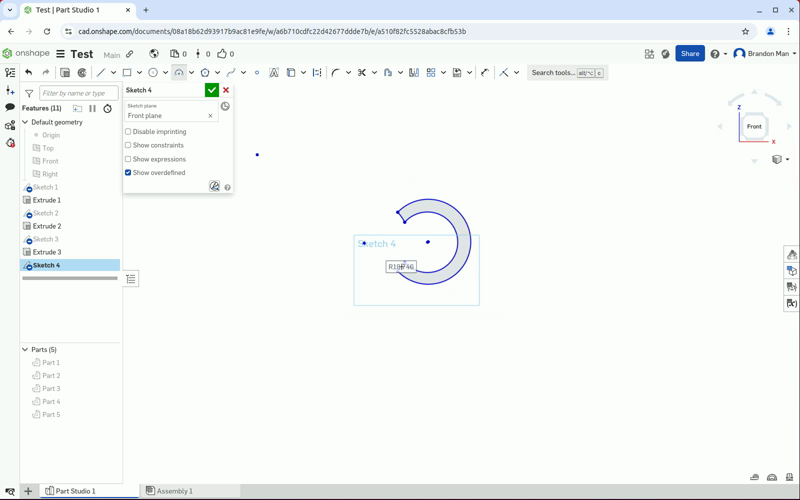
scroll(-6)
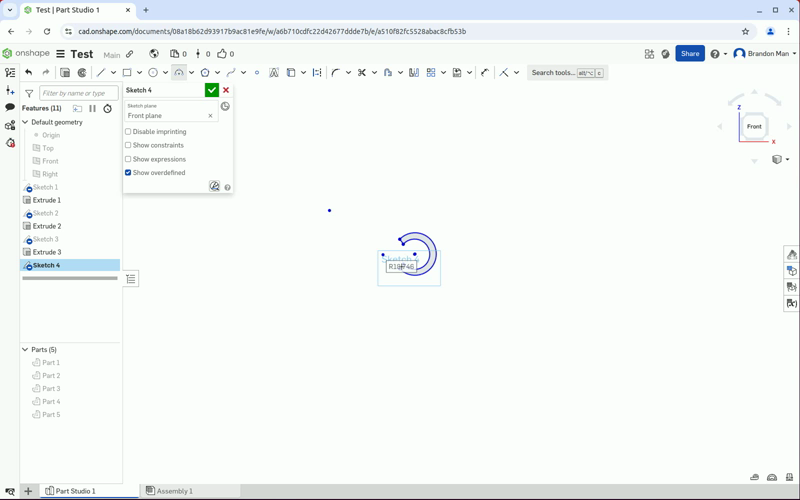
key_up(shift)
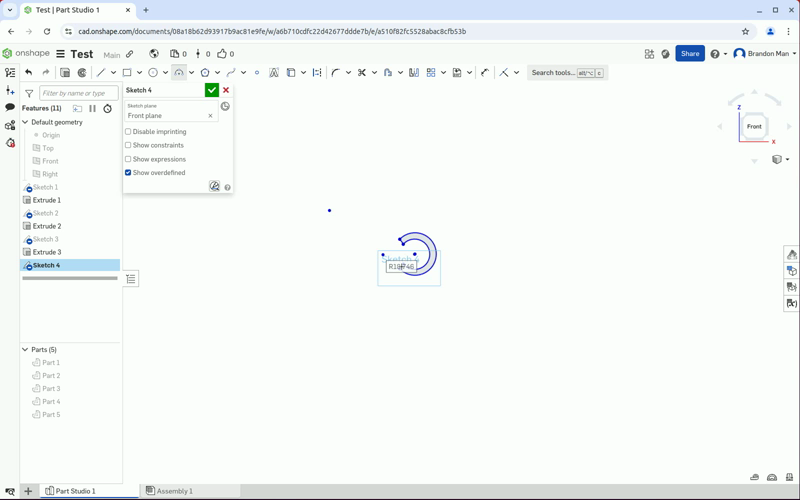
key(esc)
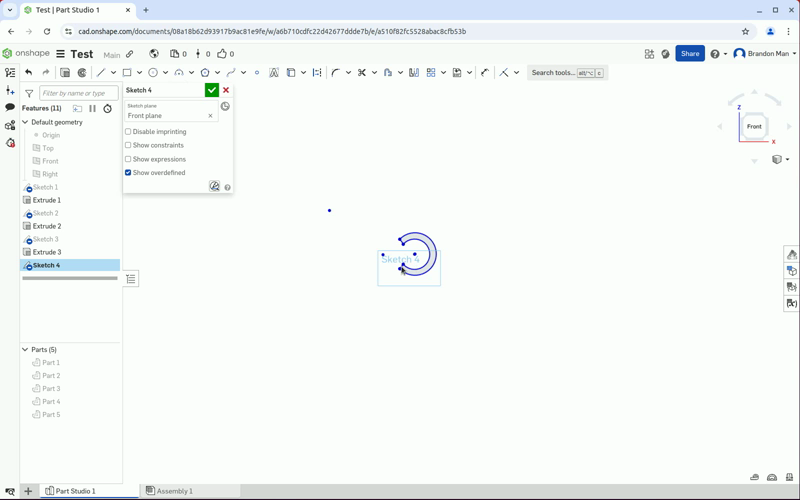
mouse_move(428, 245)
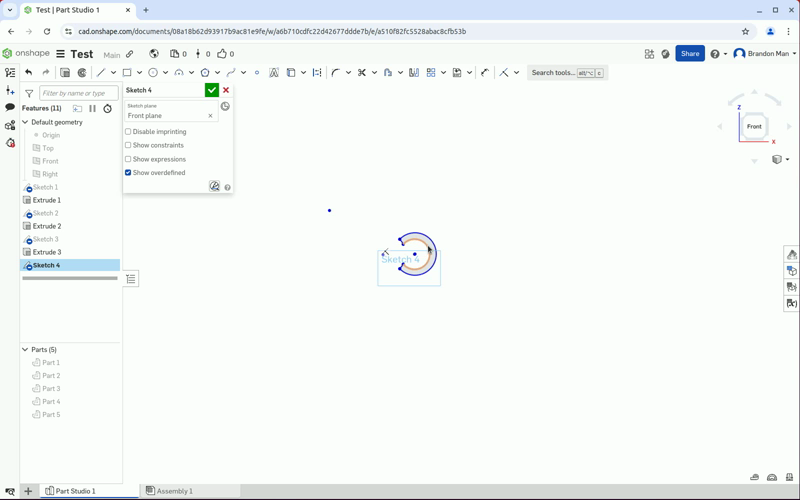
scroll(6)
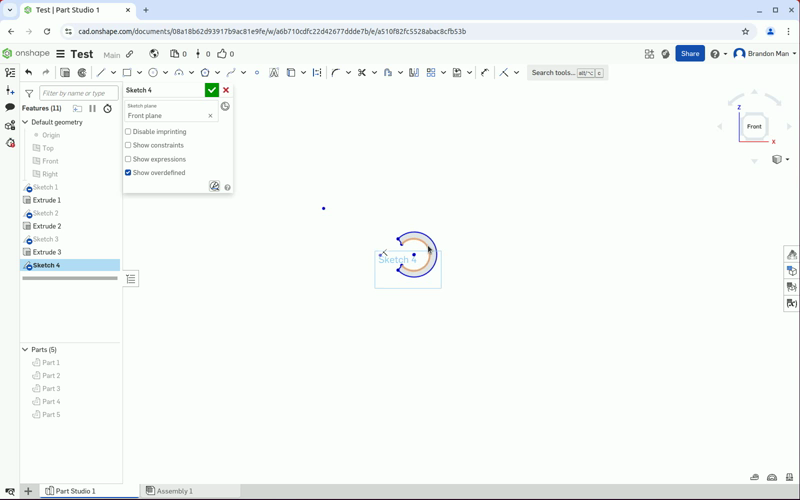
scroll(6)
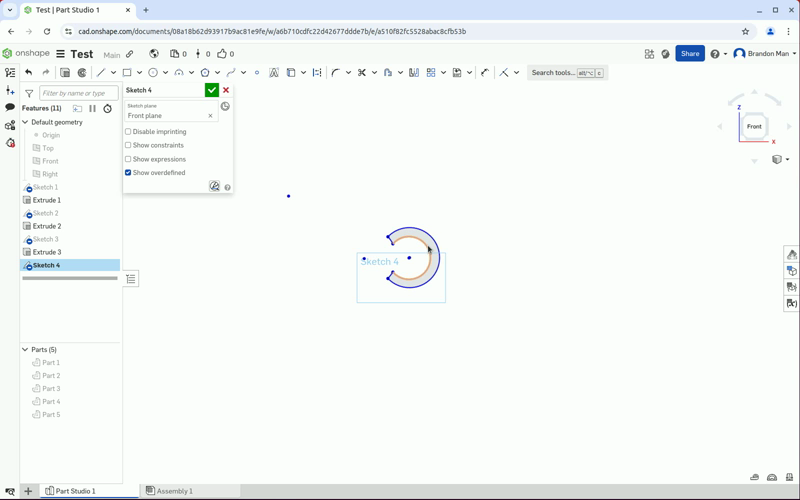
scroll(6)
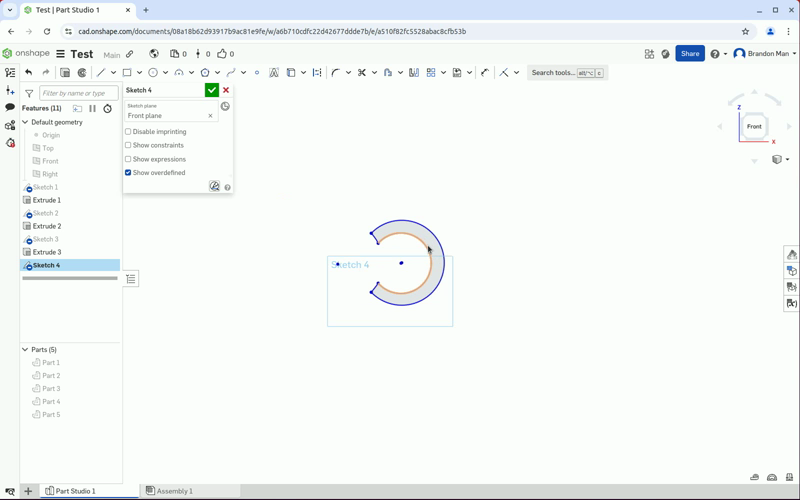
scroll(6)
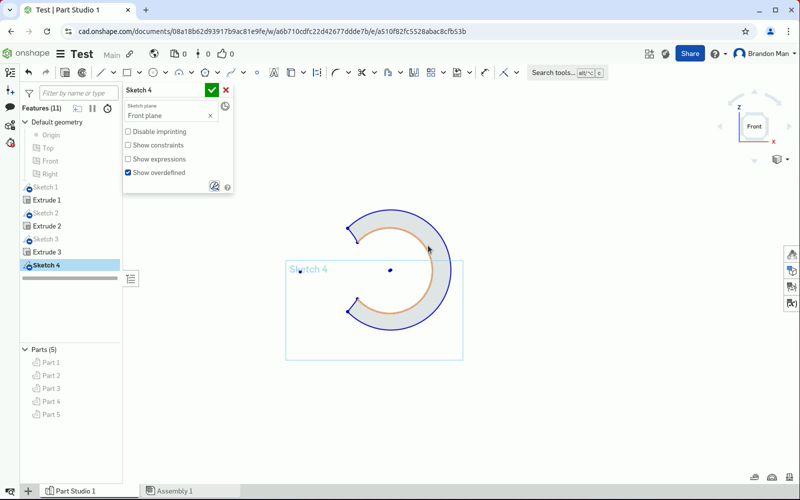
scroll(6)
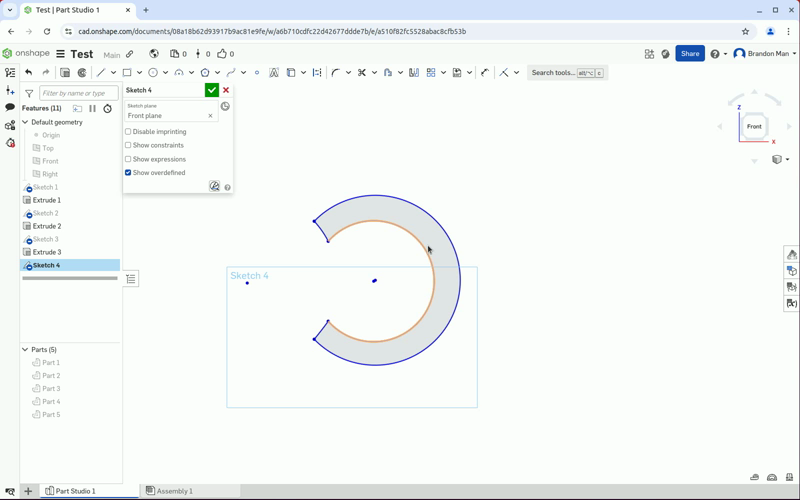
scroll(6)
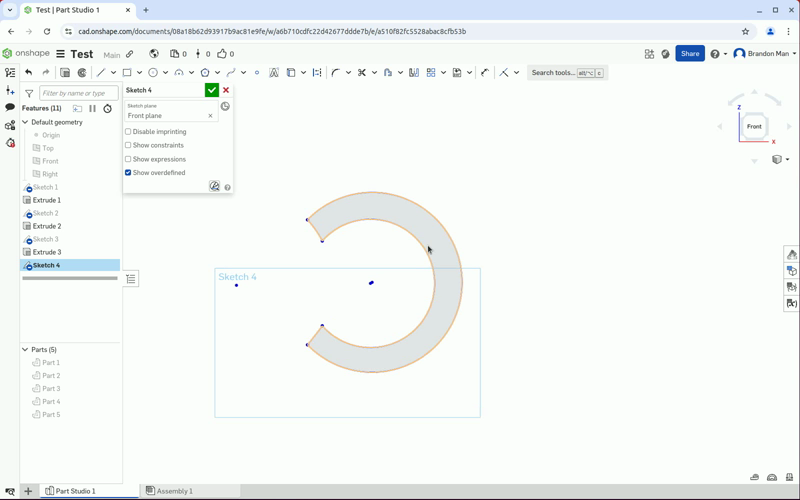
scroll(6)
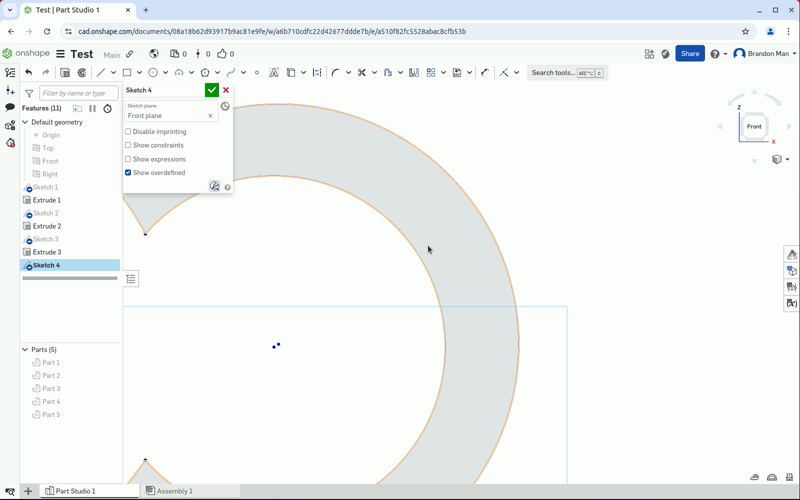
click(428, 245)
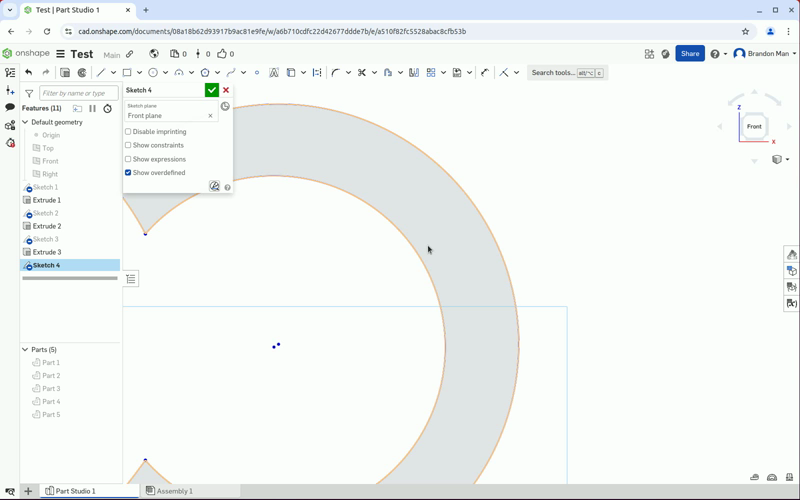
scroll(-6)
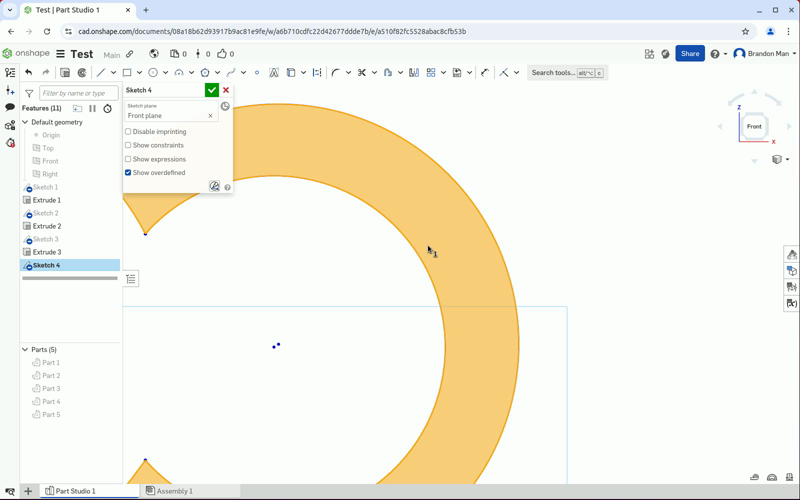
scroll(-6)
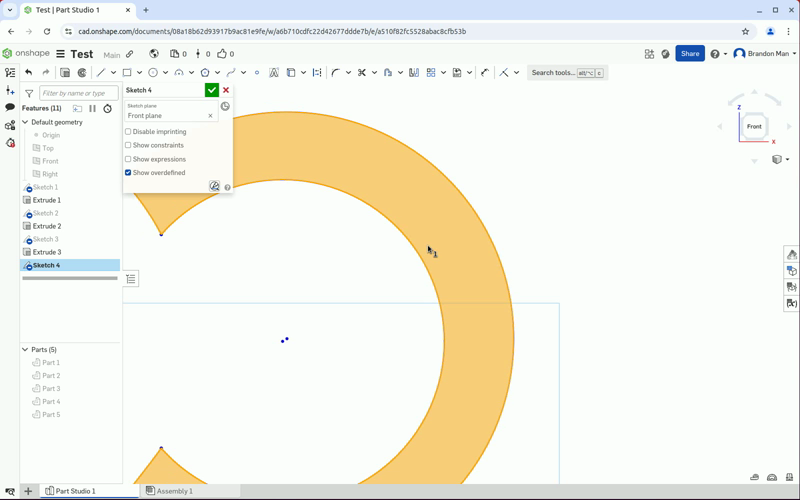
scroll(-6)
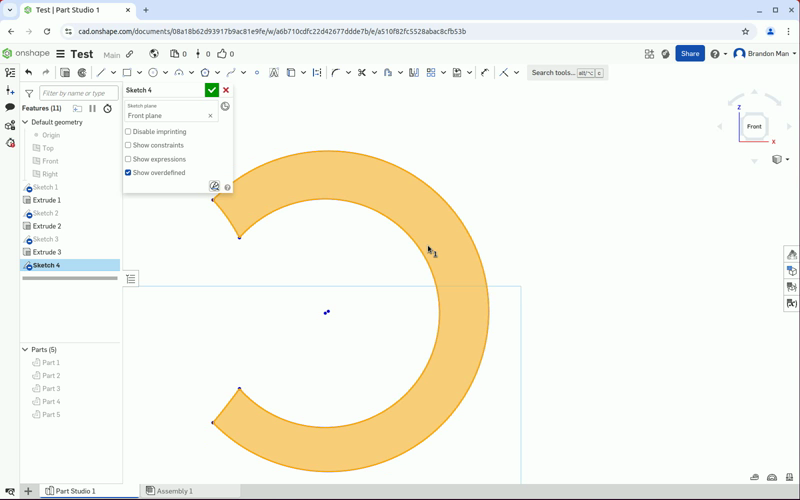
scroll(-6)
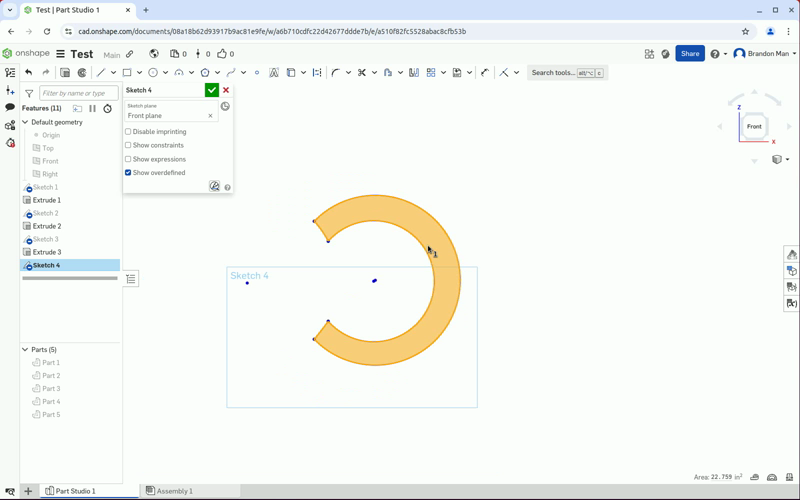
scroll(-6)
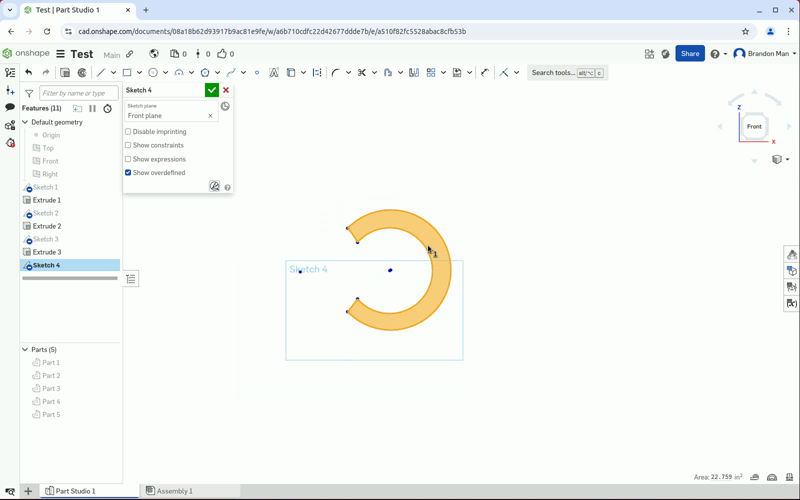
scroll(-6)
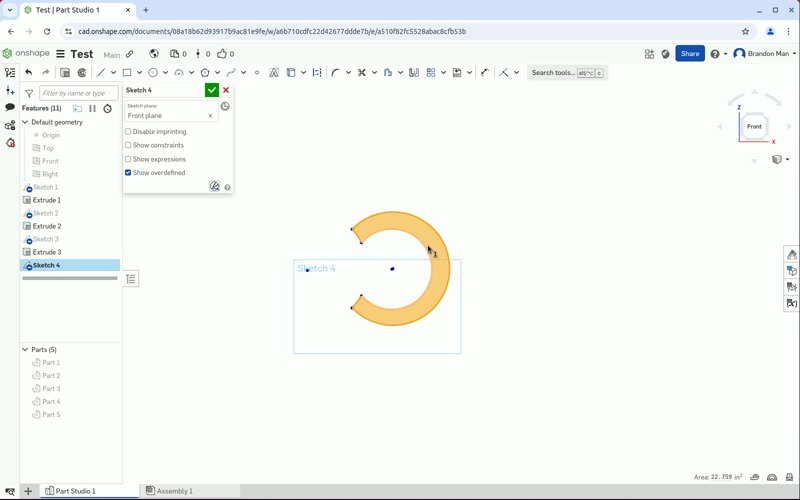
scroll(-6)
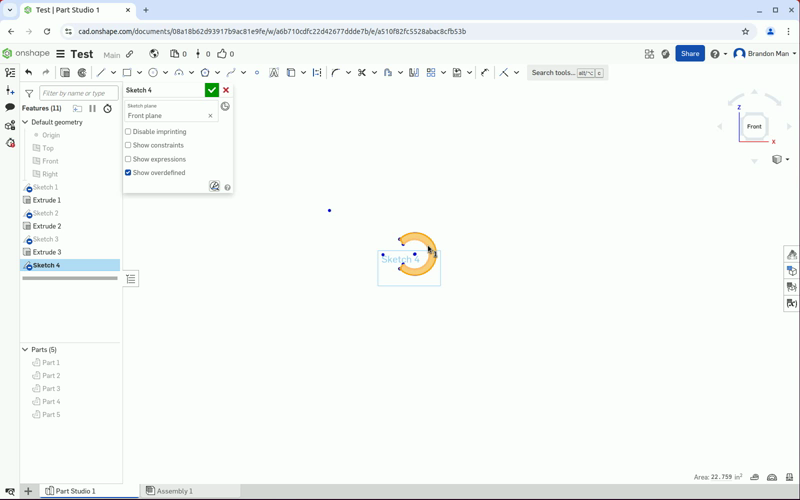
mouse_move(73, 352)
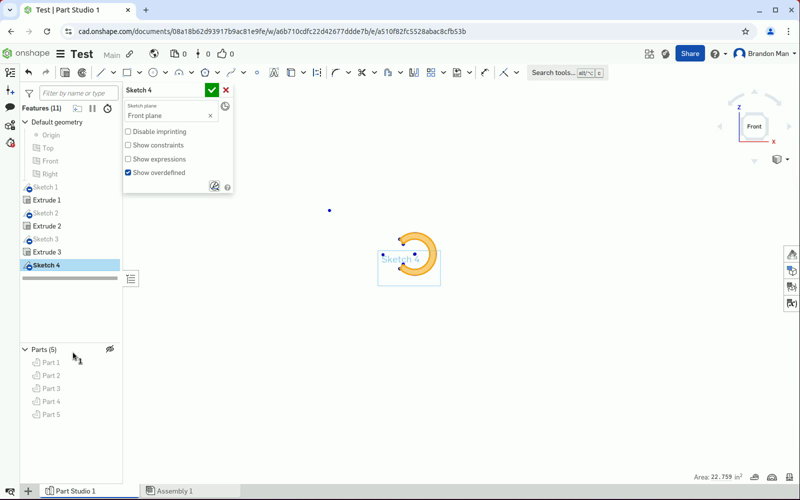
key(shift+y)
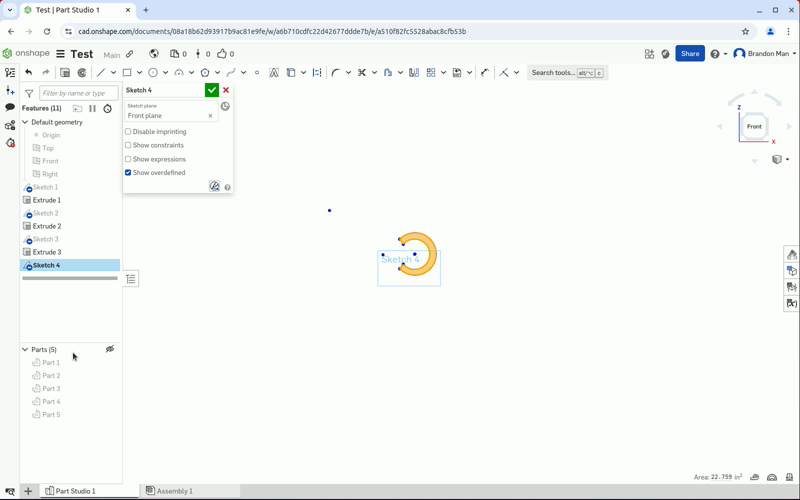
key(shift+e)
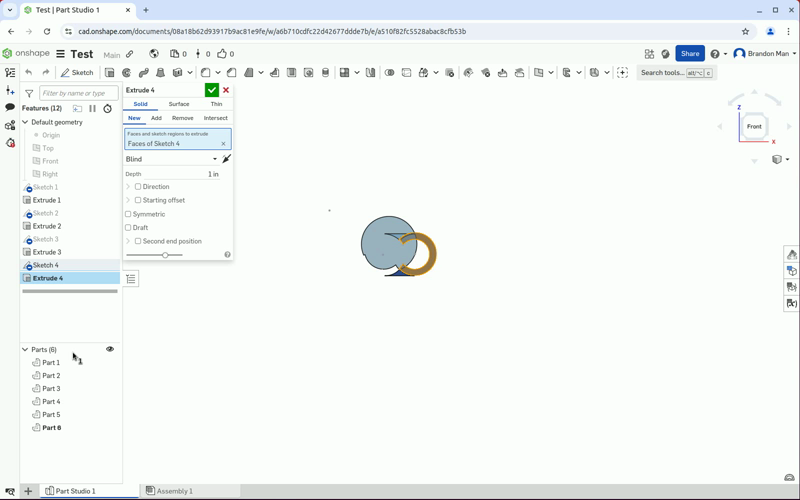
mouse_move(143, 106)
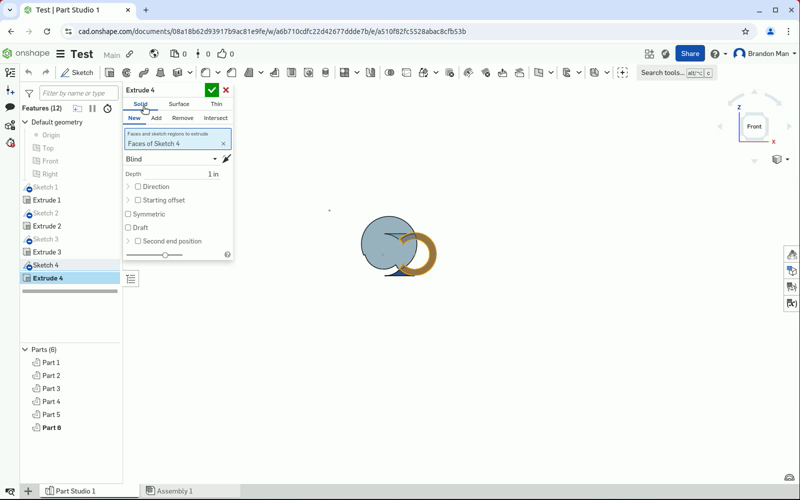
click(143, 106)
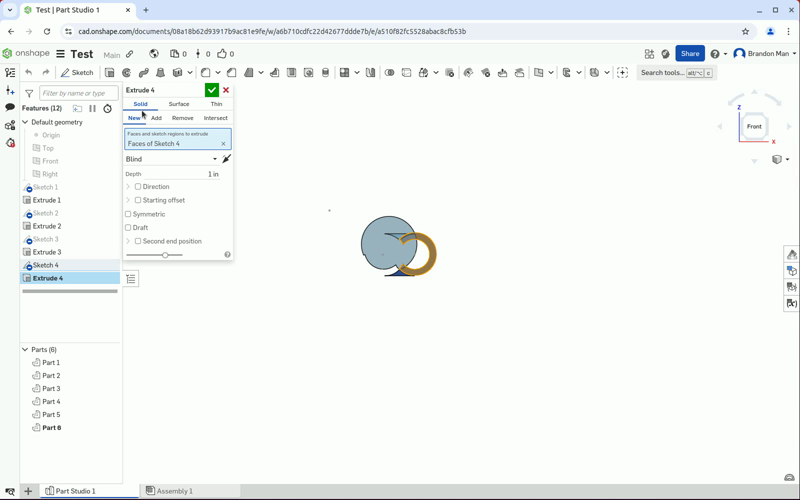
mouse_move(137, 120)
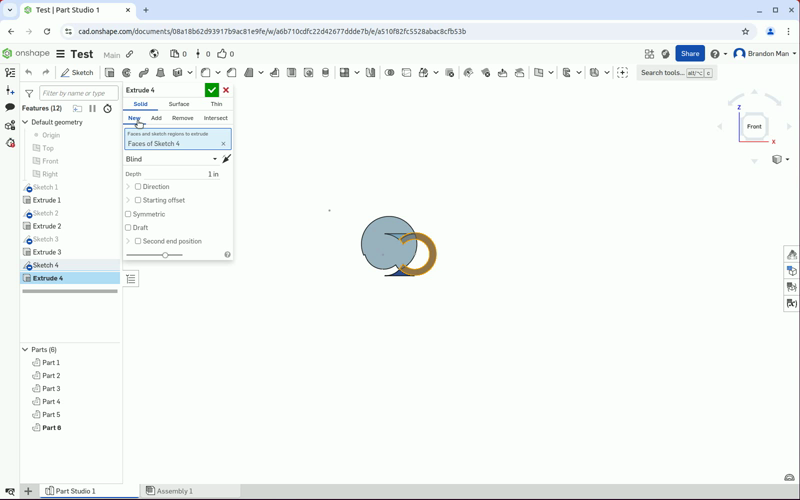
click(137, 120)
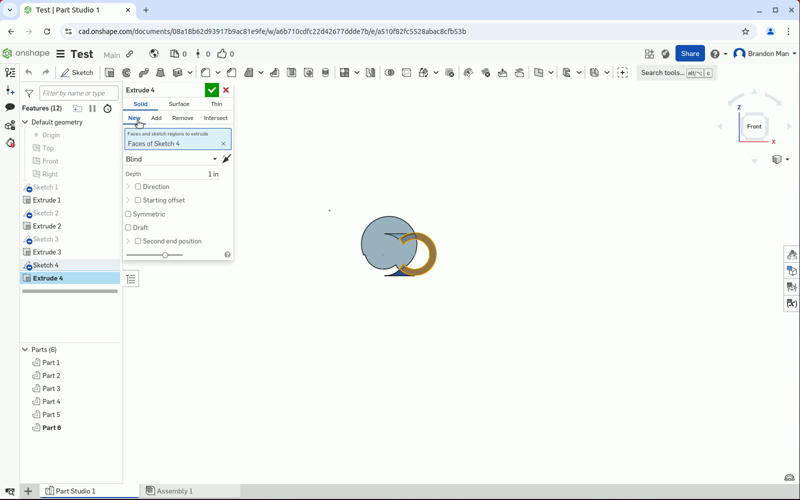
key(tab, 4)
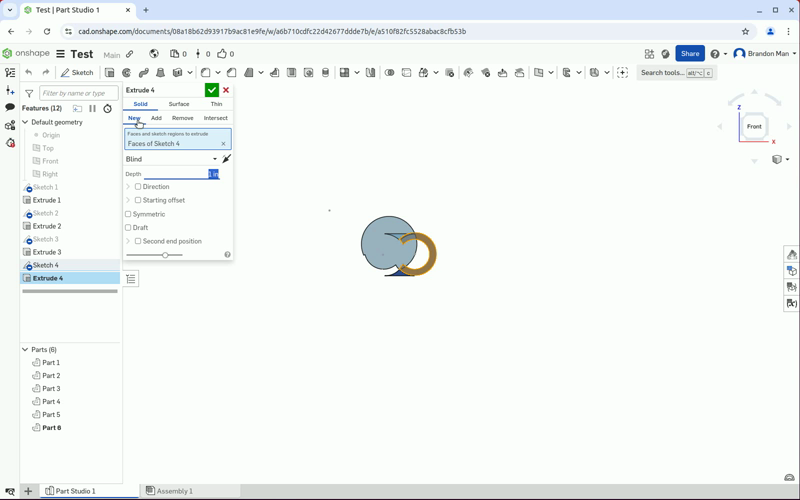
text(7.943)
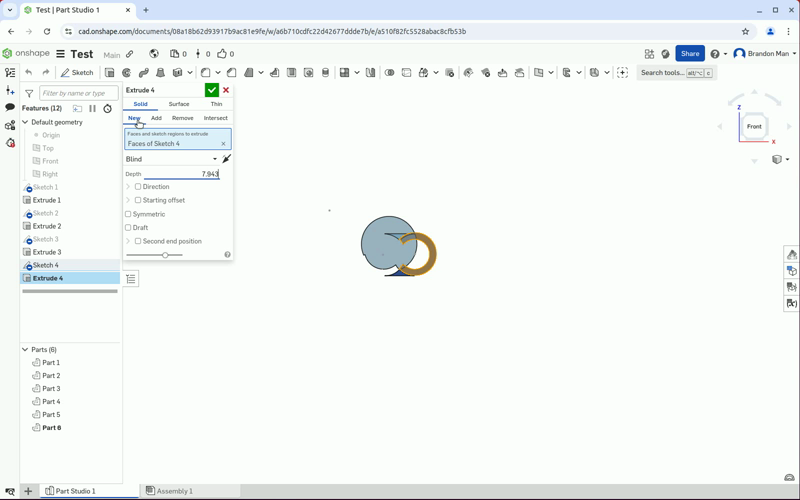
key(enter)
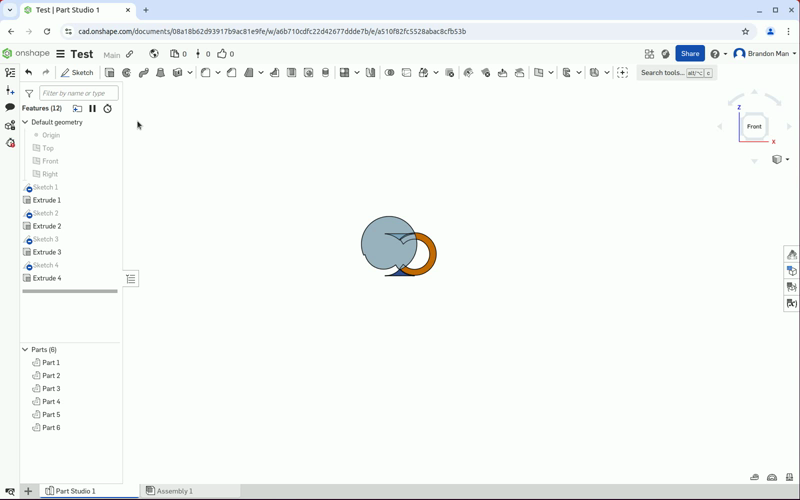
key(shift+h)
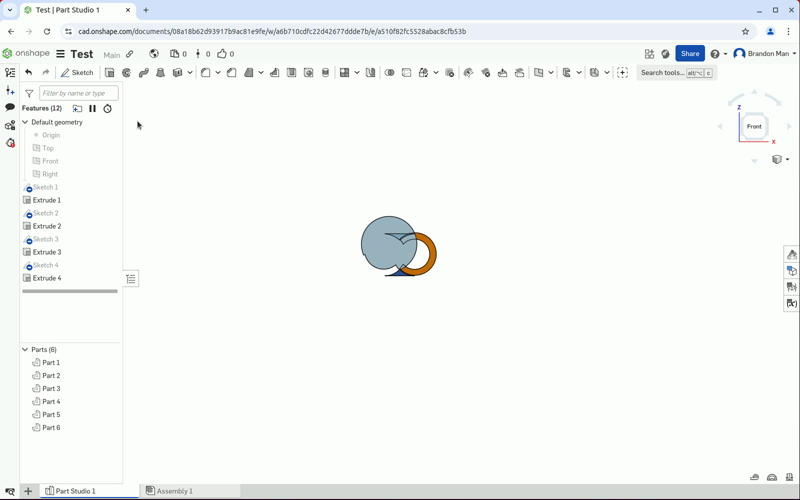
key(shift+h)
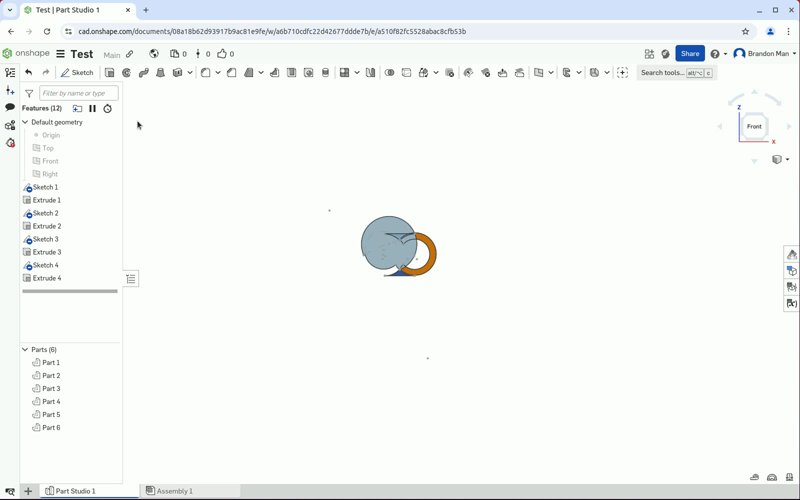
key(shift+7)
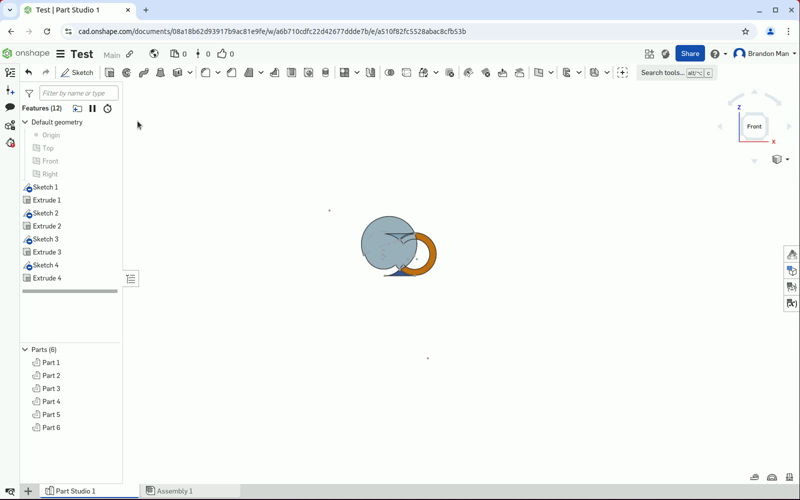
key(left, 2)
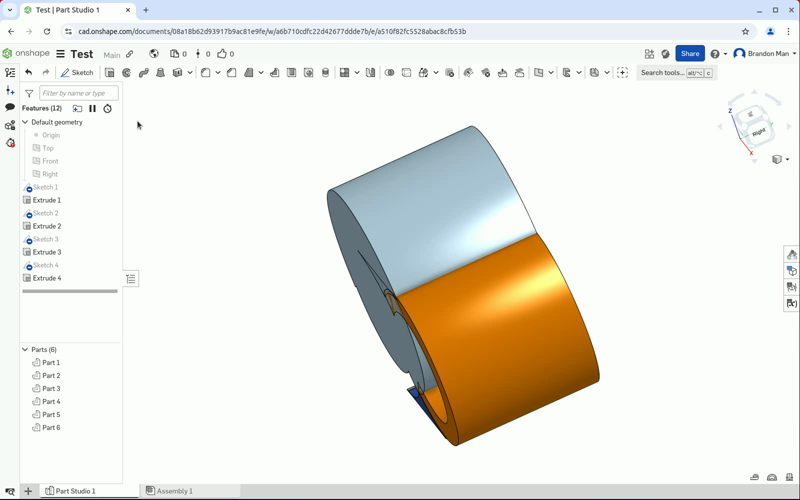
key(down, 2)
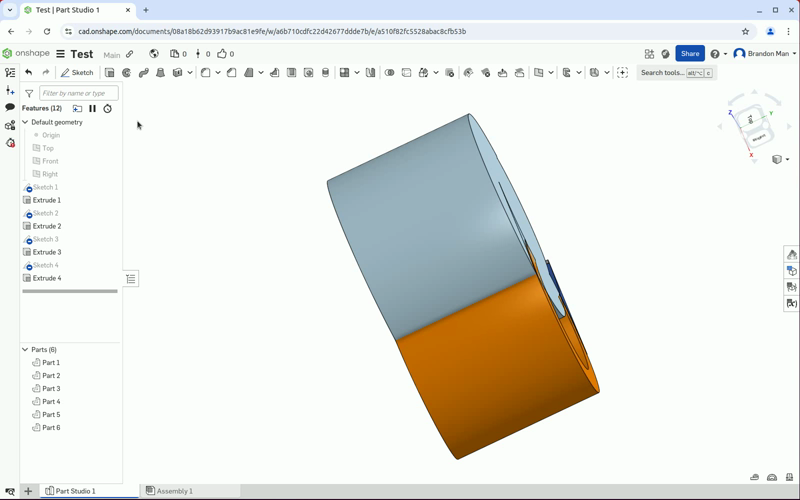
key(up, 2)
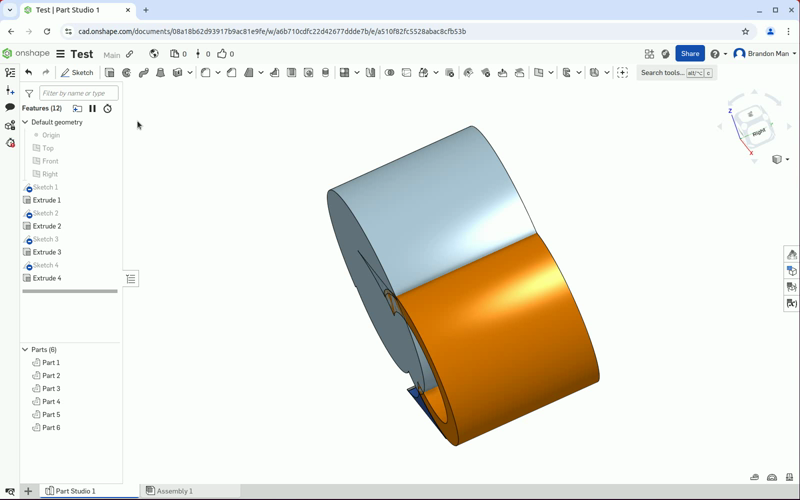
key(right, 2)
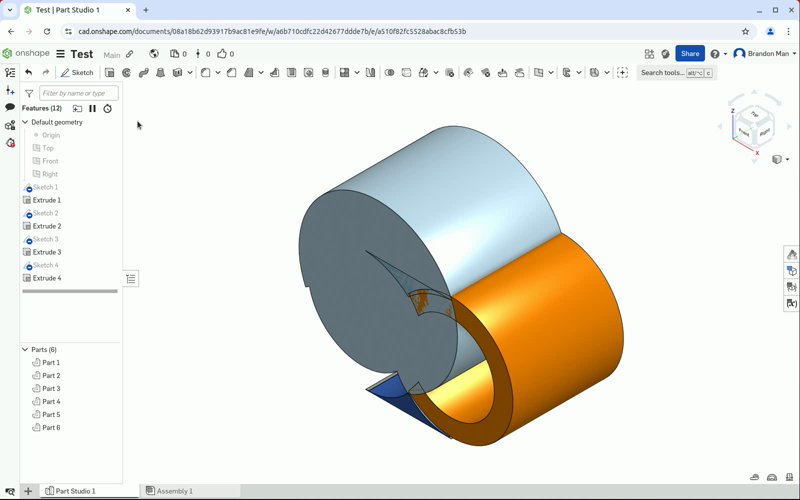
mouse_move(73, 189)
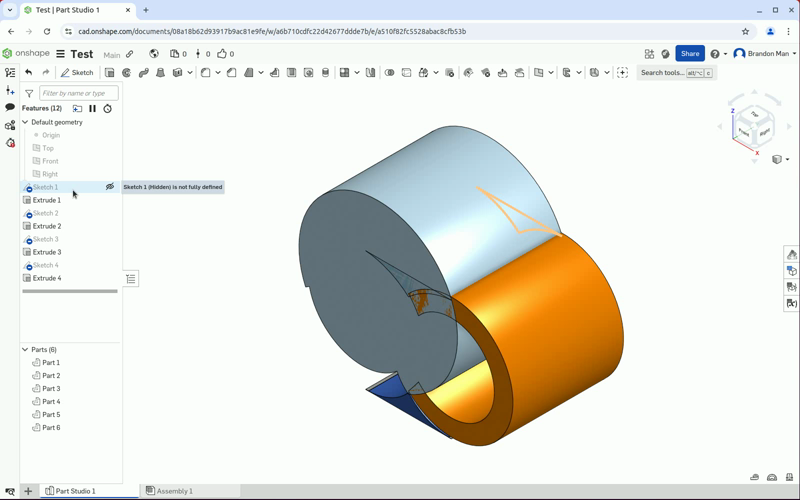
click(73, 189)